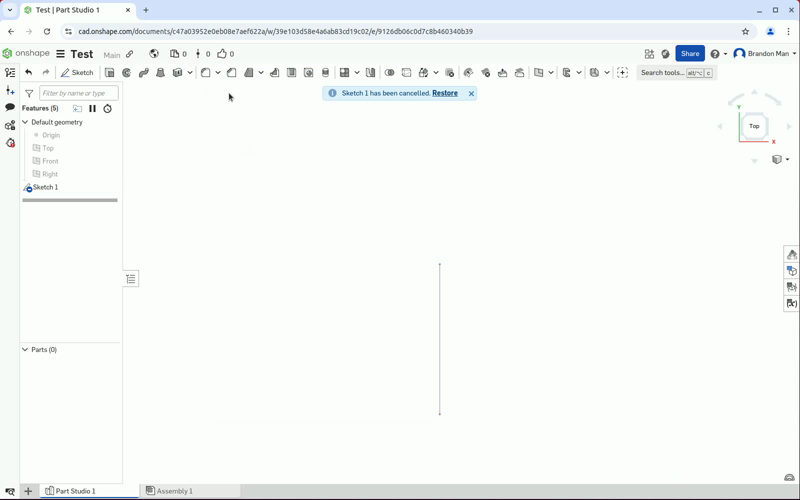
key(shift+h)
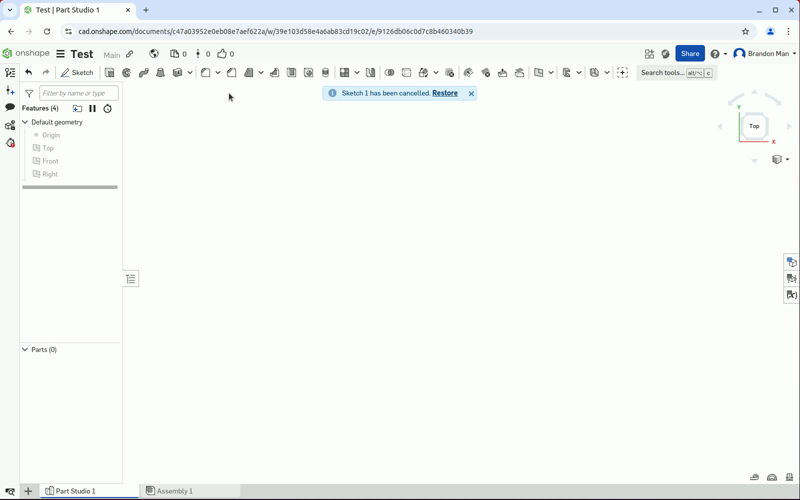
mouse_move(73, 352)
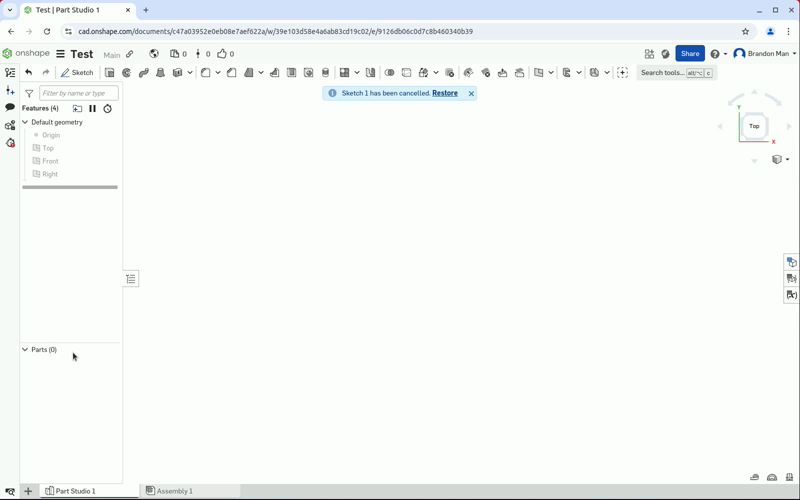
key(y)
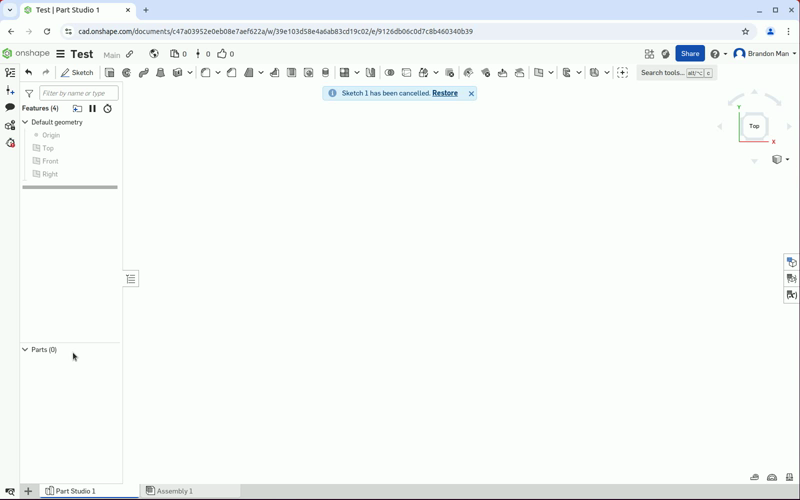
key(shift+p)
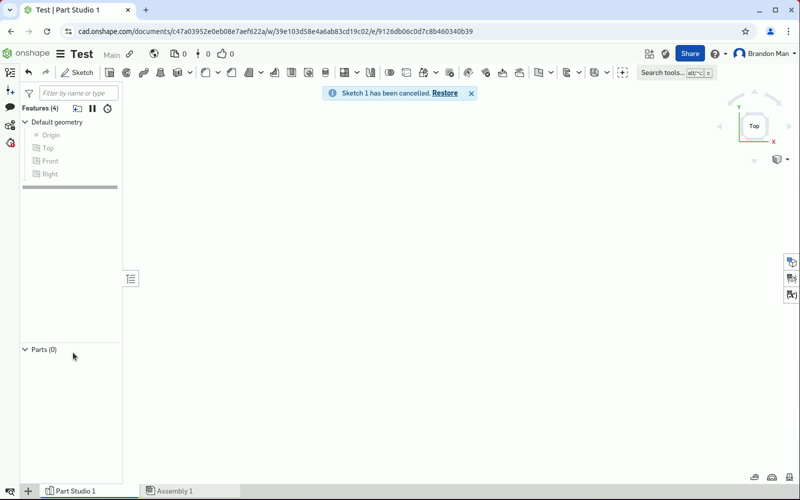
key(space)
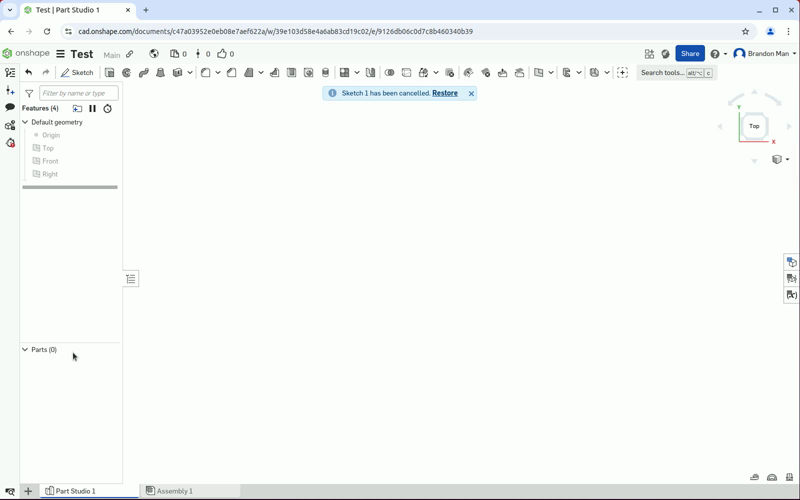
key_down(shift)
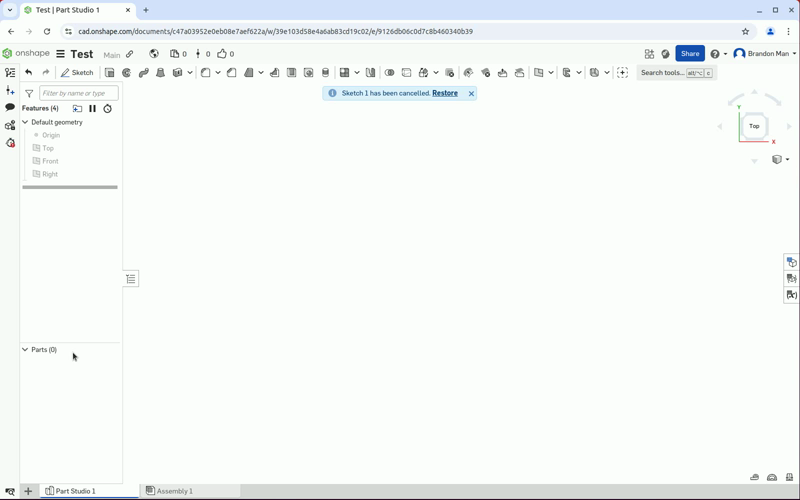
key(up)
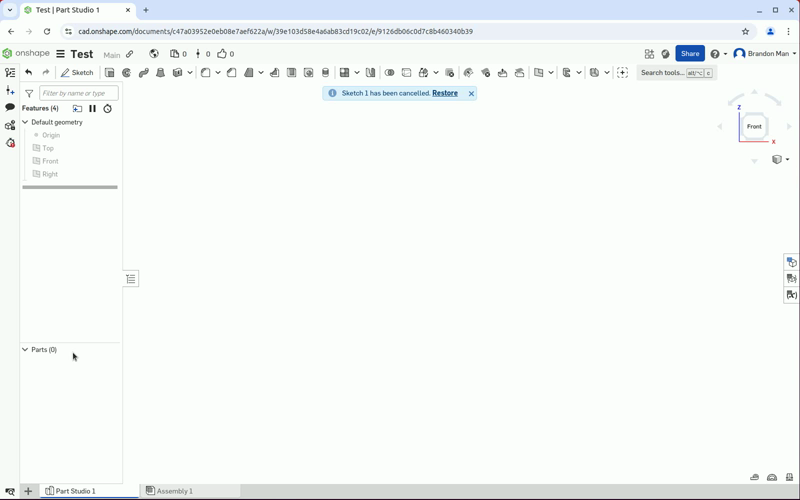
key_up(shift)
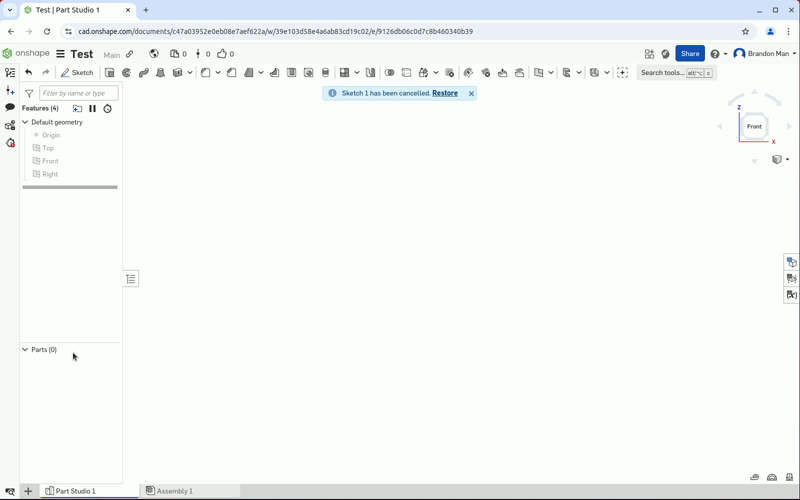
mouse_move(73, 352)
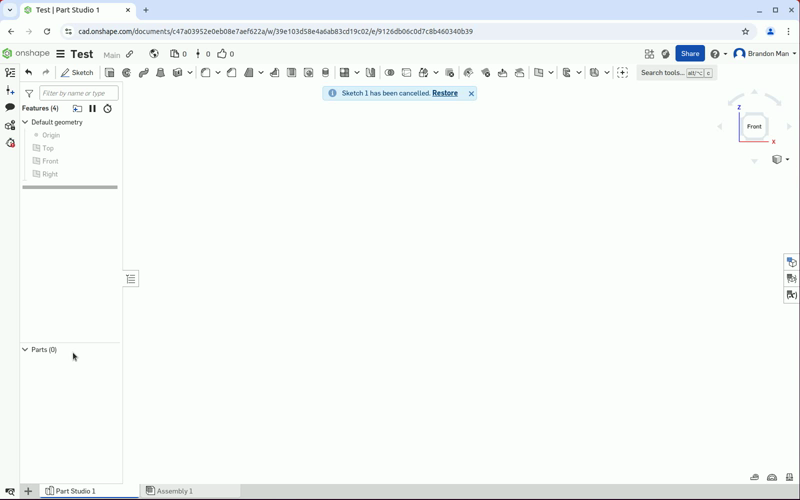
key(shift+y)
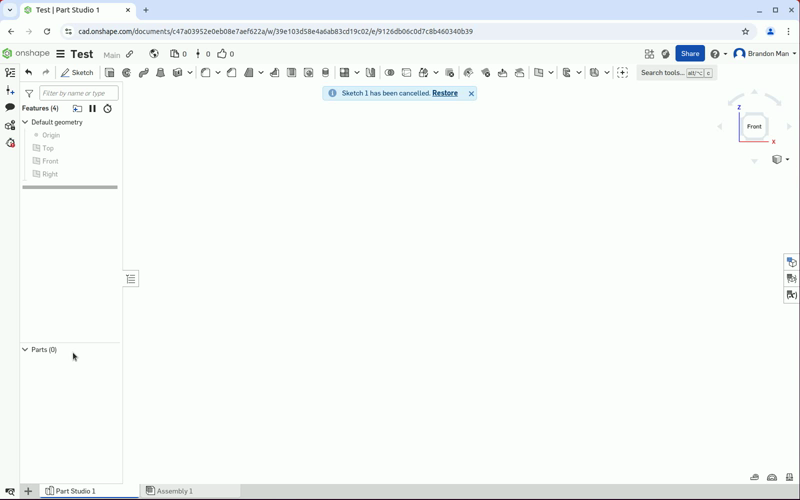
key(shift+s)
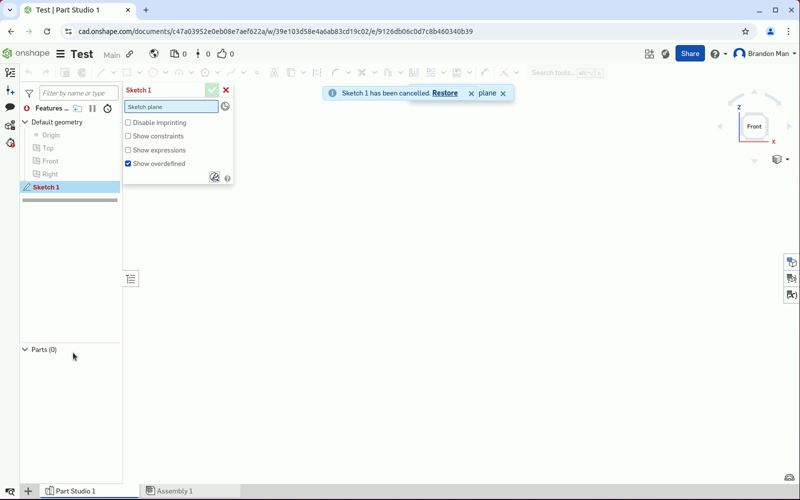
mouse_move(73, 163)
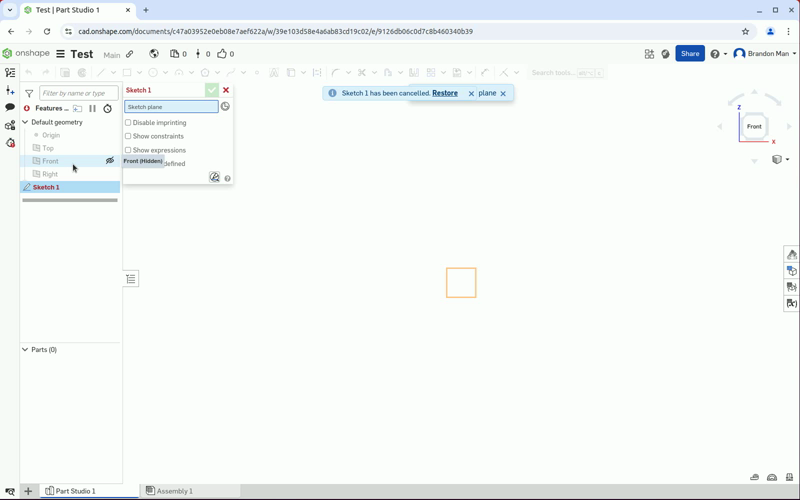
click(73, 163)
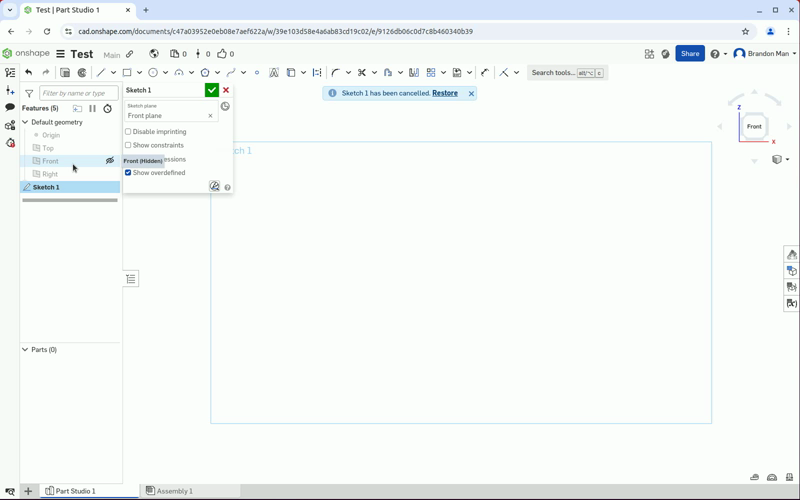
mouse_move(73, 352)
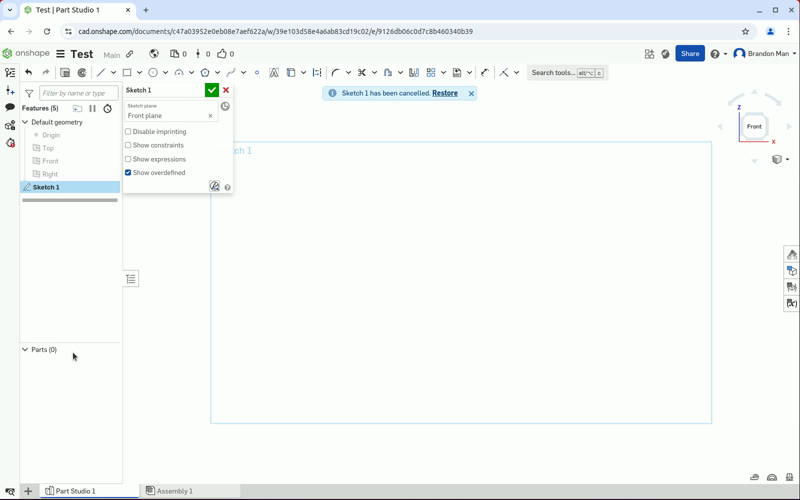
key(y)
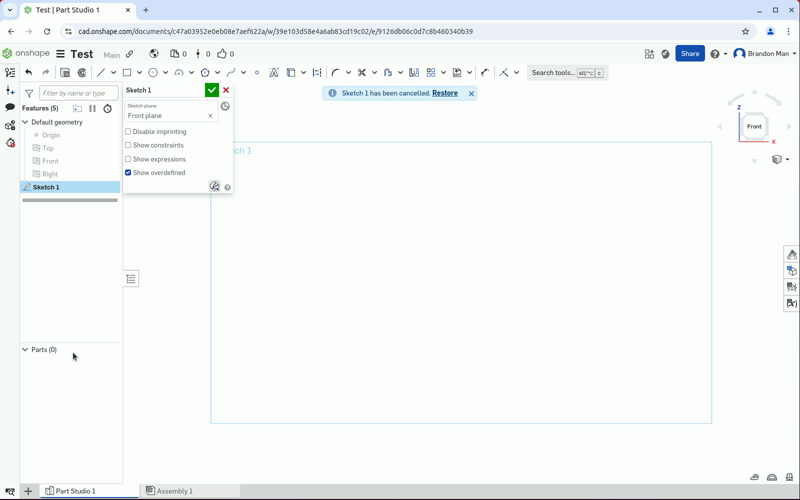
key(a)
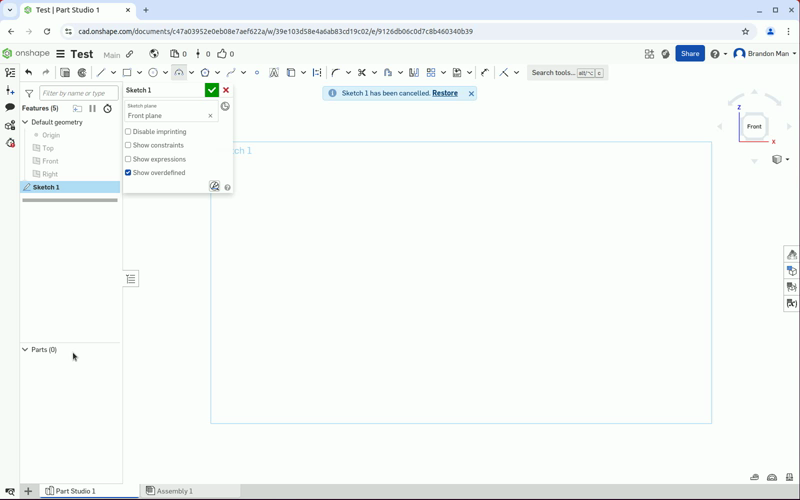
key_down(shift)
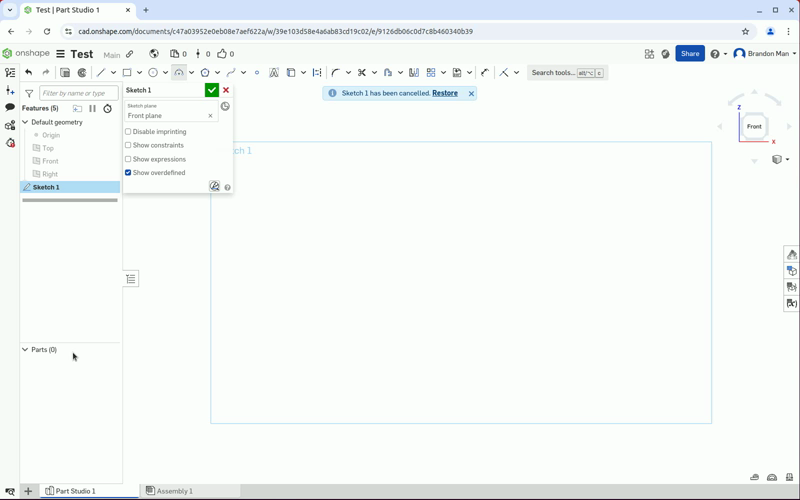
mouse_move(436, 279)
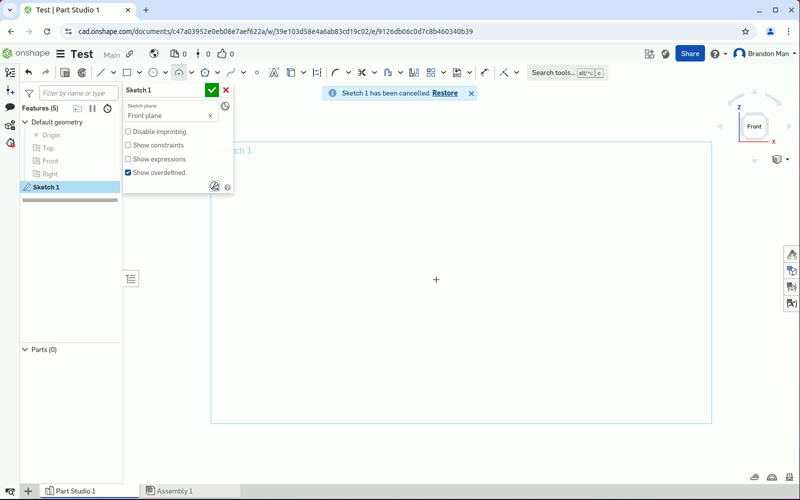
click(436, 279)
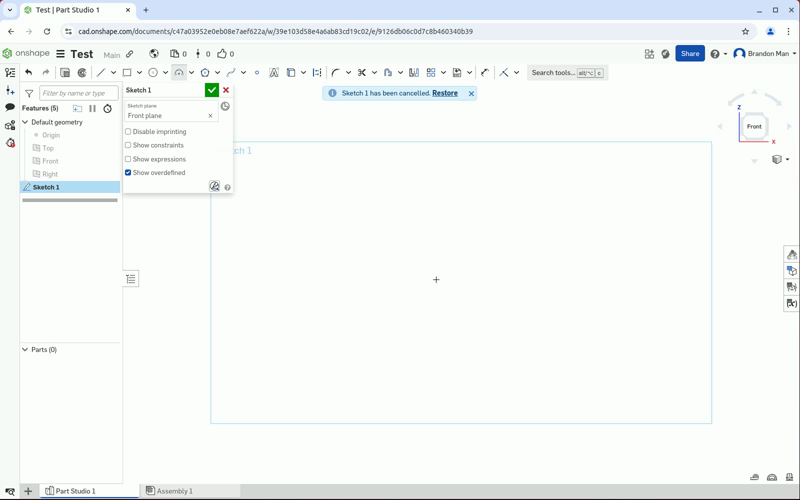
key_up(shift)
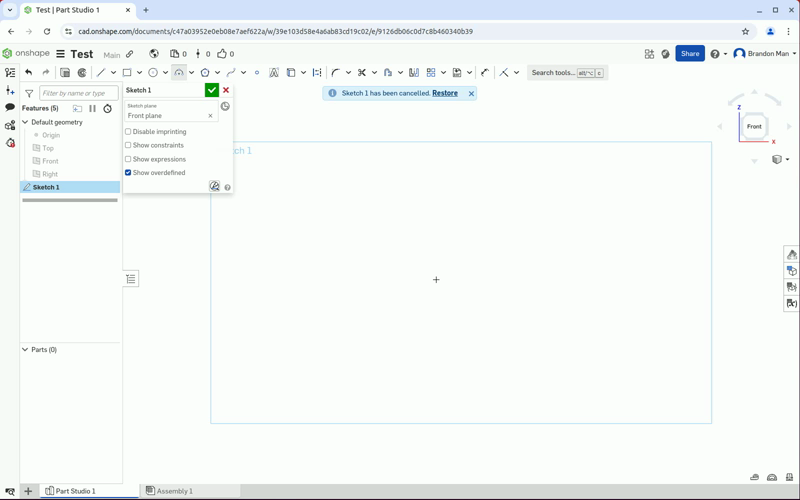
key_down(shift)
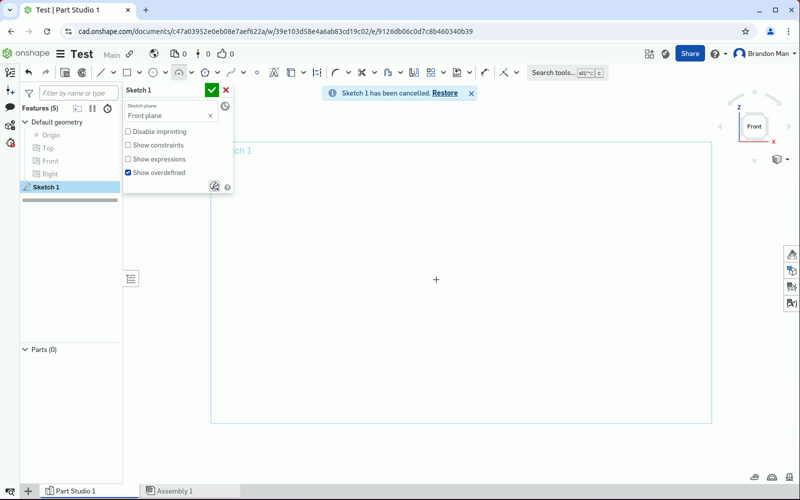
mouse_move(485, 279)
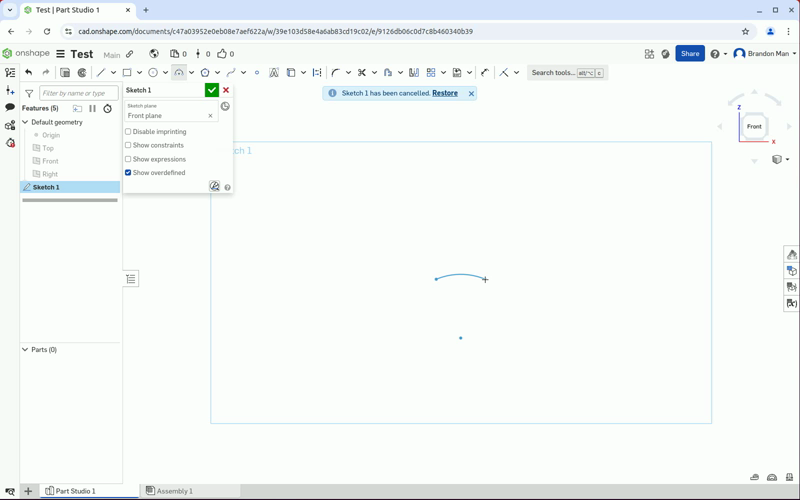
click(485, 279)
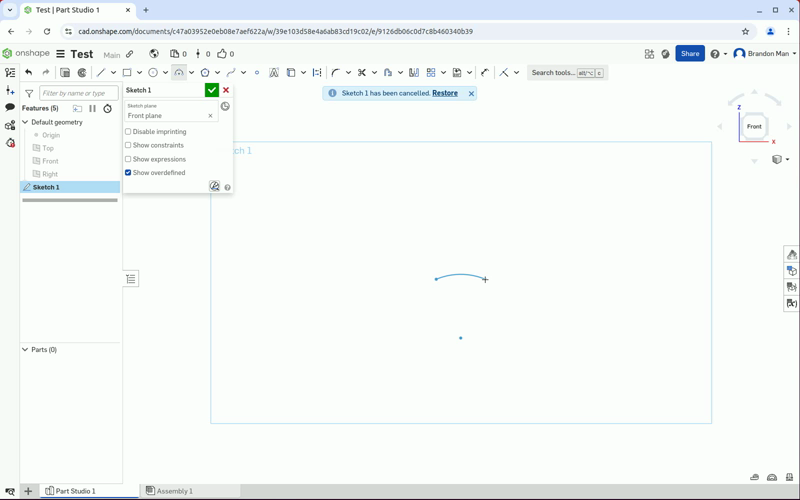
mouse_move(460, 257)
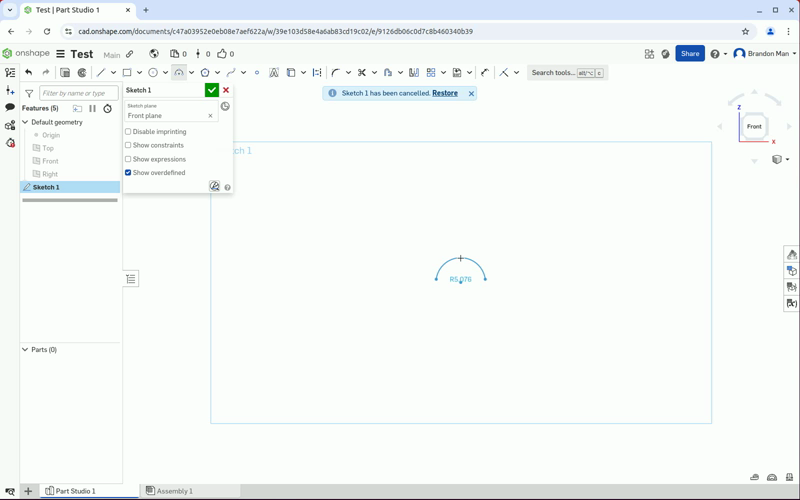
click(460, 257)
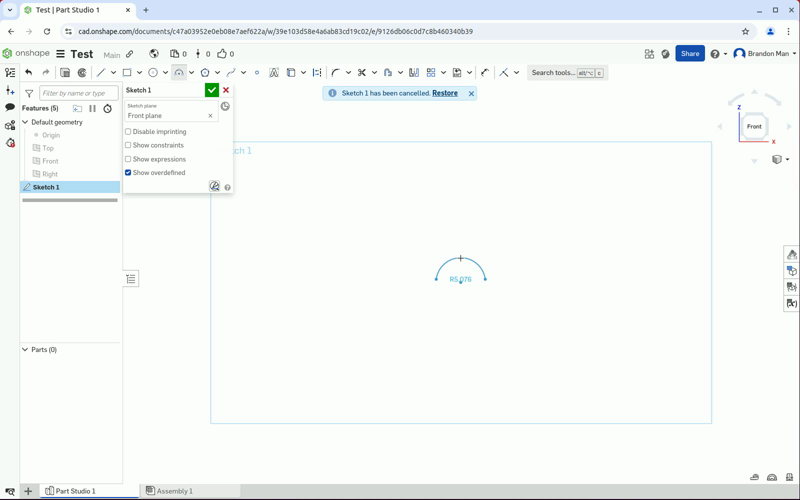
key_up(shift)
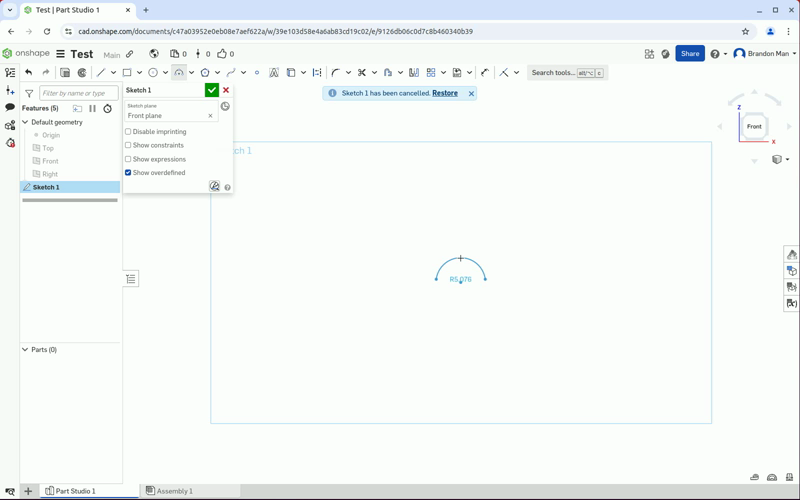
key(esc)
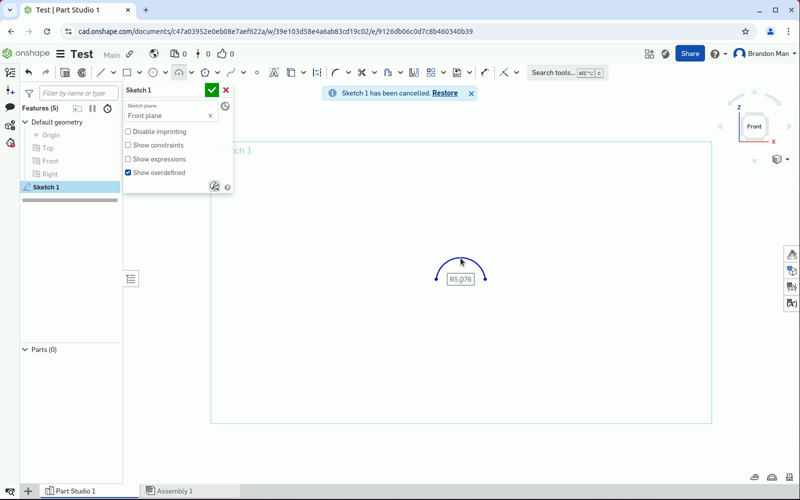
key(l)
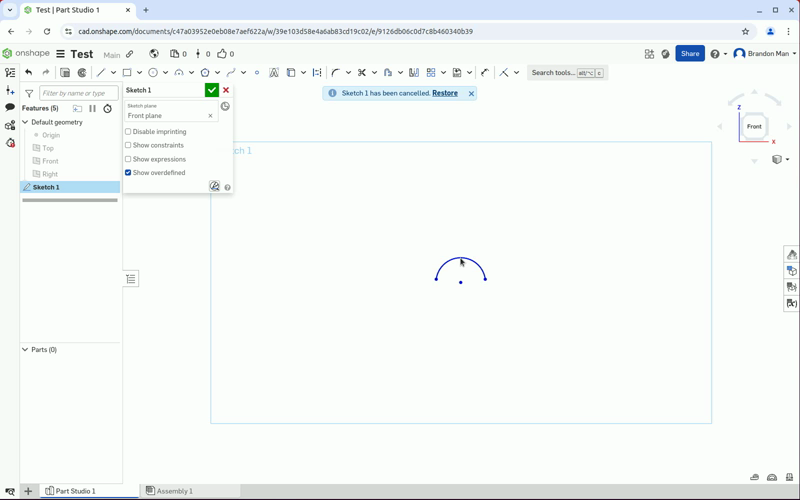
mouse_move(485, 279)
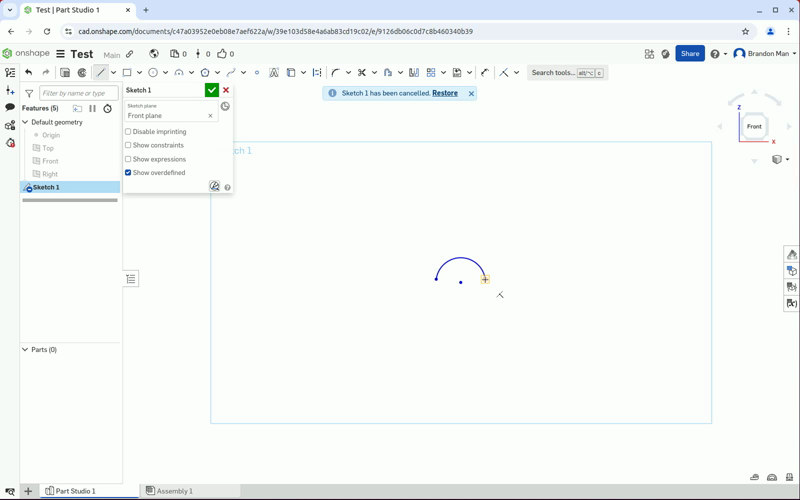
click(485, 279)
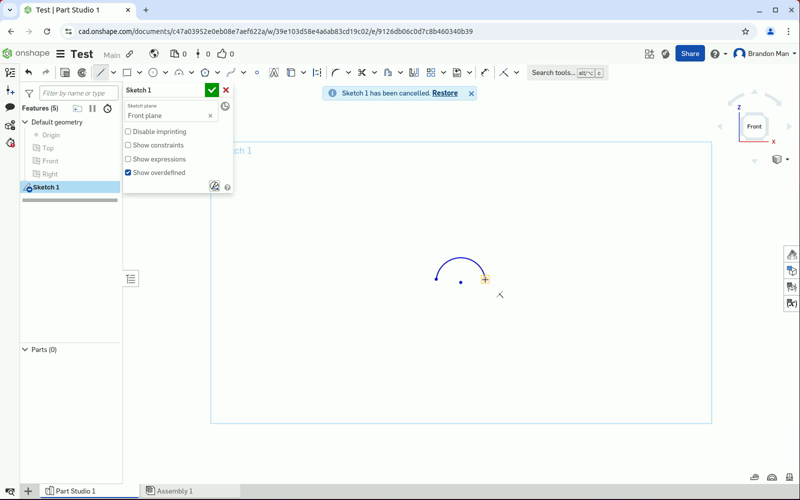
key_down(shift)
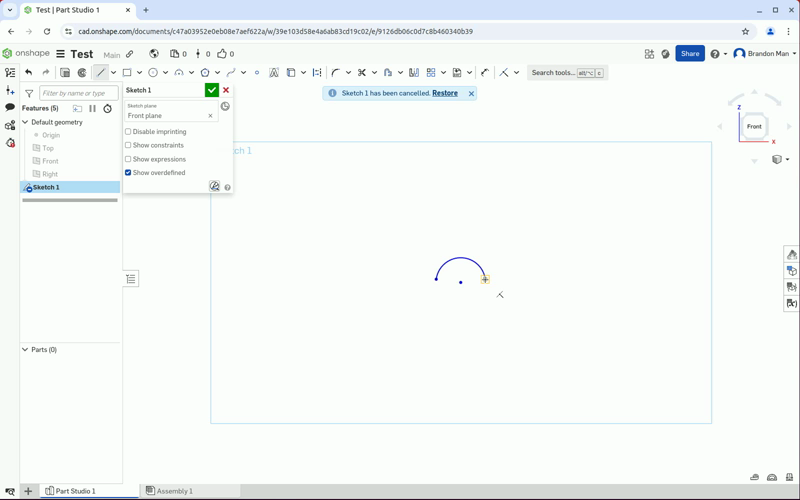
mouse_move(475, 201)
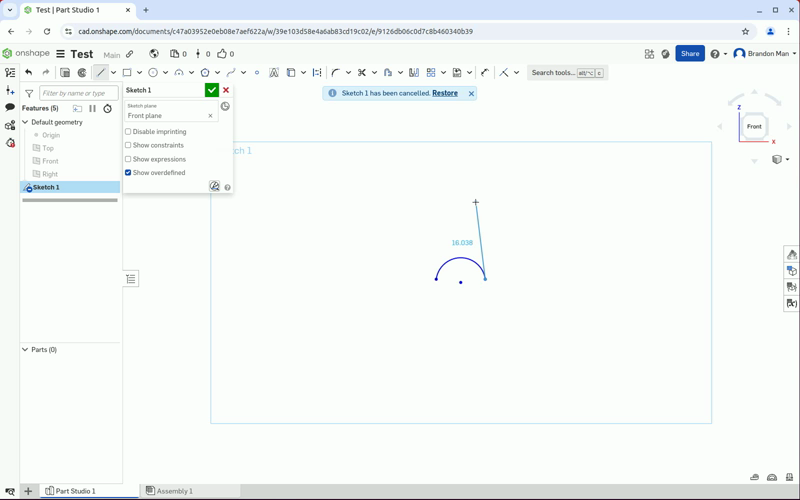
click(475, 201)
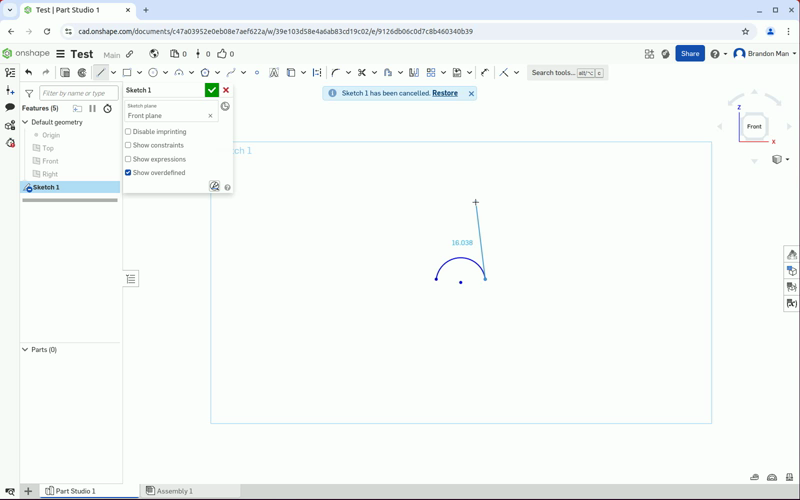
key_up(shift)
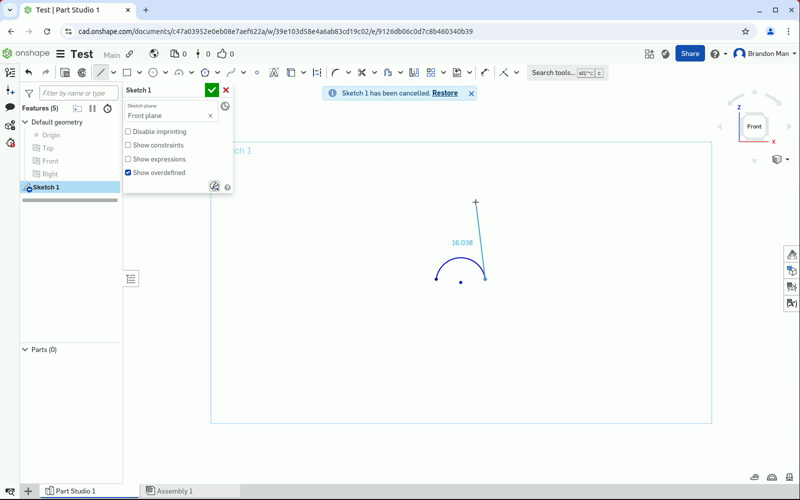
key(esc)
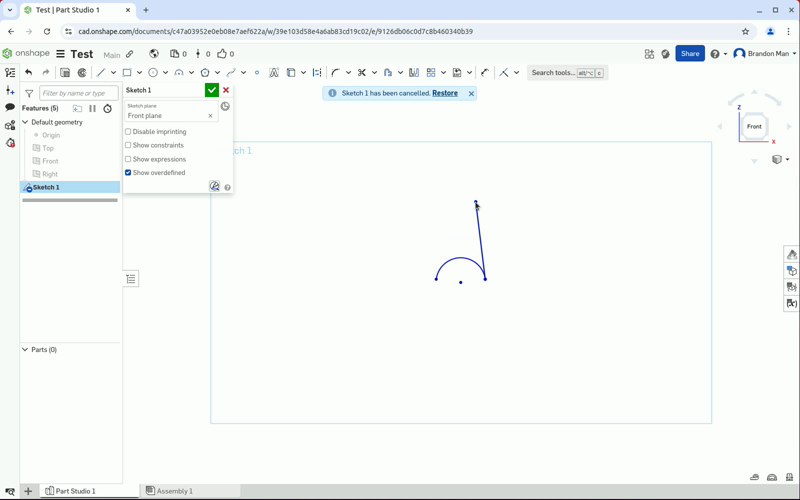
key(a)
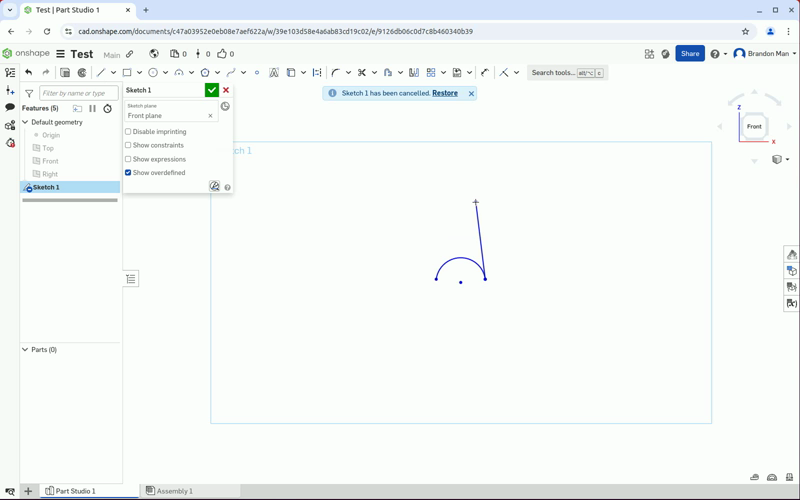
mouse_move(475, 201)
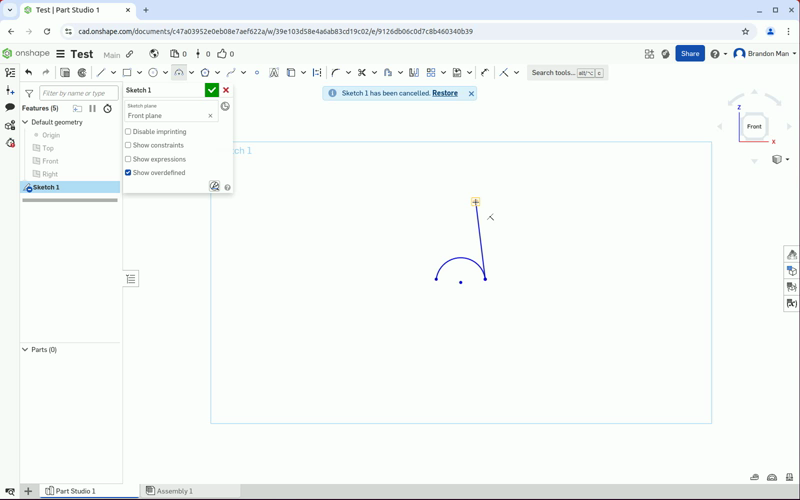
click(475, 201)
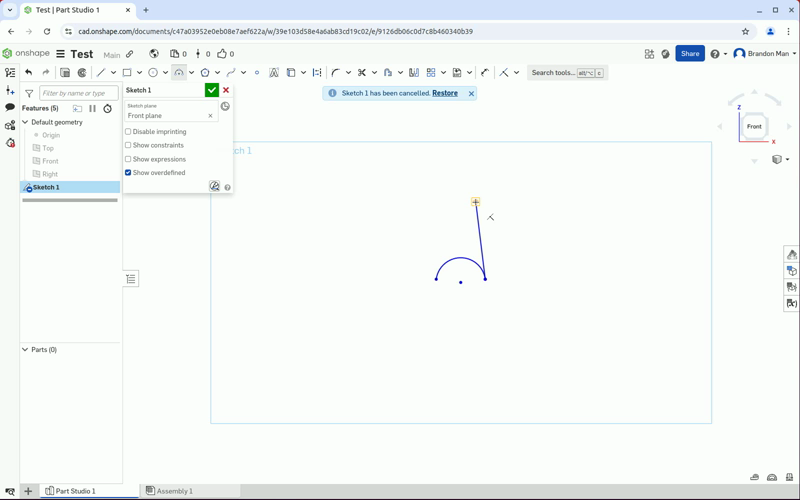
key_down(shift)
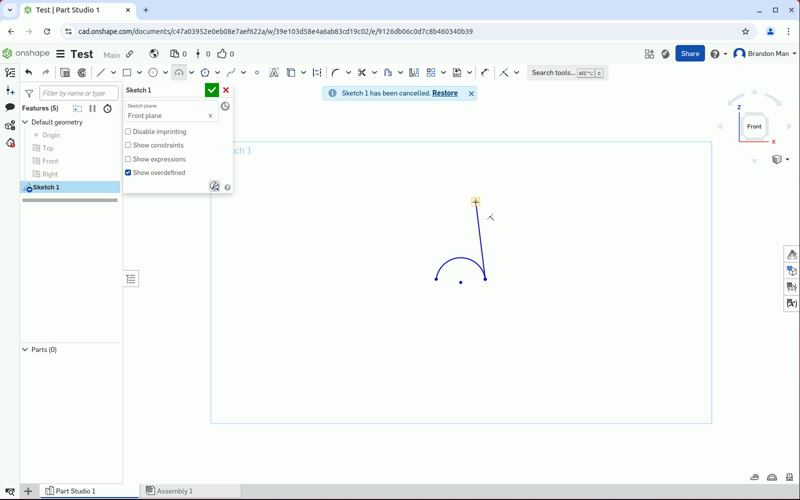
mouse_move(446, 201)
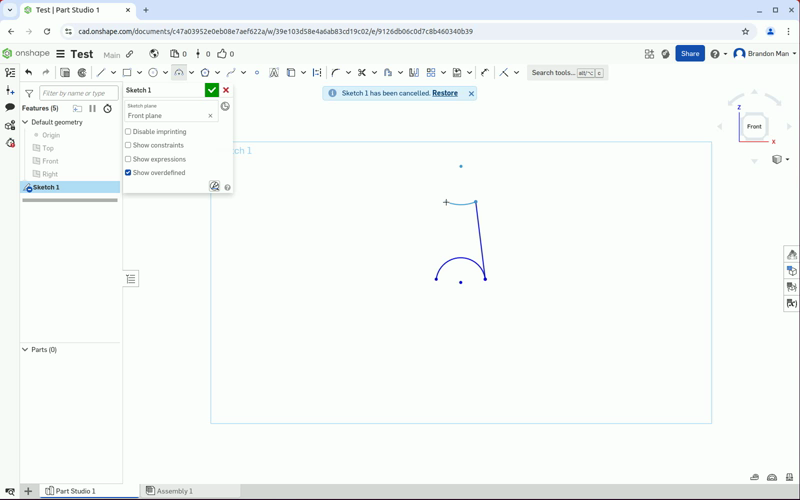
click(446, 201)
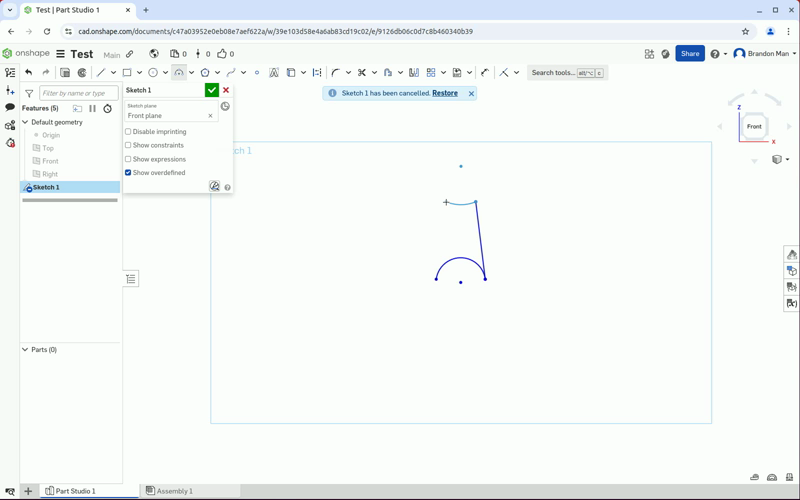
mouse_move(460, 218)
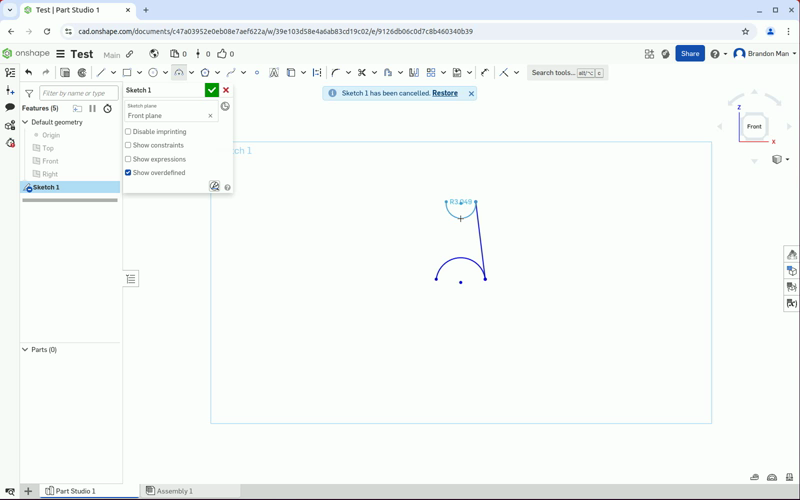
click(460, 218)
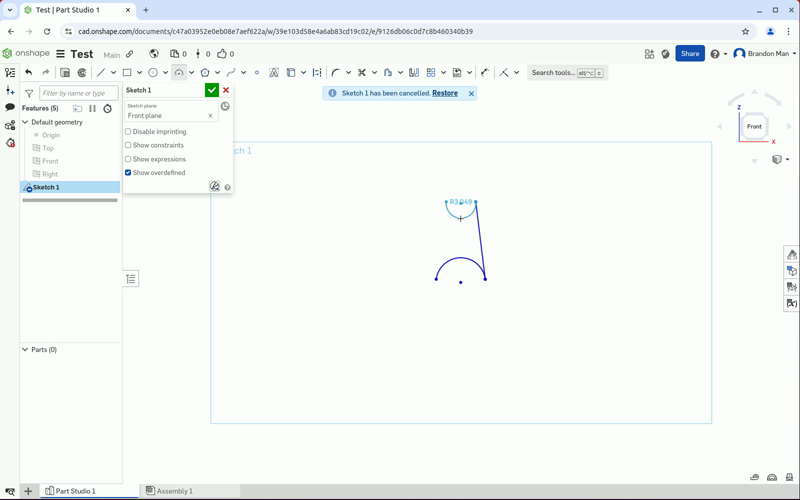
key_up(shift)
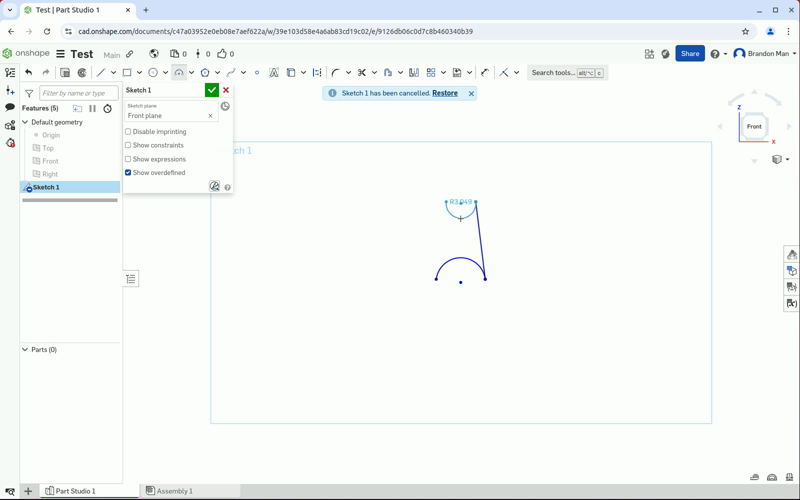
key(esc)
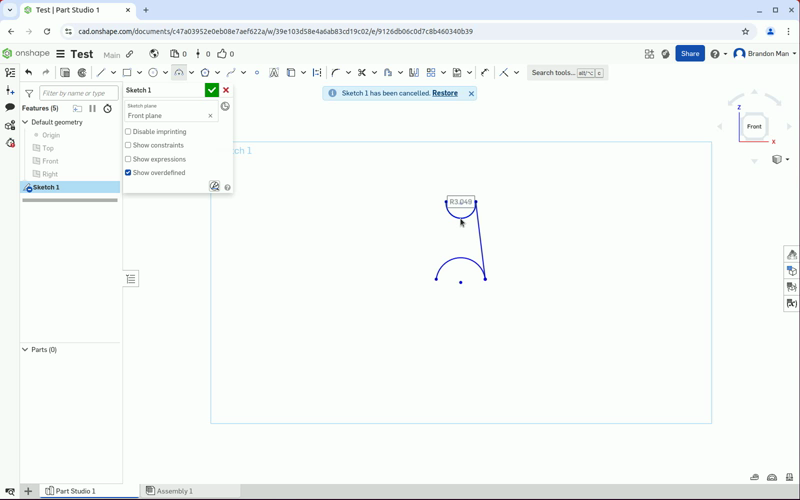
key(l)
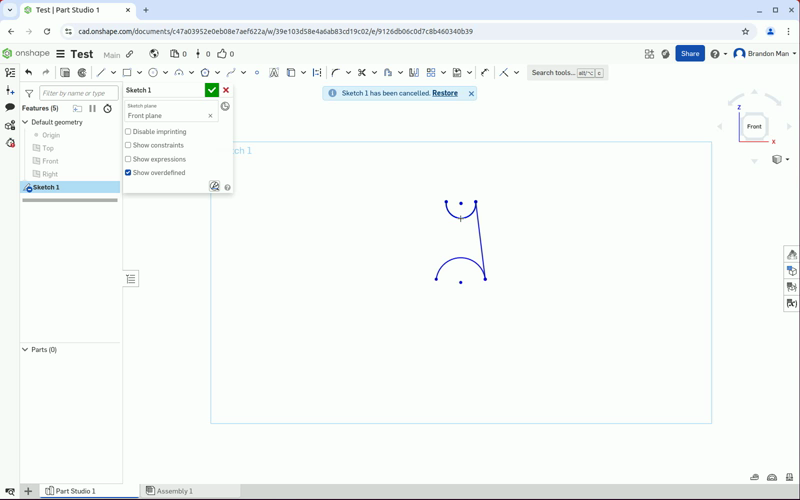
mouse_move(446, 201)
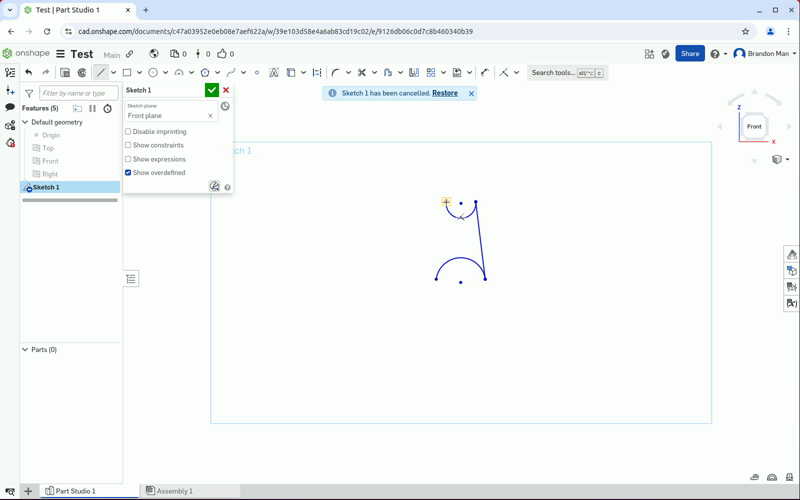
click(446, 201)
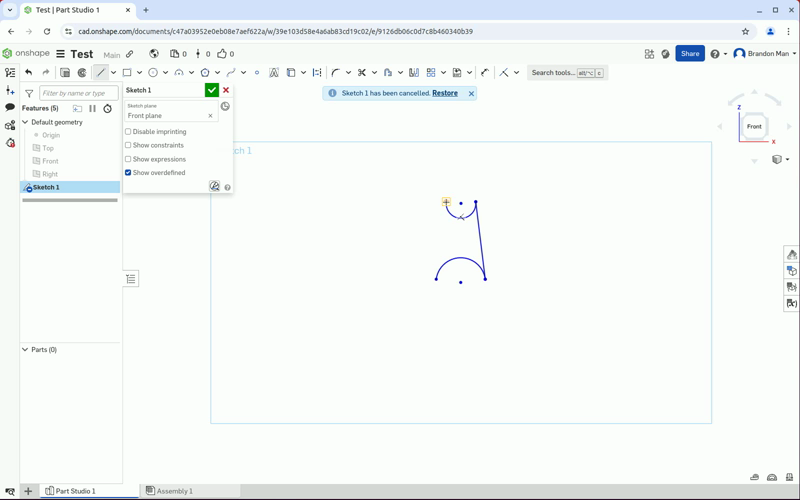
key_down(shift)
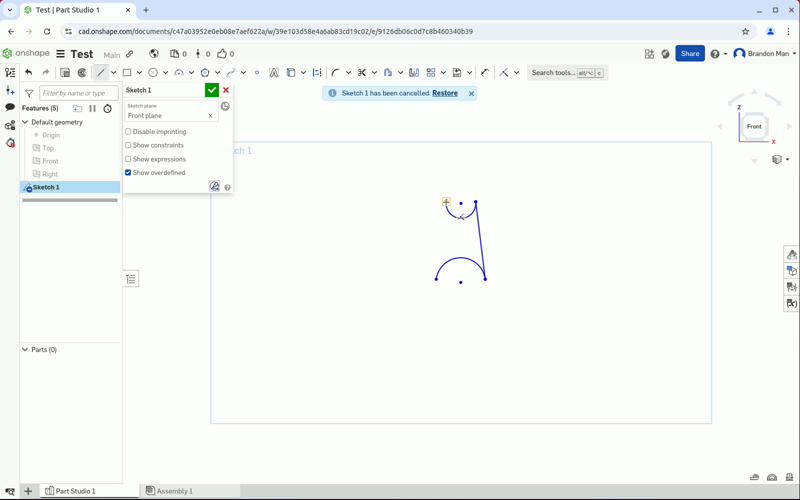
mouse_move(436, 279)
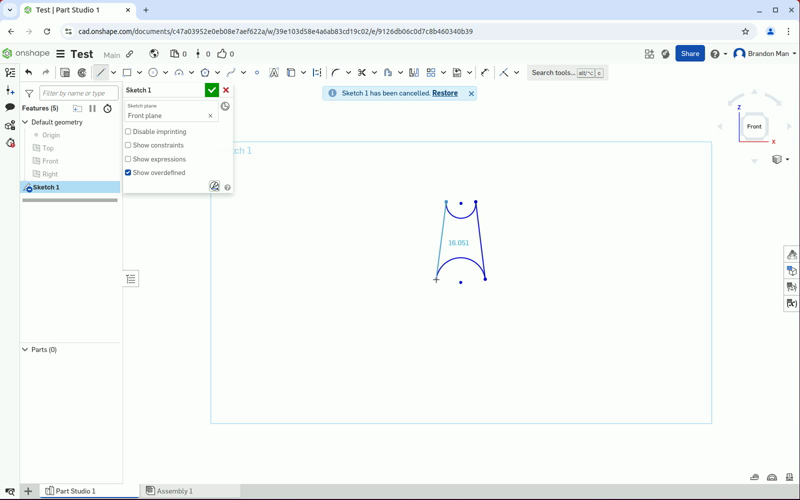
key_up(shift)
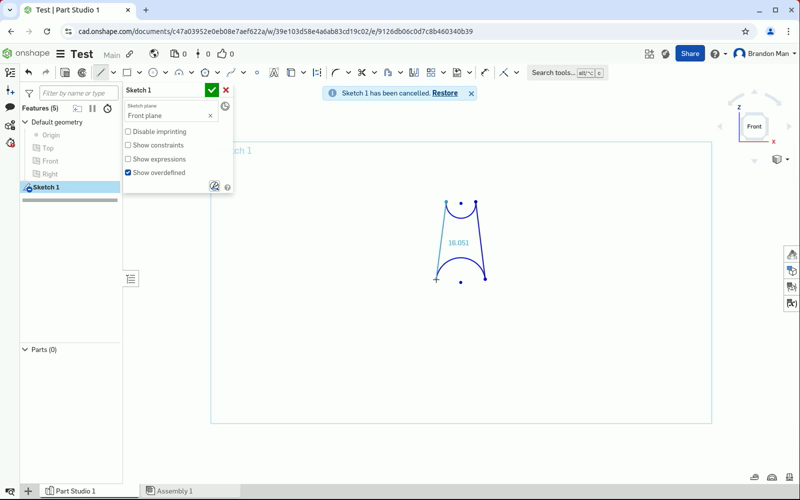
click(436, 279)
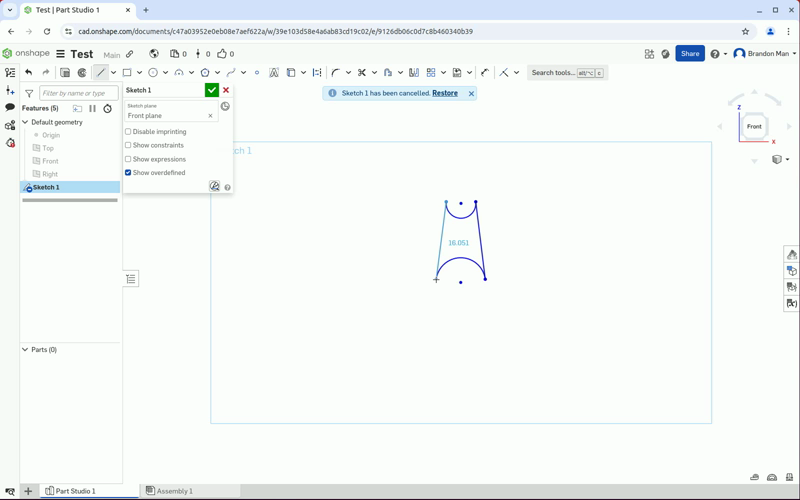
key(esc)
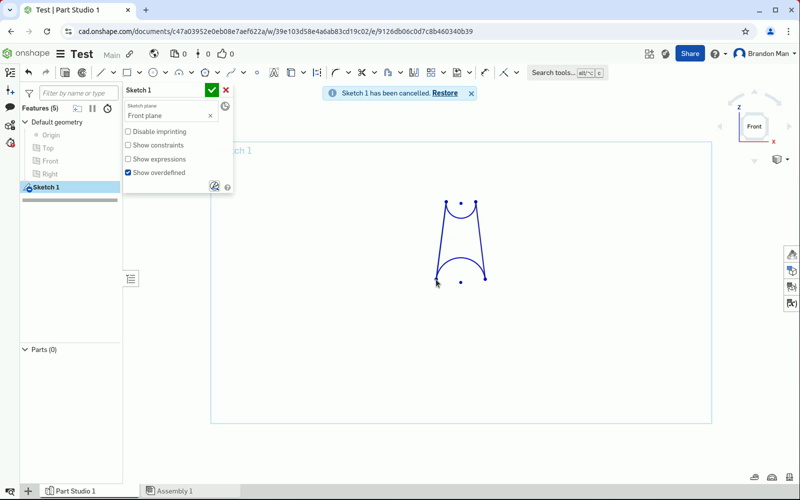
key(c)
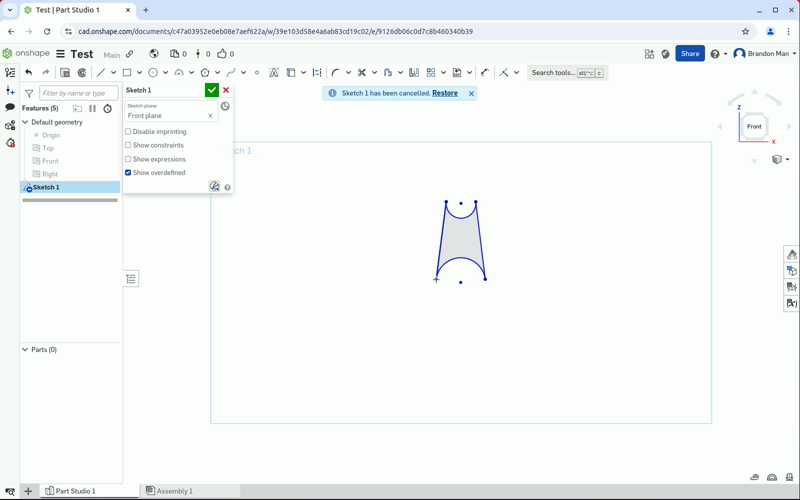
key_down(shift)
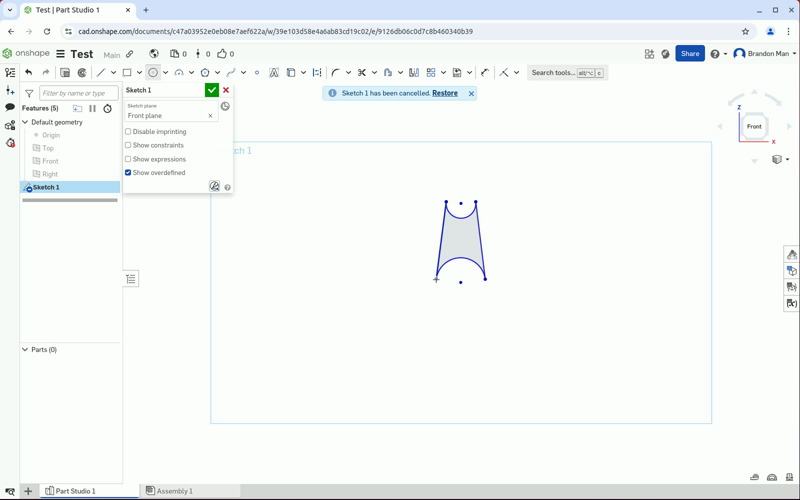
mouse_move(463, 225)
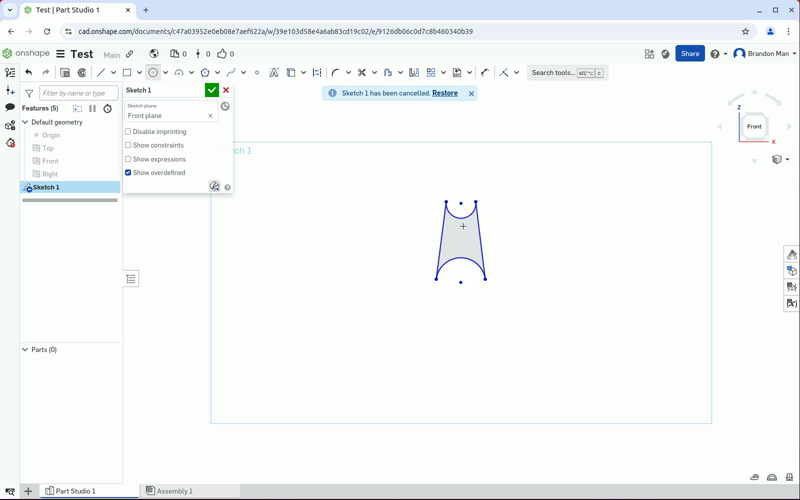
click(463, 225)
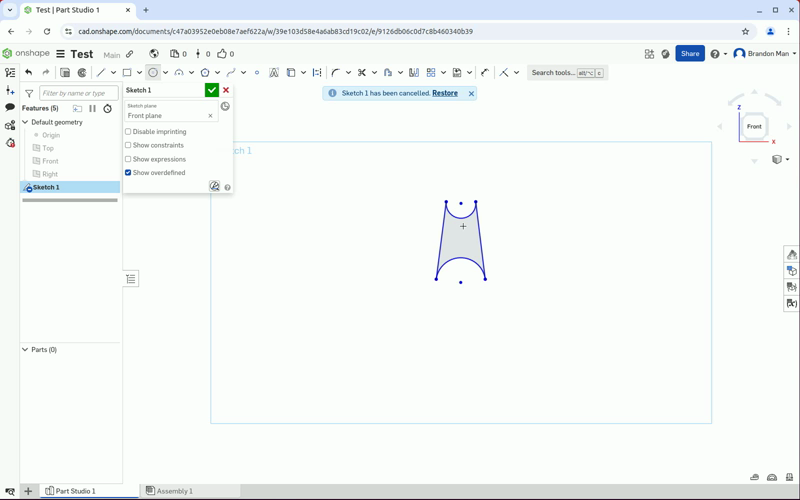
key_up(shift)
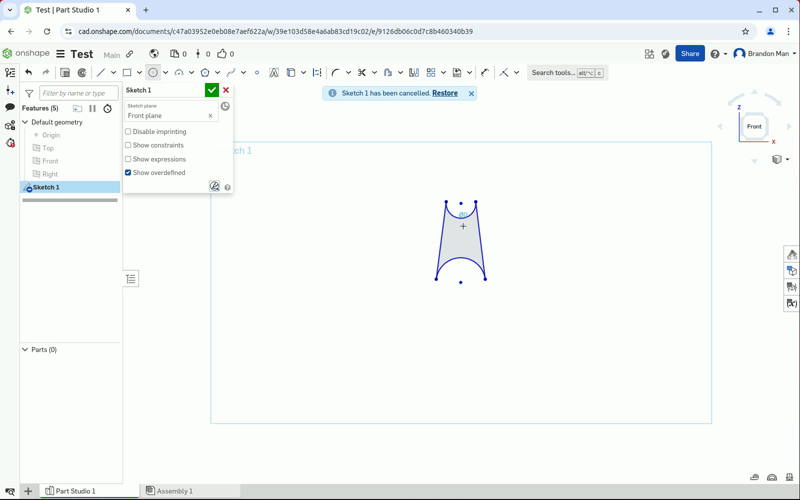
mouse_move(465, 225)
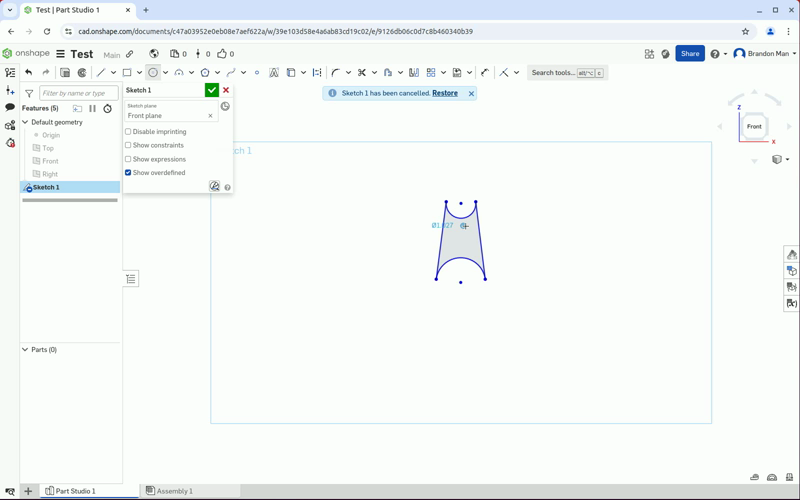
scroll(6)
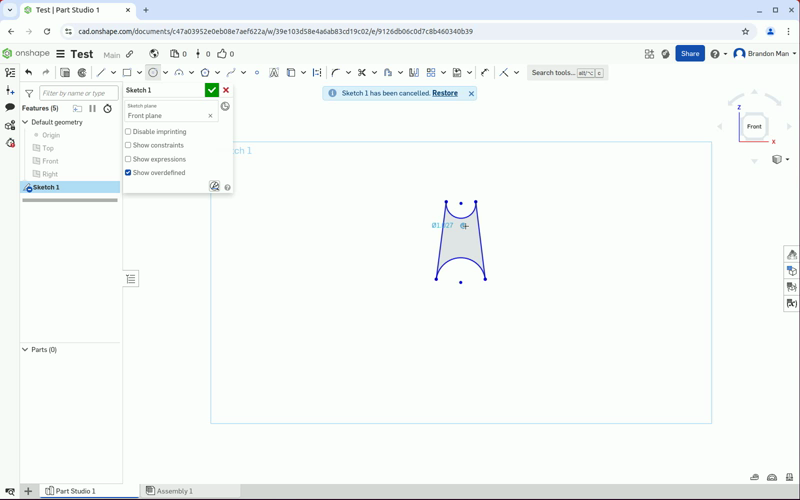
scroll(6)
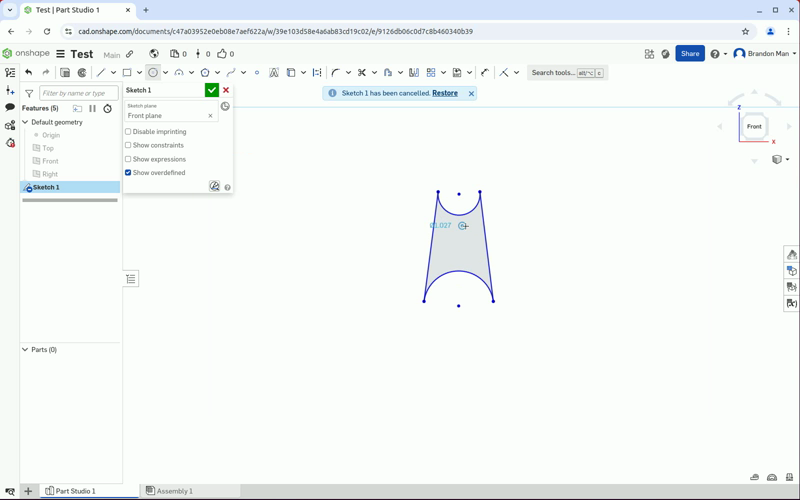
scroll(6)
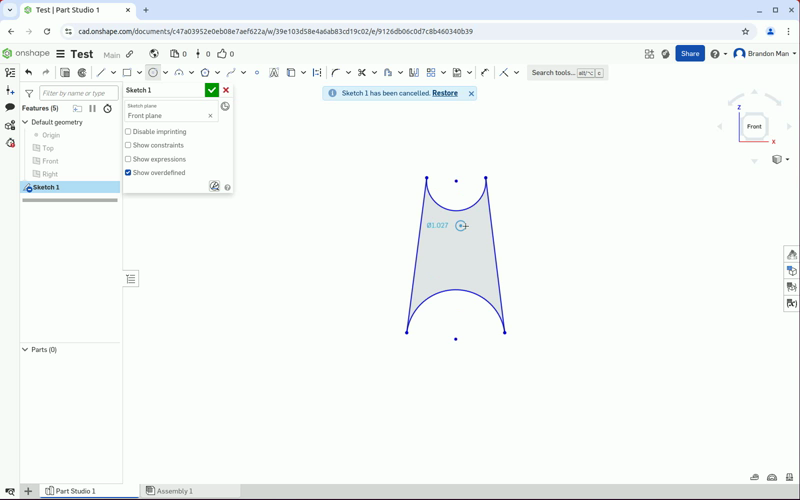
scroll(6)
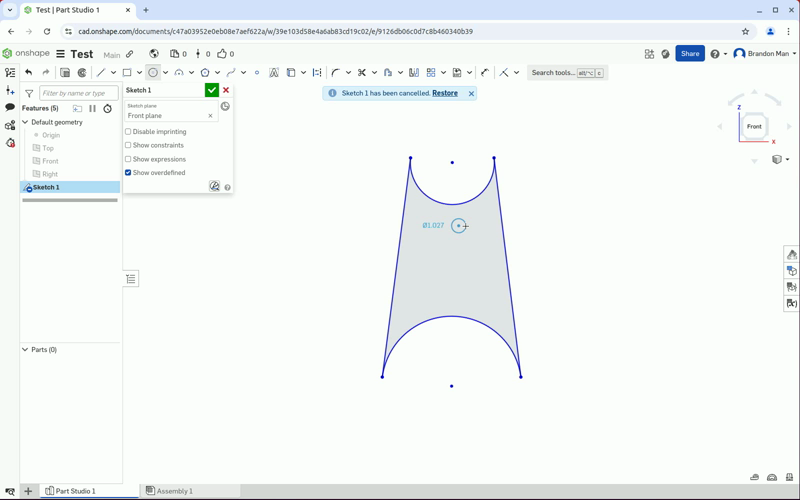
scroll(6)
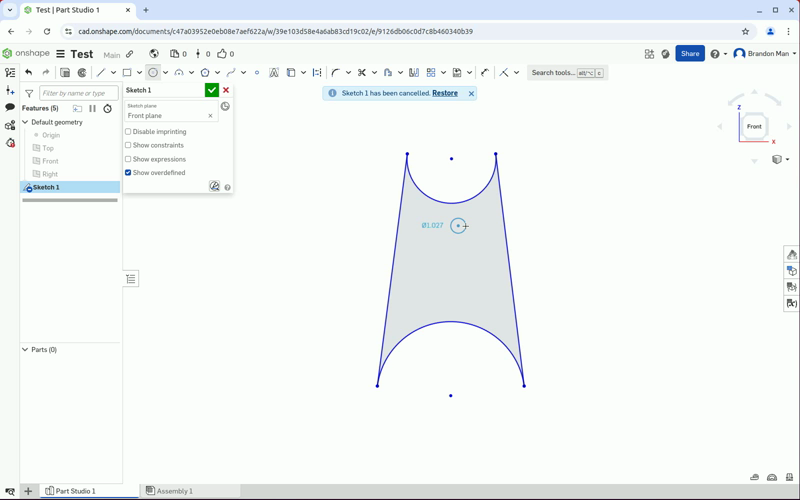
scroll(6)
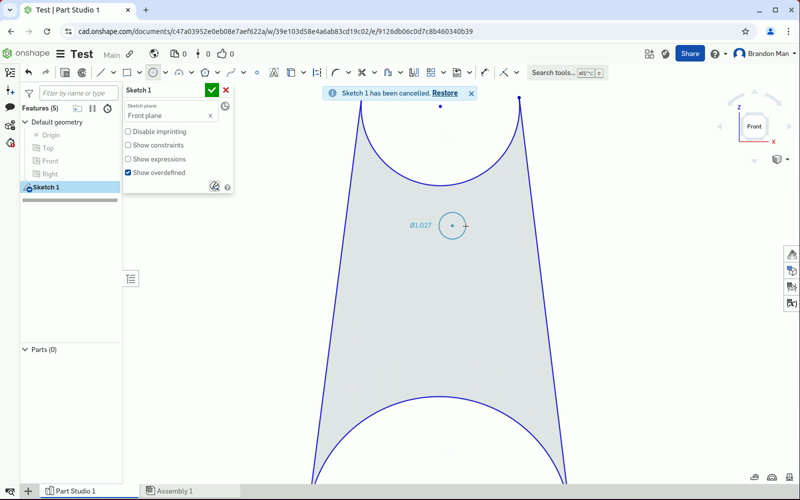
scroll(6)
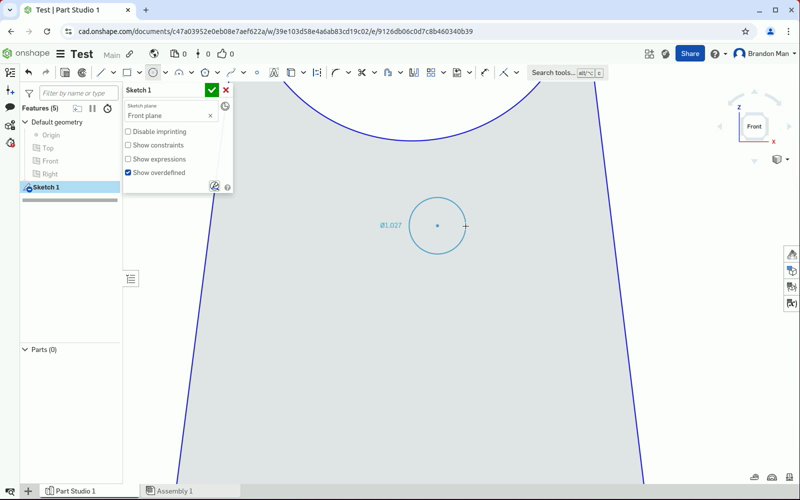
click(465, 225)
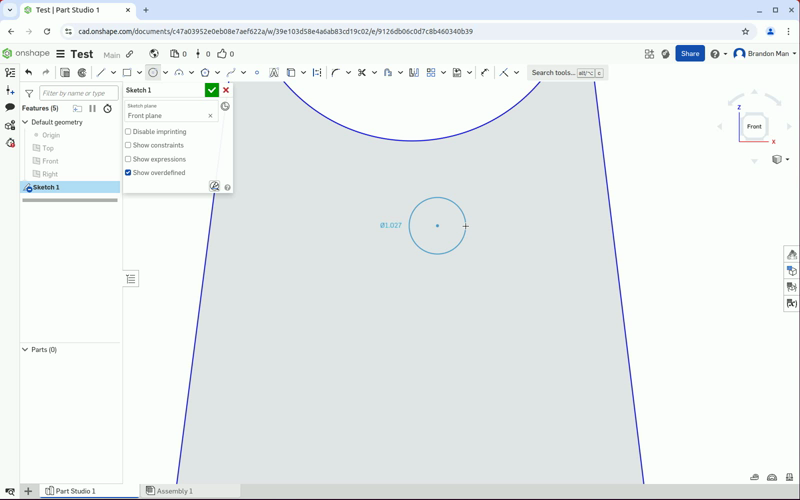
scroll(-6)
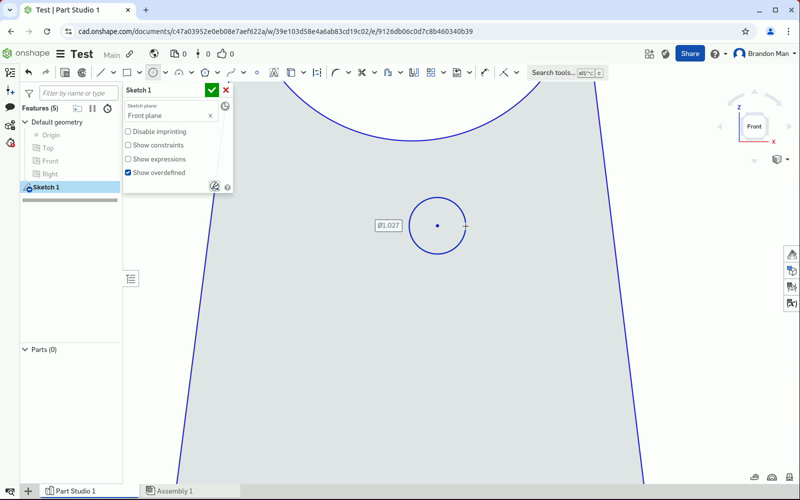
scroll(-6)
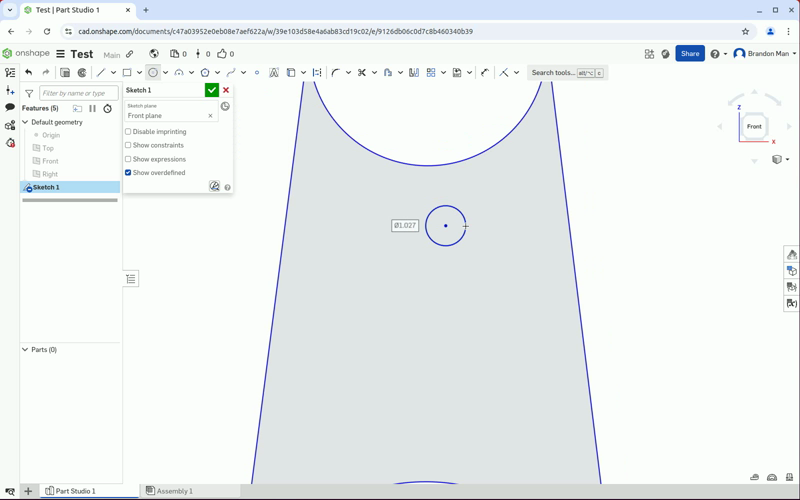
scroll(-6)
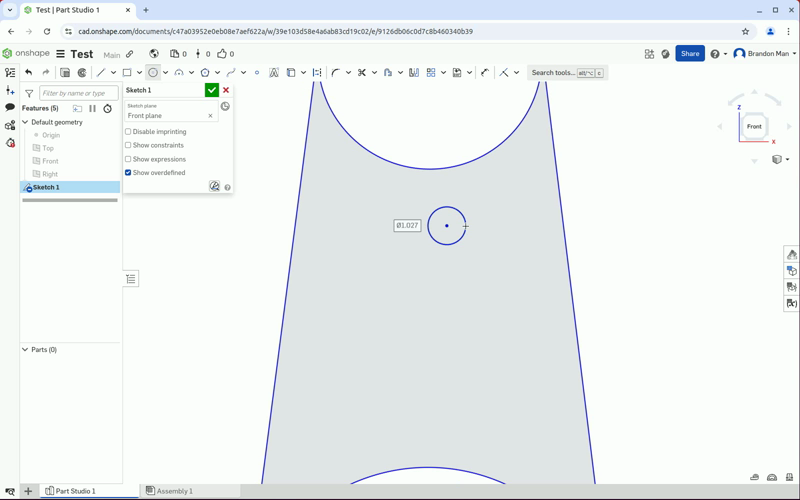
scroll(-6)
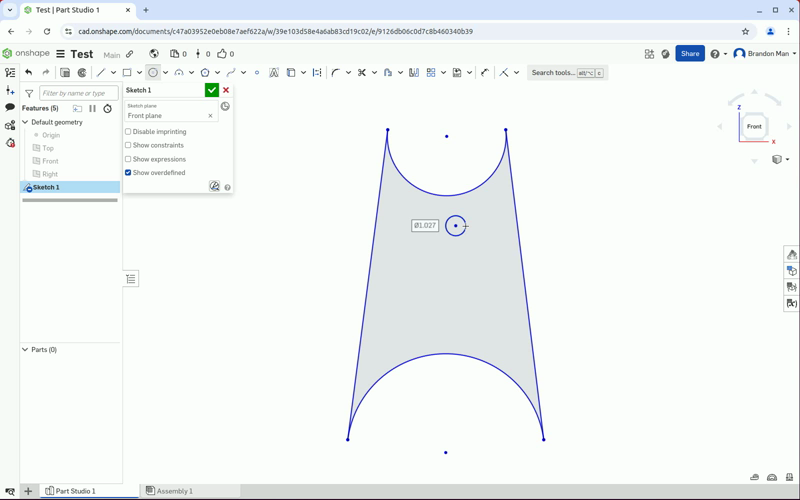
scroll(-6)
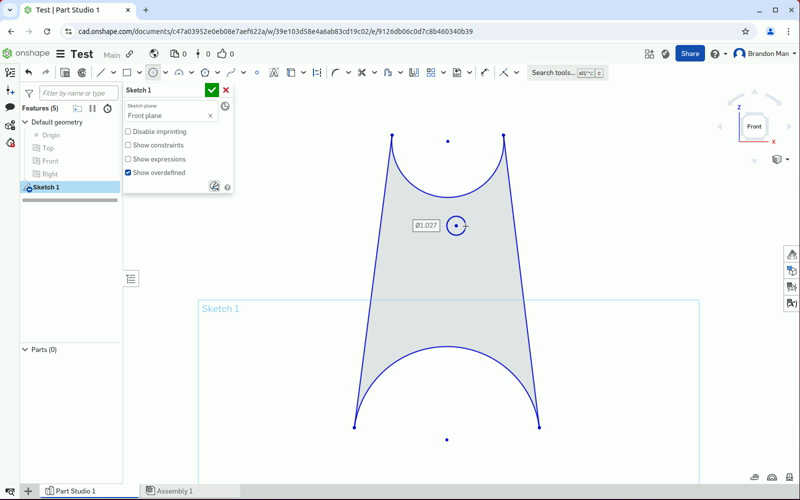
scroll(-6)
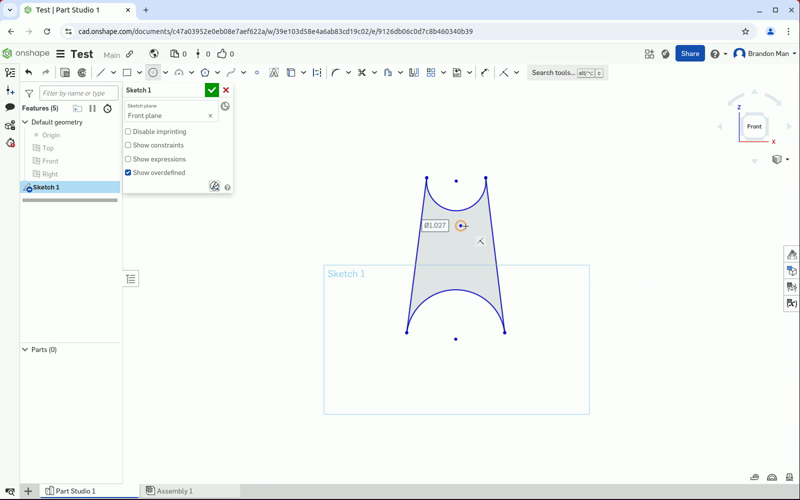
scroll(-6)
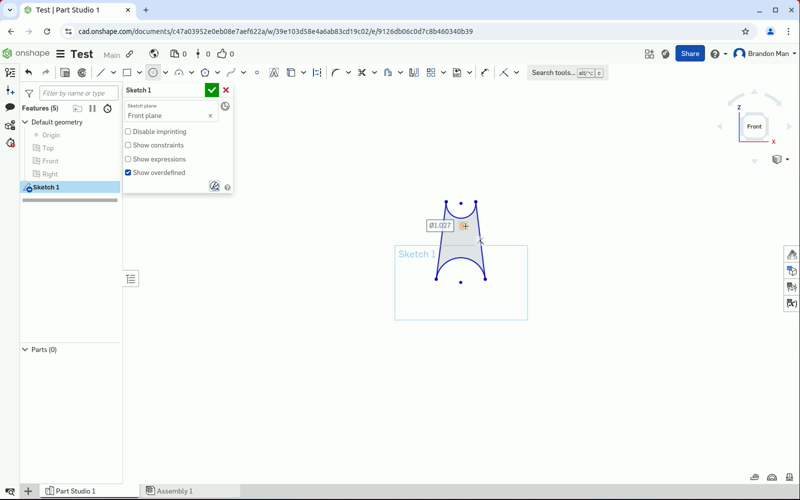
key(esc)
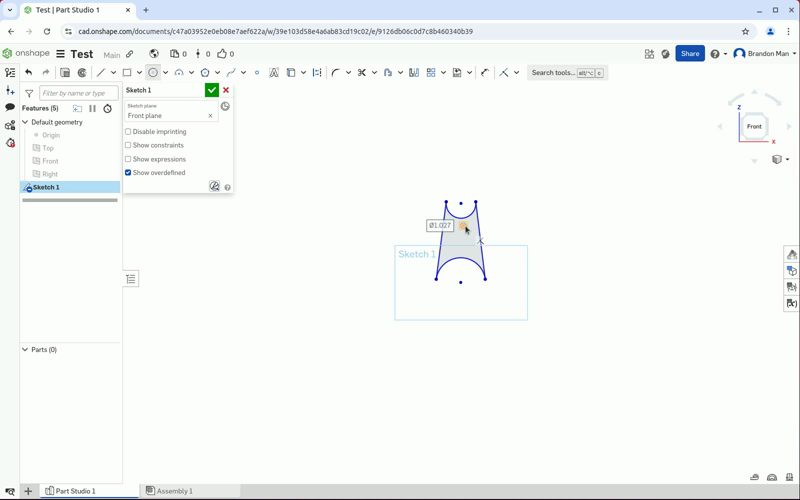
mouse_move(459, 221)
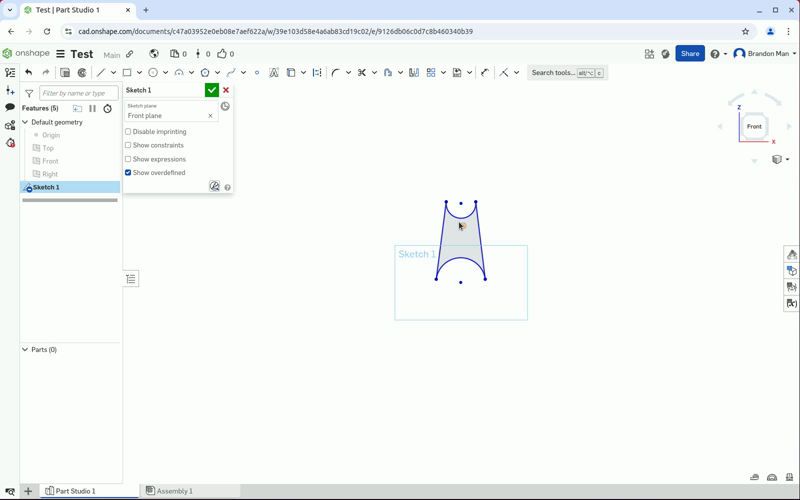
click(459, 221)
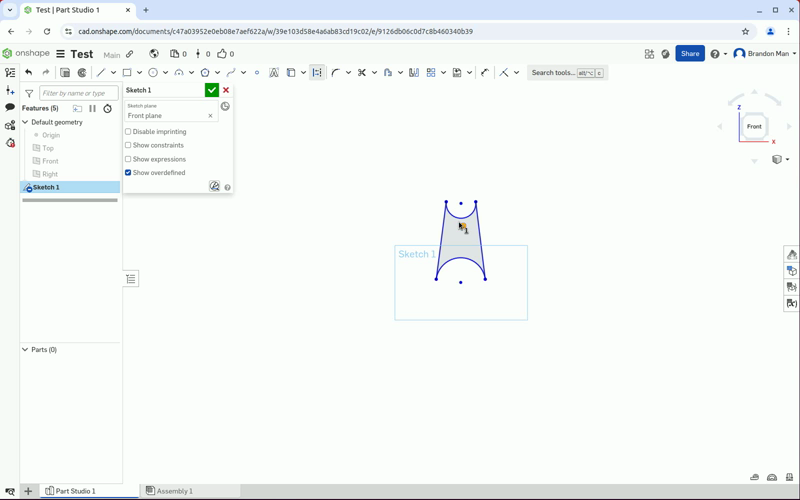
mouse_move(73, 352)
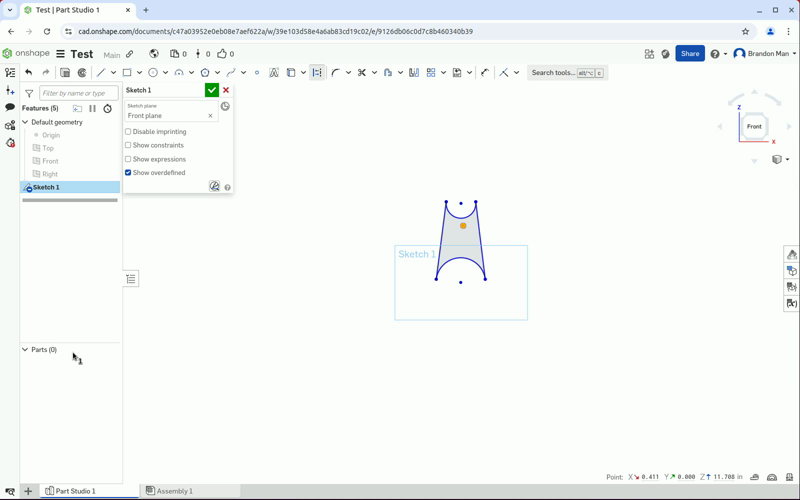
key(shift+y)
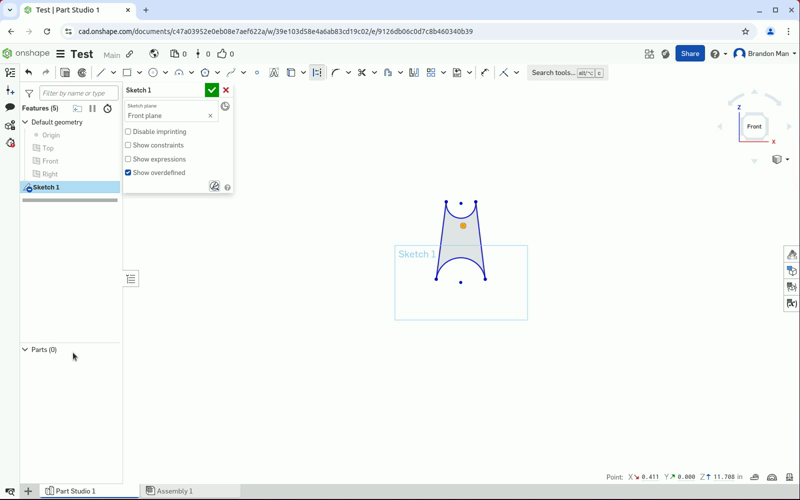
key(shift+e)
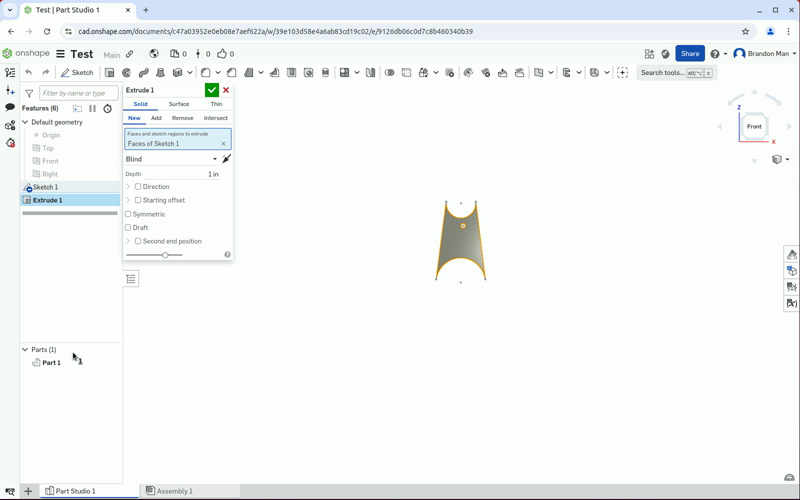
mouse_move(143, 106)
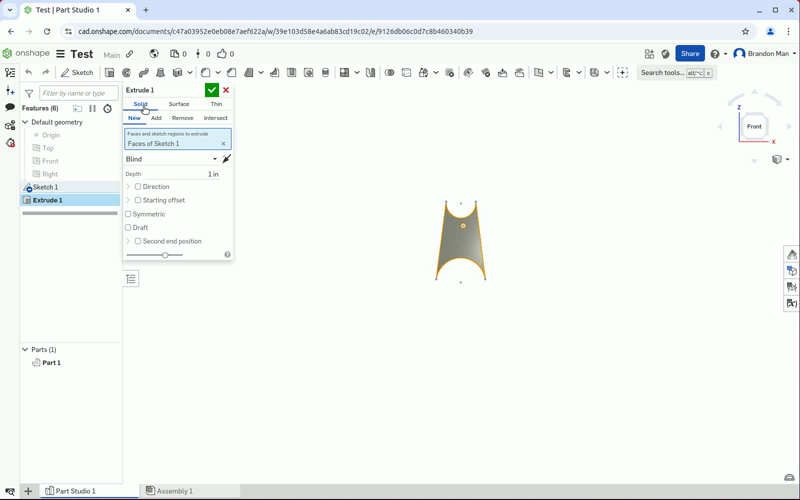
click(143, 106)
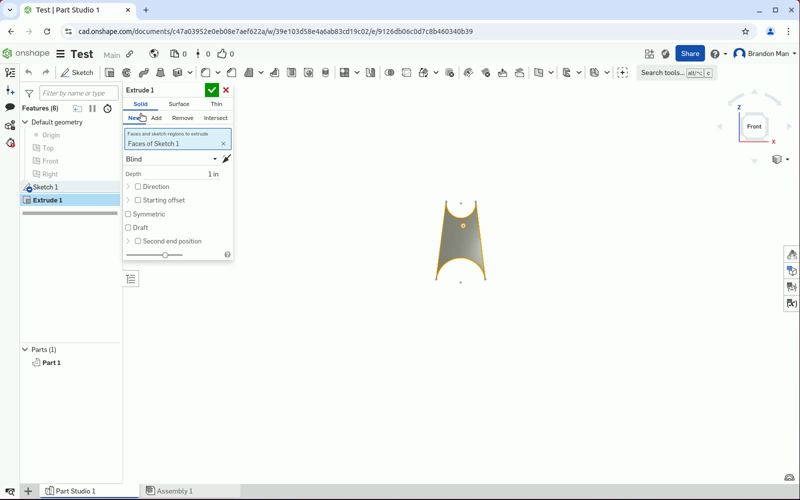
mouse_move(137, 120)
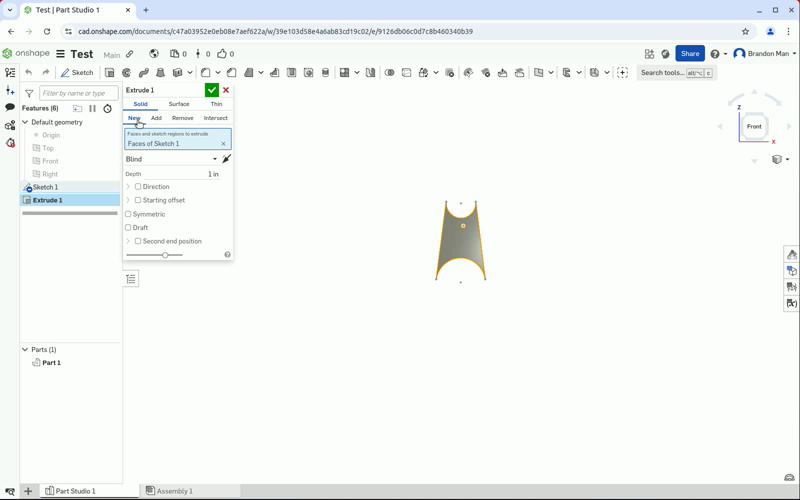
click(137, 120)
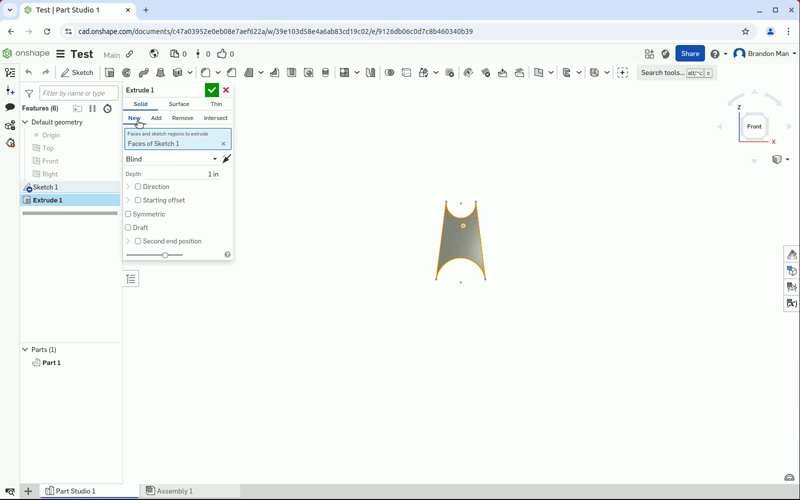
key(tab, 4)
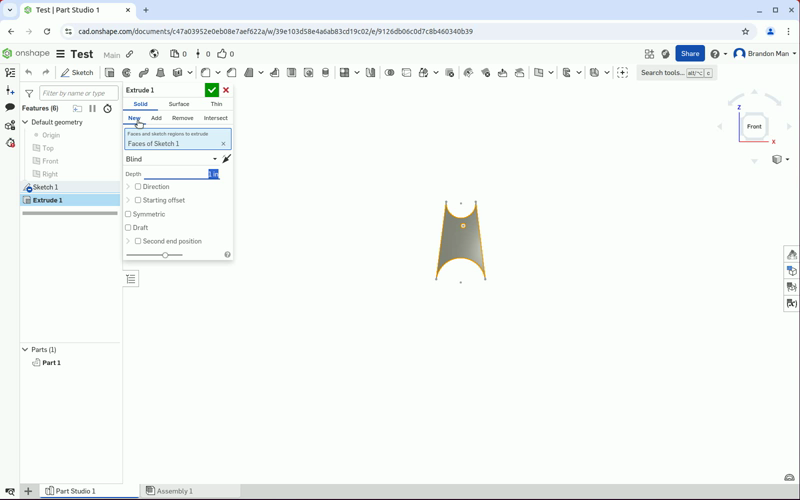
text(0.963)
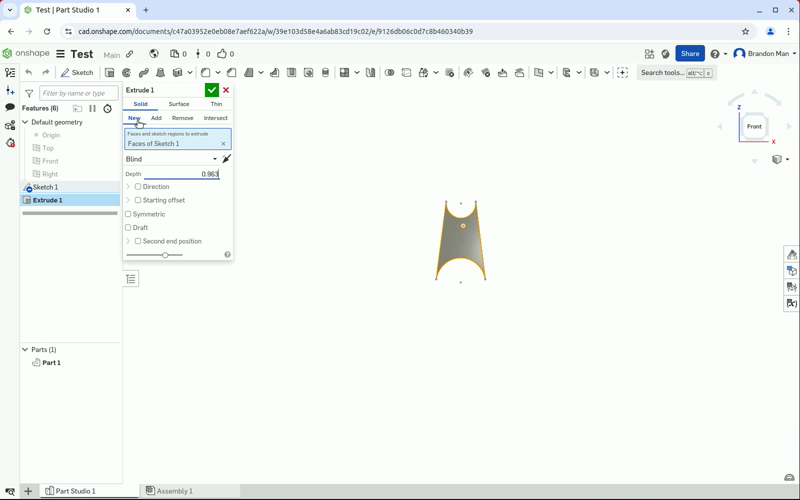
key(enter)
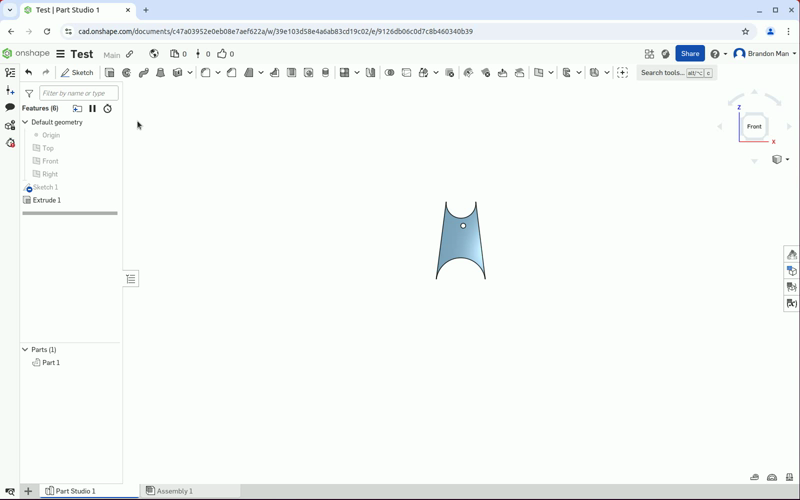
key(shift+h)
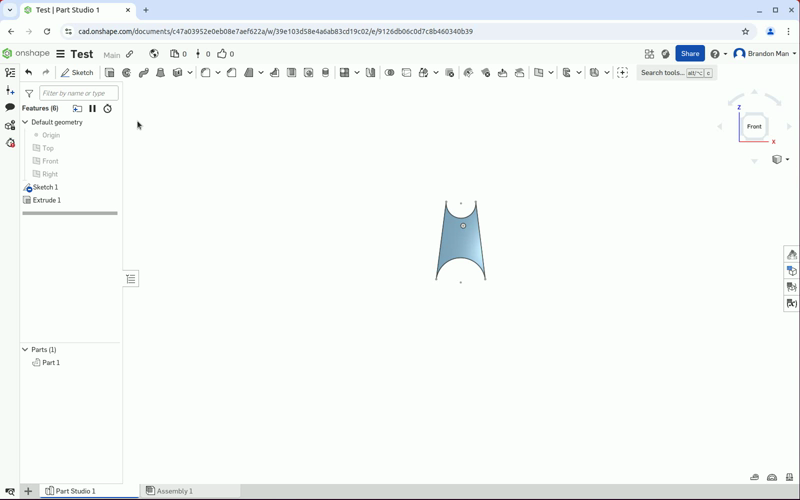
key(shift+h)
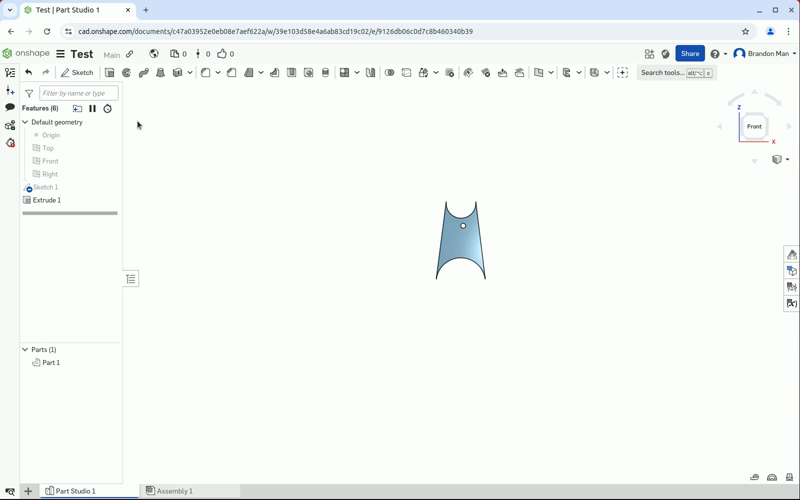
mouse_move(73, 189)
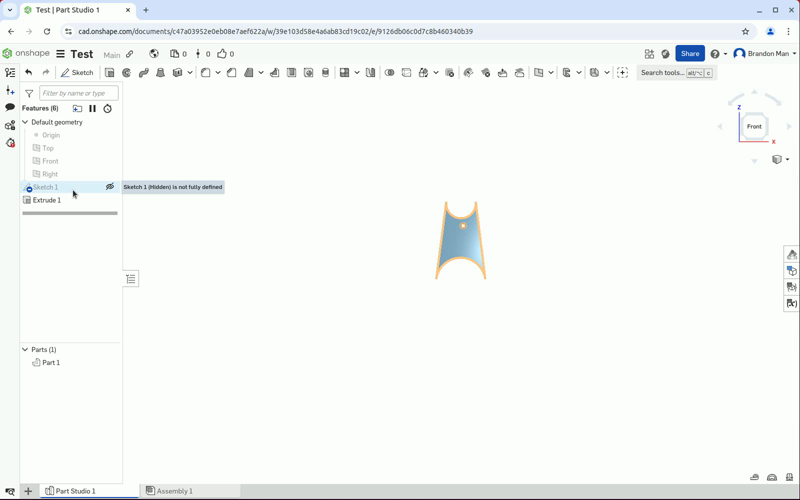
click(73, 189)
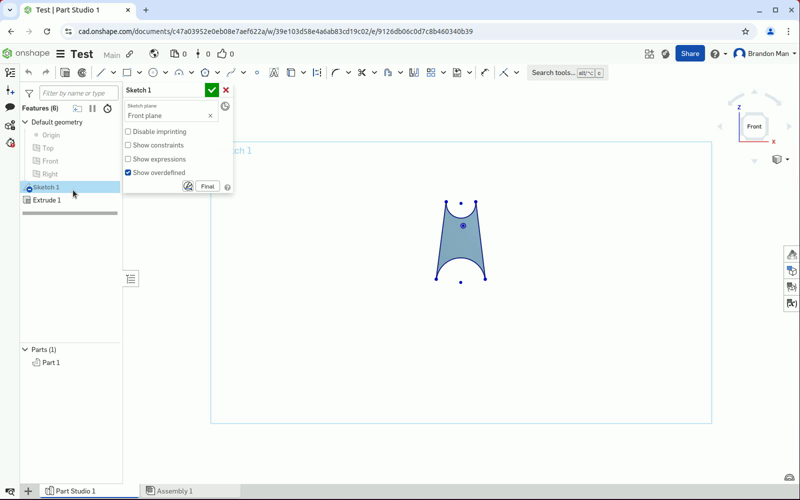
mouse_move(229, 92)
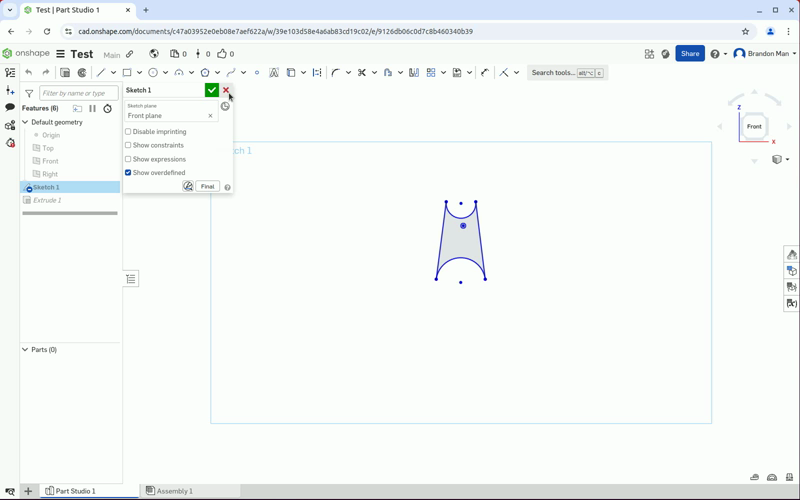
click(229, 92)
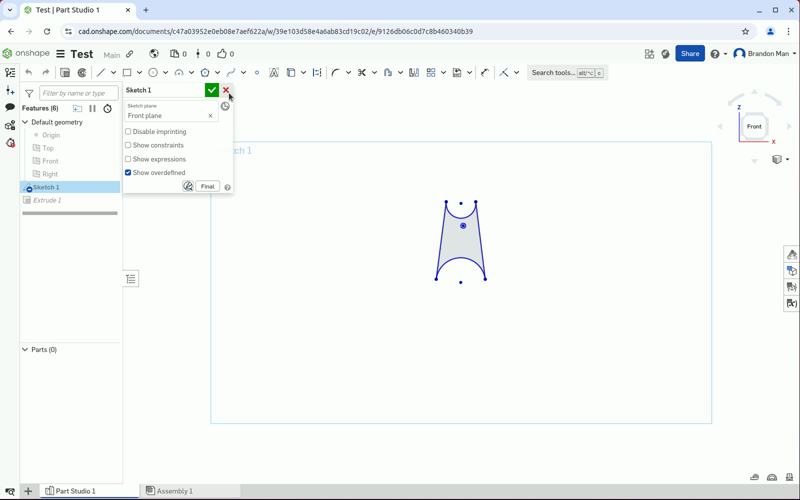
key(shift+s)
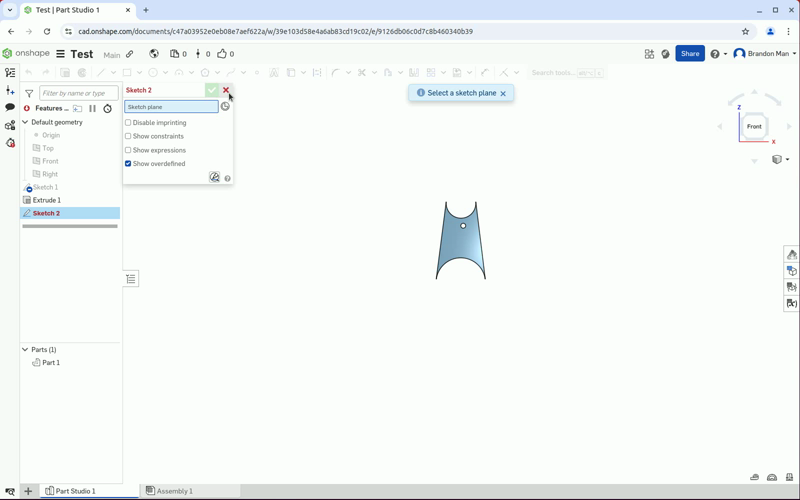
mouse_move(73, 163)
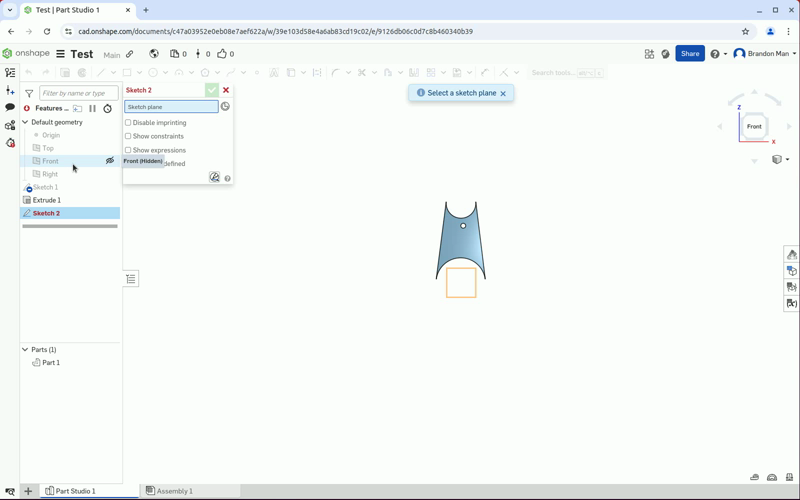
click(73, 163)
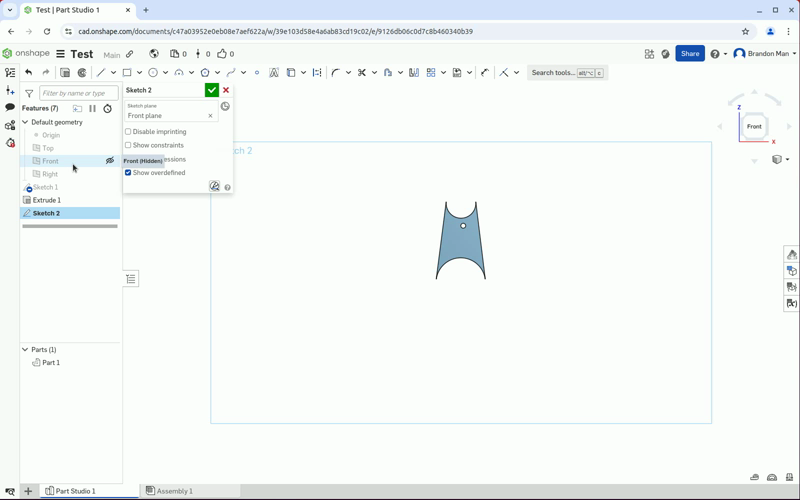
mouse_move(73, 352)
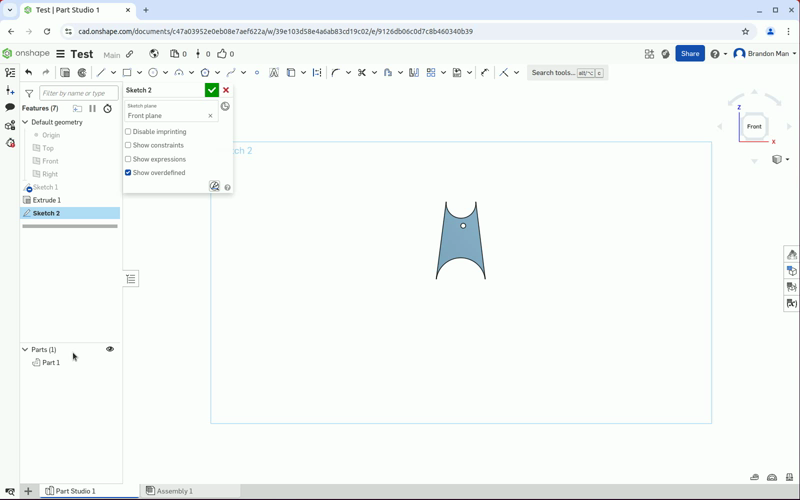
key(y)
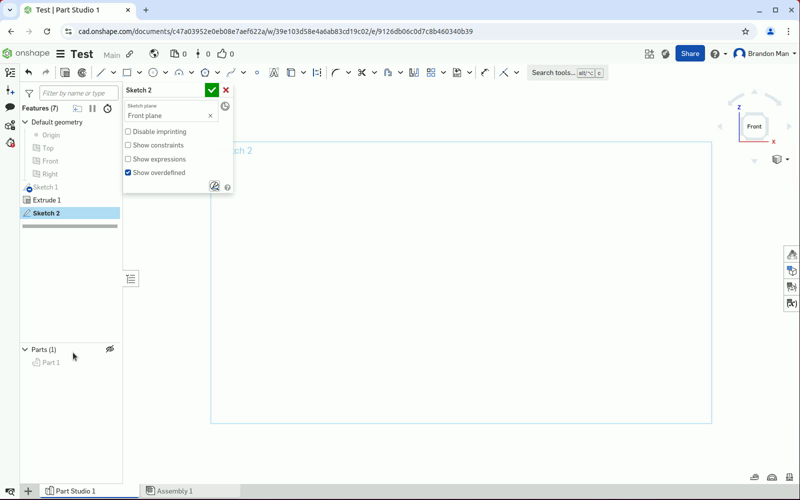
key(c)
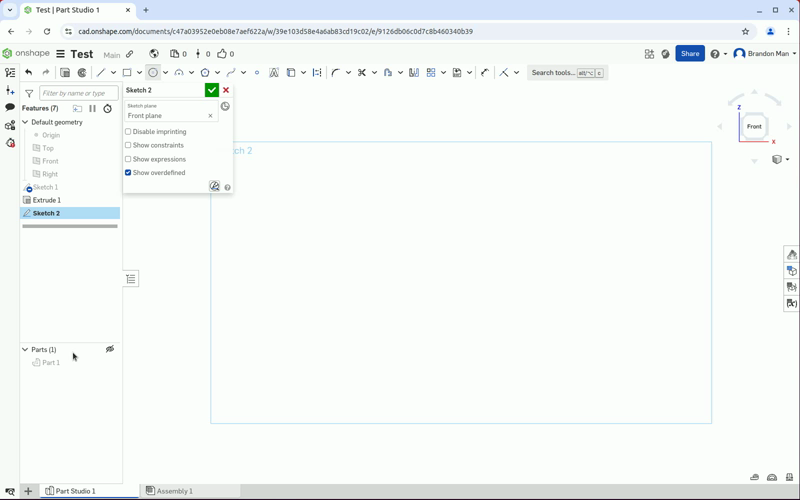
key_down(shift)
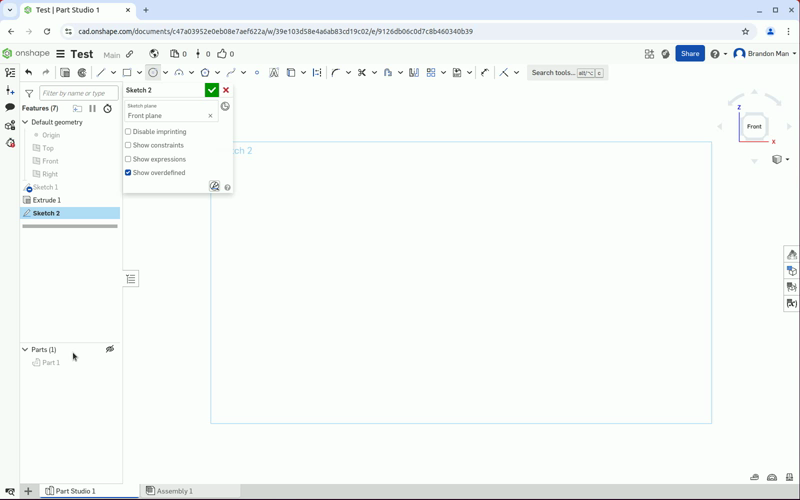
mouse_move(460, 204)
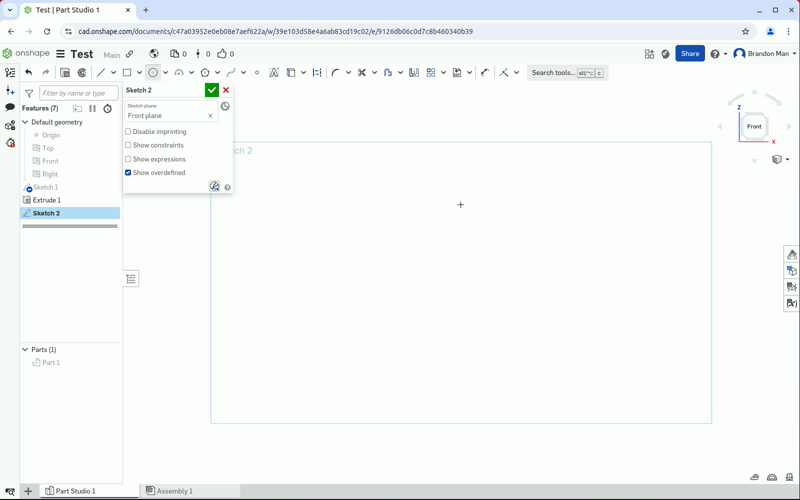
click(460, 204)
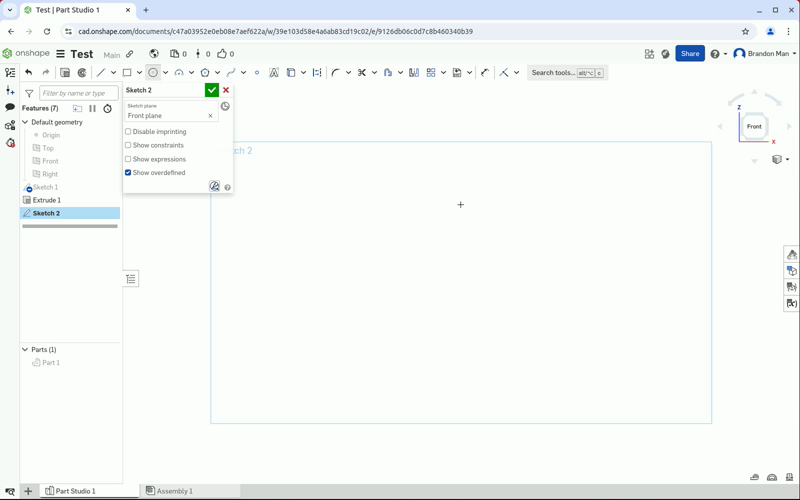
key_up(shift)
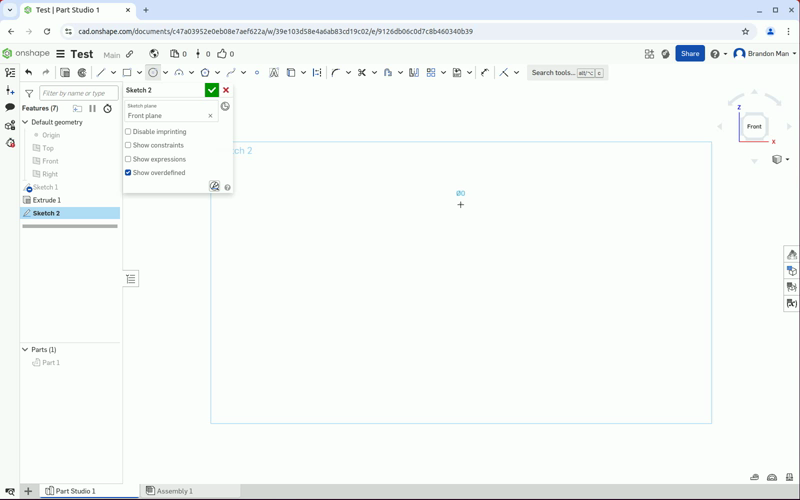
mouse_move(475, 204)
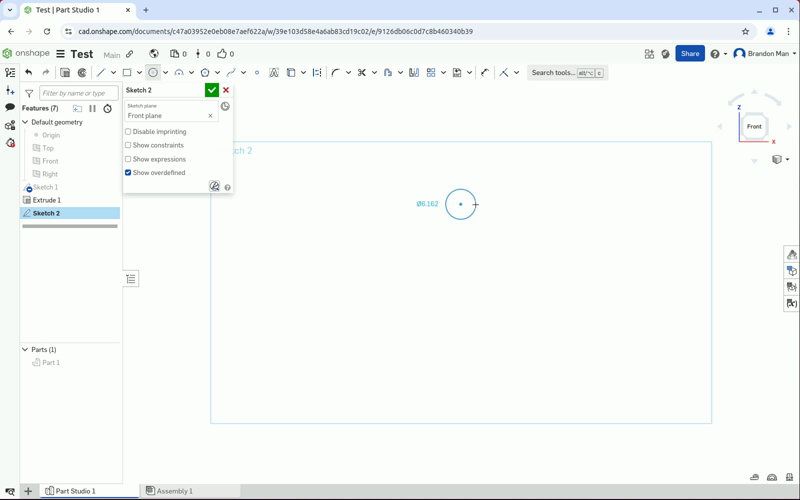
click(475, 204)
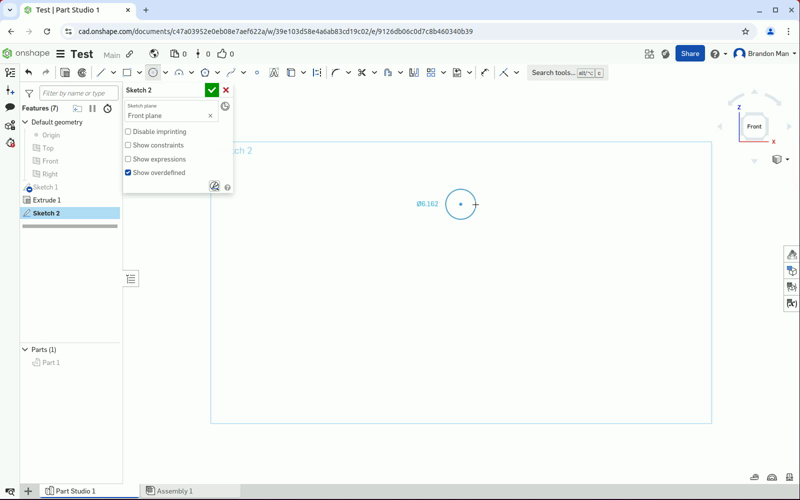
key(esc)
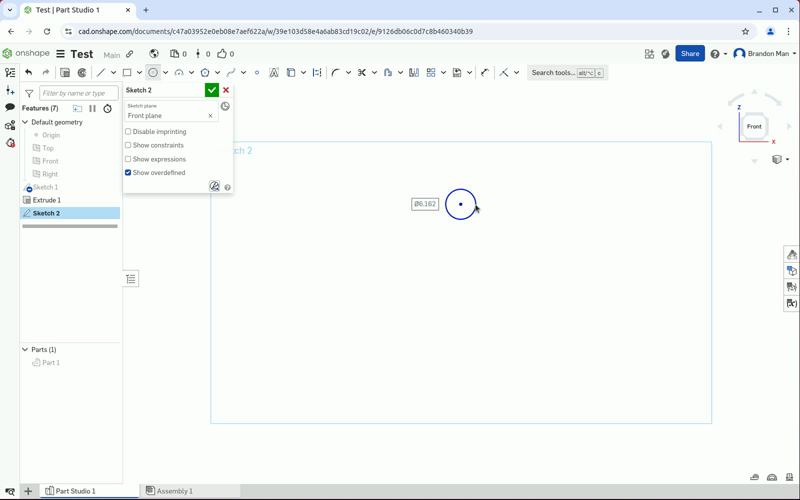
key(c)
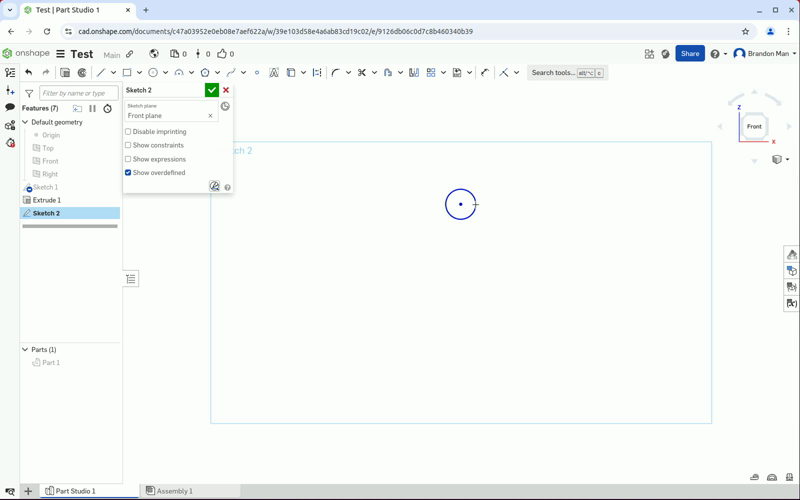
key_down(shift)
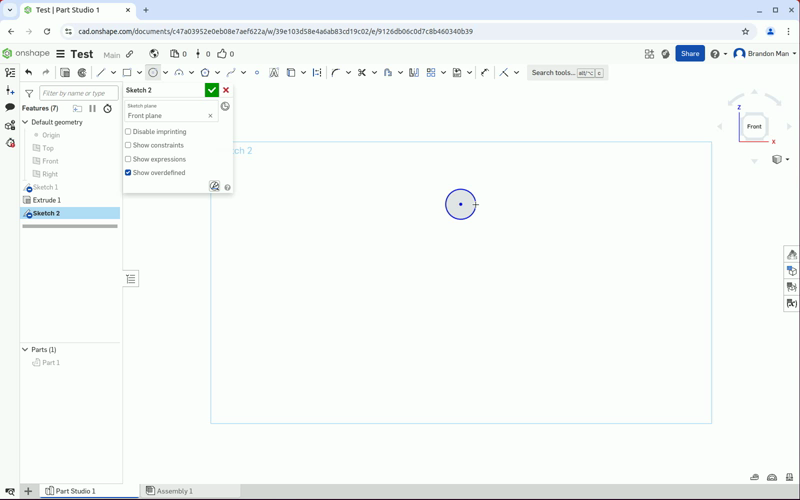
mouse_move(460, 204)
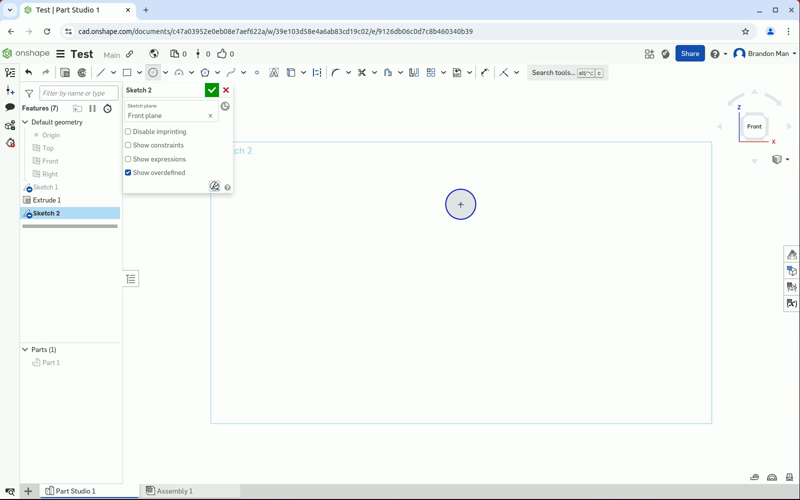
click(460, 204)
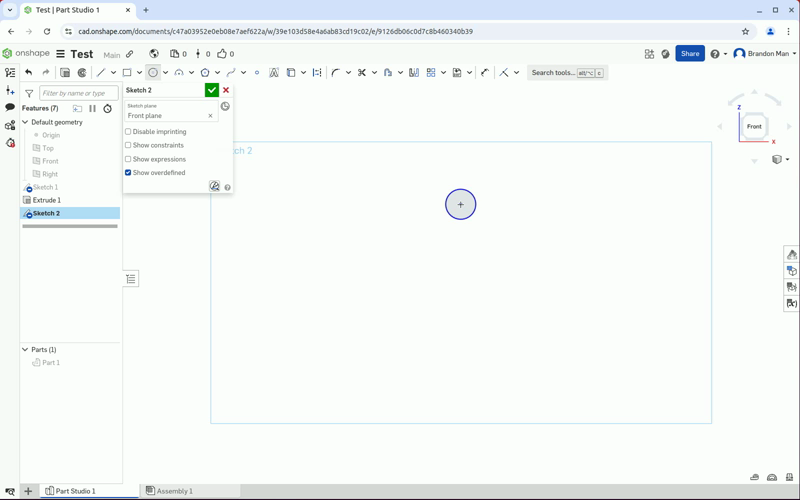
key_up(shift)
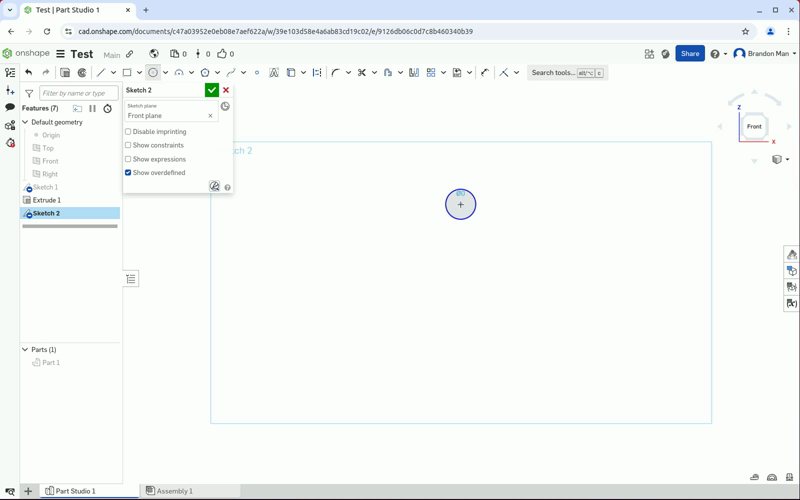
mouse_move(465, 204)
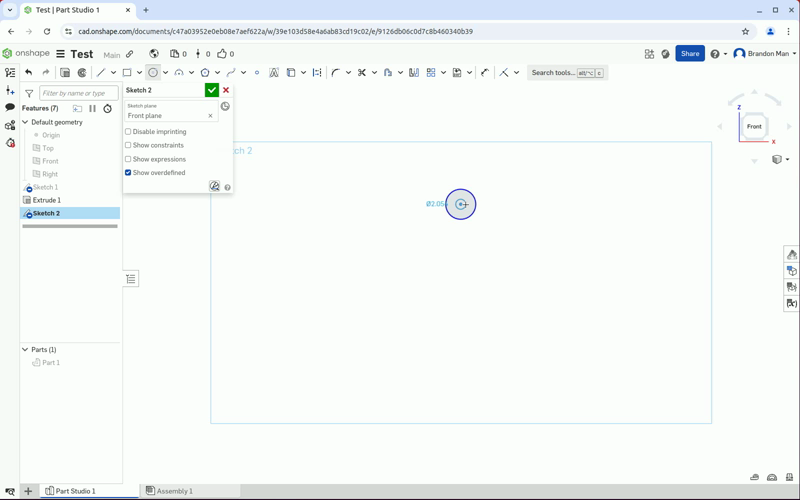
click(465, 204)
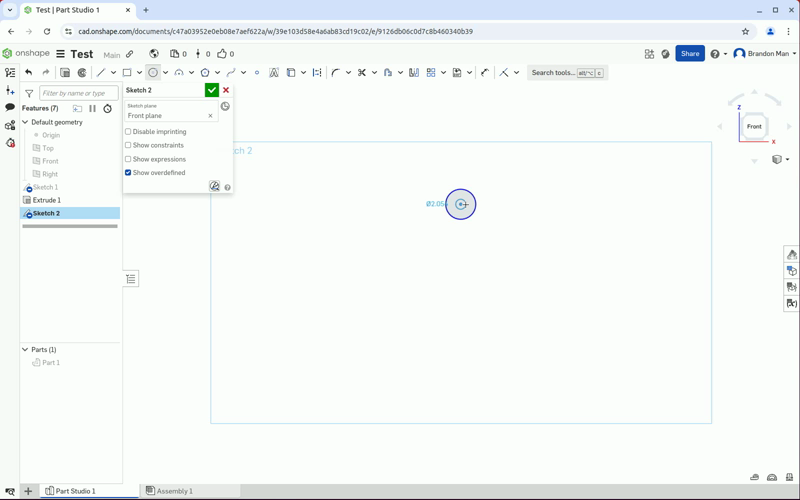
key(esc)
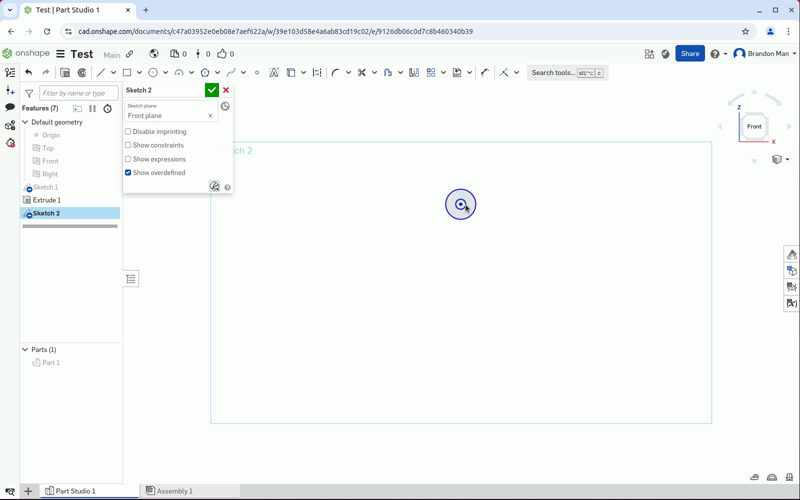
mouse_move(464, 214)
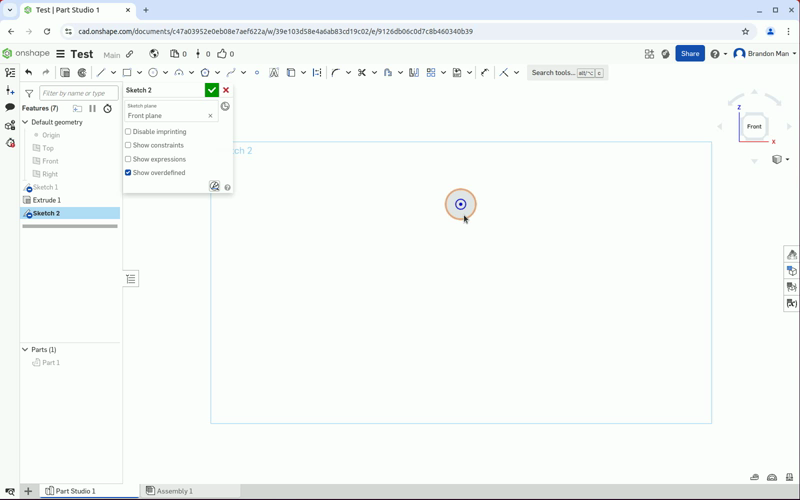
scroll(6)
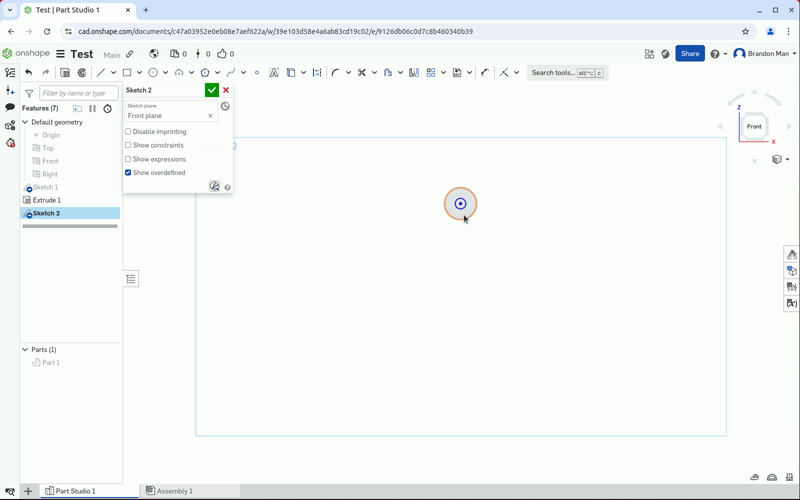
scroll(6)
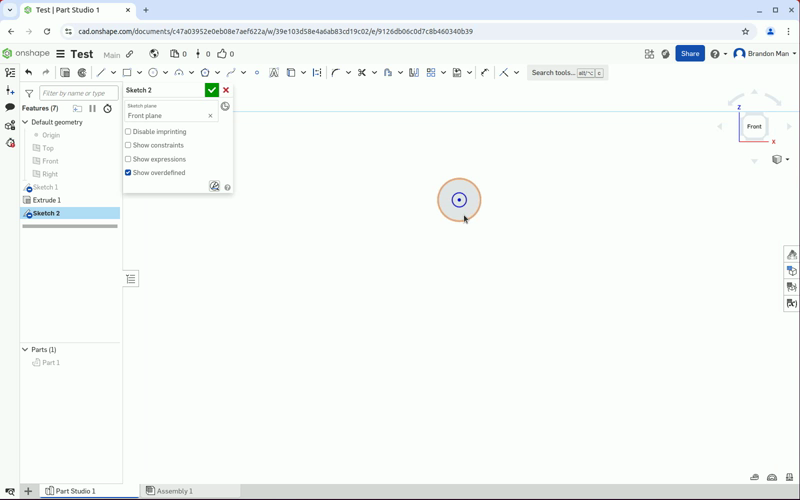
scroll(6)
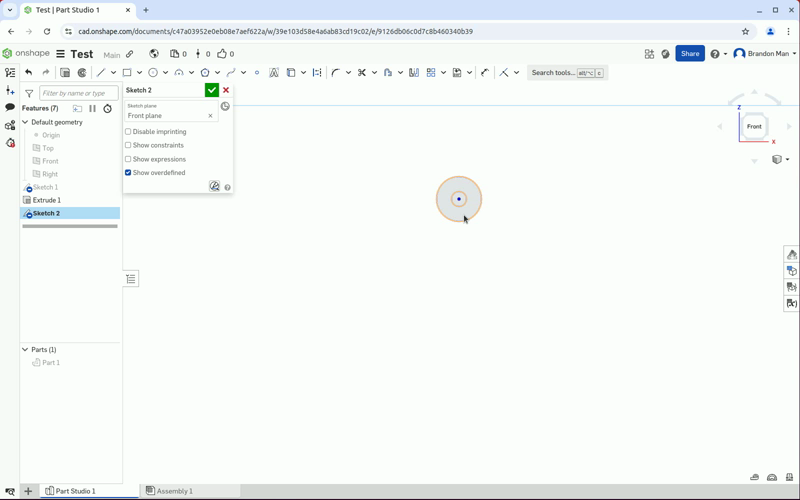
scroll(6)
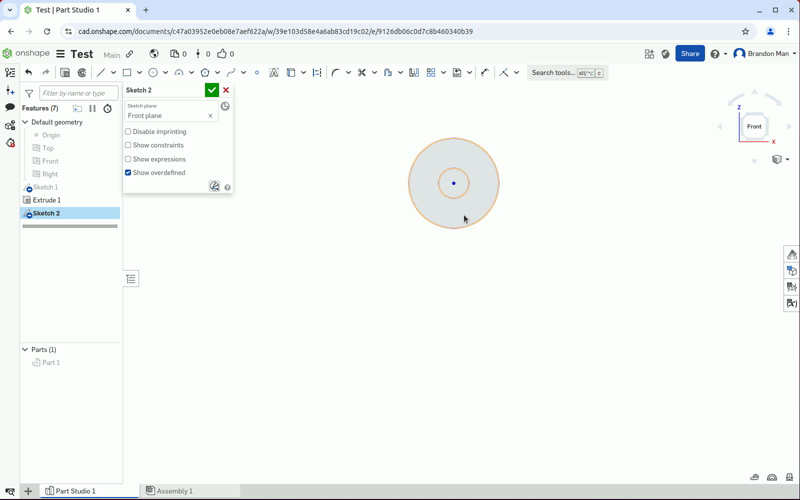
scroll(6)
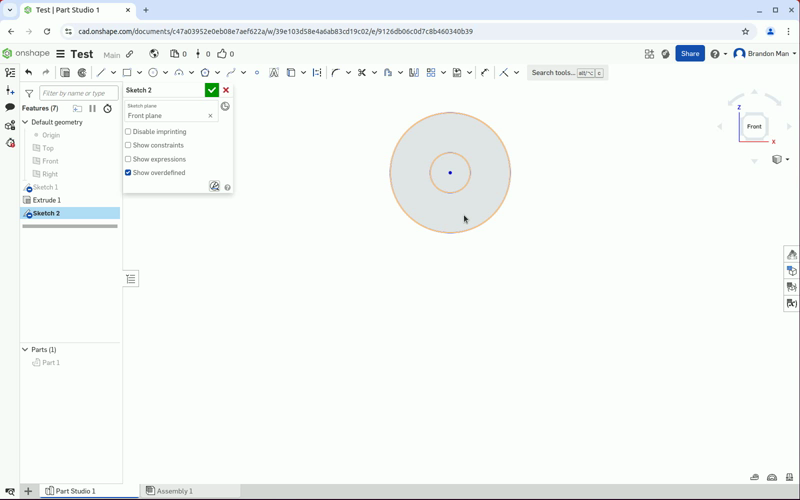
scroll(6)
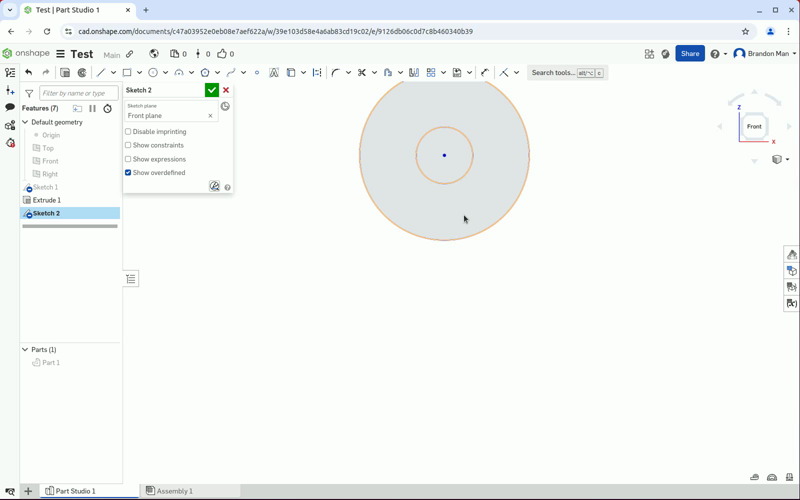
scroll(6)
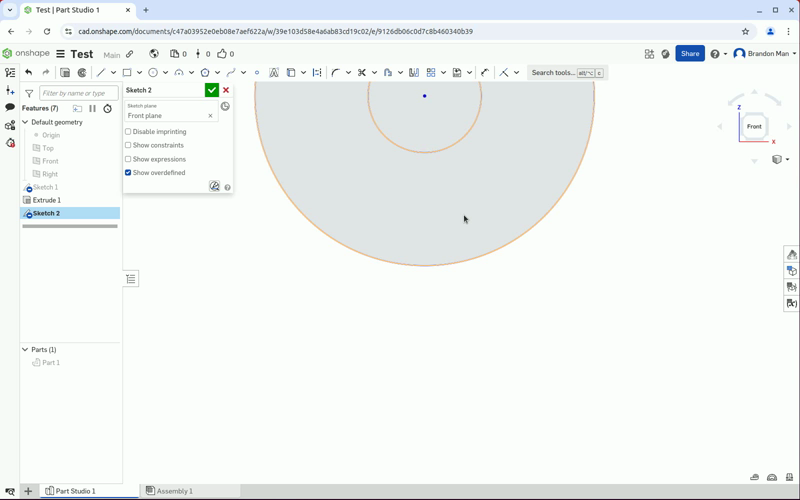
click(464, 214)
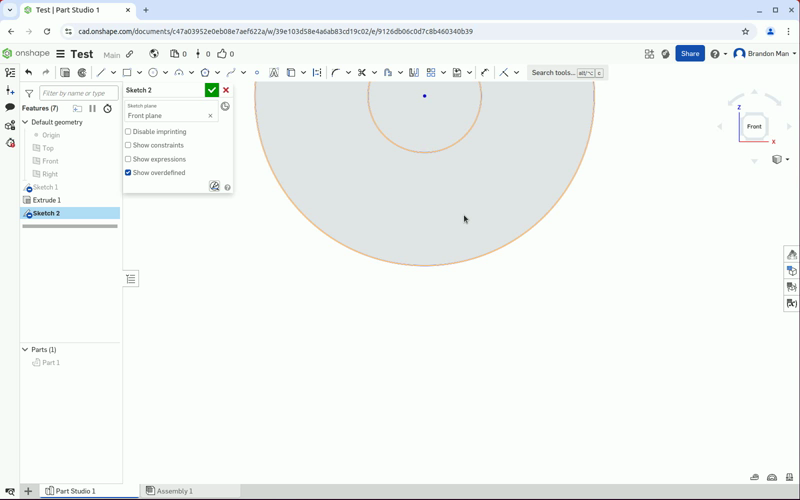
scroll(-6)
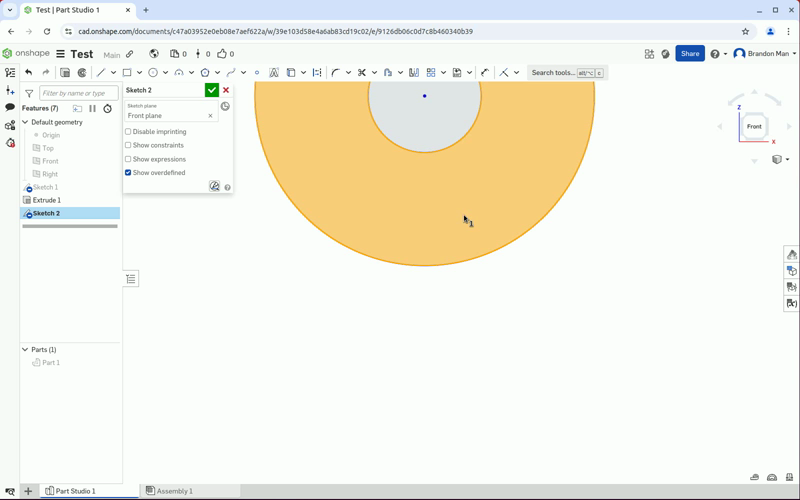
scroll(-6)
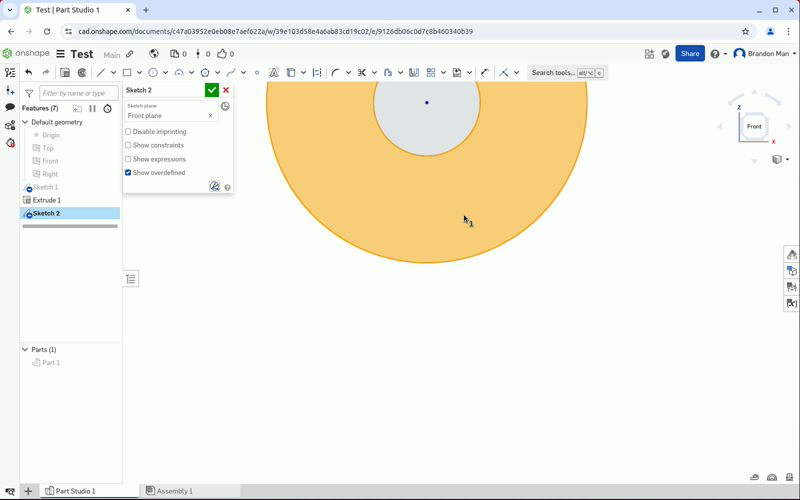
scroll(-6)
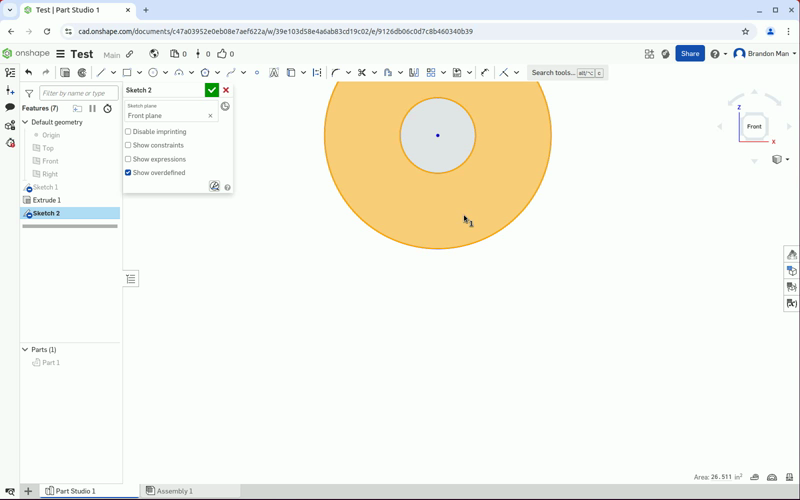
scroll(-6)
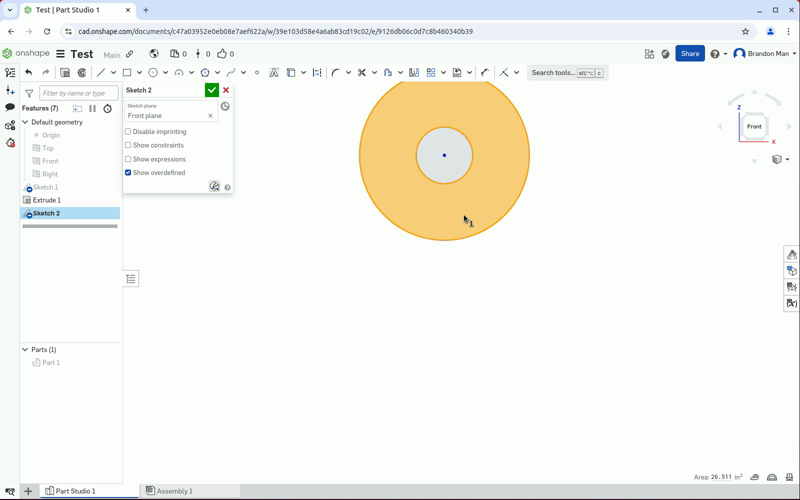
scroll(-6)
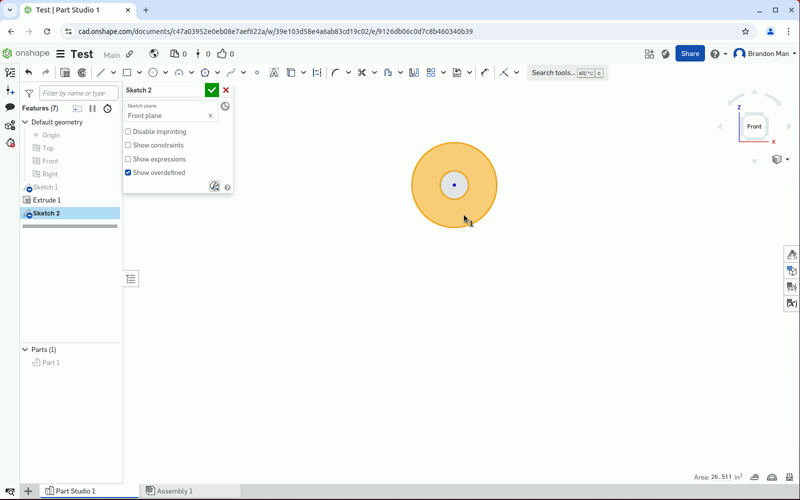
scroll(-6)
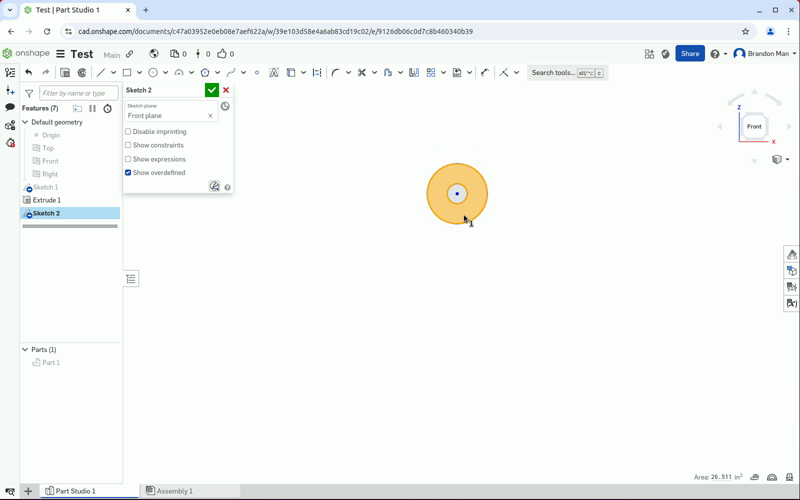
scroll(-6)
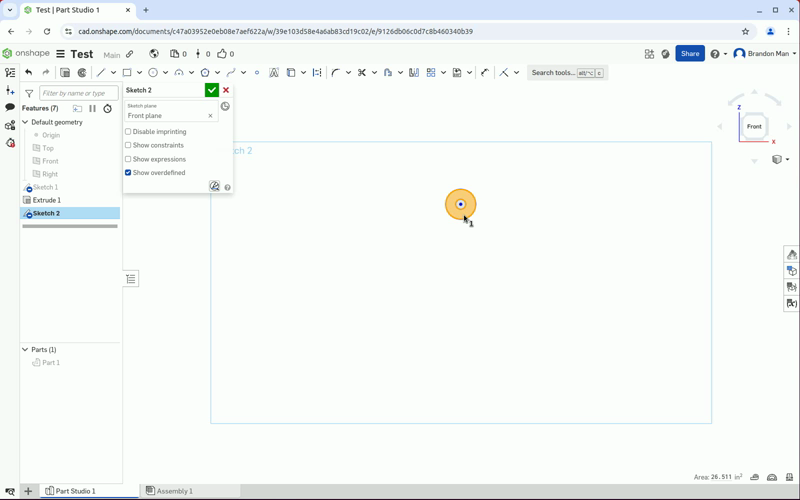
mouse_move(73, 352)
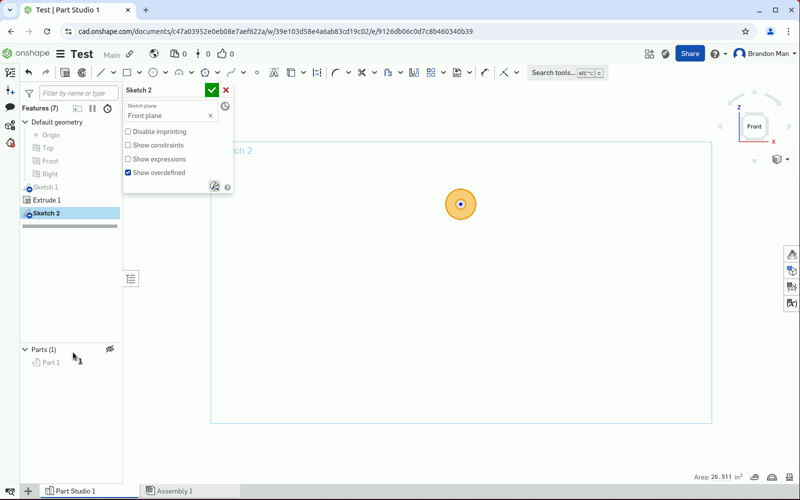
key(shift+y)
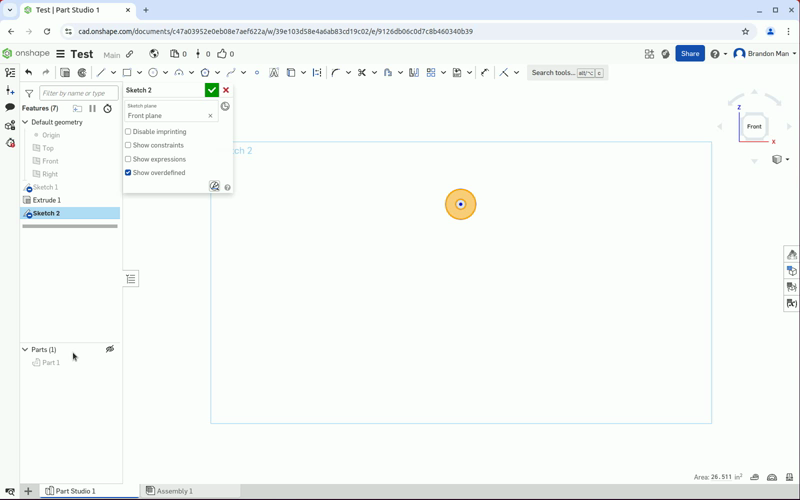
key(shift+e)
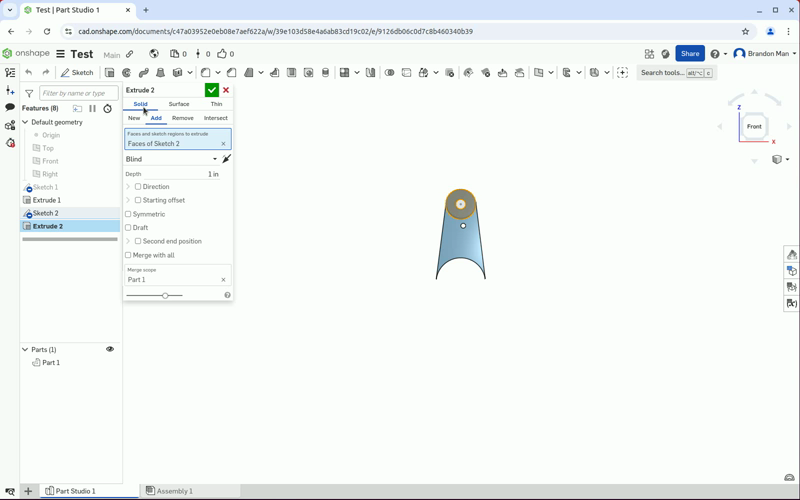
mouse_move(143, 106)
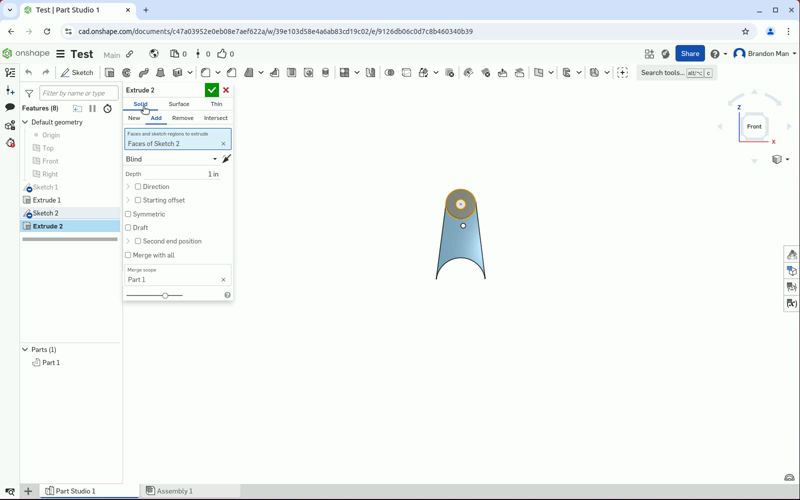
click(143, 106)
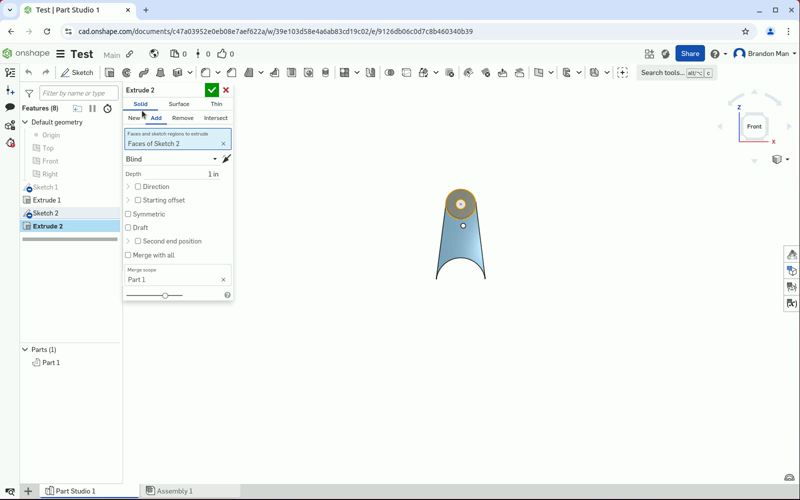
mouse_move(137, 120)
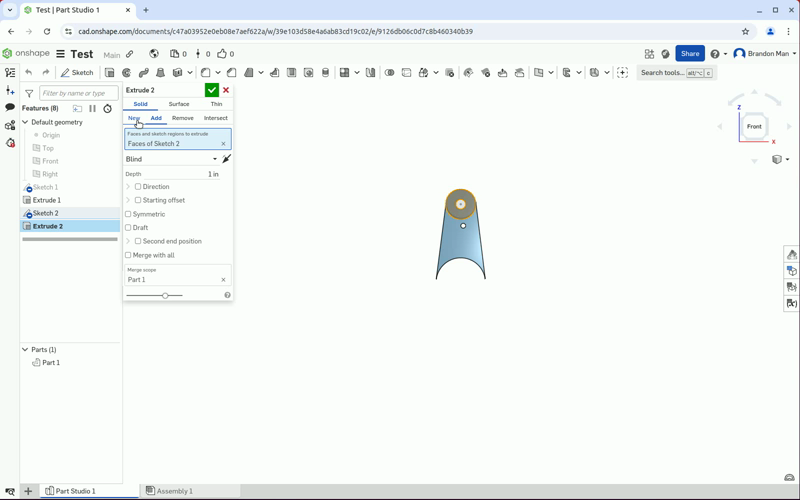
click(137, 120)
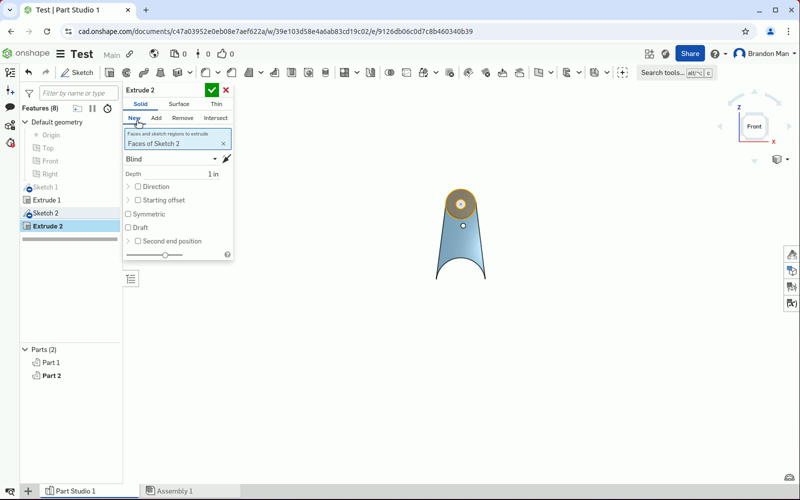
key(tab, 4)
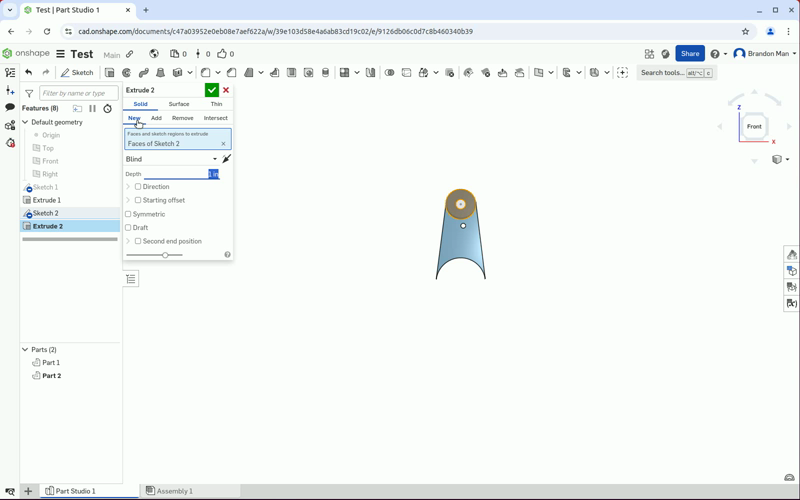
text(0.963)
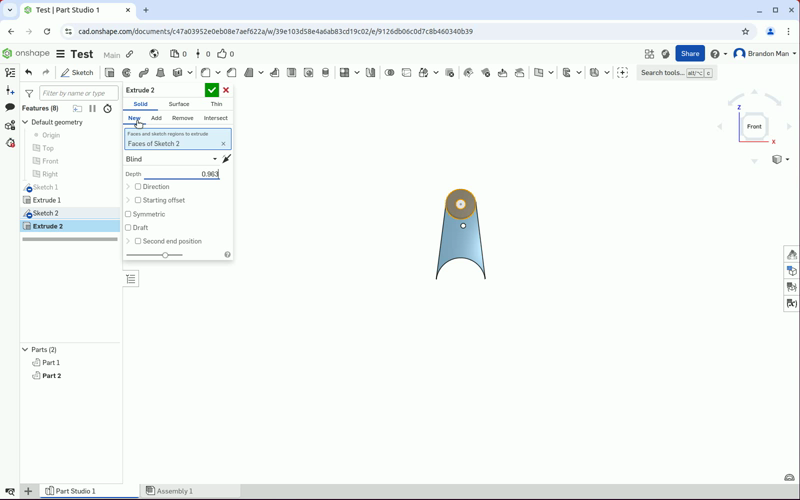
key(enter)
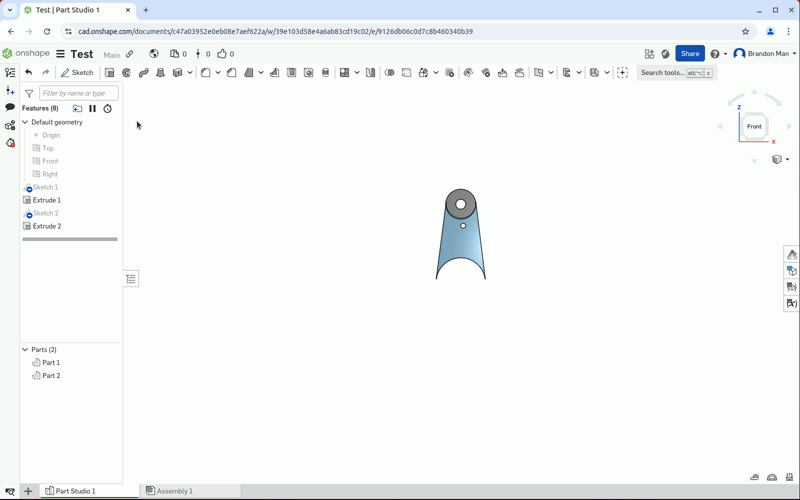
key(shift+h)
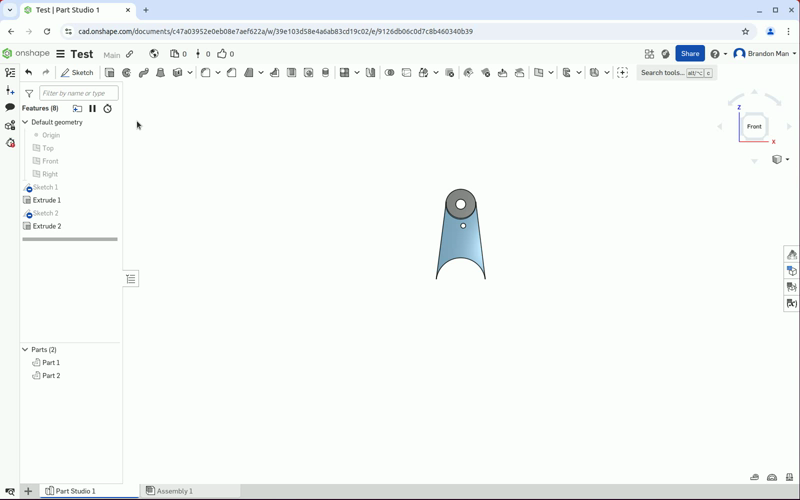
key(shift+h)
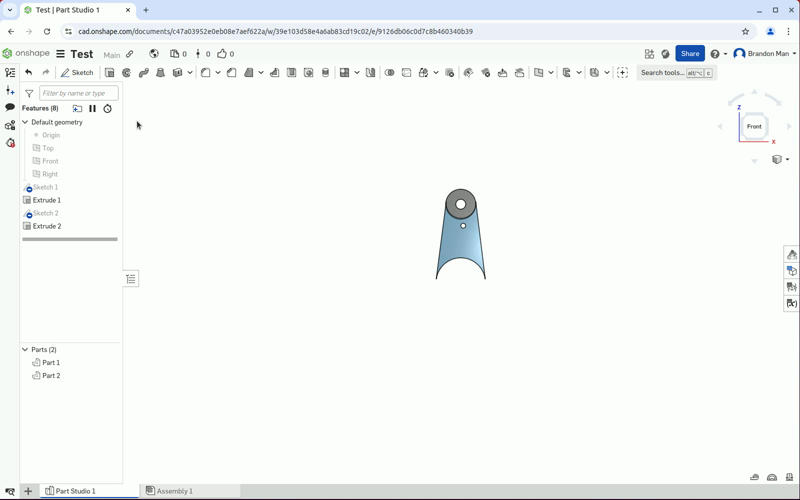
mouse_move(73, 189)
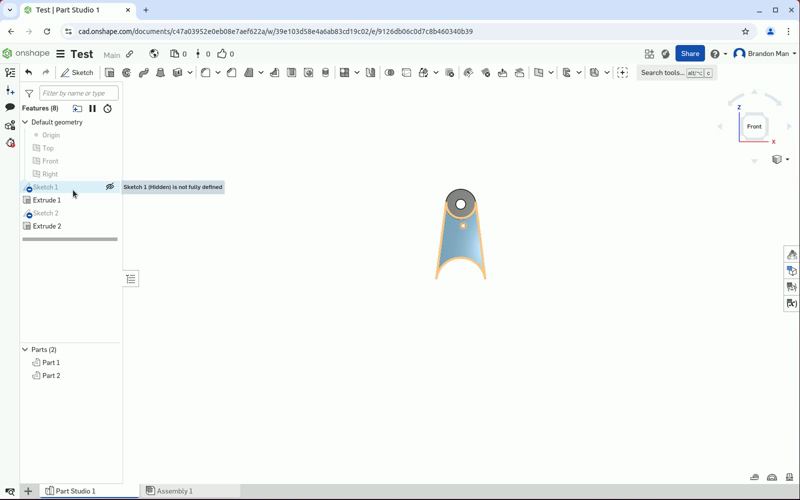
click(73, 189)
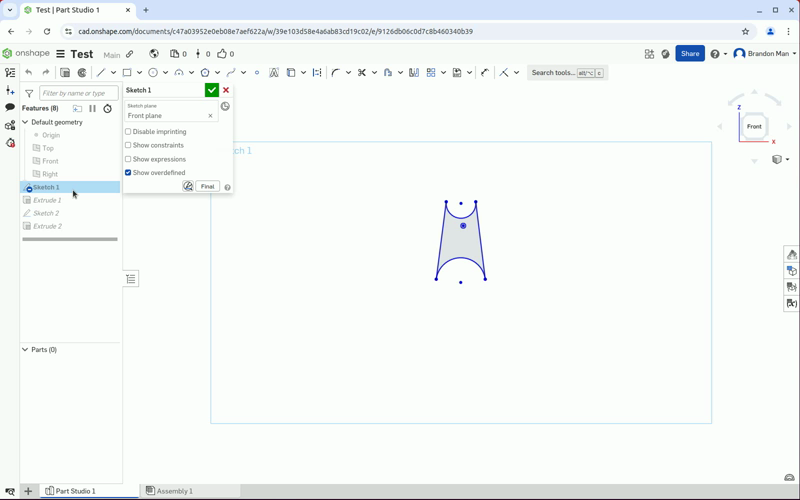
mouse_move(229, 92)
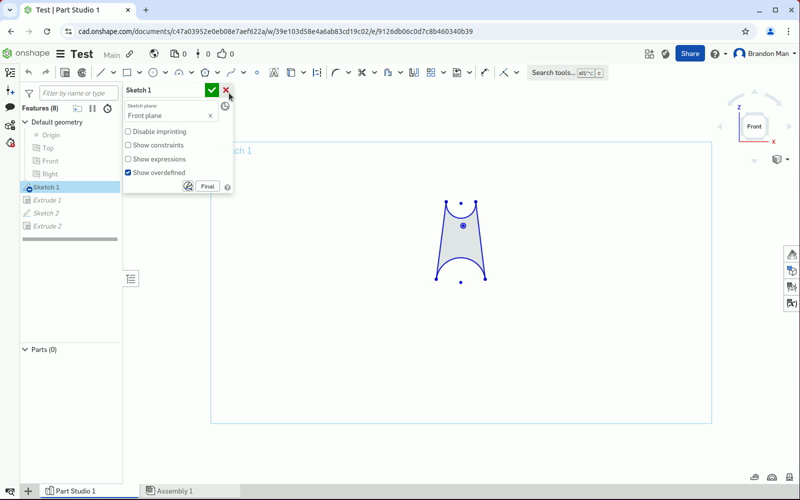
click(229, 92)
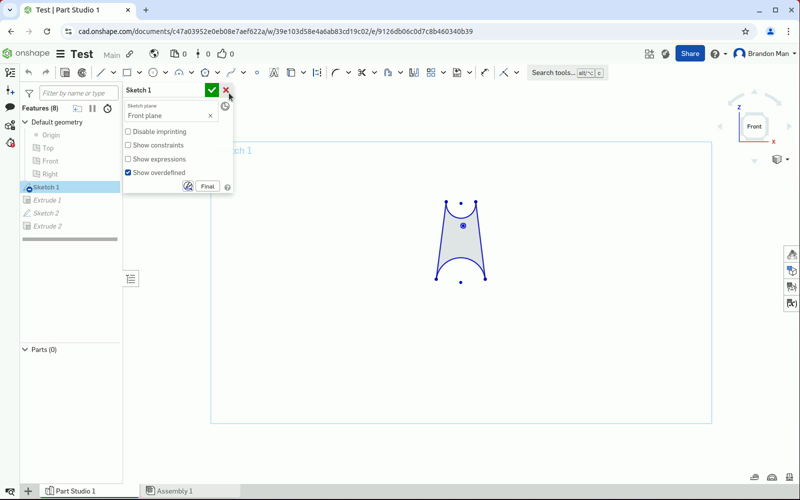
key(shift+s)
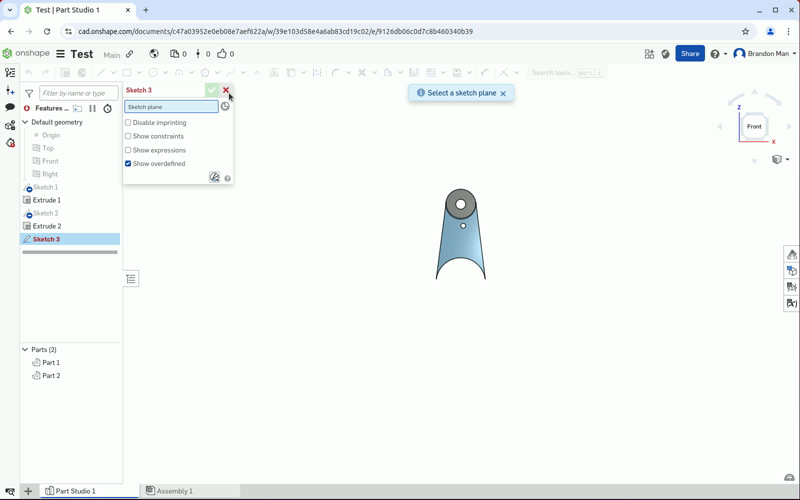
mouse_move(73, 163)
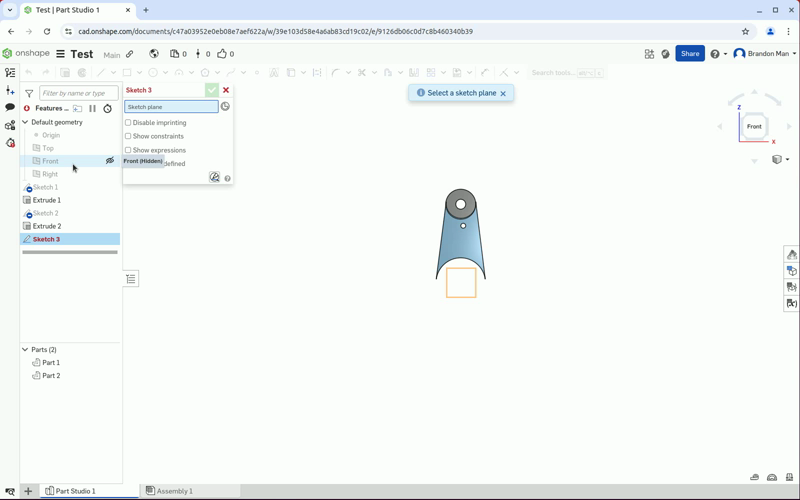
click(73, 163)
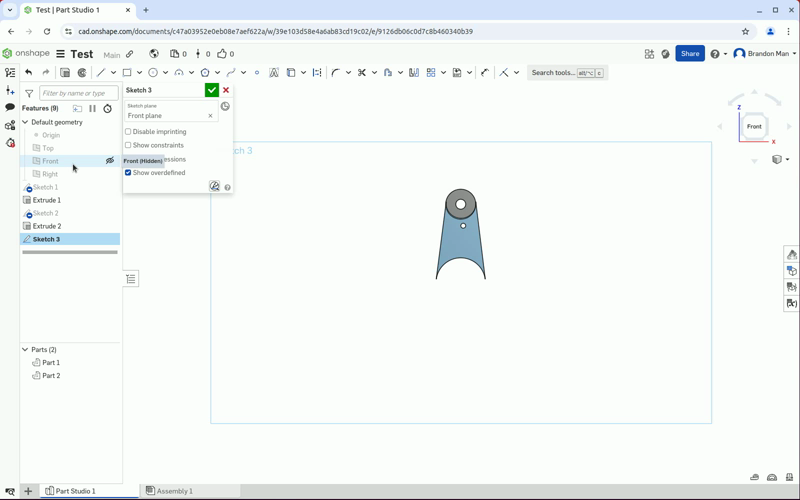
mouse_move(73, 352)
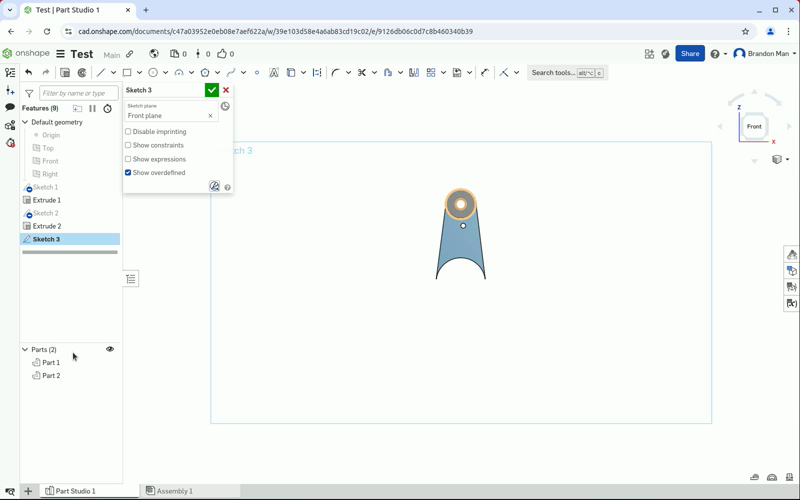
key(y)
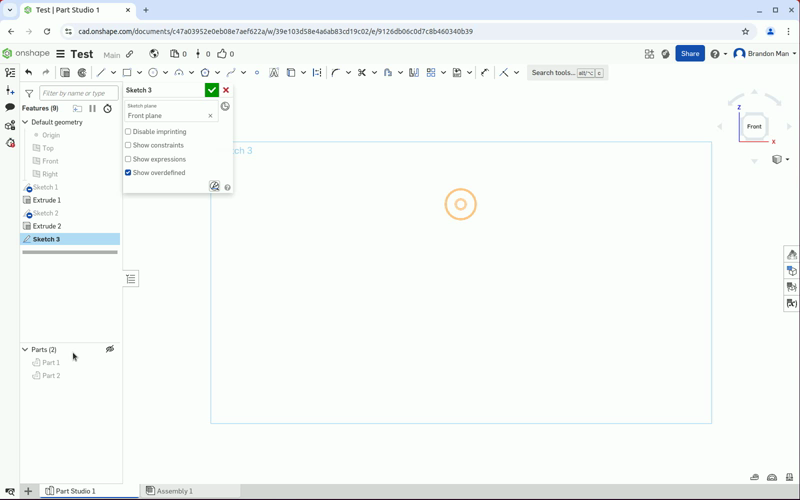
key(c)
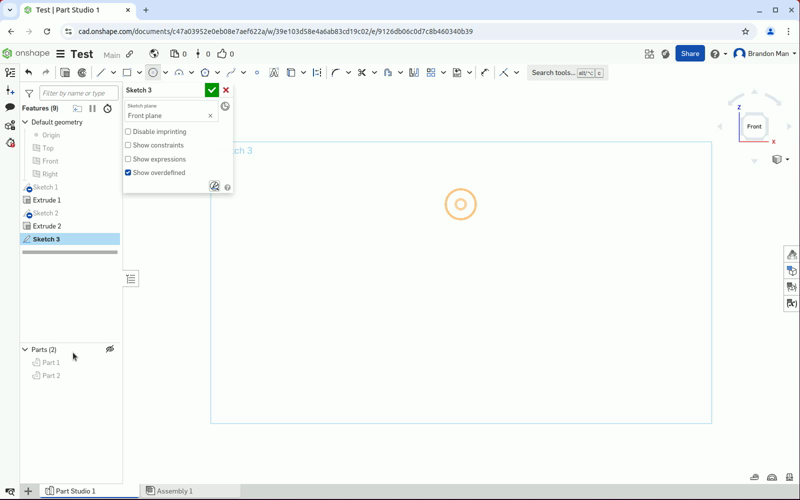
key_down(shift)
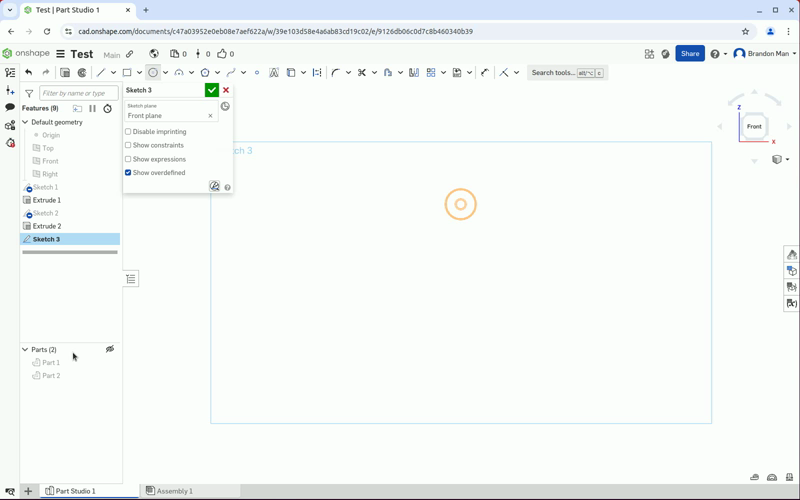
mouse_move(461, 282)
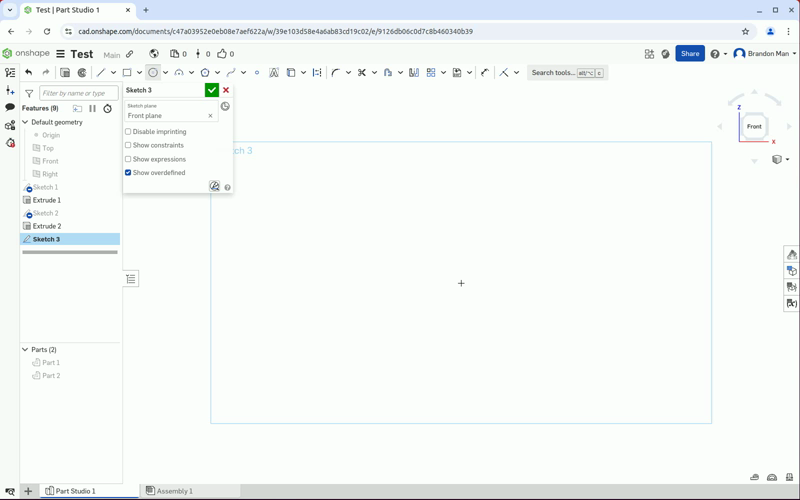
click(461, 282)
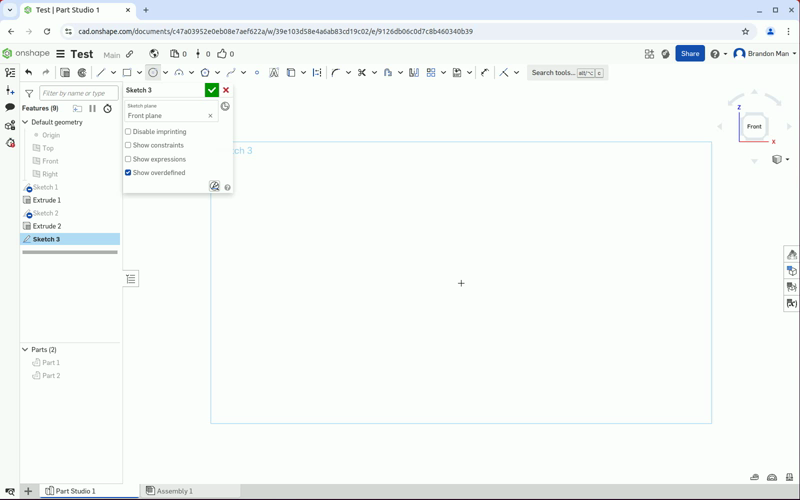
key_up(shift)
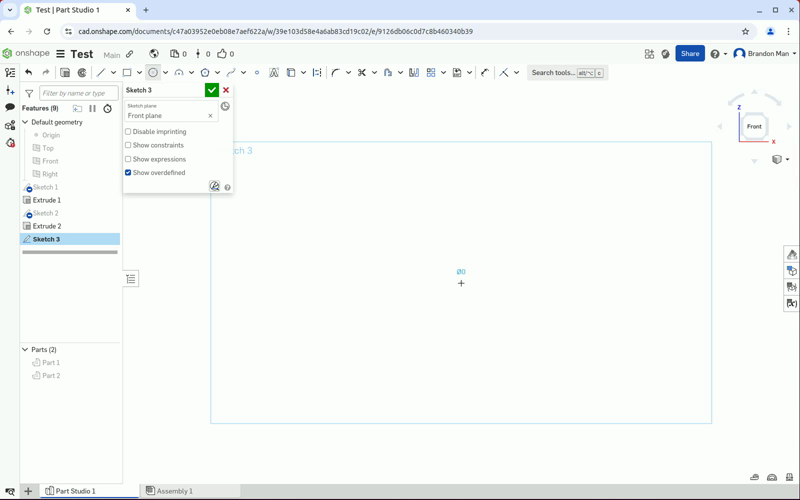
mouse_move(486, 282)
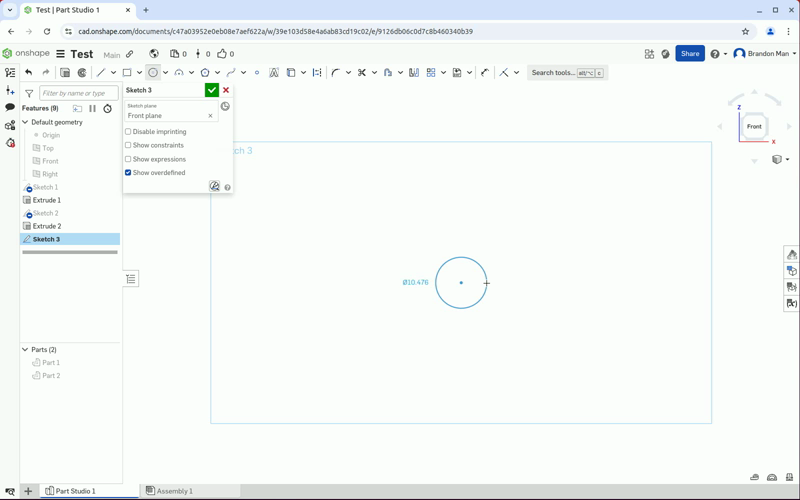
click(486, 282)
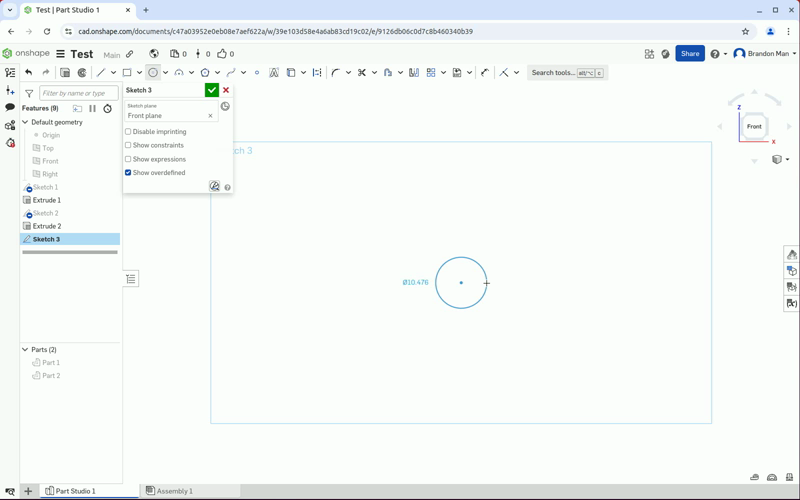
key(esc)
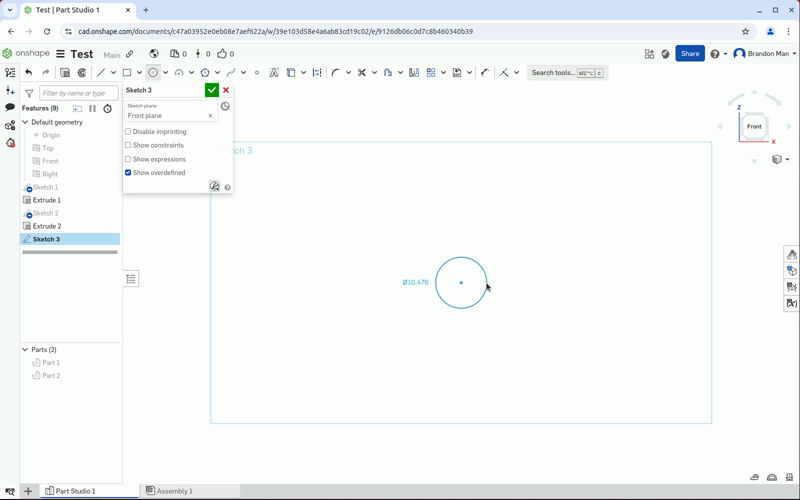
key(c)
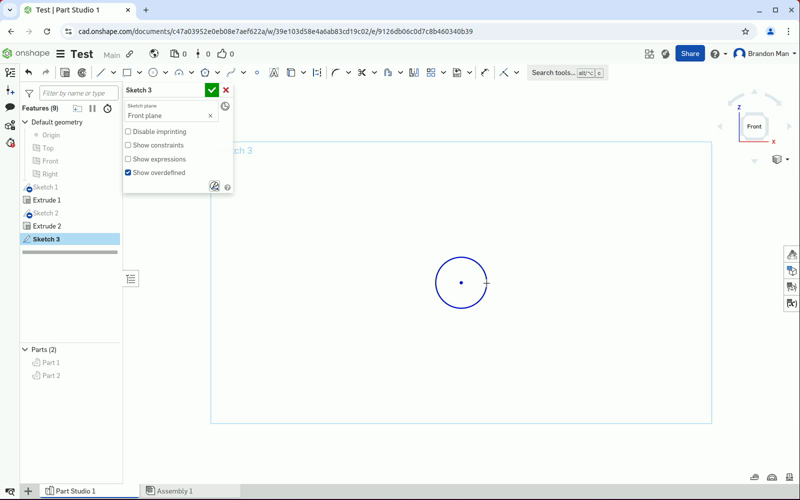
key_down(shift)
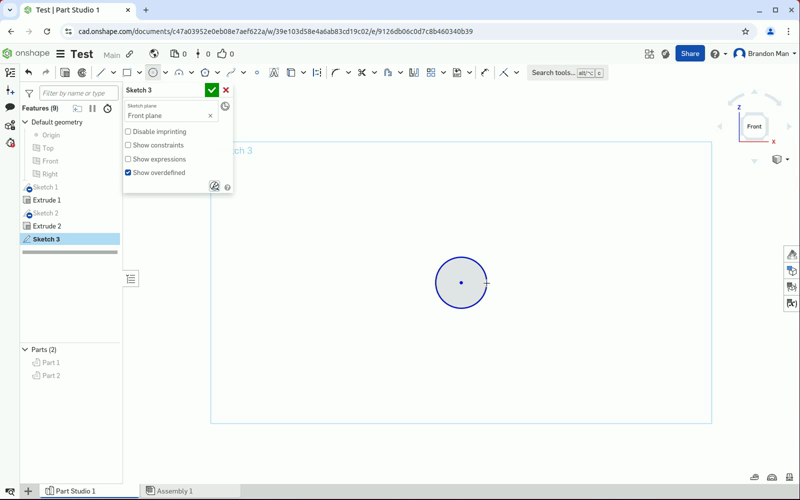
mouse_move(461, 282)
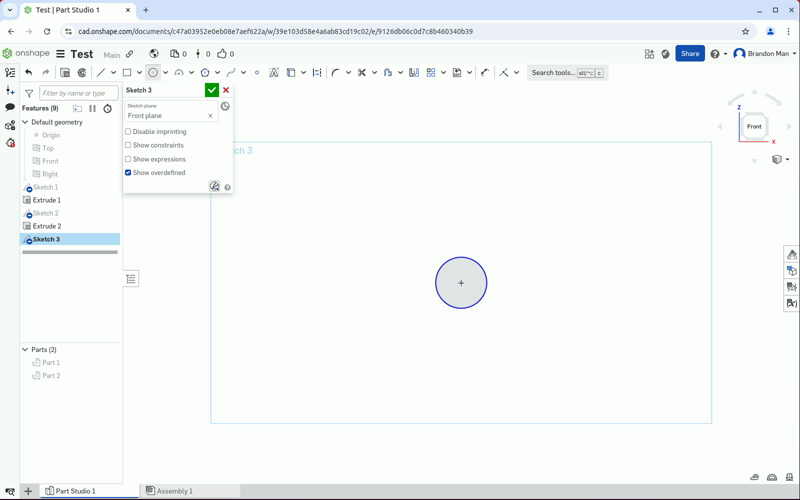
click(461, 282)
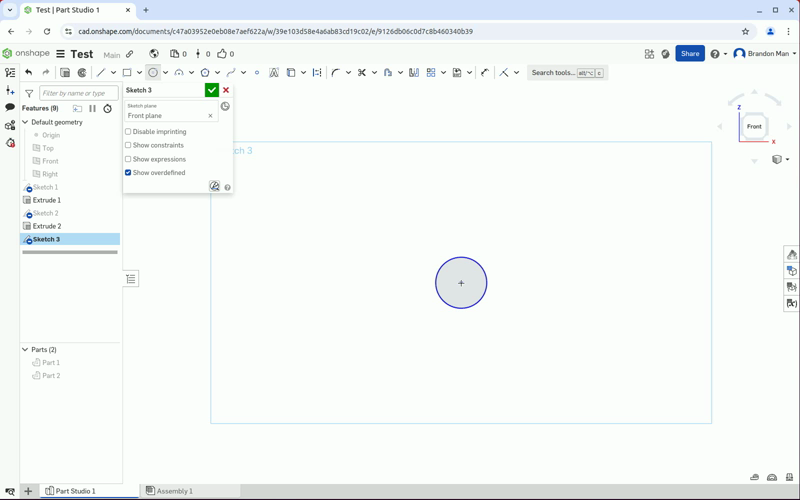
key_up(shift)
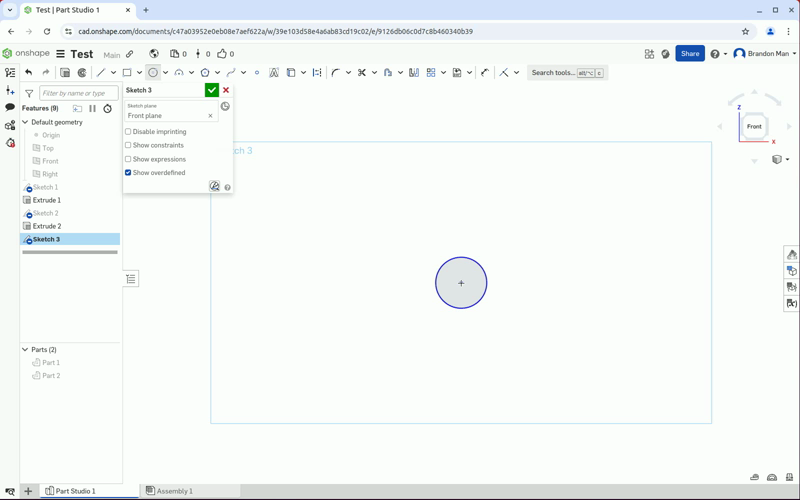
mouse_move(466, 282)
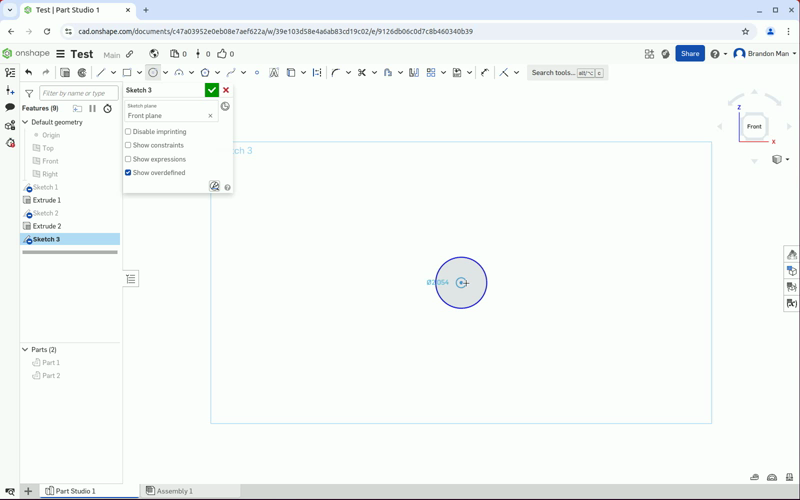
click(466, 282)
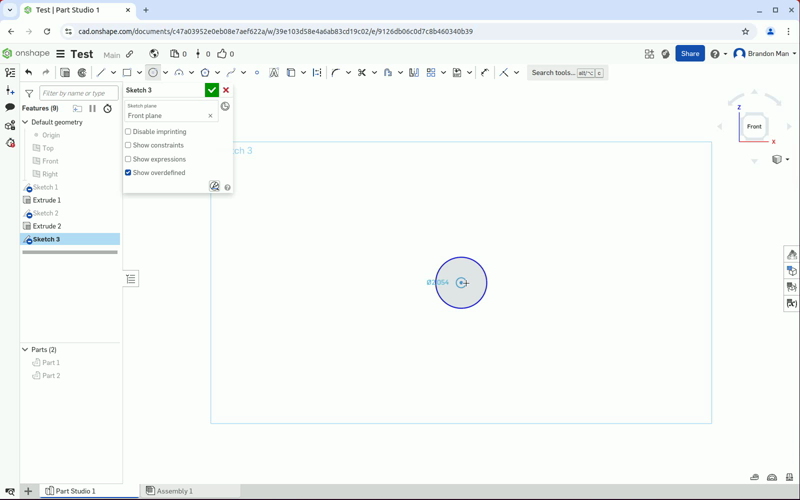
key(esc)
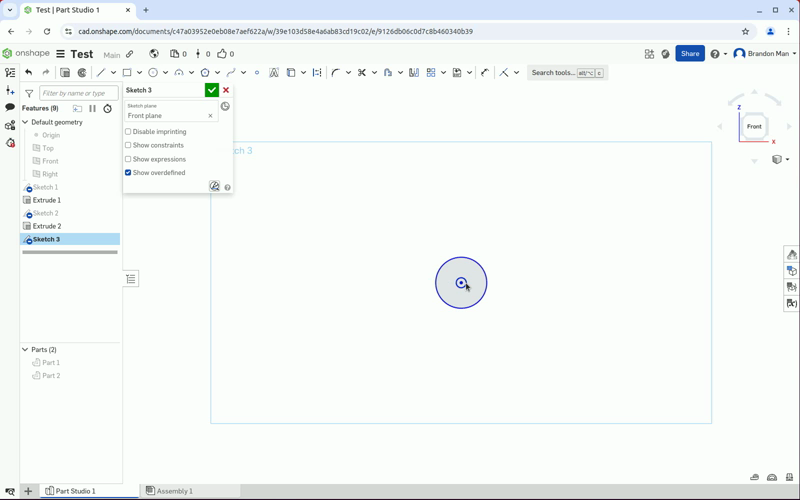
mouse_move(461, 294)
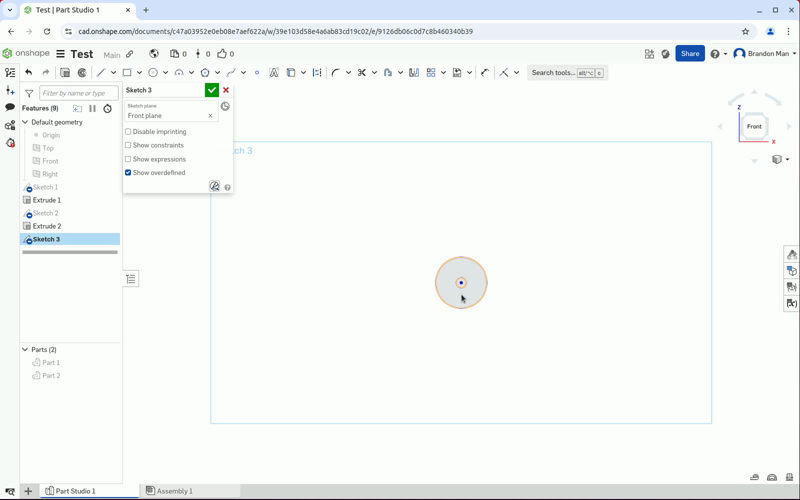
click(461, 294)
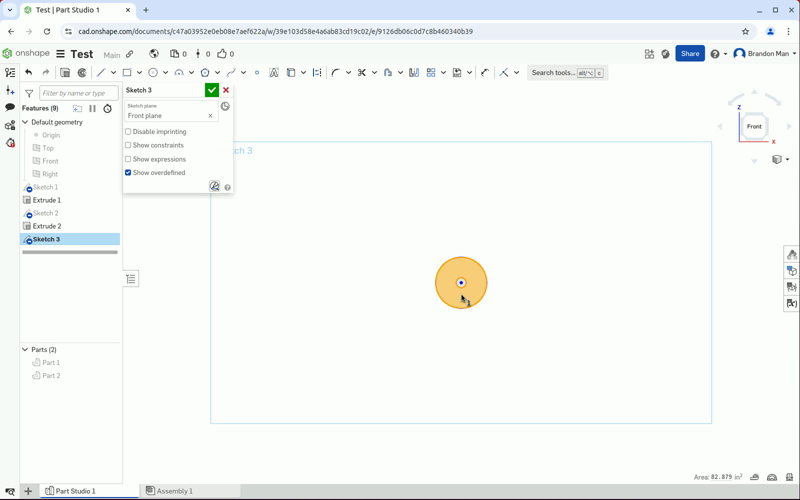
mouse_move(73, 352)
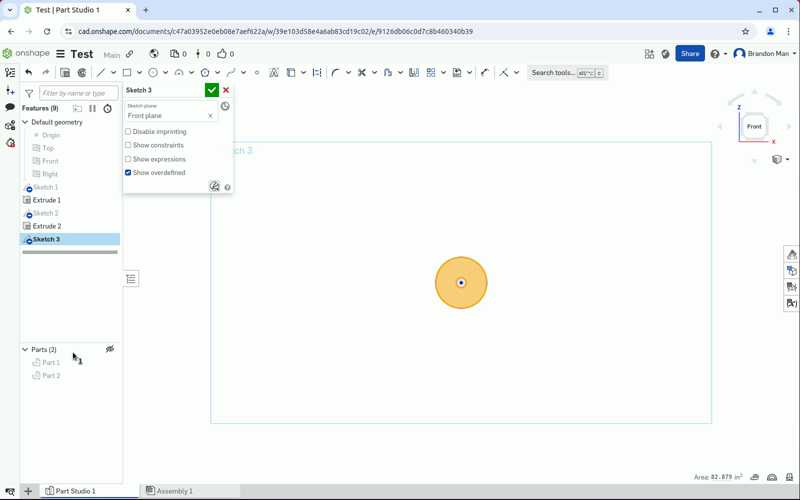
key(shift+y)
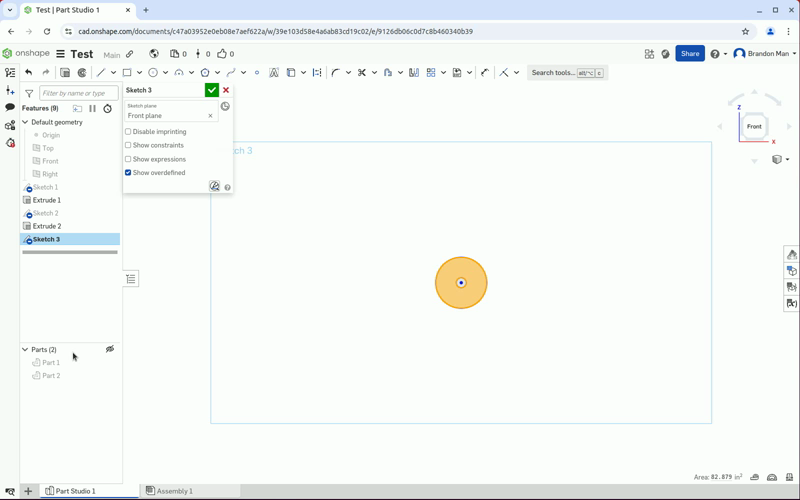
key(shift+e)
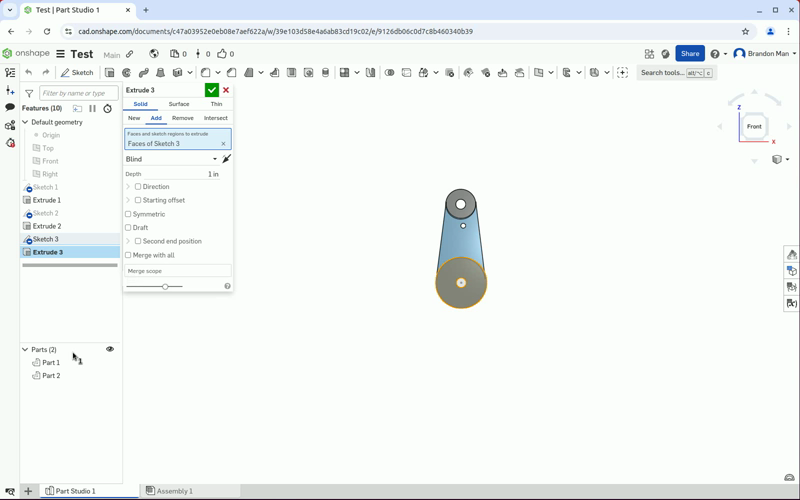
mouse_move(143, 106)
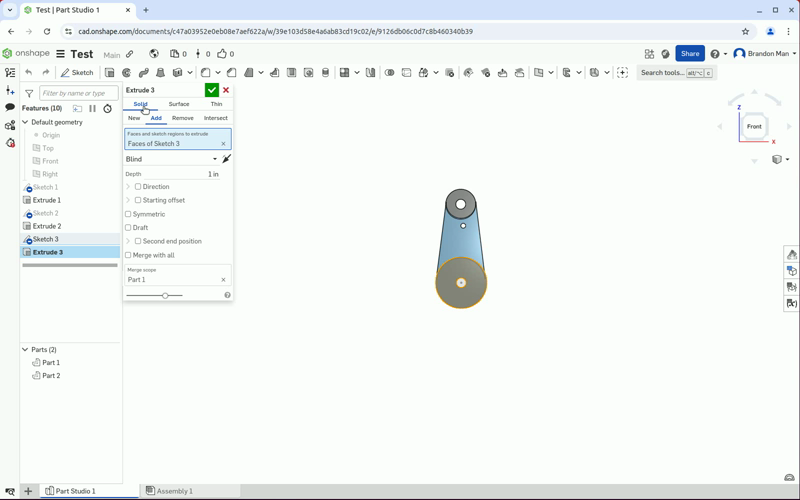
click(143, 106)
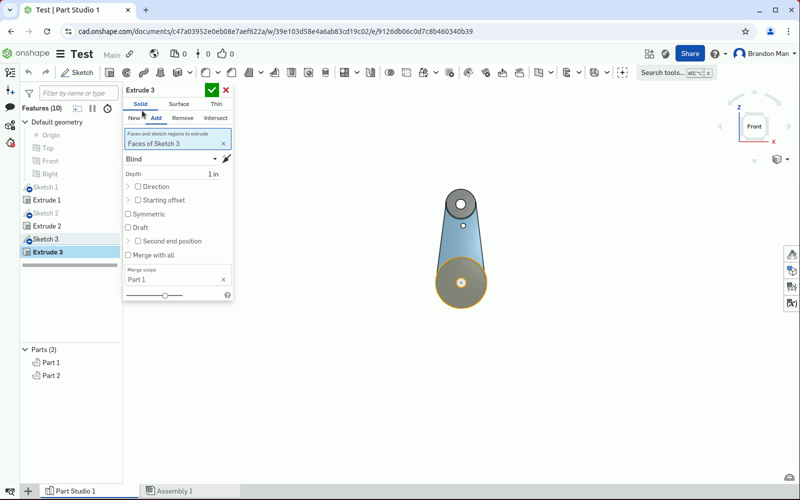
mouse_move(137, 120)
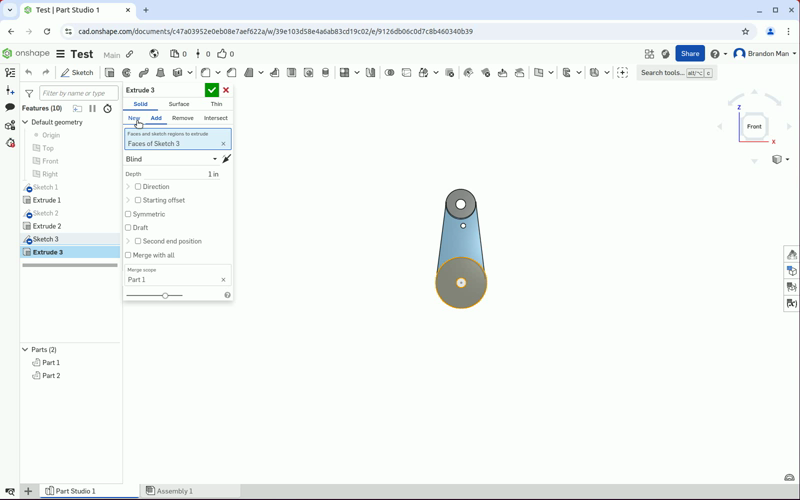
click(137, 120)
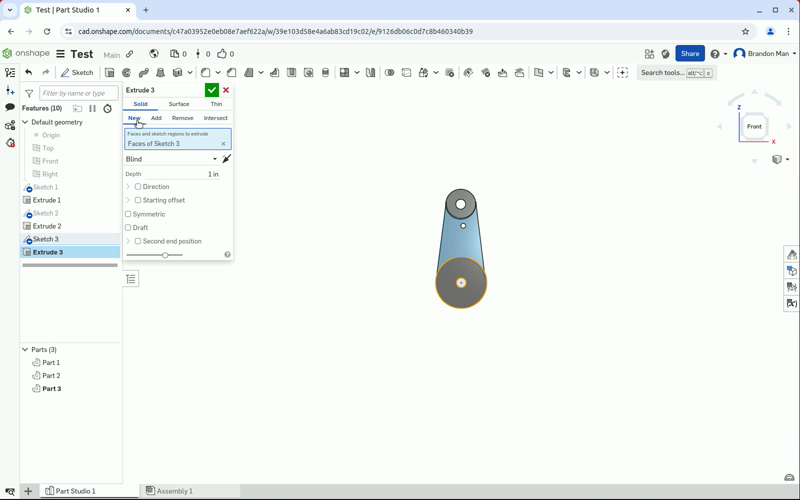
key(tab, 4)
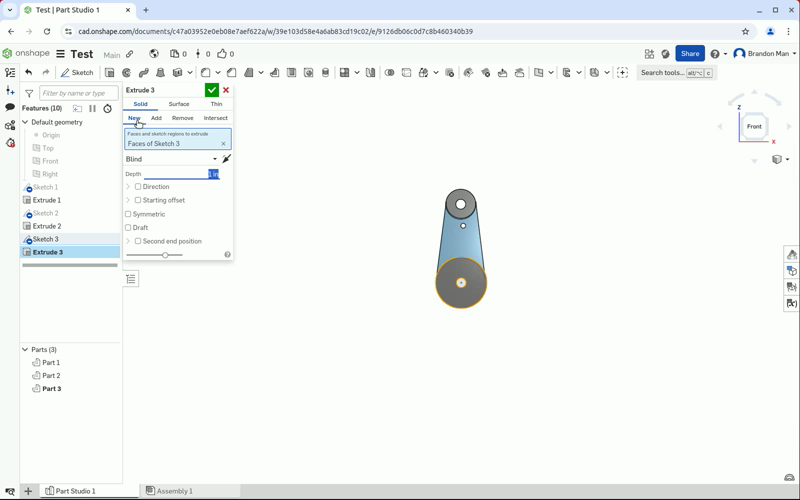
text(0.963)
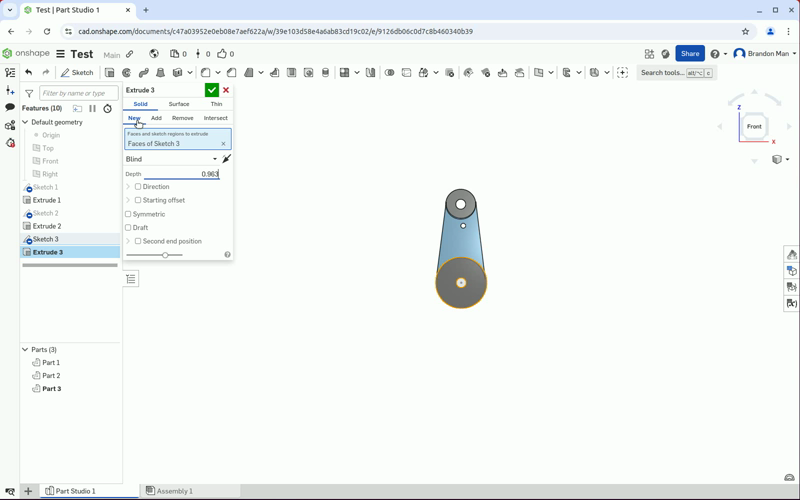
key(enter)
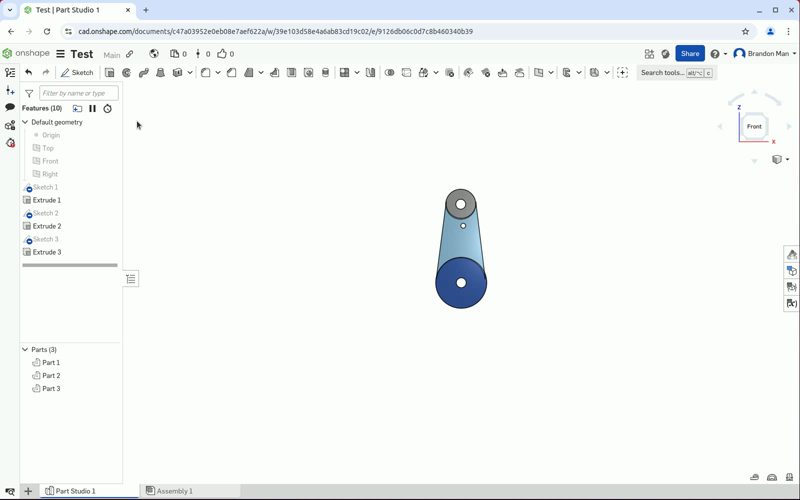
key(shift+h)
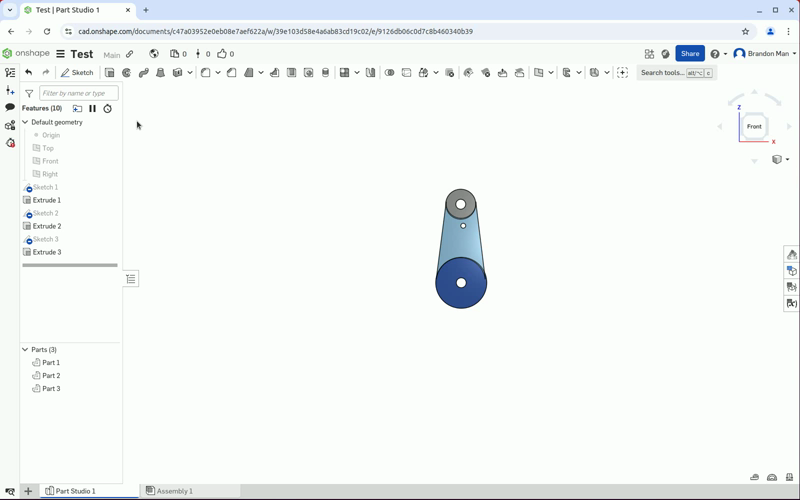
key(shift+h)
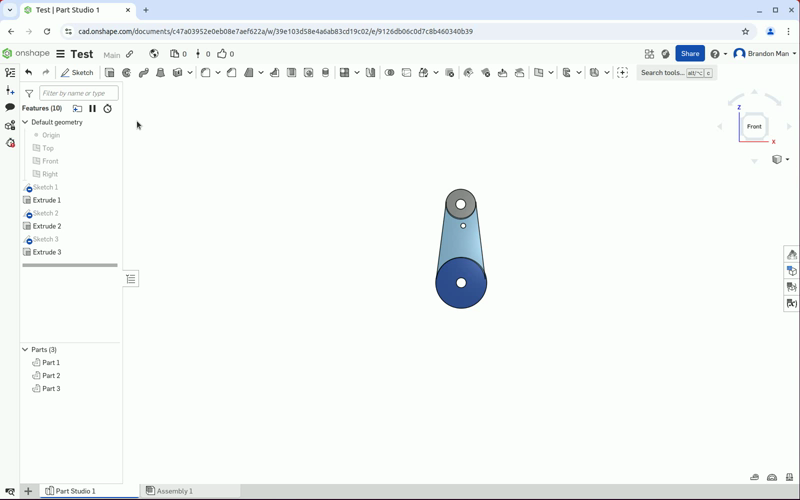
mouse_move(73, 189)
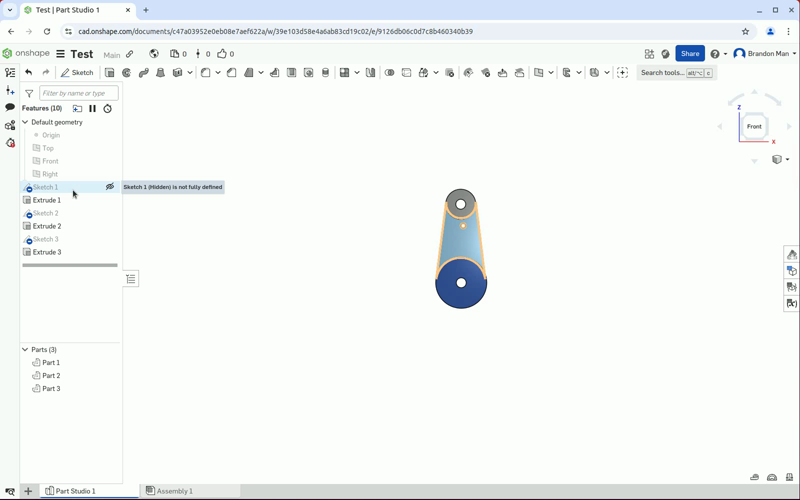
click(73, 189)
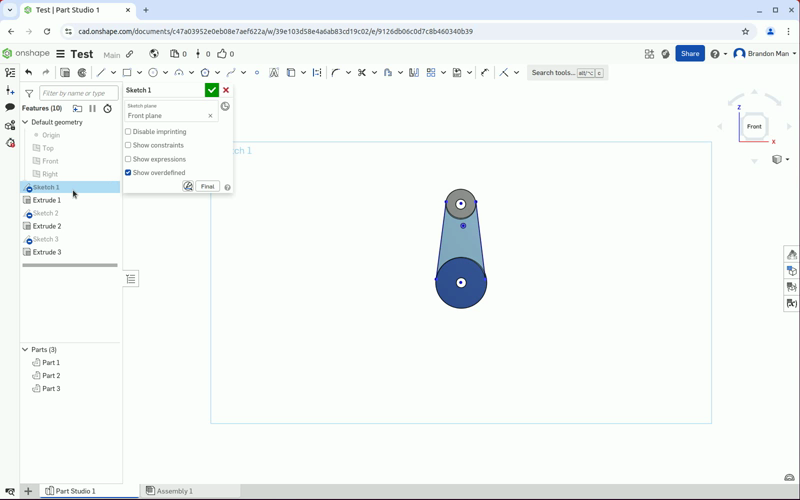
mouse_move(229, 92)
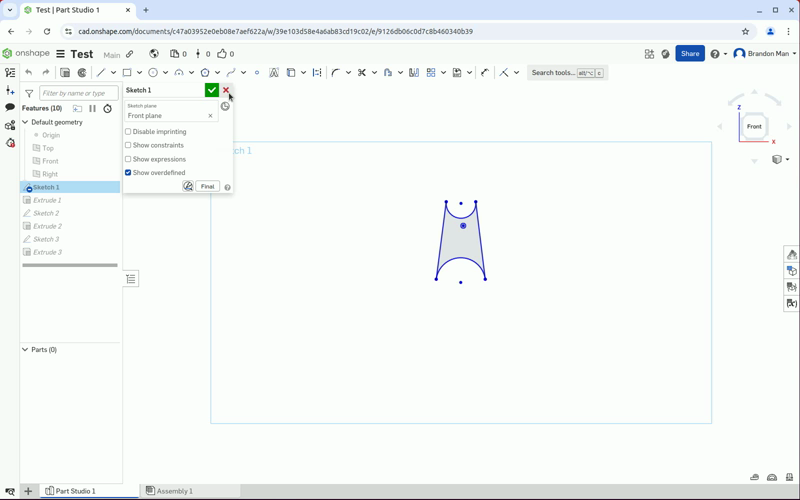
click(229, 92)
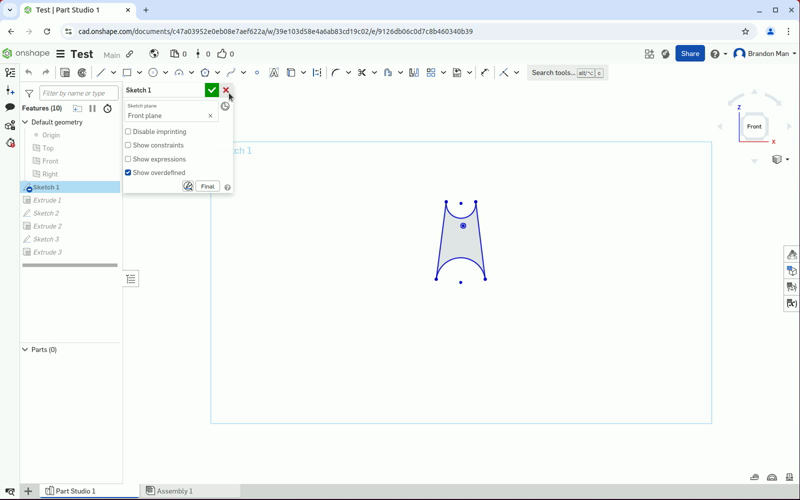
key(shift+s)
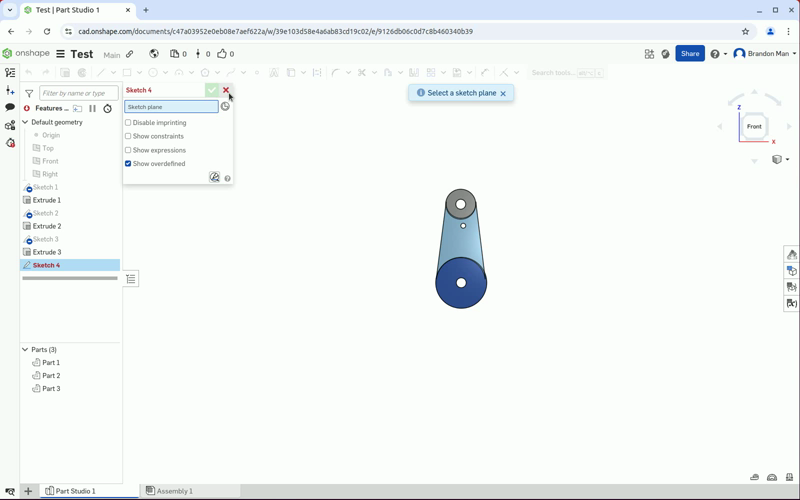
mouse_move(73, 163)
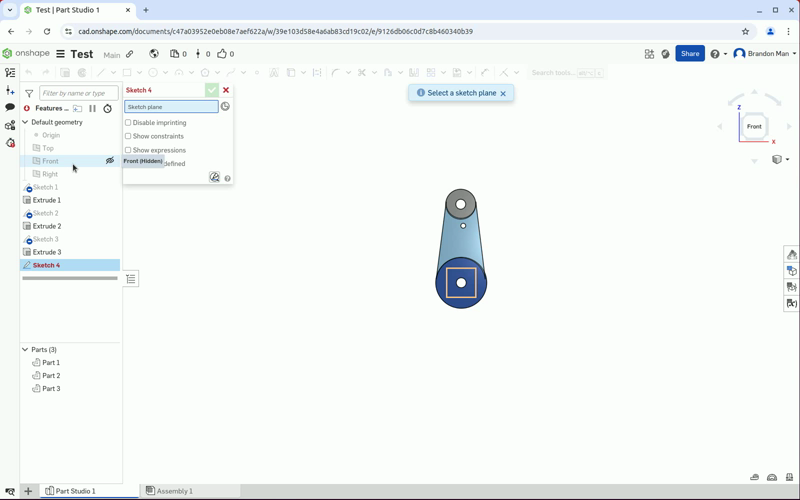
click(73, 163)
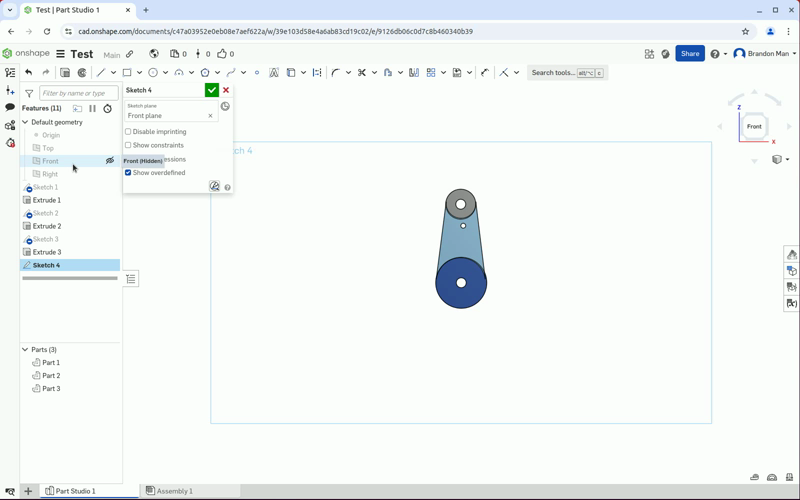
mouse_move(73, 352)
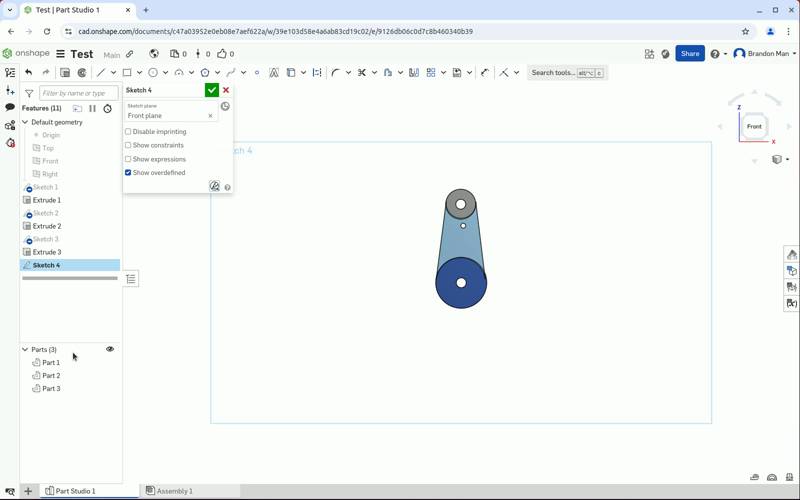
key(y)
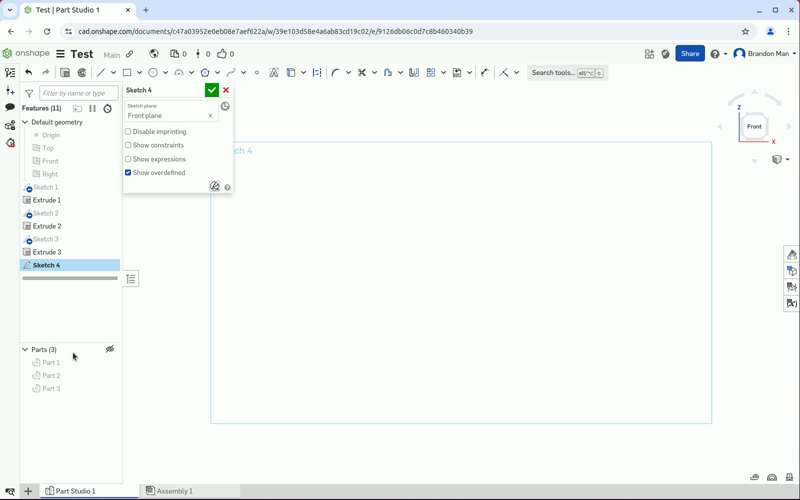
key(c)
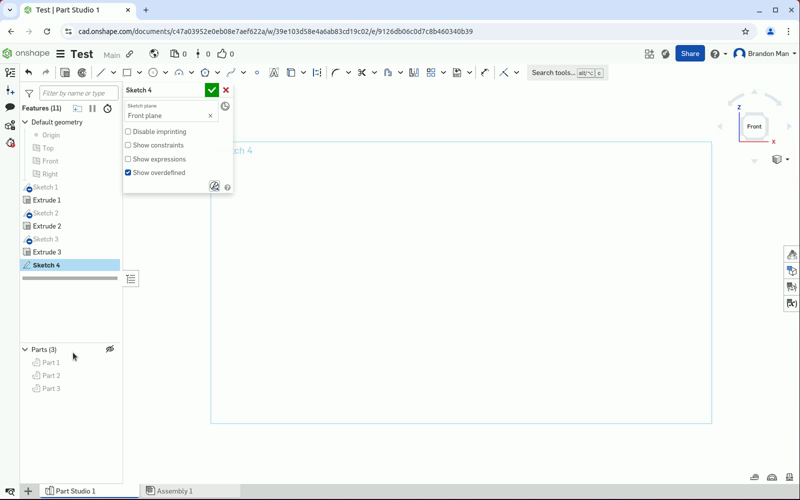
key_down(shift)
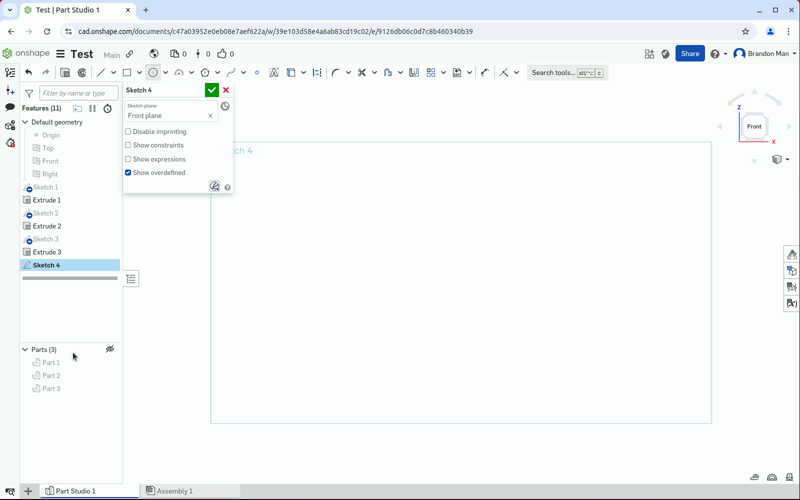
mouse_move(460, 380)
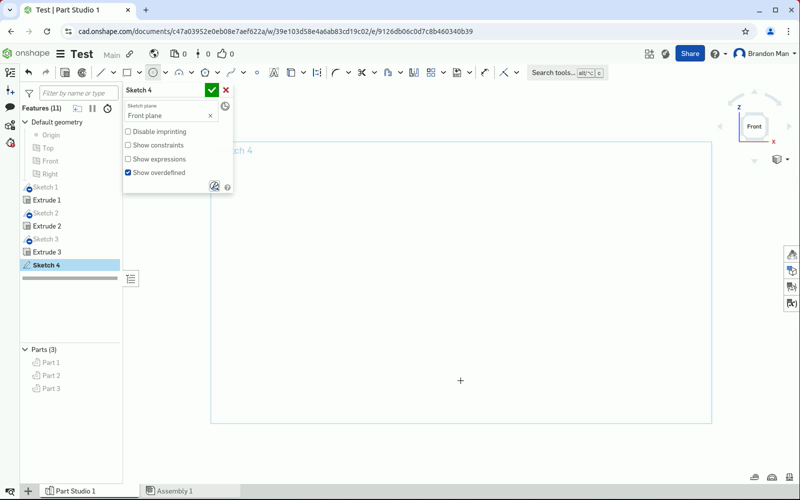
click(460, 380)
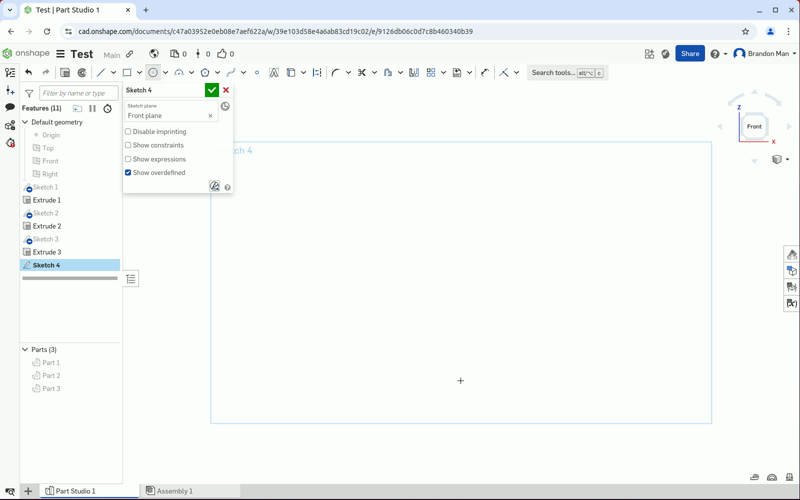
key_up(shift)
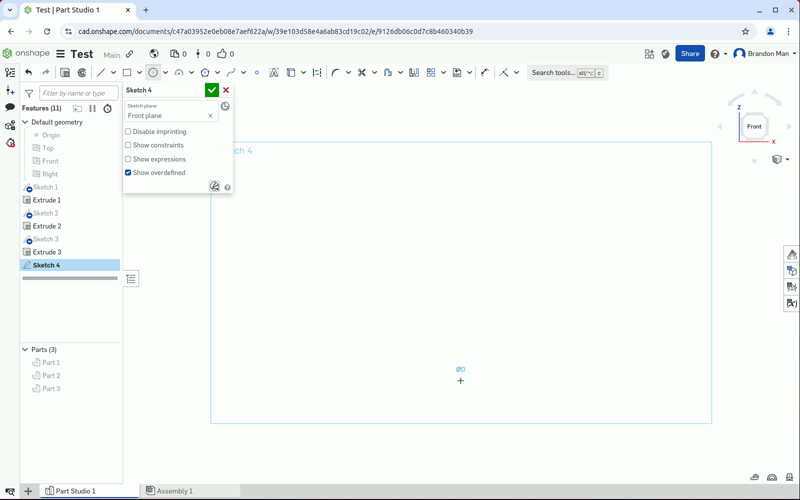
mouse_move(475, 380)
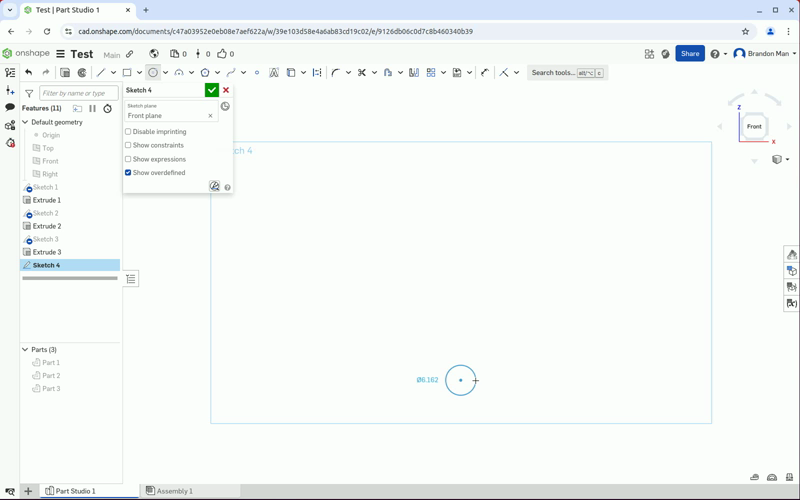
click(475, 380)
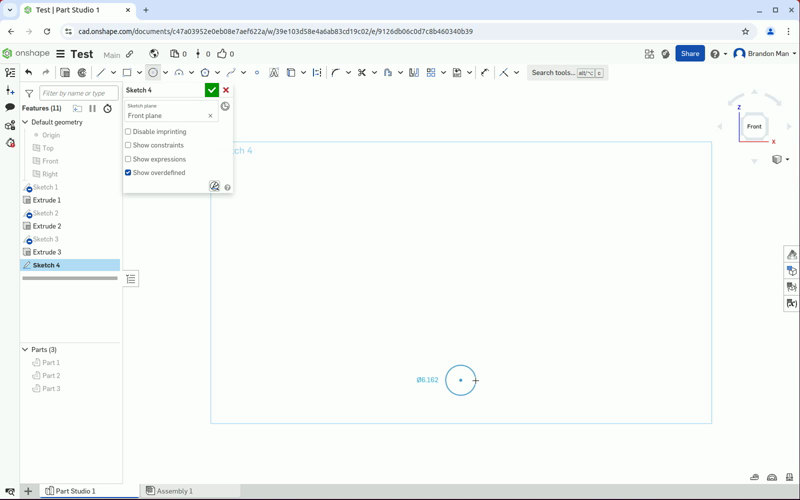
key(esc)
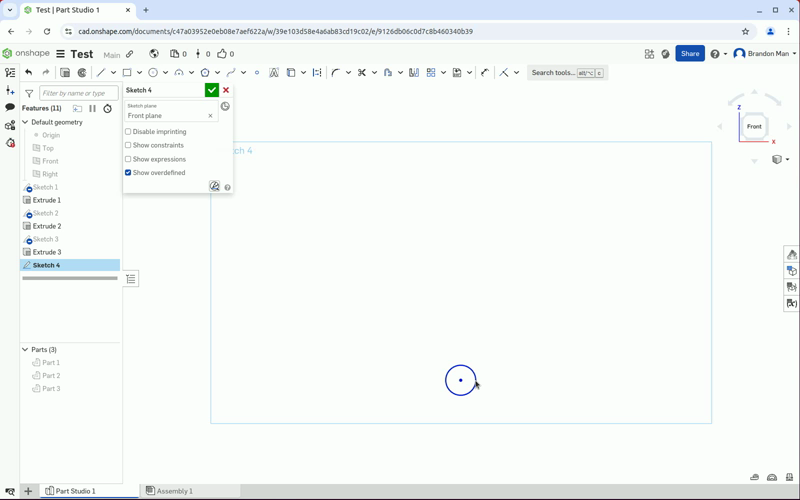
key(c)
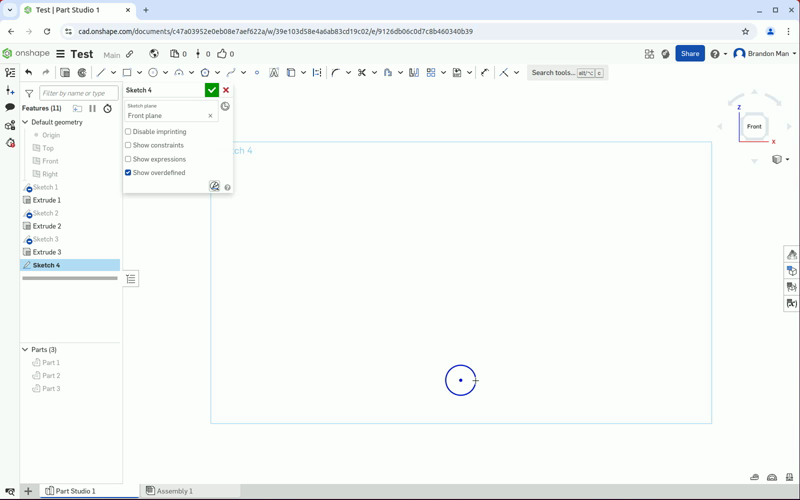
key_down(shift)
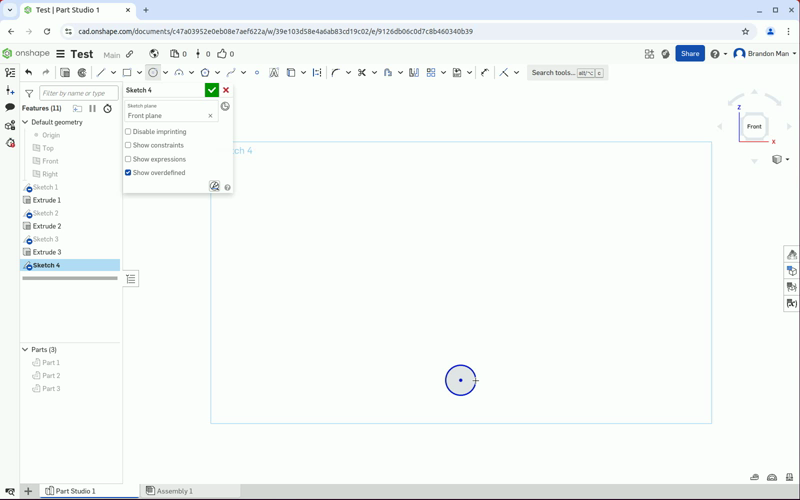
mouse_move(460, 380)
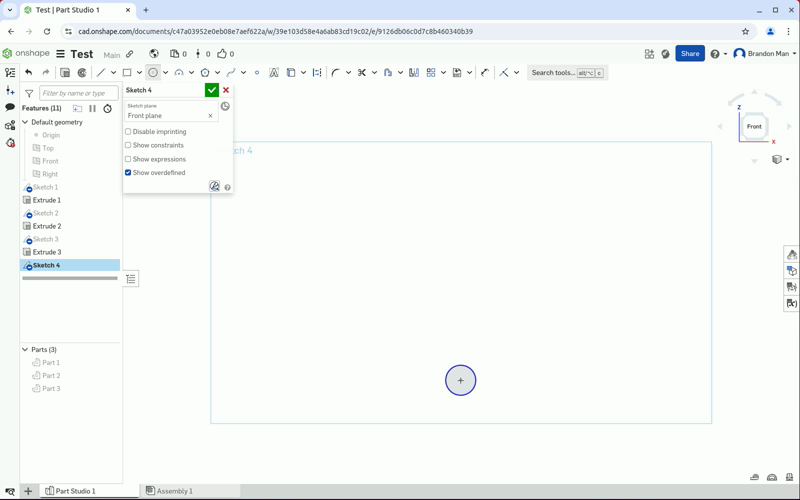
click(460, 380)
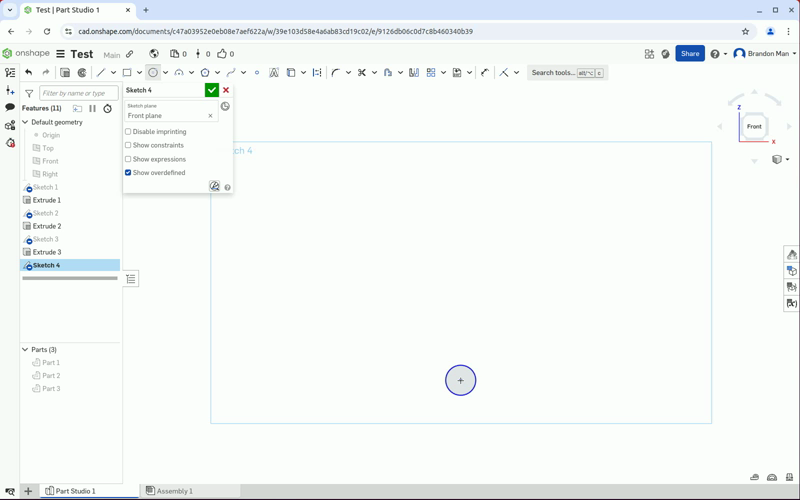
key_up(shift)
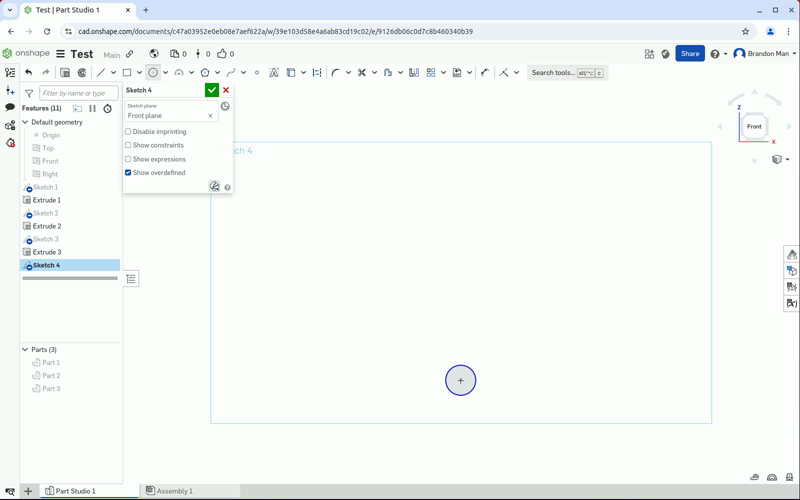
mouse_move(465, 380)
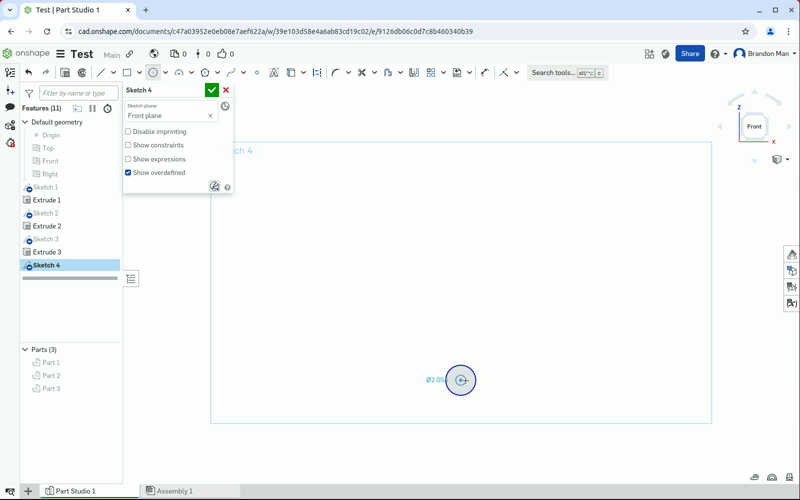
click(465, 380)
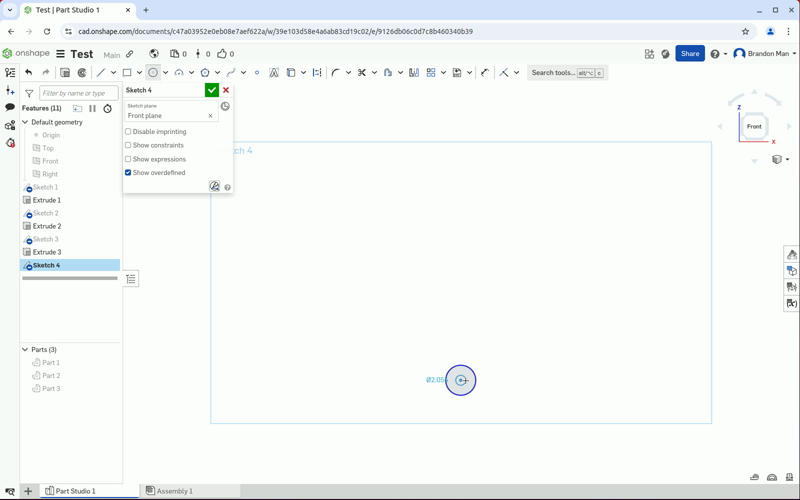
key(esc)
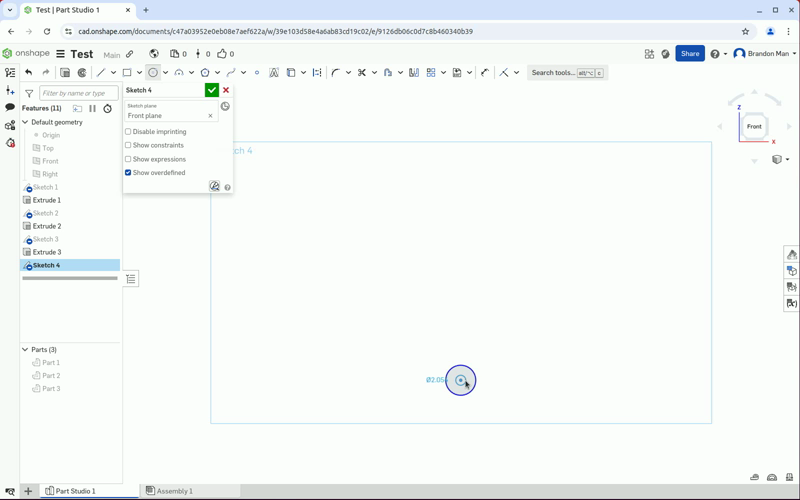
mouse_move(451, 386)
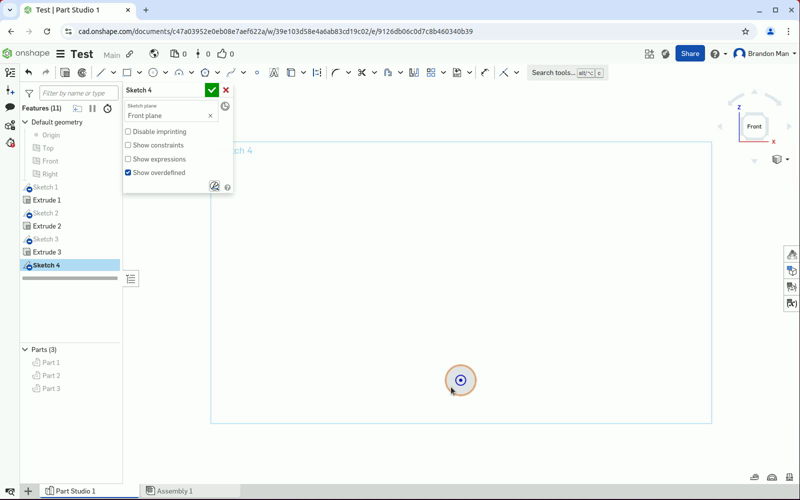
scroll(6)
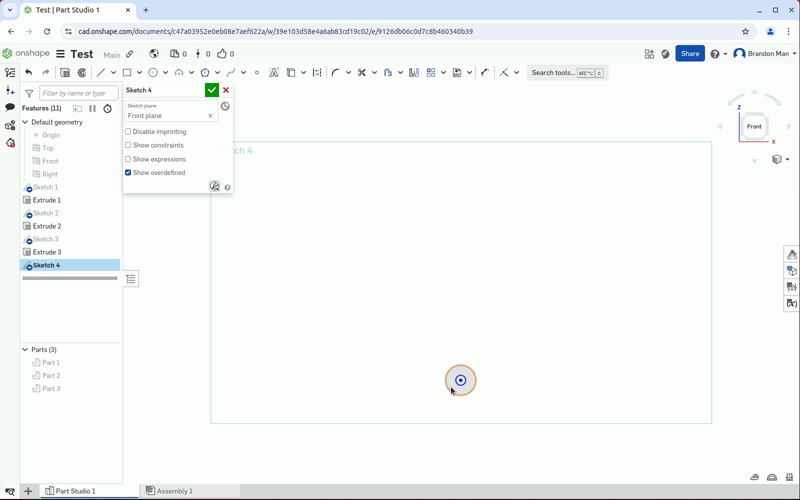
scroll(6)
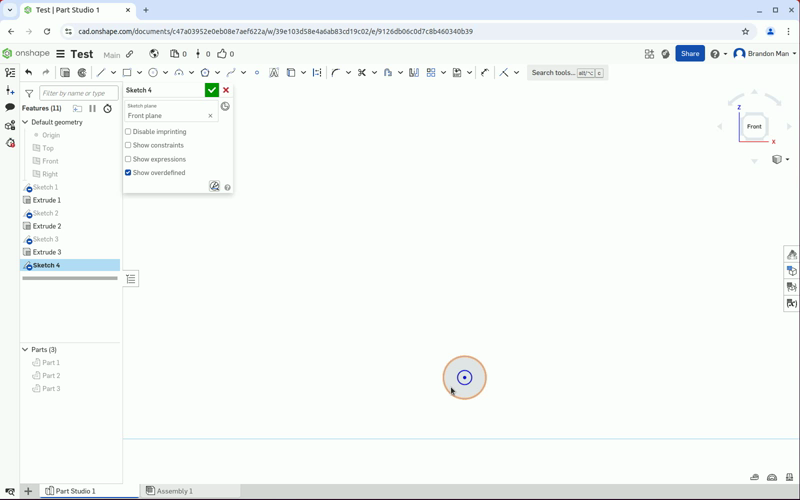
scroll(6)
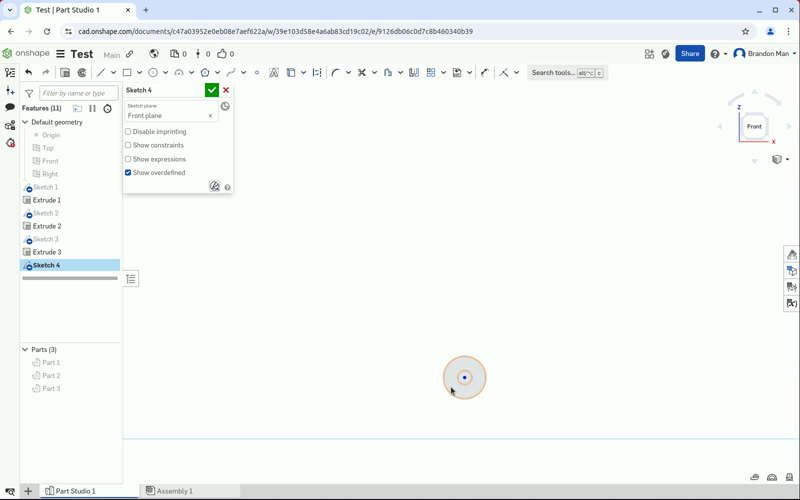
scroll(6)
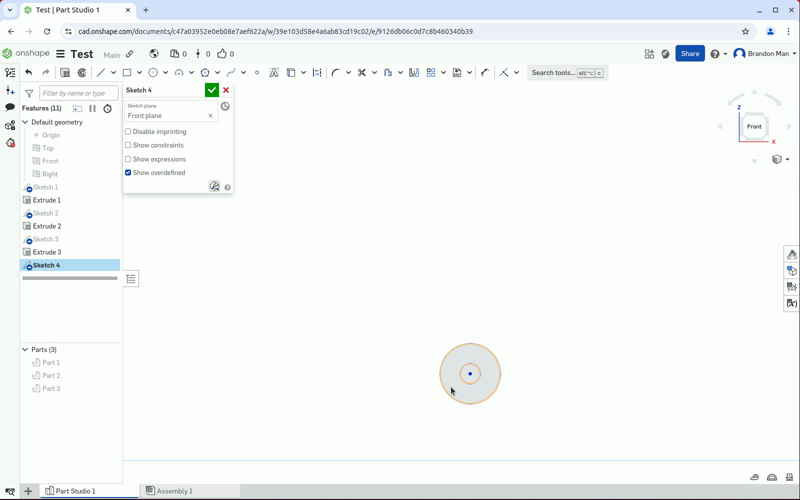
scroll(6)
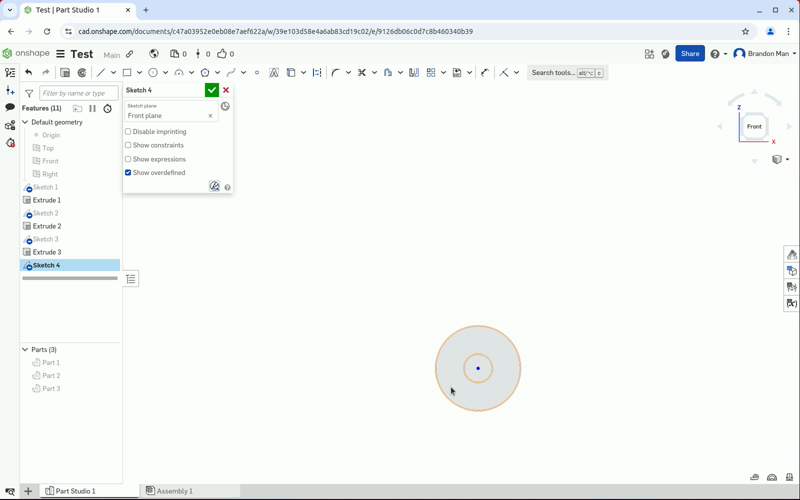
scroll(6)
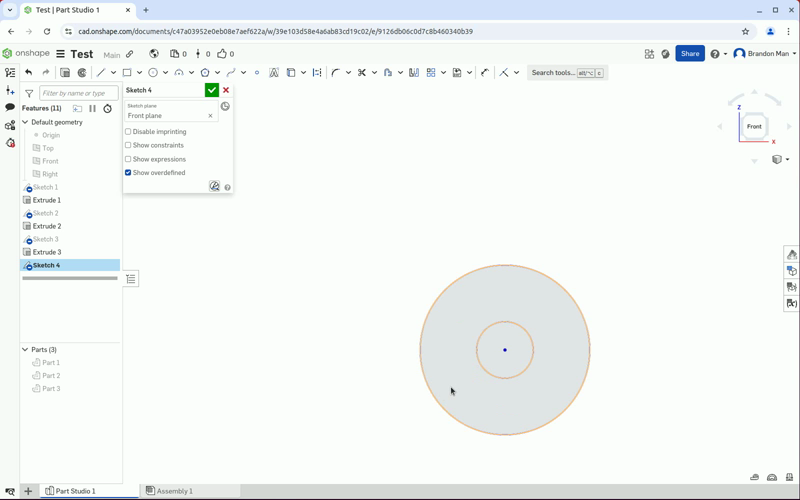
scroll(6)
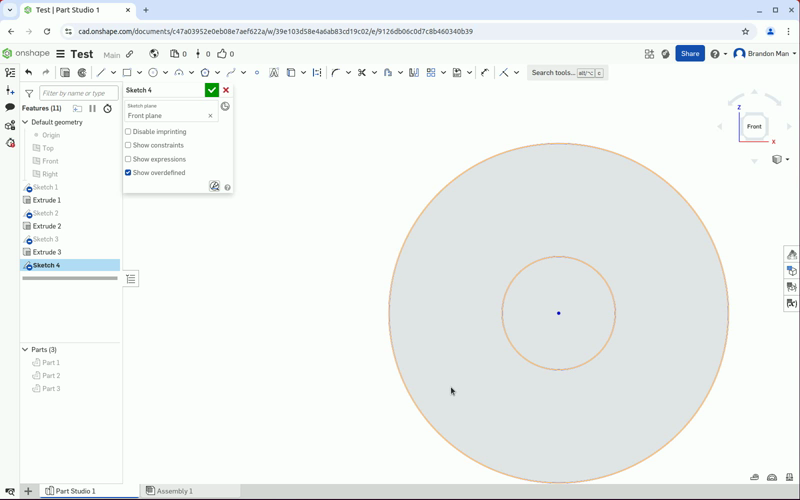
click(451, 386)
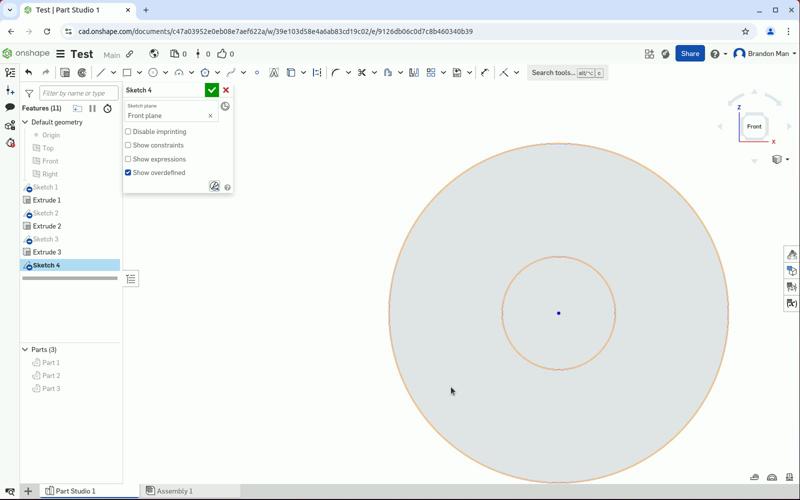
scroll(-6)
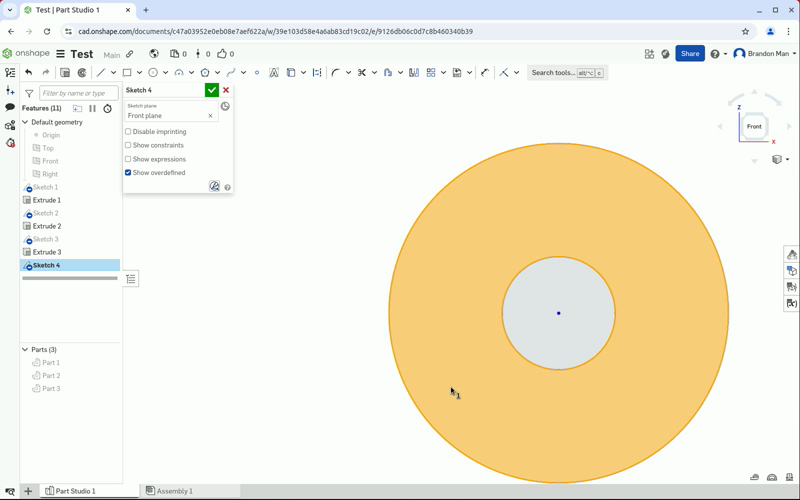
scroll(-6)
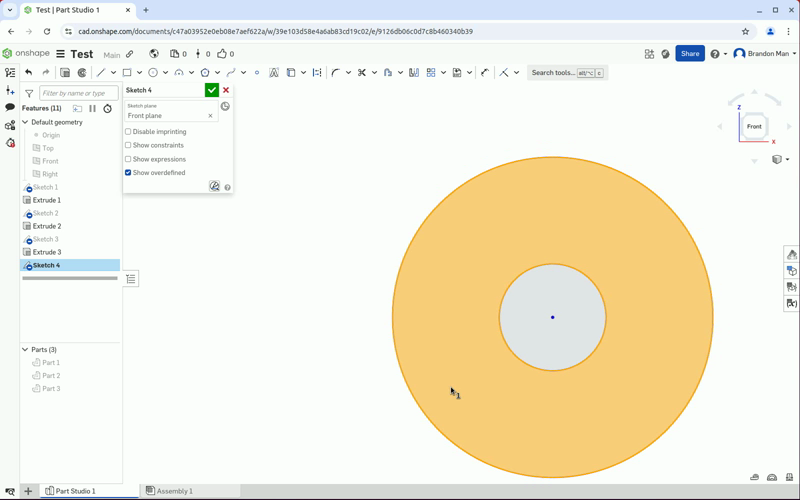
scroll(-6)
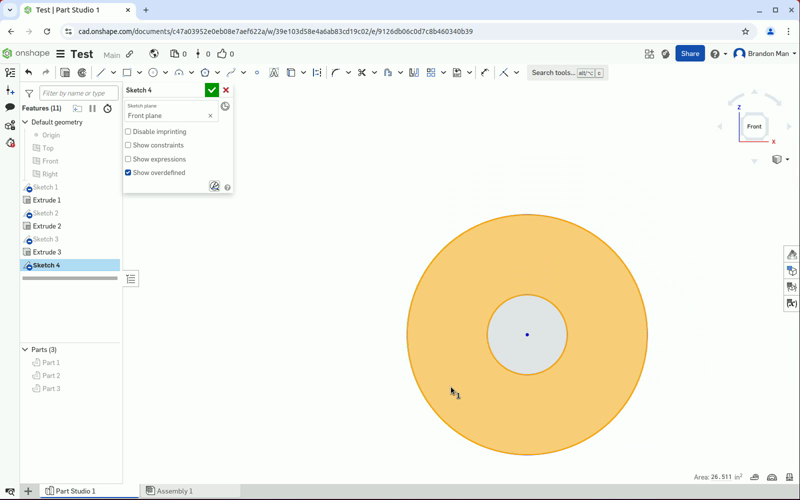
scroll(-6)
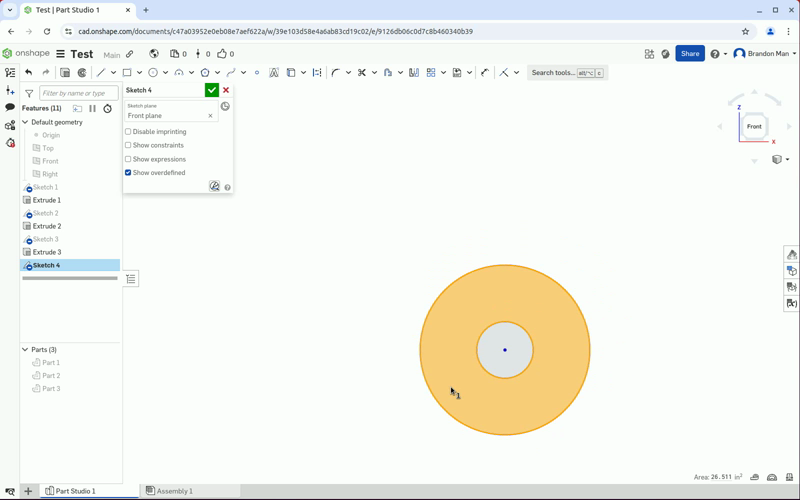
scroll(-6)
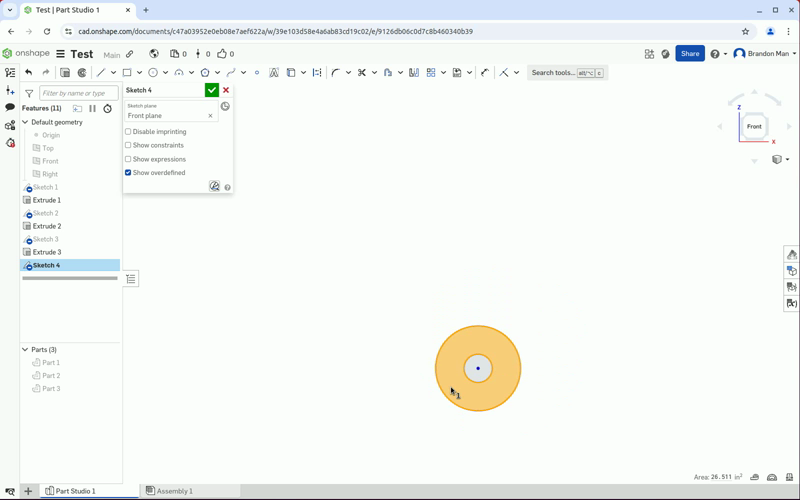
scroll(-6)
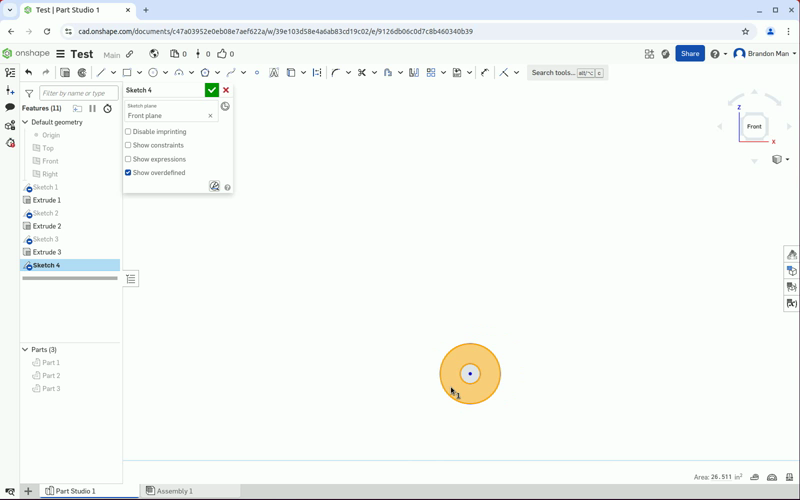
scroll(-6)
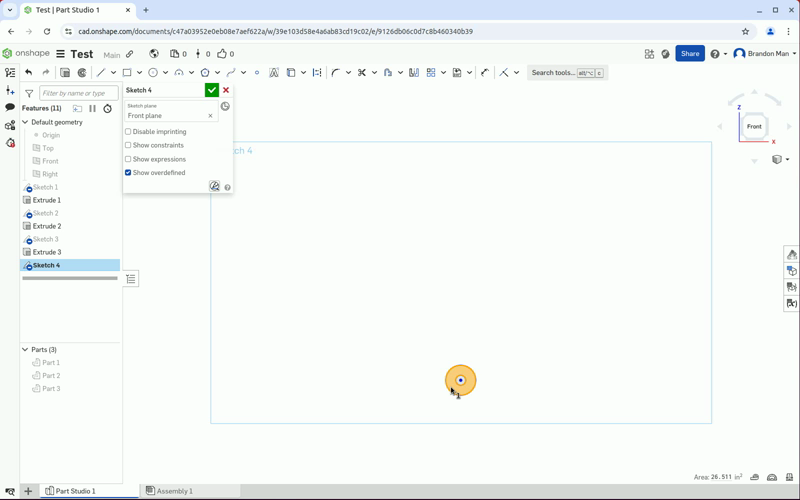
mouse_move(73, 352)
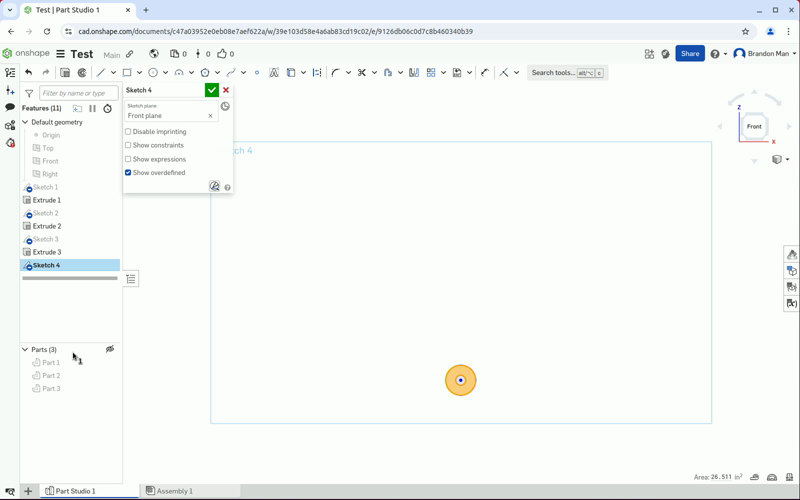
key(shift+y)
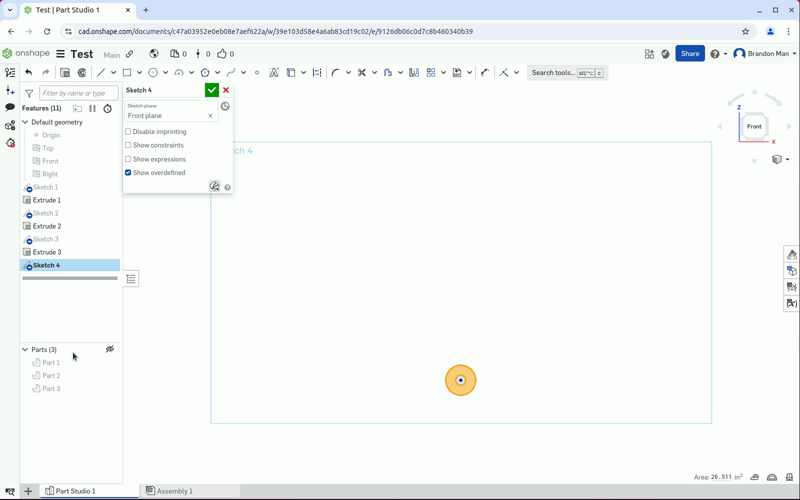
key(shift+e)
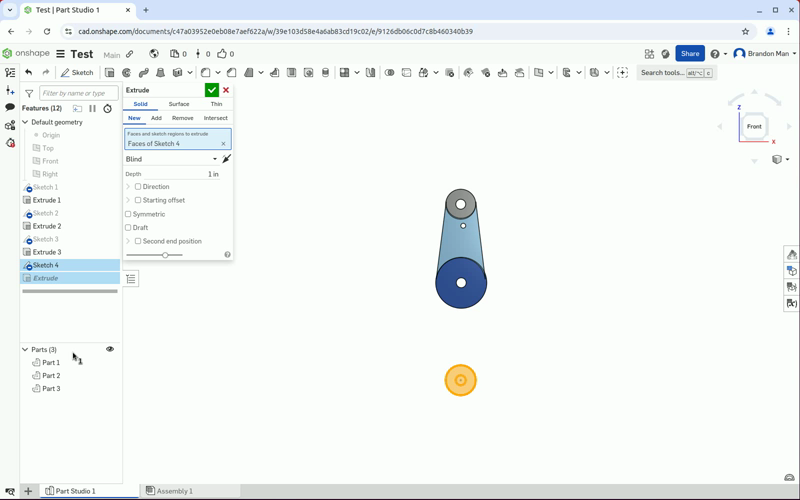
mouse_move(143, 106)
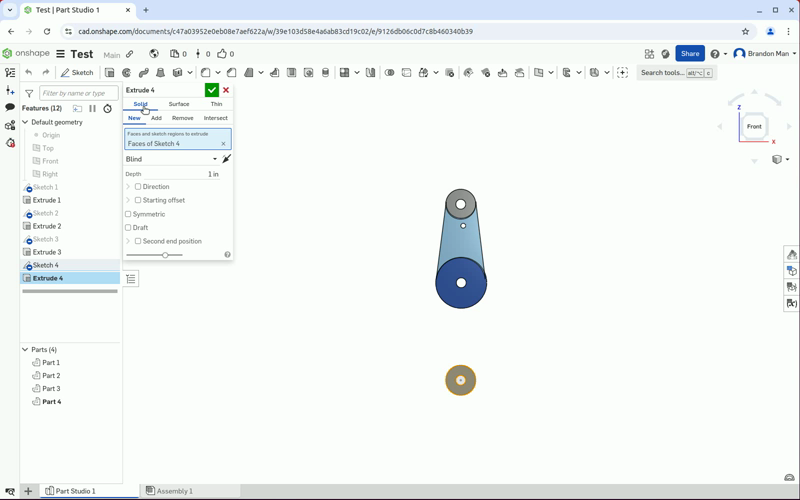
click(143, 106)
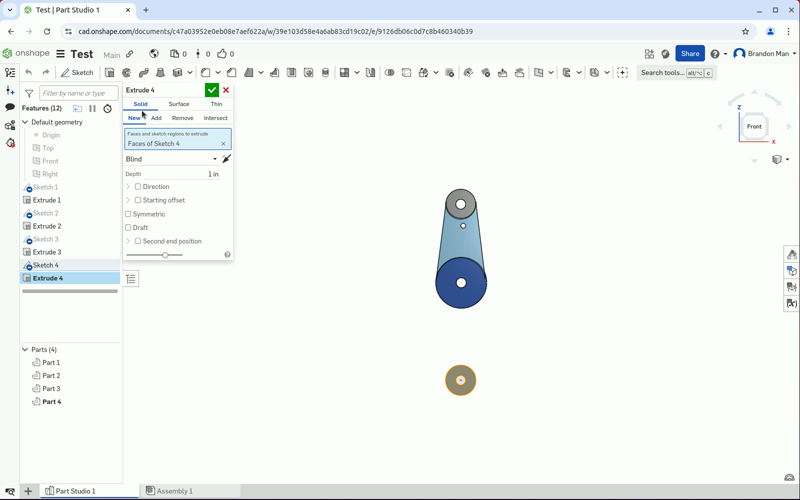
mouse_move(137, 120)
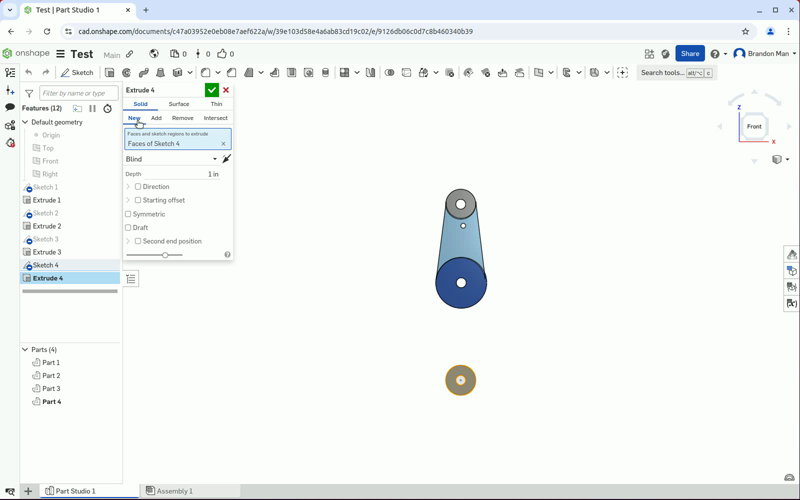
click(137, 120)
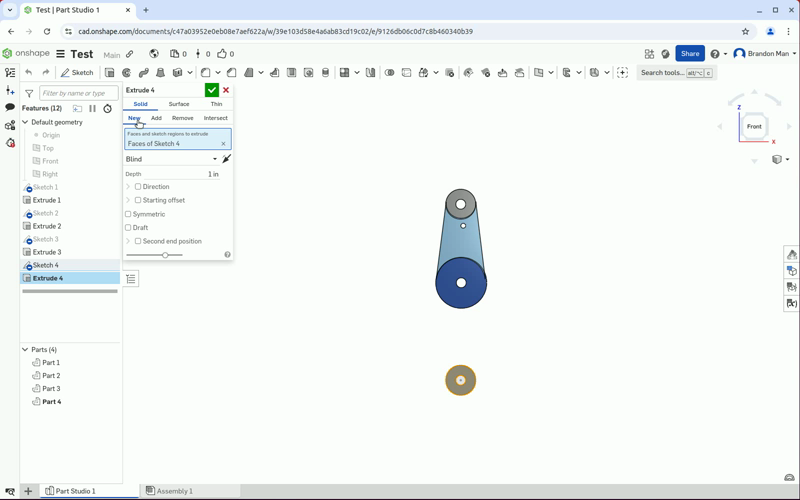
key(tab, 4)
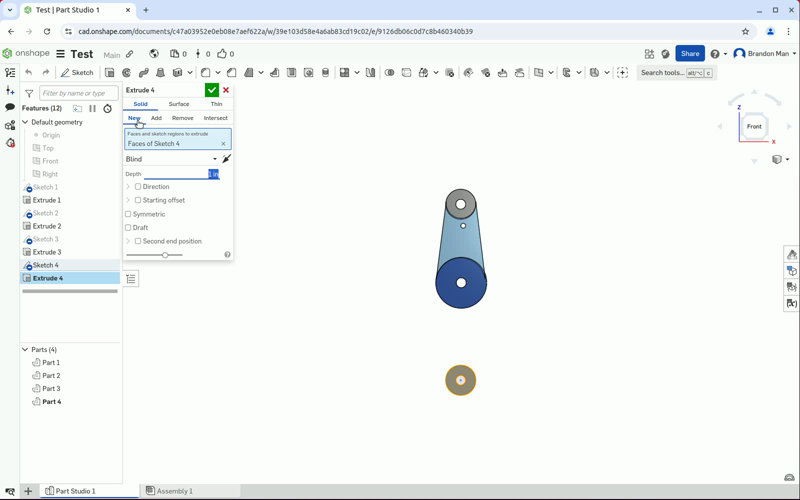
text(0.963)
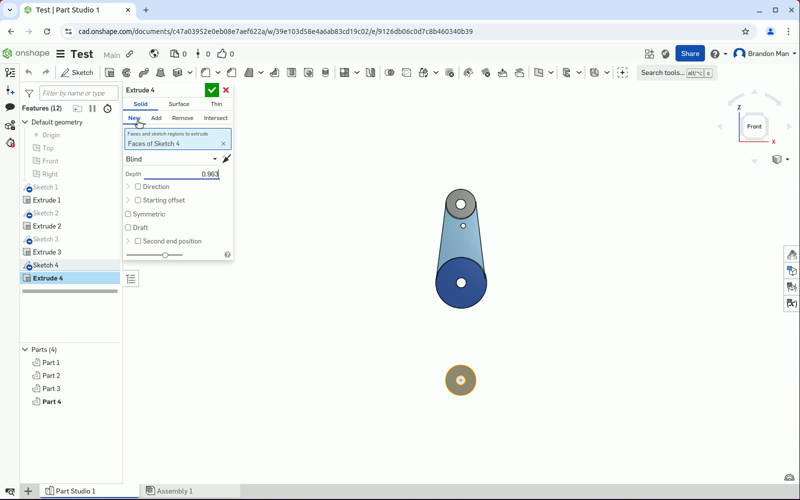
key(enter)
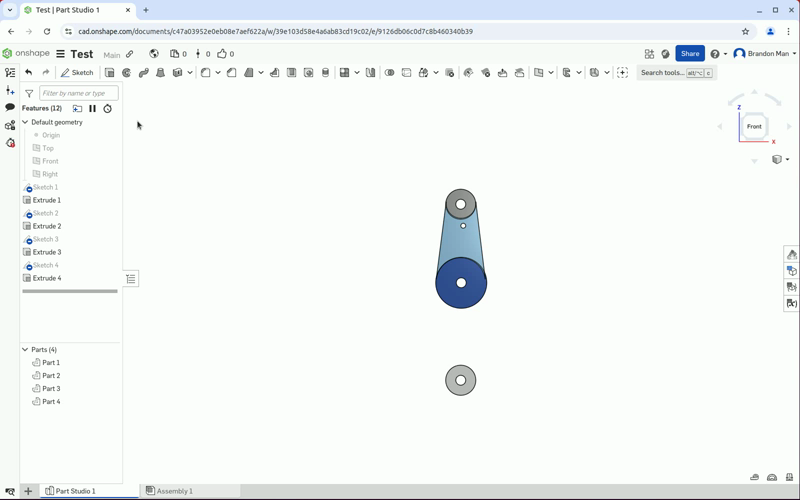
key(shift+h)
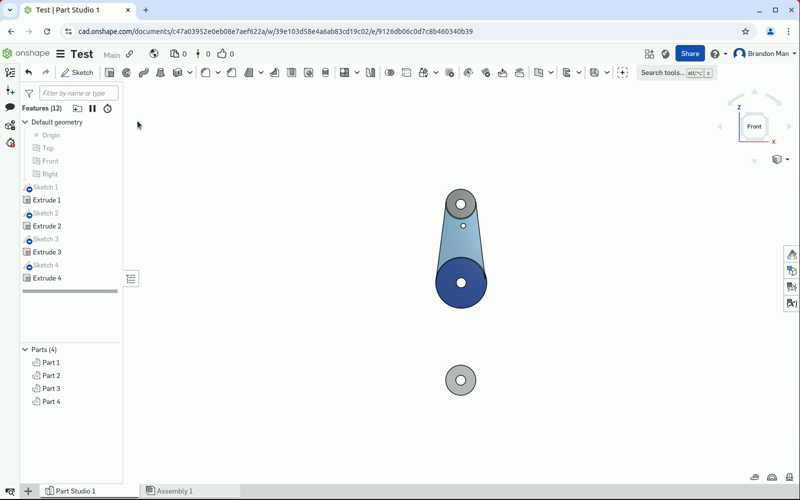
key(shift+h)
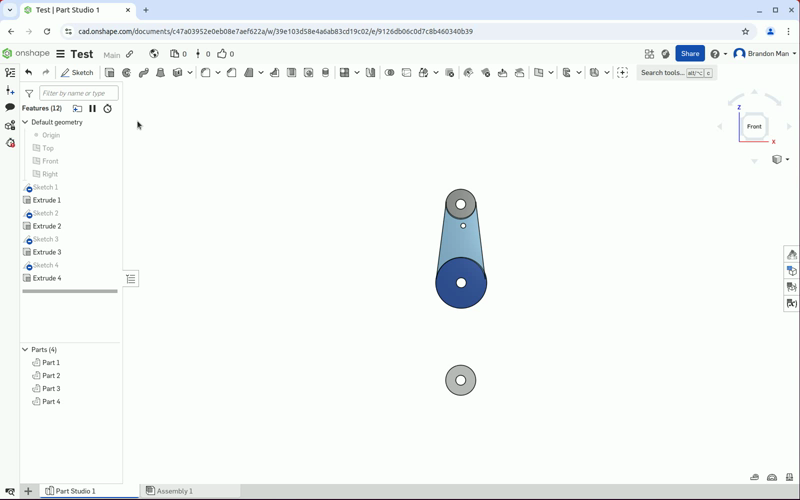
mouse_move(73, 189)
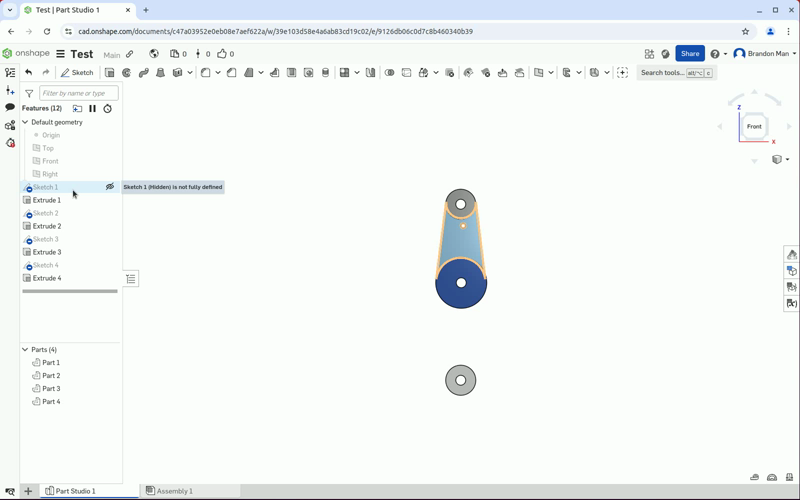
click(73, 189)
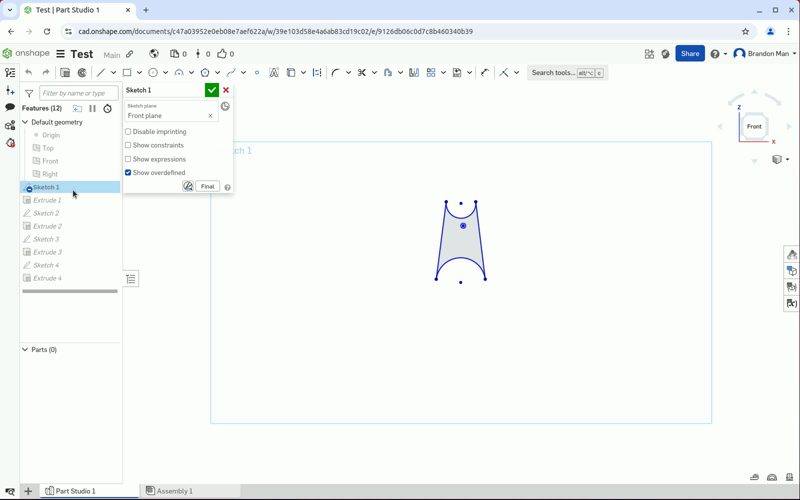
mouse_move(229, 92)
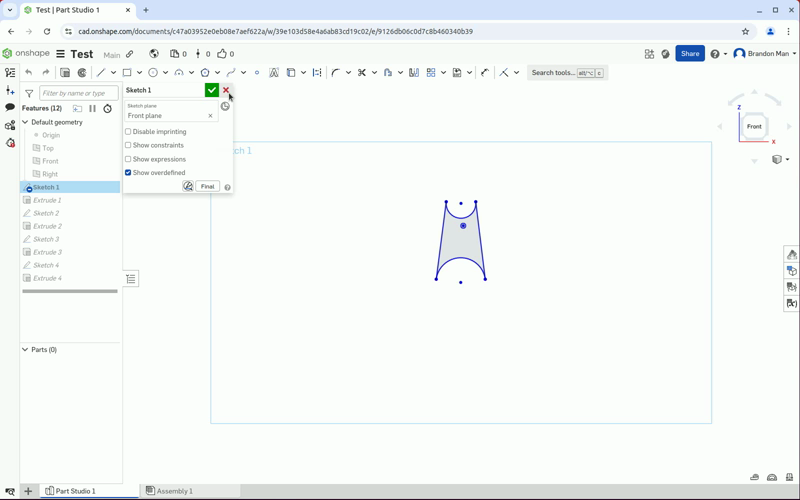
click(229, 92)
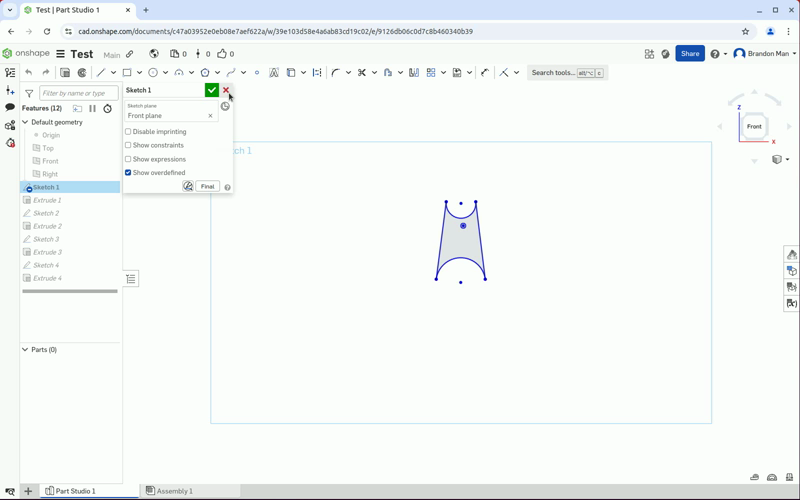
key(shift+s)
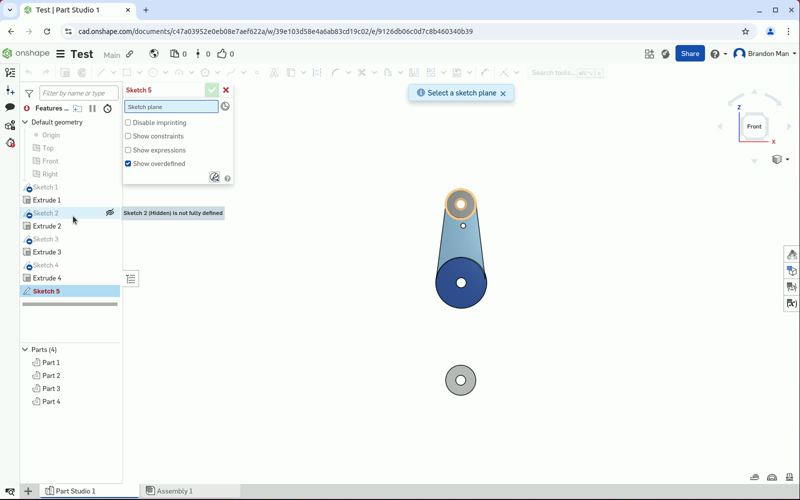
scroll(3)
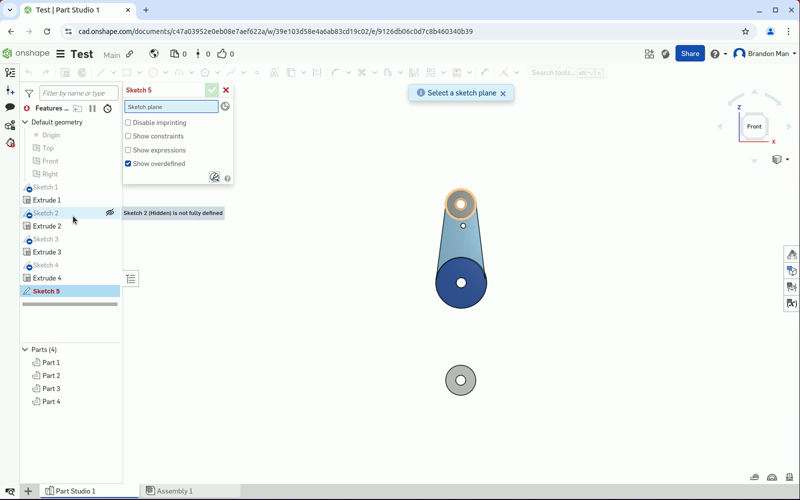
mouse_move(73, 163)
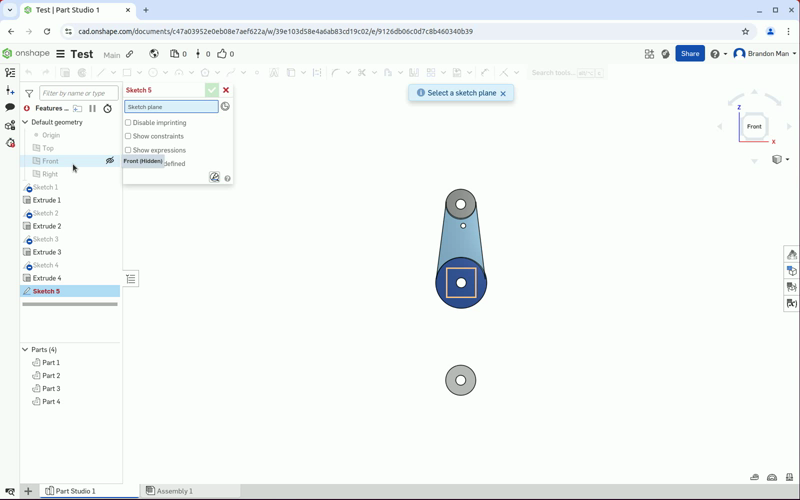
click(73, 163)
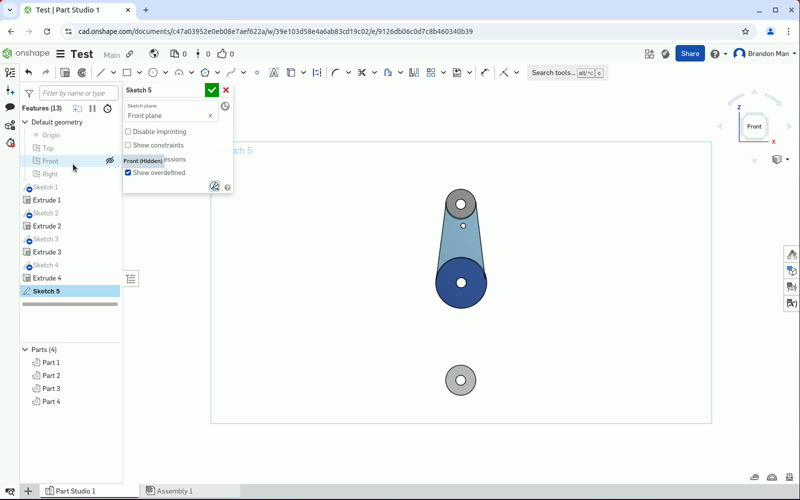
mouse_move(73, 352)
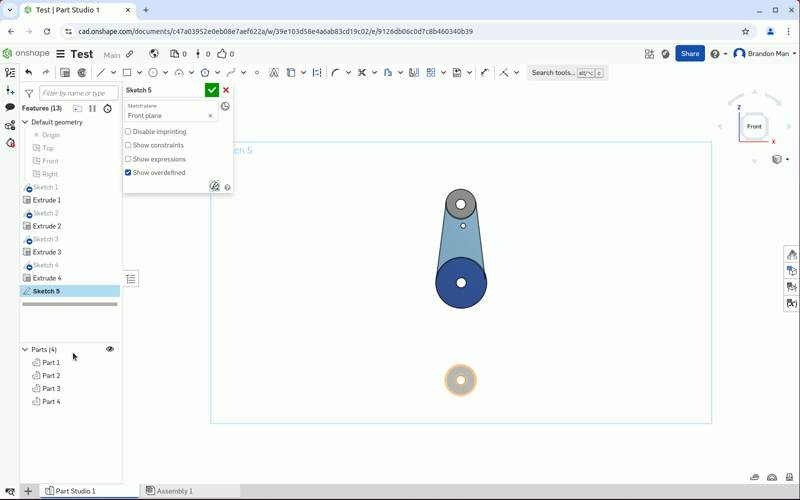
key(y)
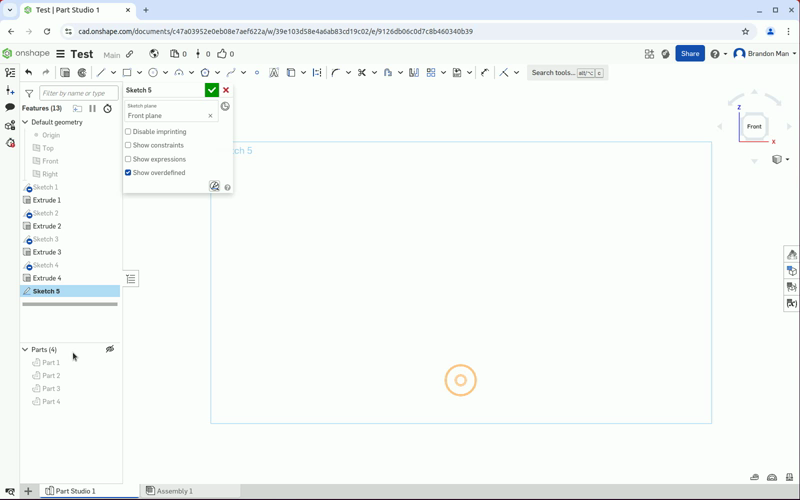
key(l)
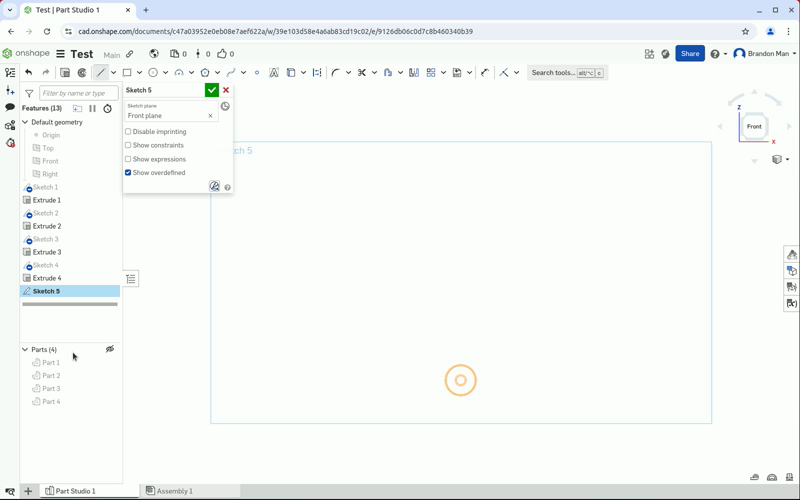
key_down(shift)
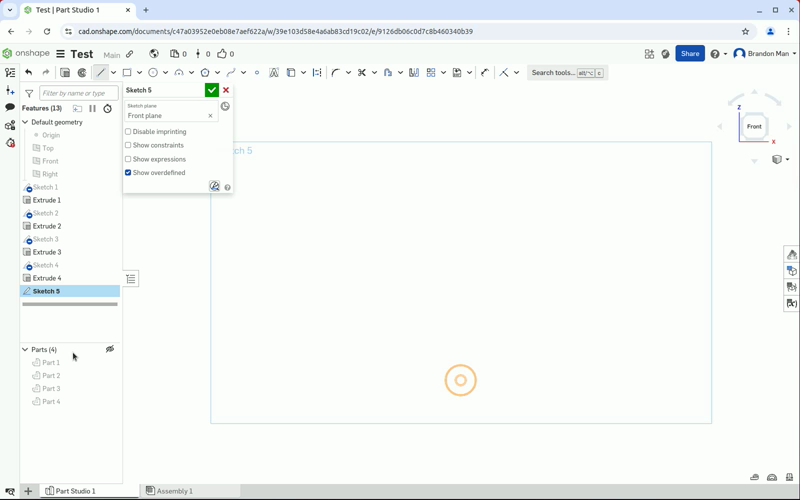
mouse_move(391, 393)
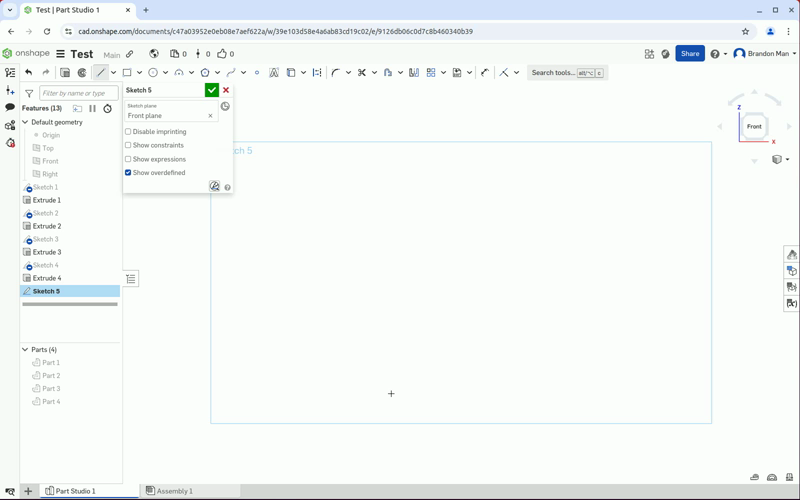
click(391, 393)
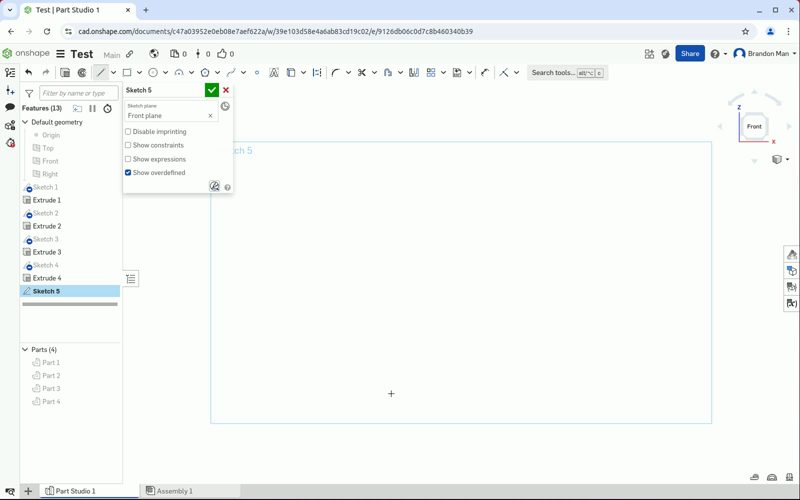
key_up(shift)
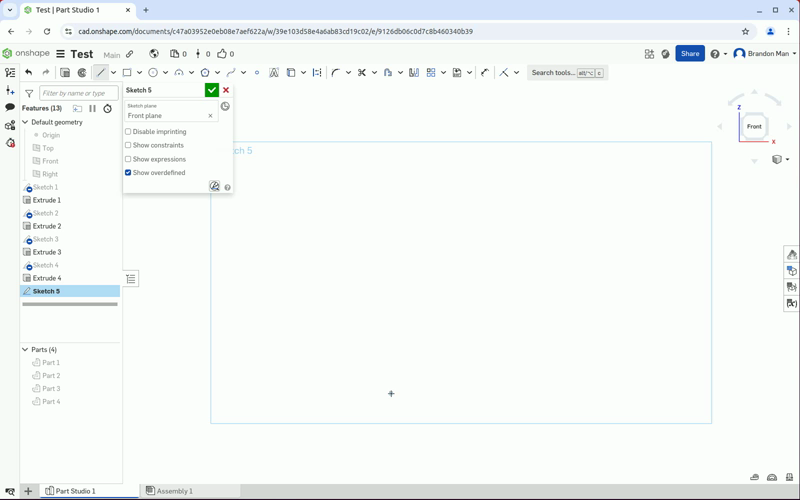
key_down(shift)
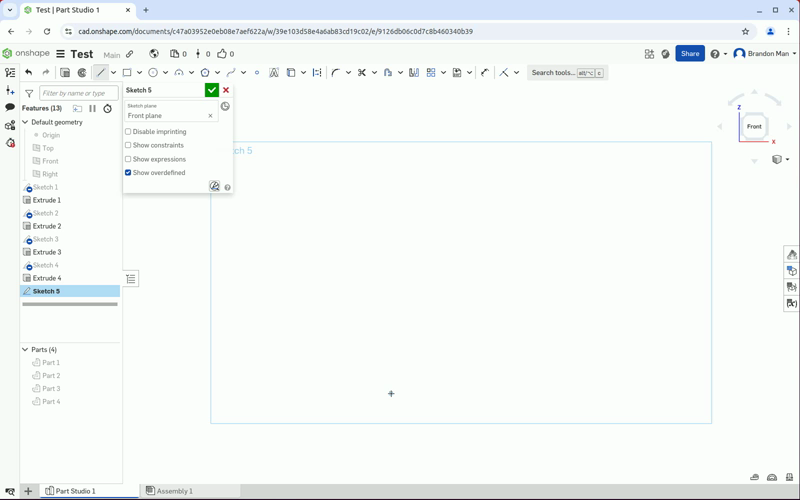
mouse_move(459, 395)
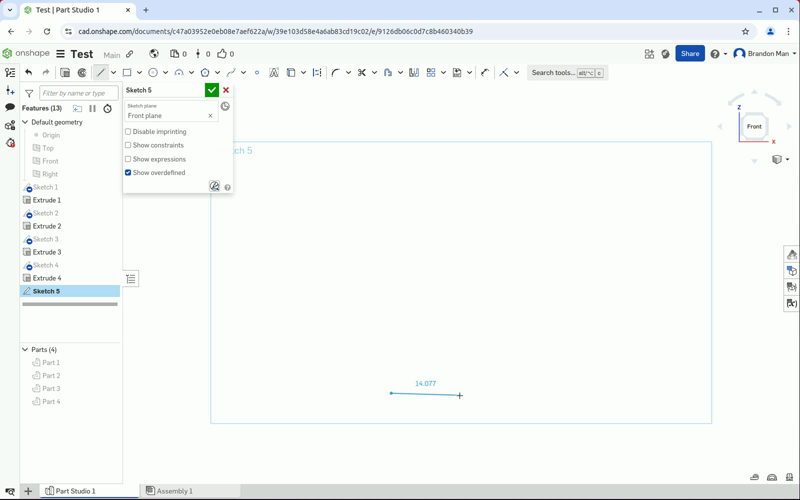
click(459, 395)
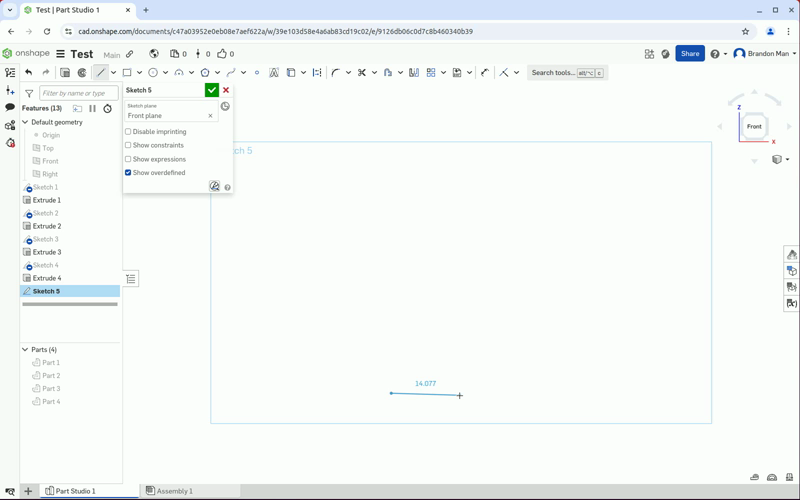
key_up(shift)
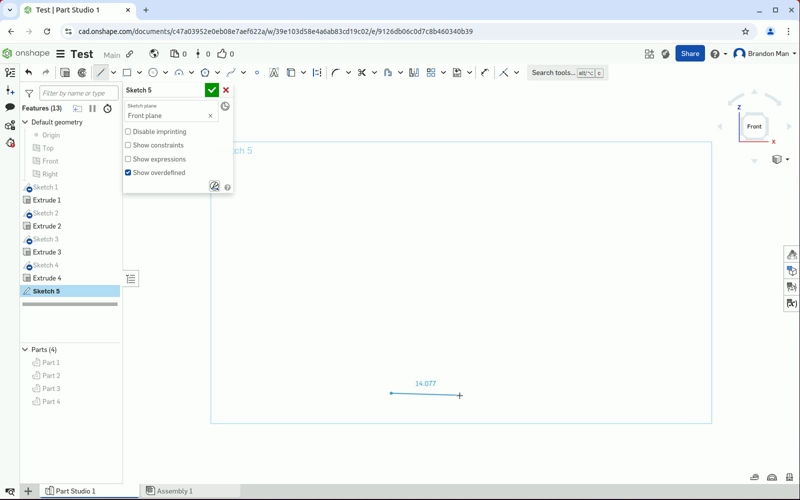
key(esc)
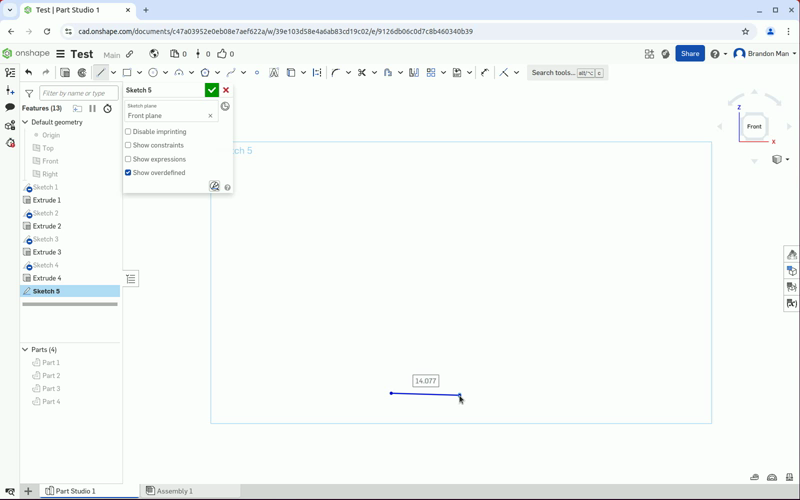
key(a)
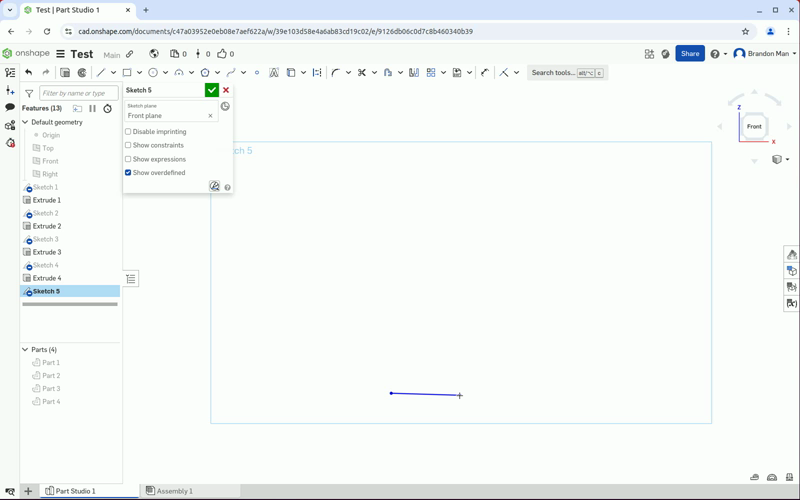
mouse_move(459, 395)
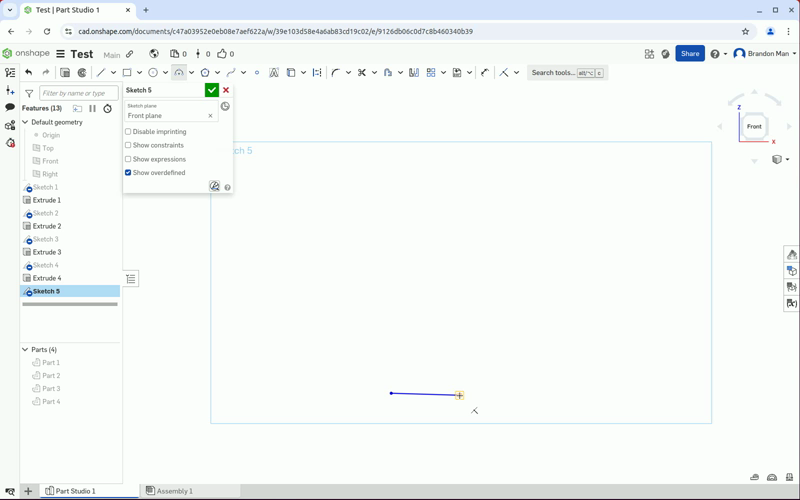
click(459, 395)
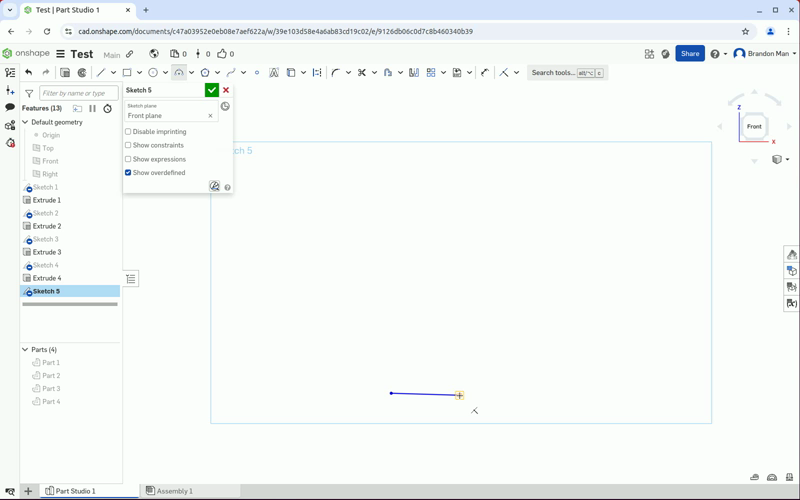
key_down(shift)
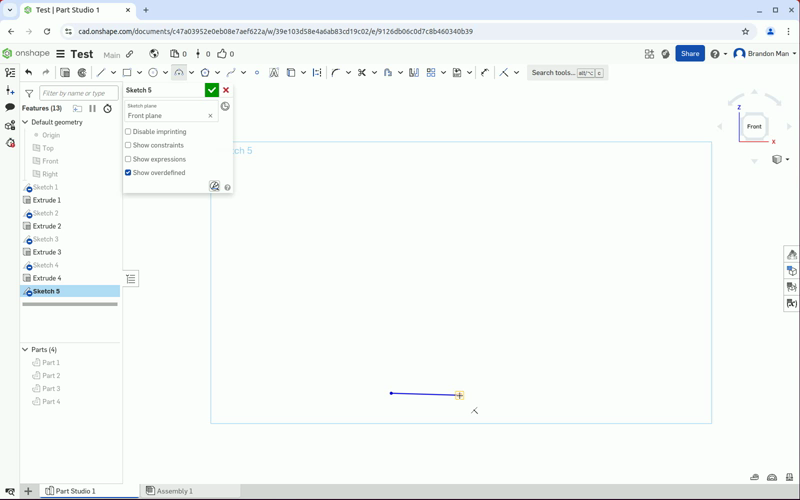
mouse_move(475, 382)
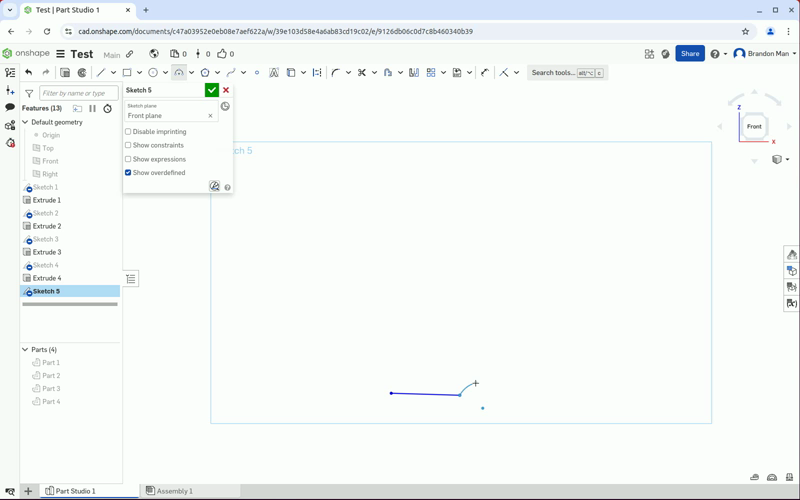
click(475, 382)
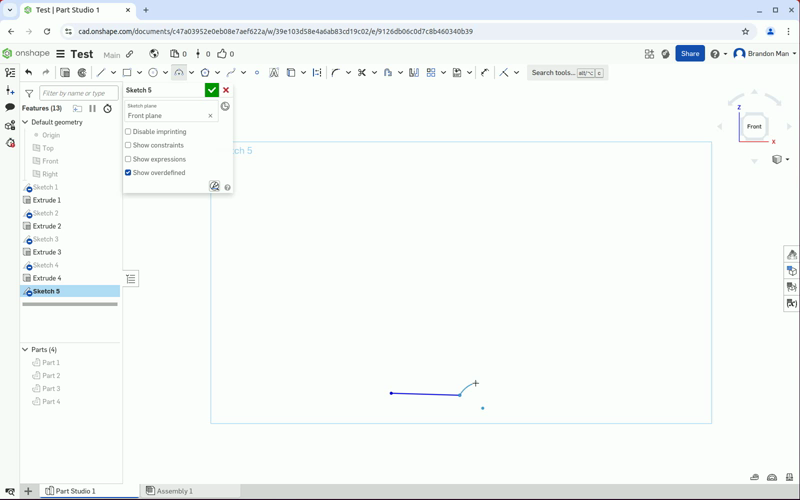
mouse_move(451, 368)
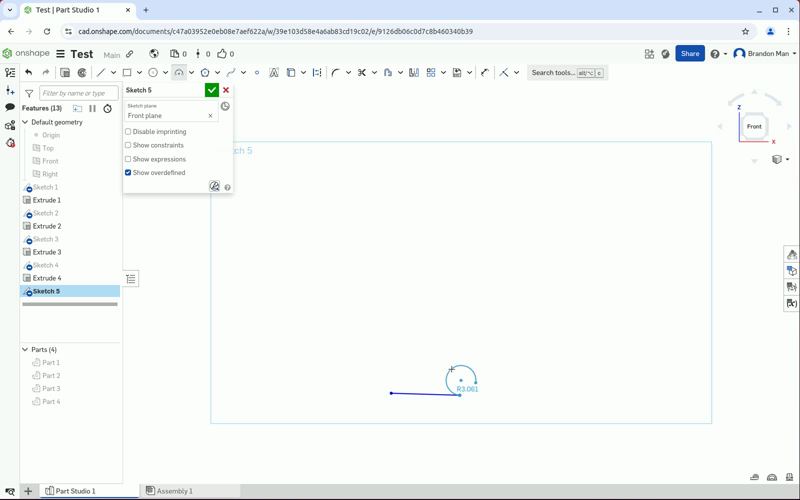
click(451, 368)
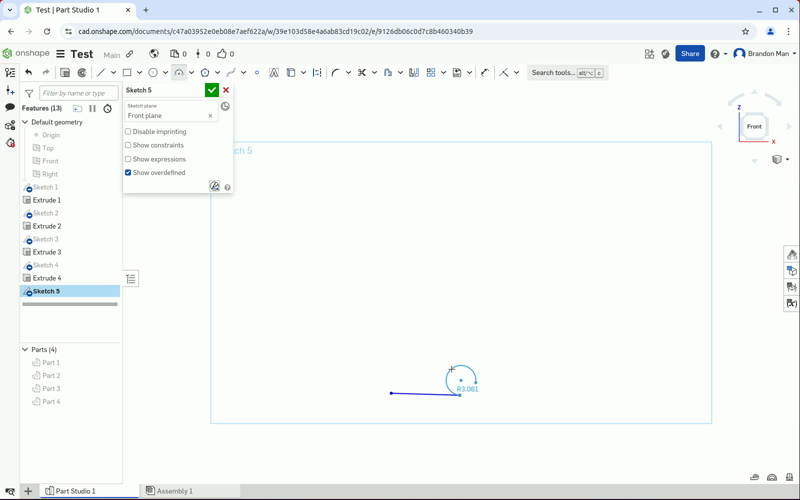
key_up(shift)
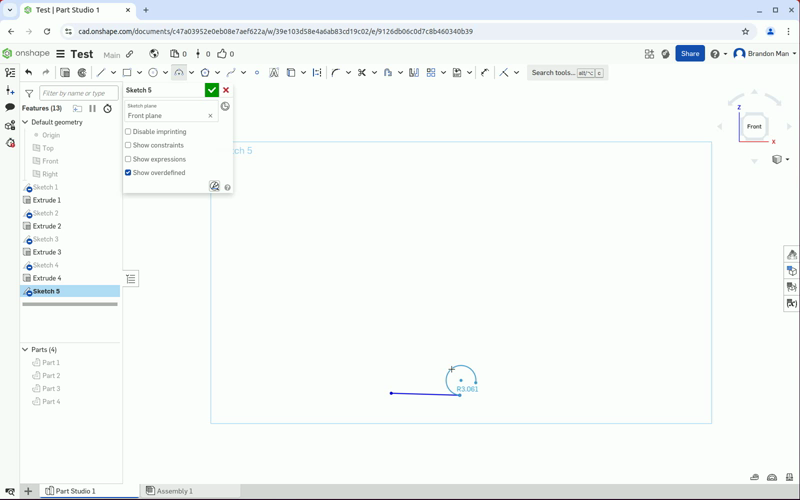
key(esc)
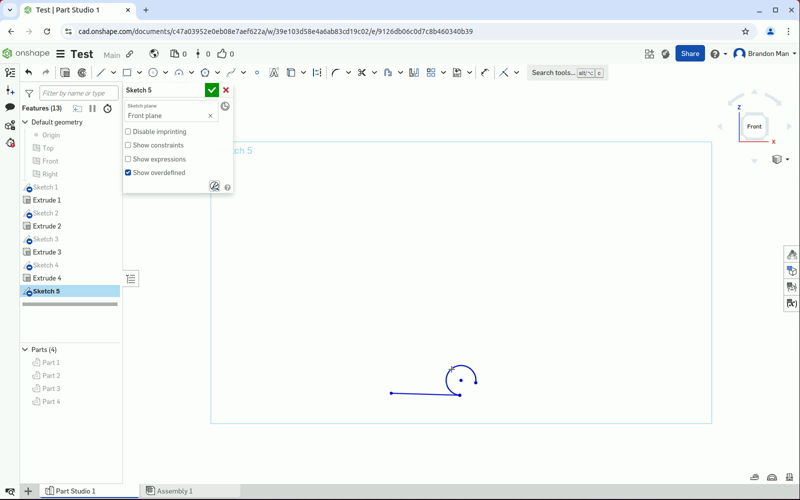
key(l)
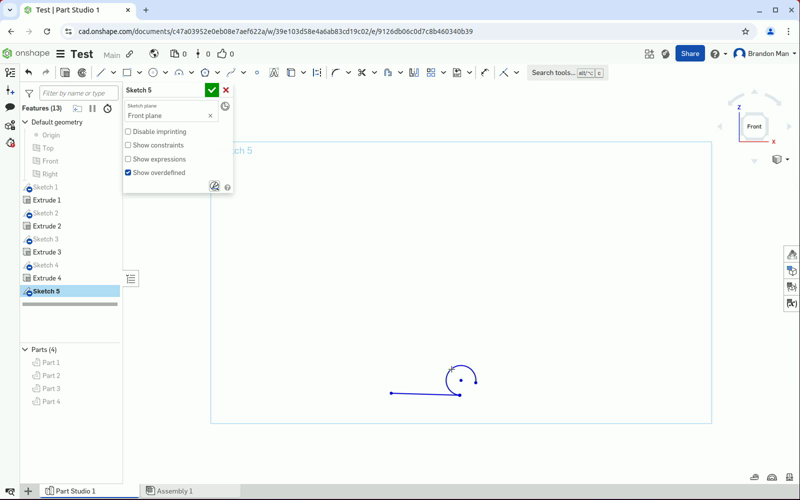
mouse_move(475, 382)
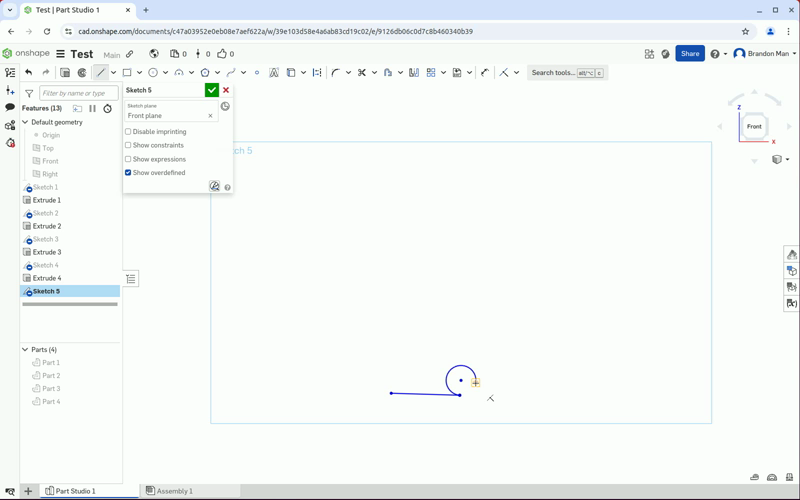
click(475, 382)
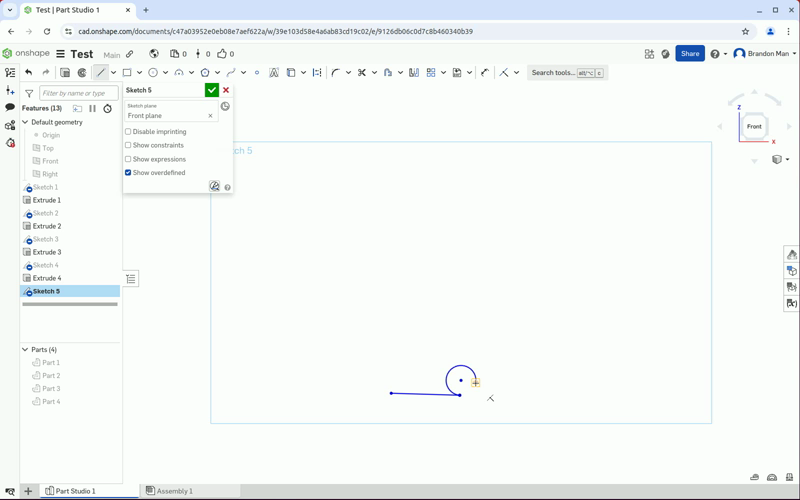
key_down(shift)
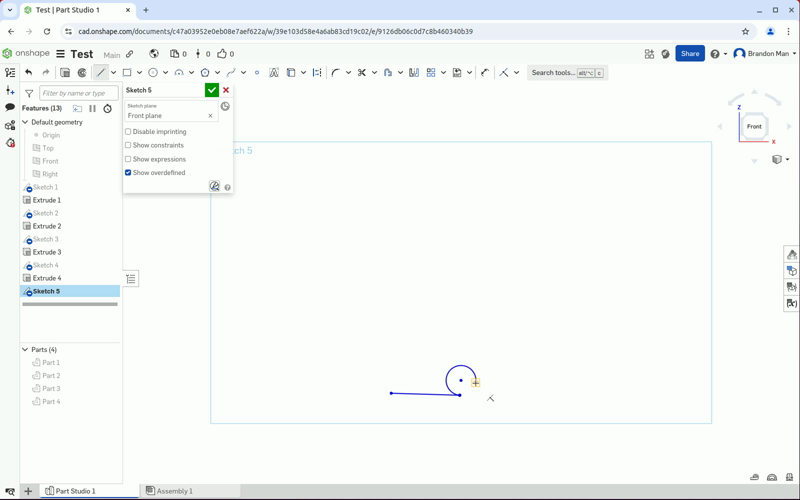
mouse_move(484, 285)
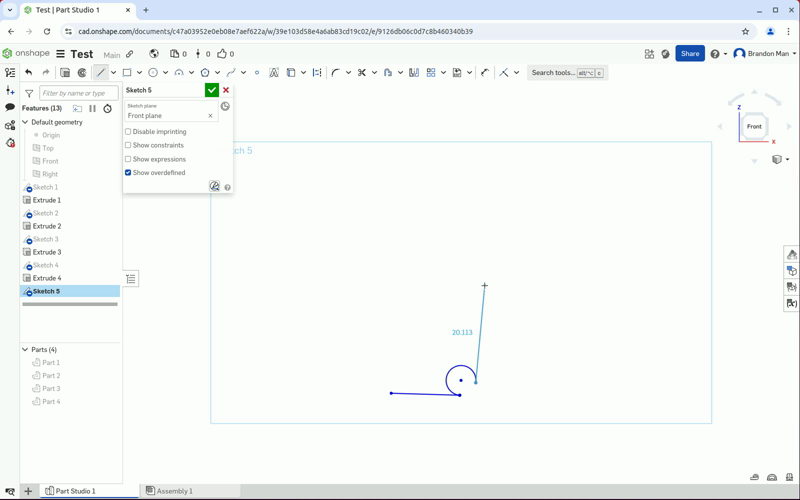
click(484, 285)
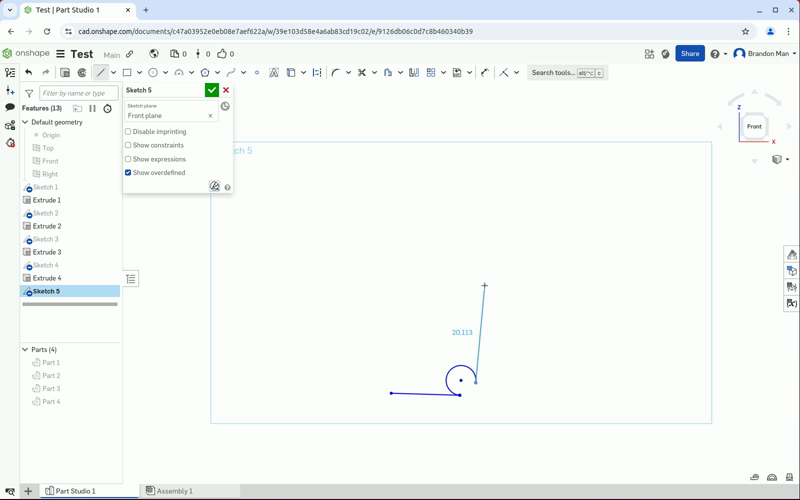
key_up(shift)
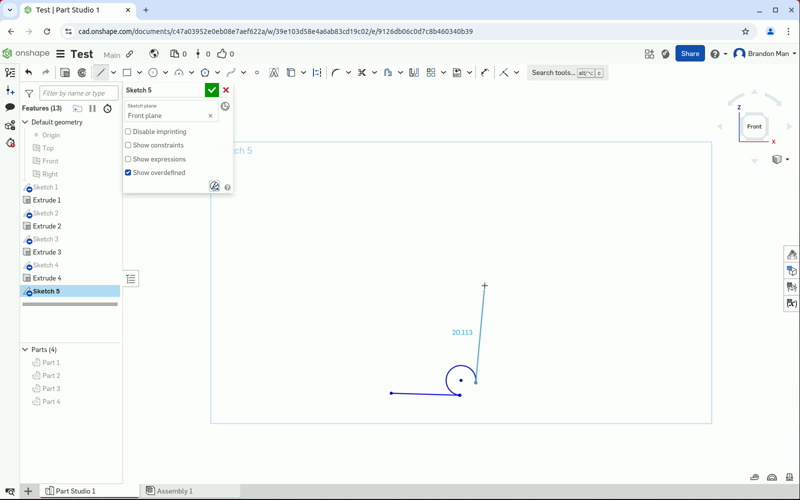
key(esc)
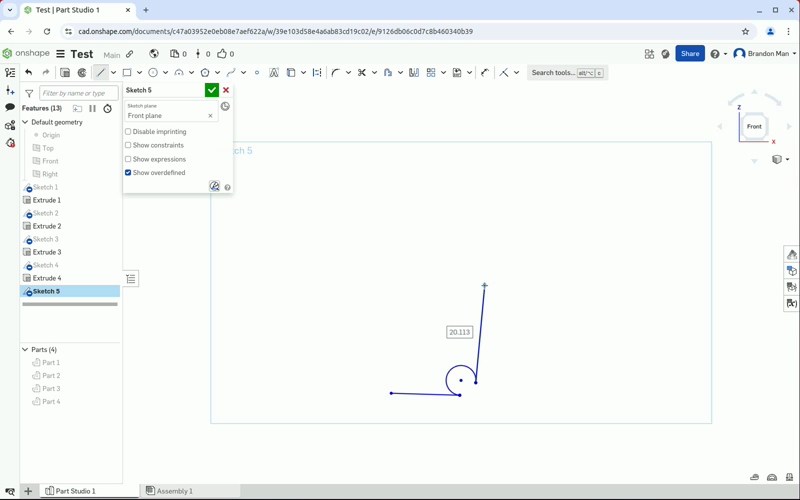
key(a)
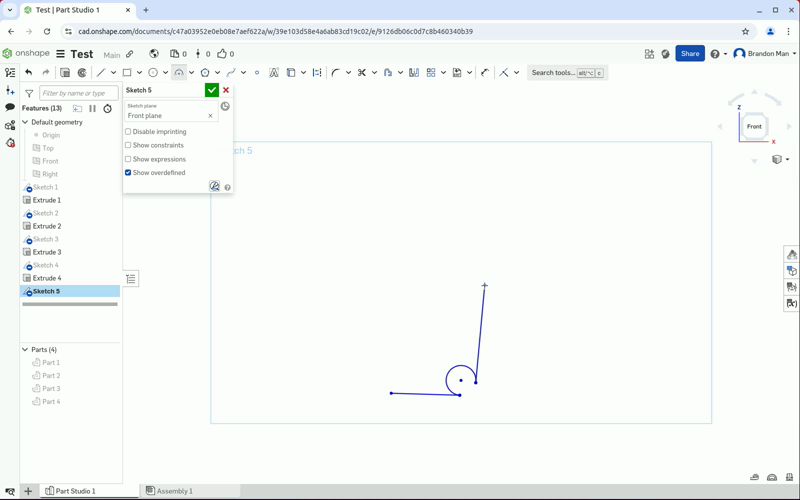
mouse_move(484, 285)
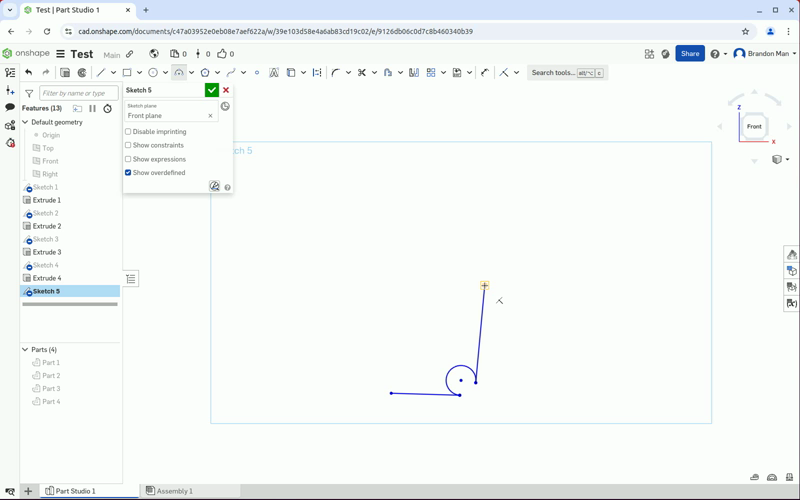
click(484, 285)
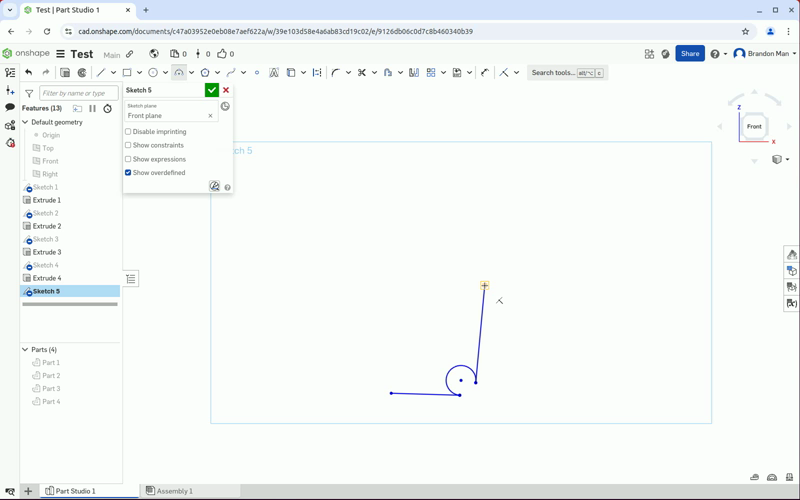
key_down(shift)
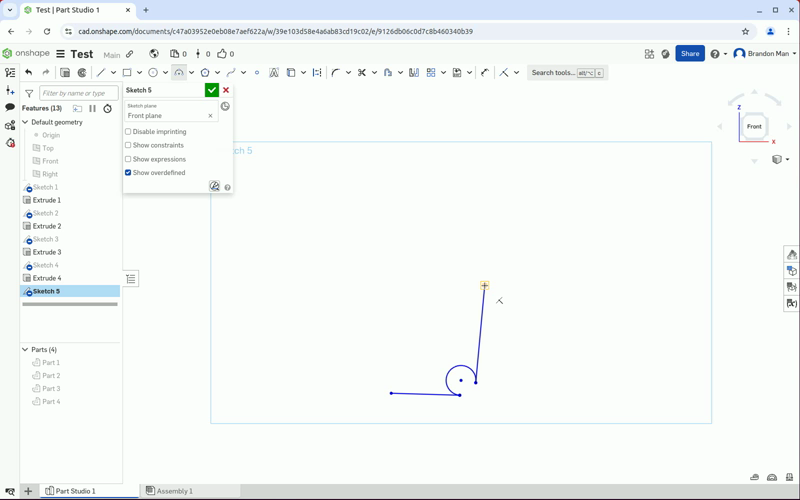
mouse_move(435, 285)
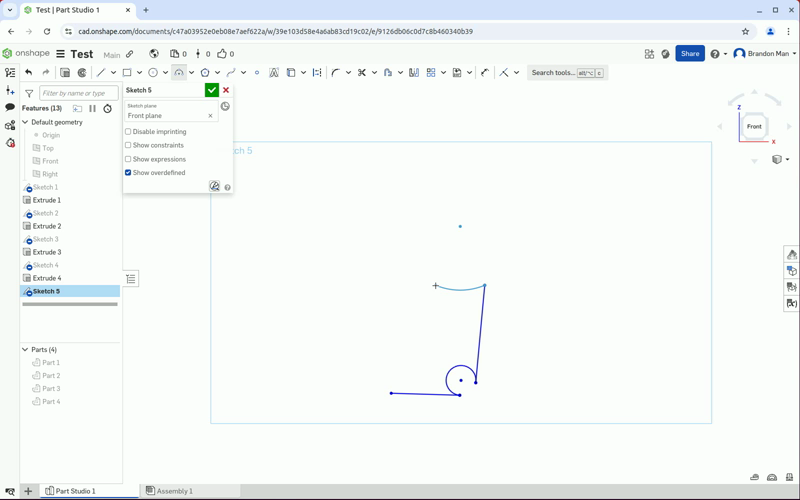
click(435, 285)
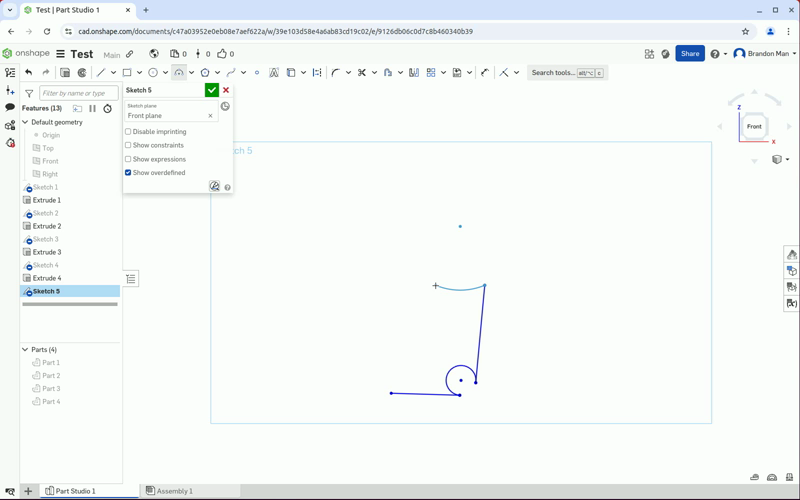
mouse_move(460, 307)
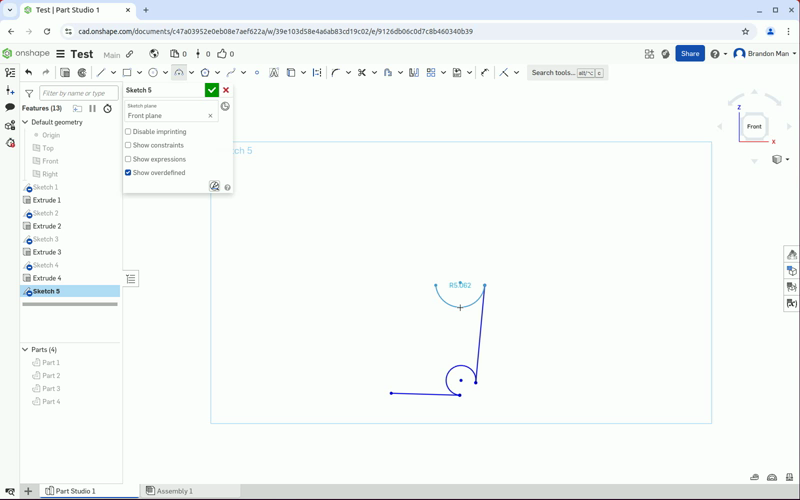
click(460, 307)
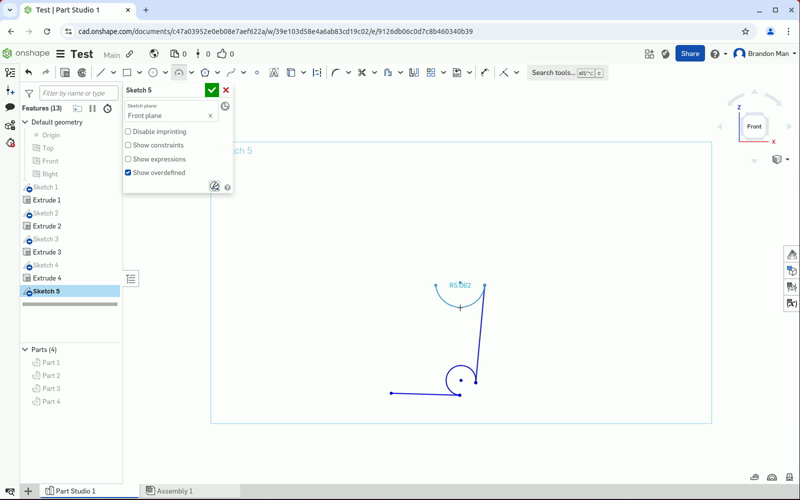
key_up(shift)
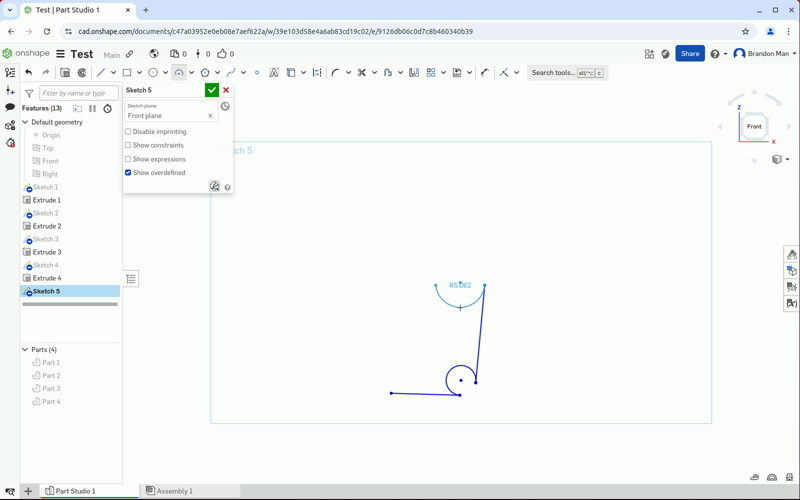
key(esc)
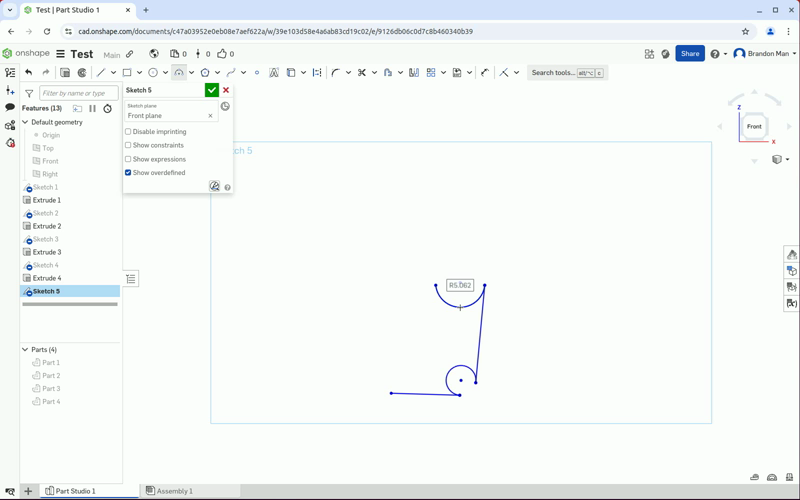
key(l)
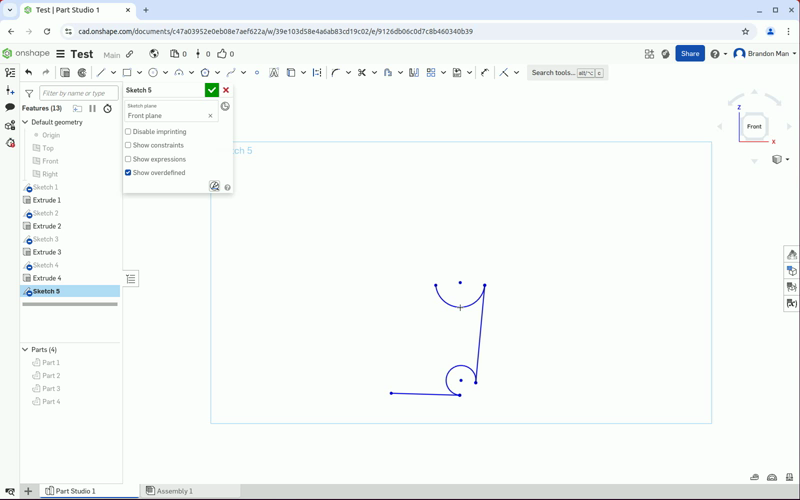
mouse_move(435, 285)
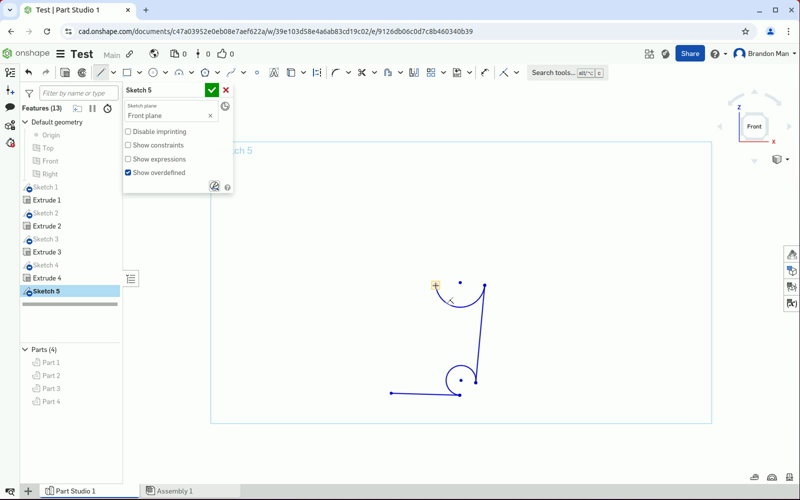
click(435, 285)
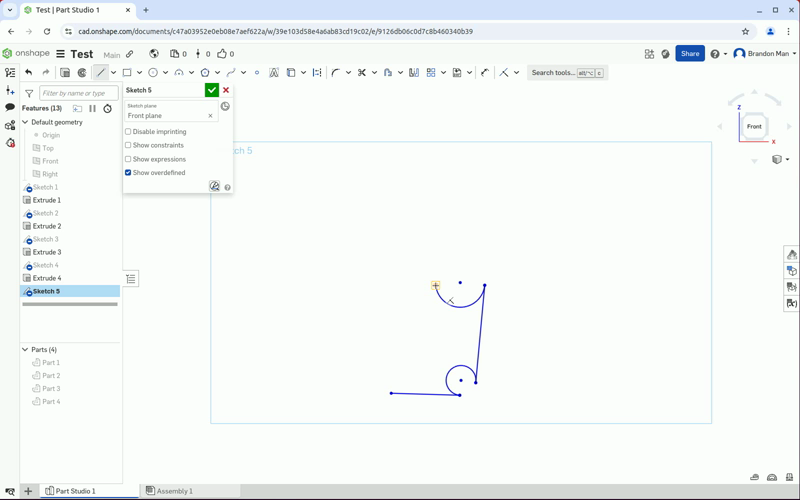
key_down(shift)
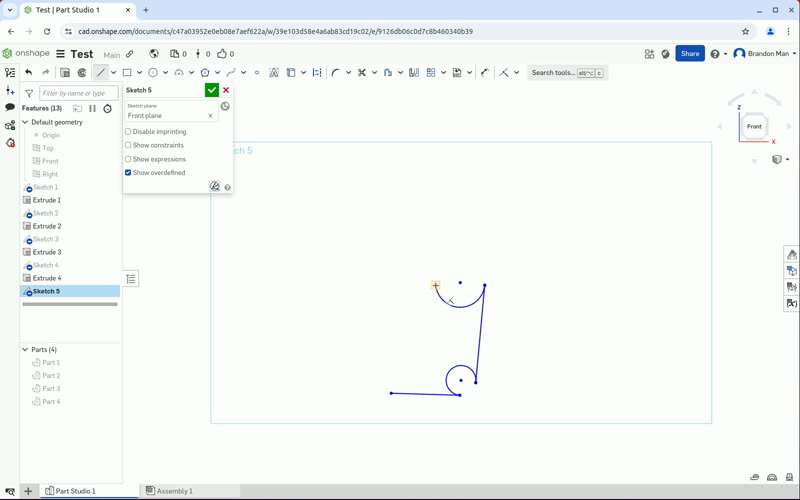
mouse_move(442, 353)
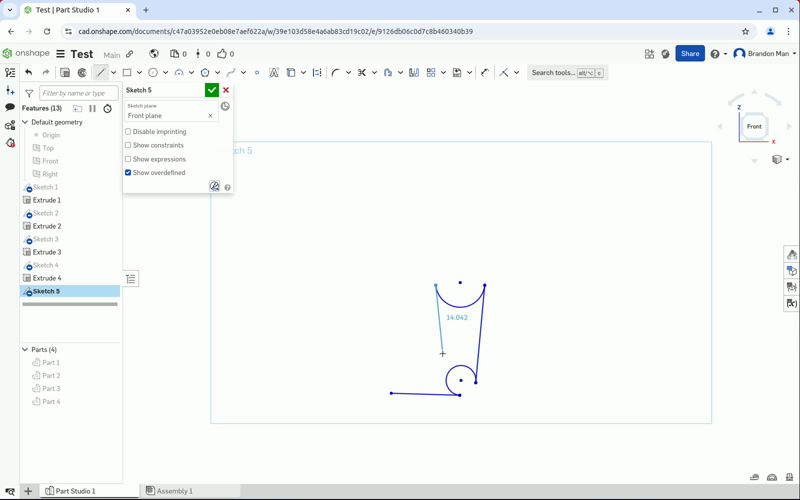
click(442, 353)
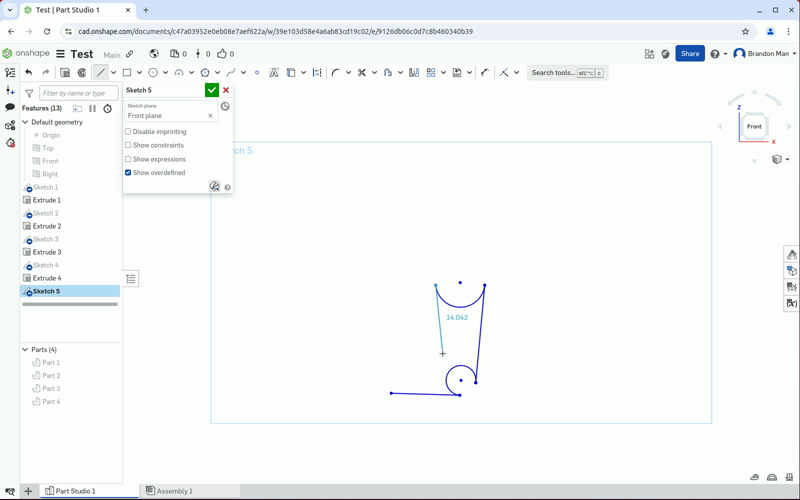
key_up(shift)
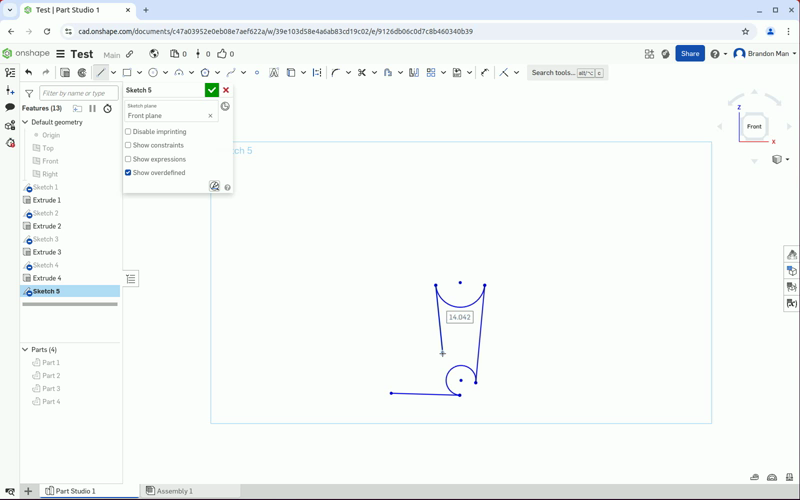
key(esc)
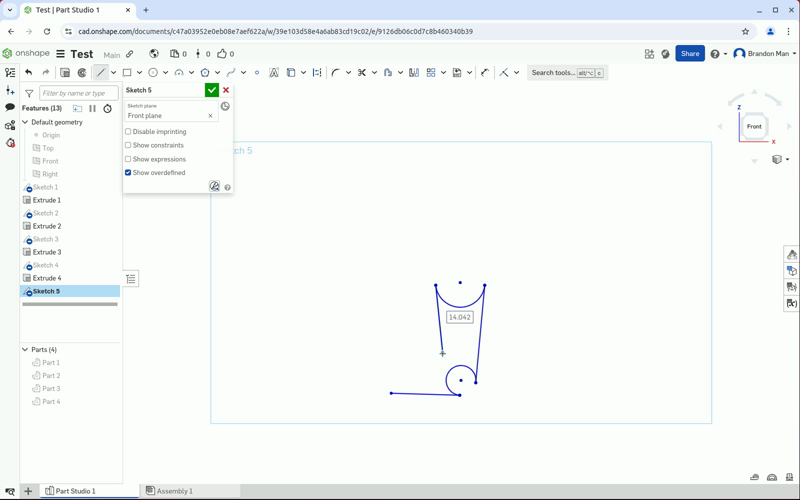
key(a)
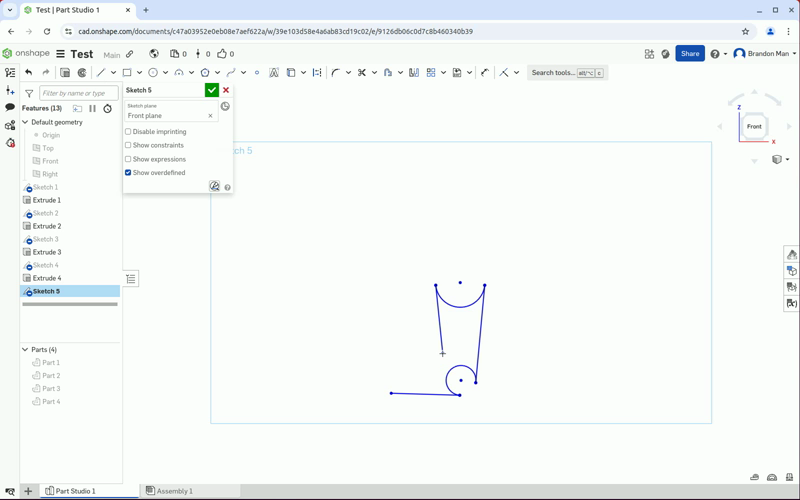
mouse_move(442, 353)
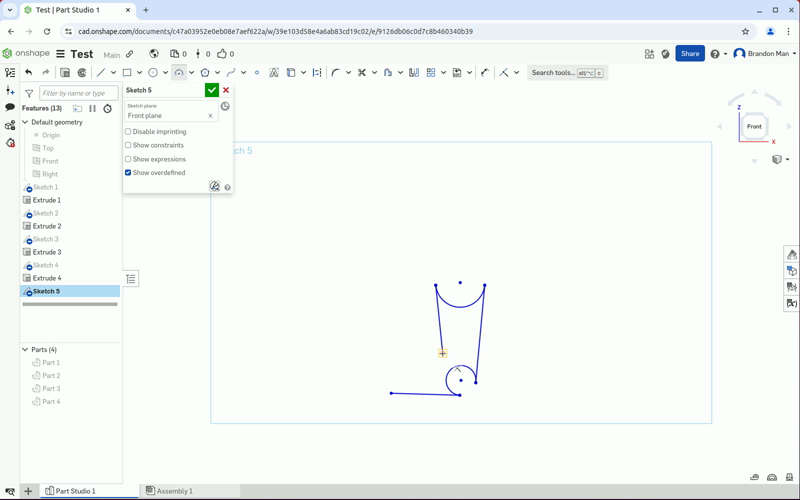
click(442, 353)
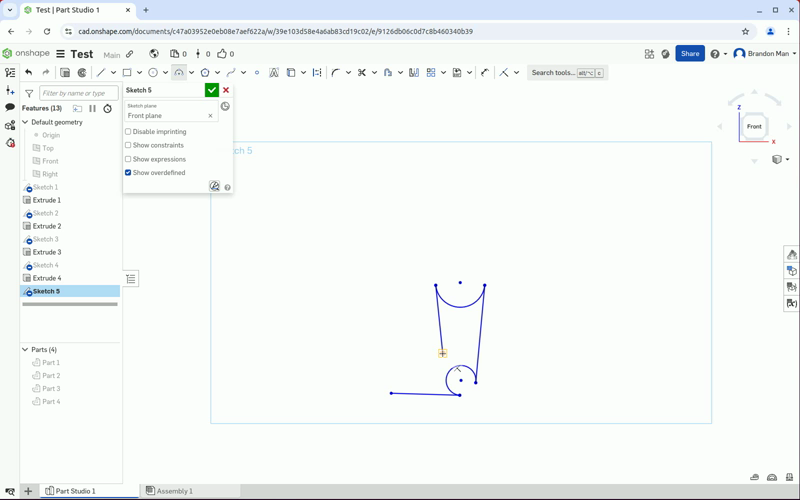
key_down(shift)
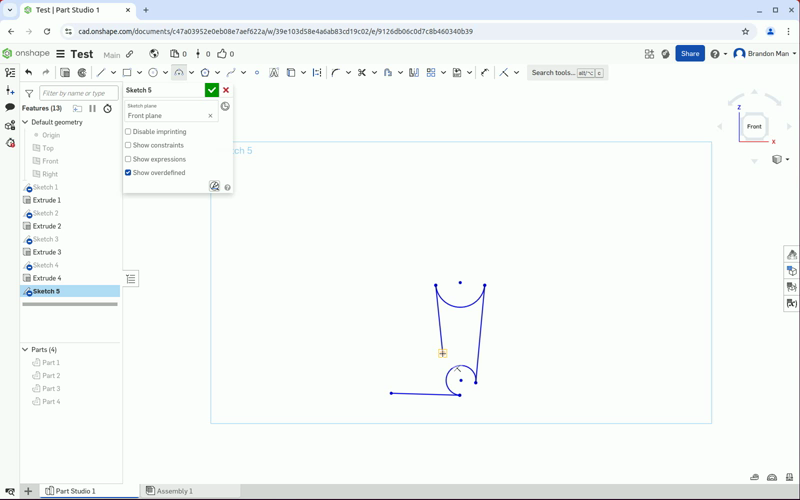
mouse_move(431, 366)
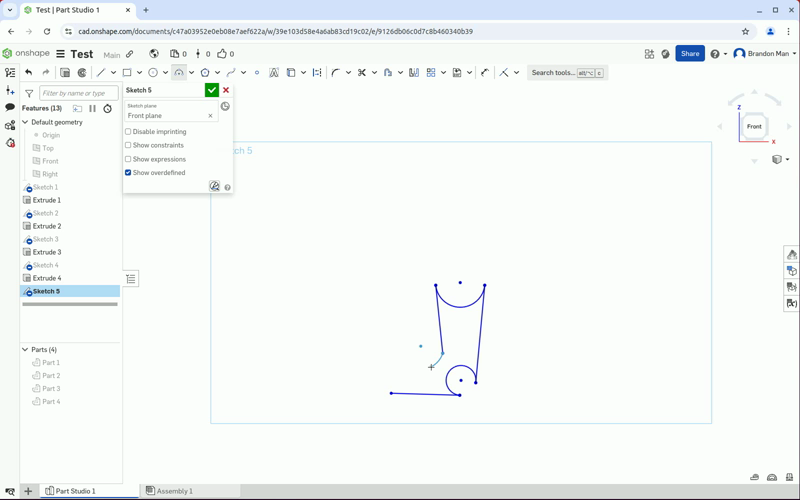
click(431, 366)
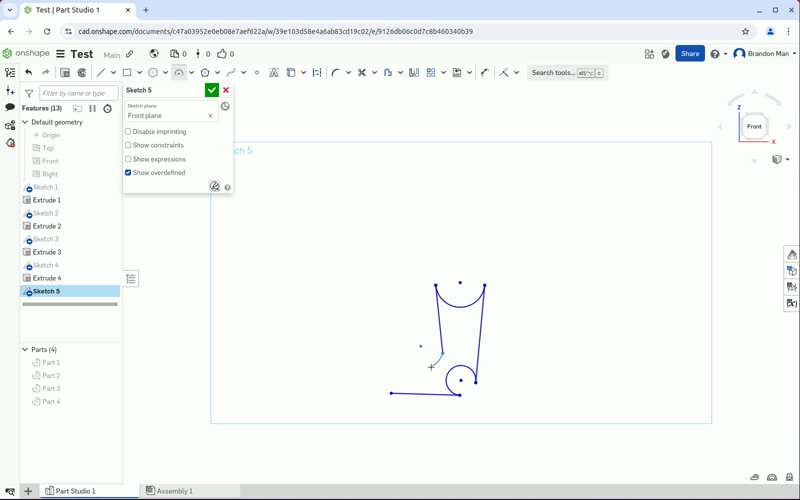
mouse_move(440, 362)
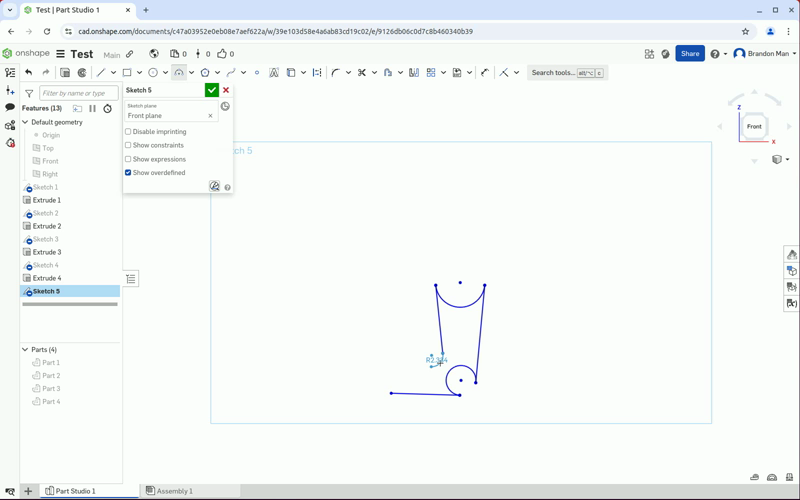
click(440, 362)
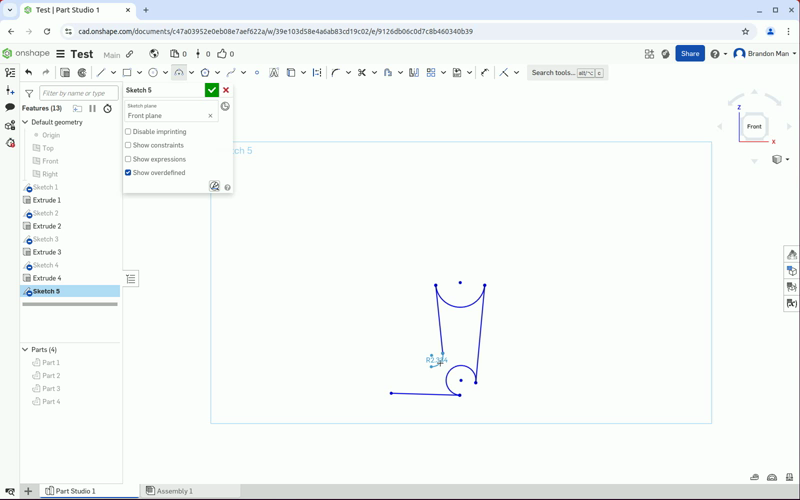
key_up(shift)
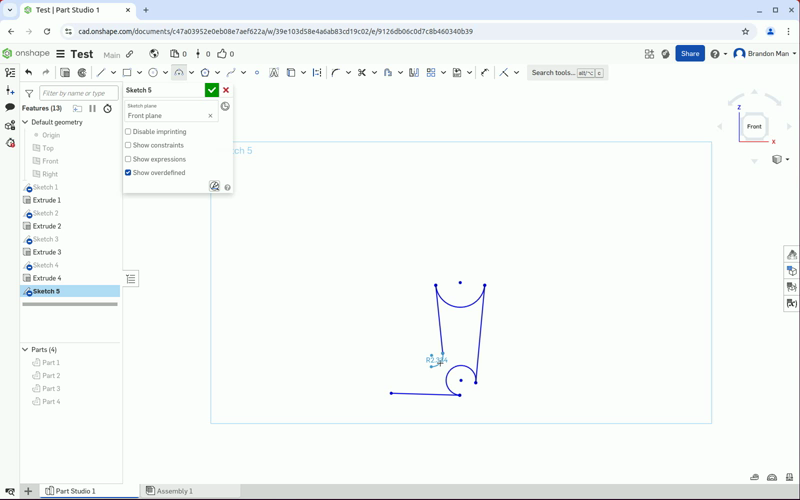
key(esc)
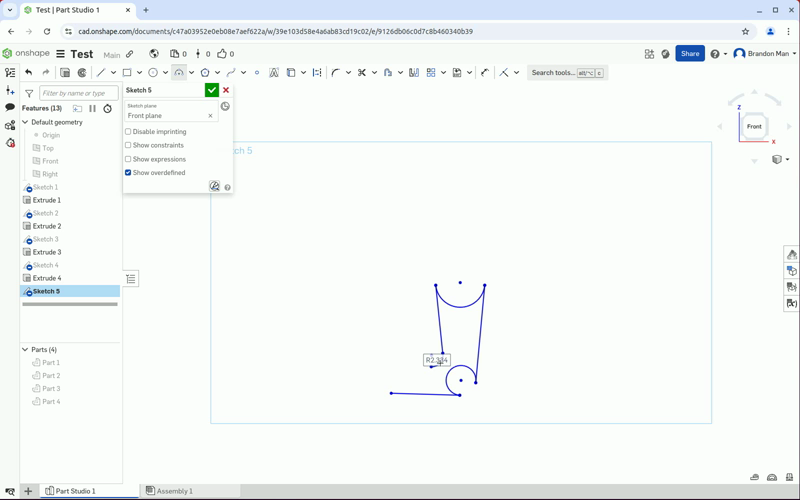
key(l)
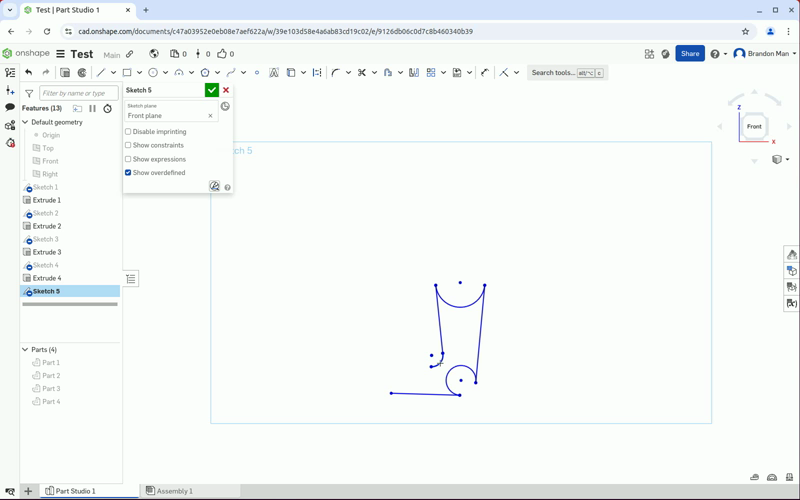
mouse_move(431, 366)
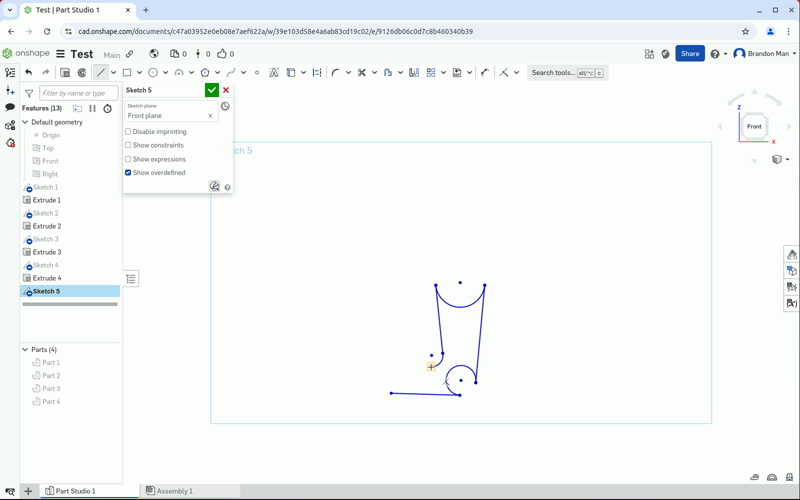
click(431, 366)
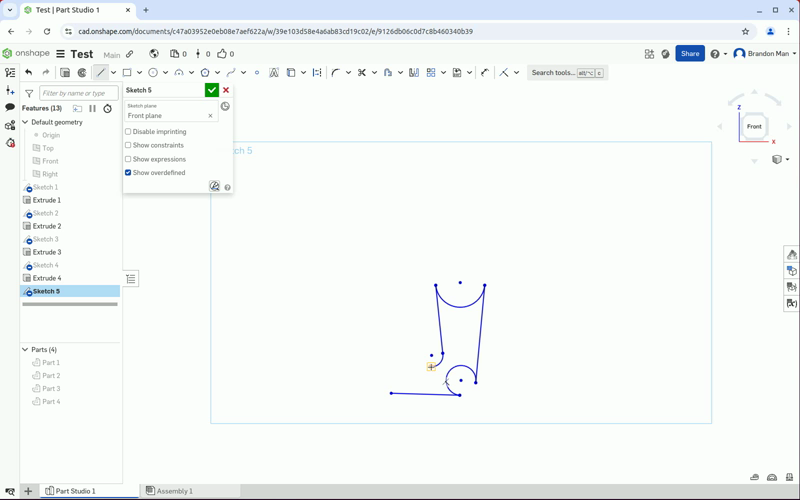
key_down(shift)
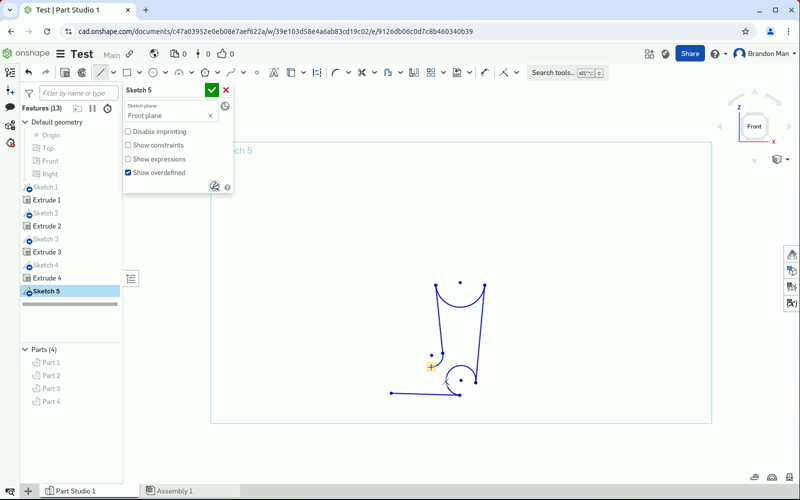
mouse_move(461, 366)
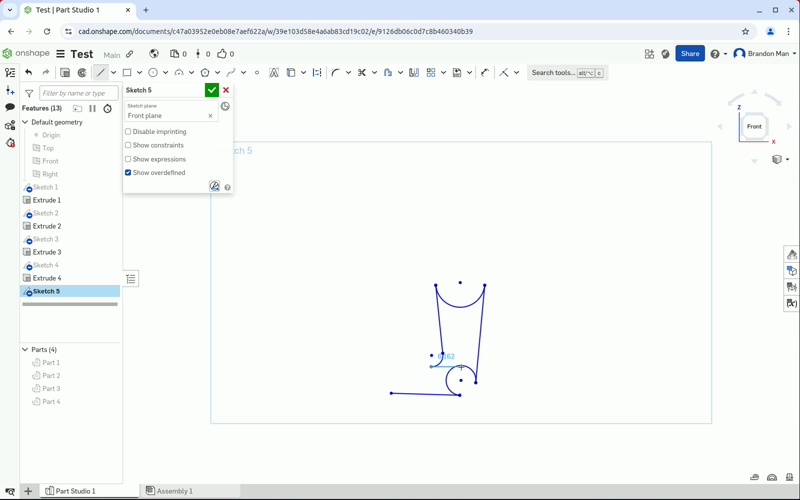
mouse_move(391, 368)
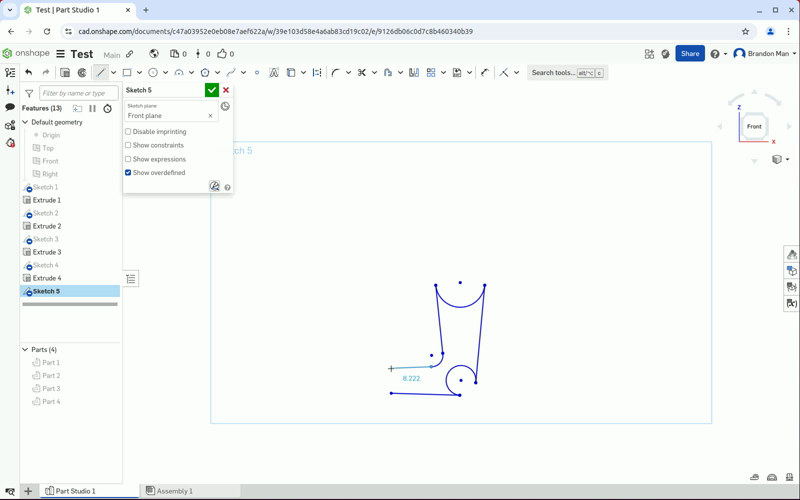
click(391, 368)
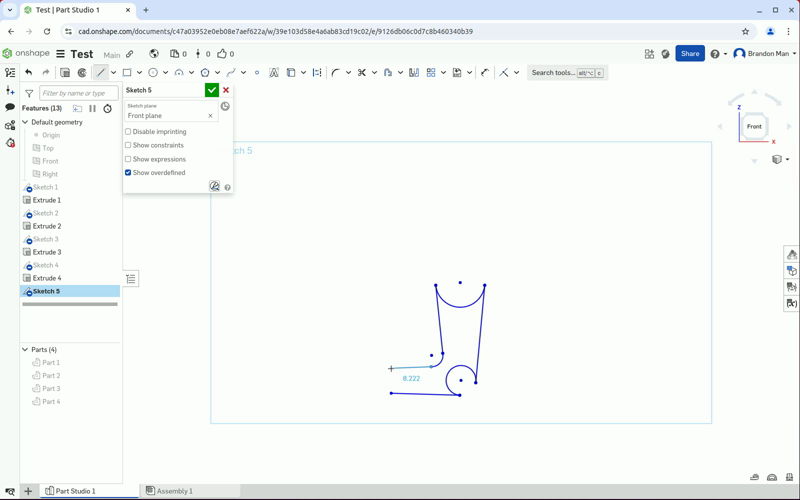
key_up(shift)
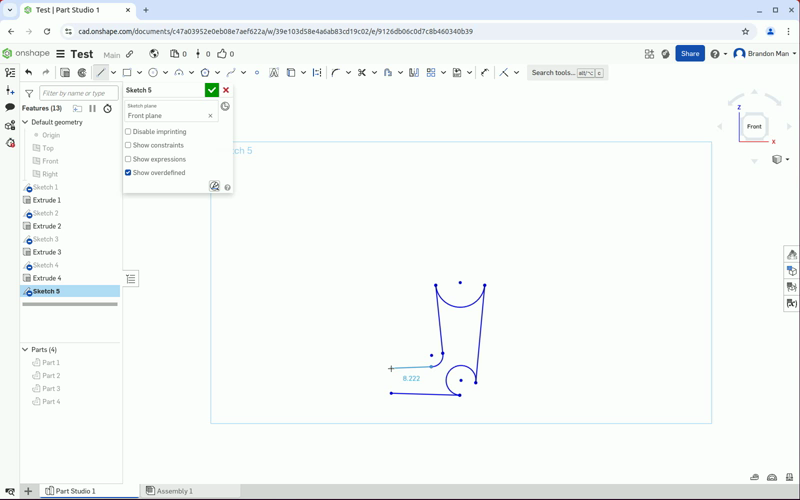
key(esc)
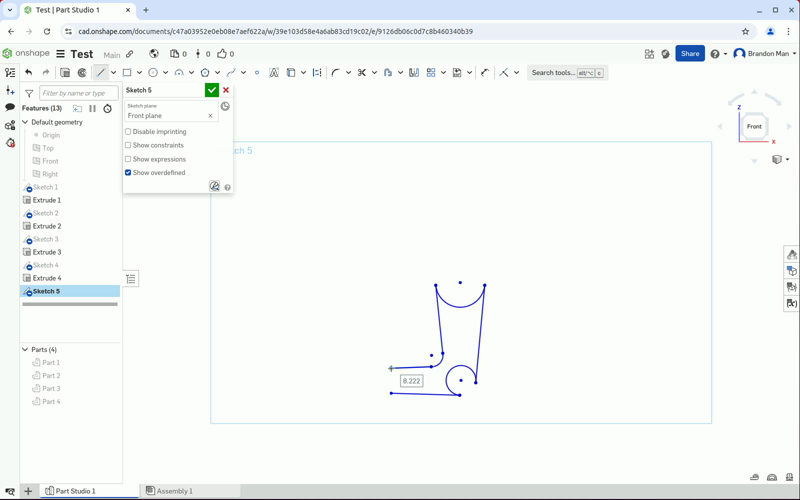
key(a)
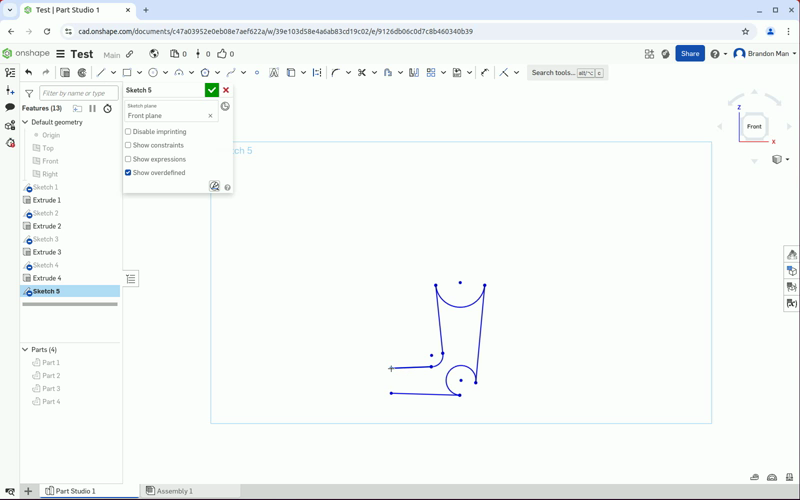
mouse_move(391, 368)
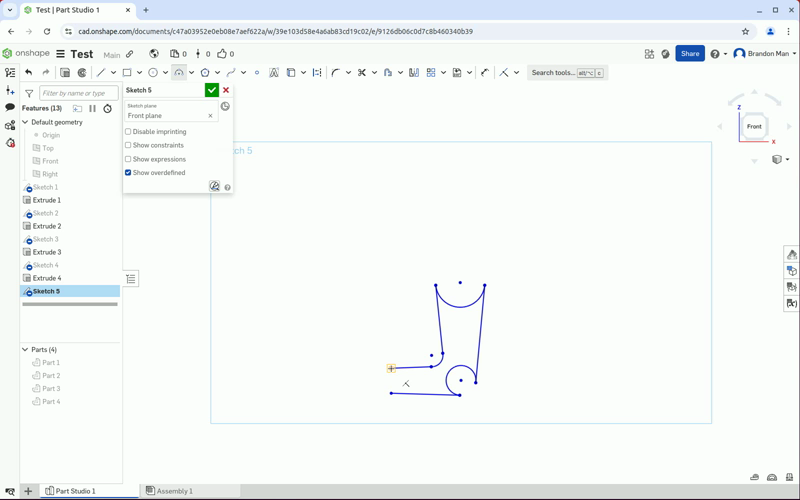
click(391, 368)
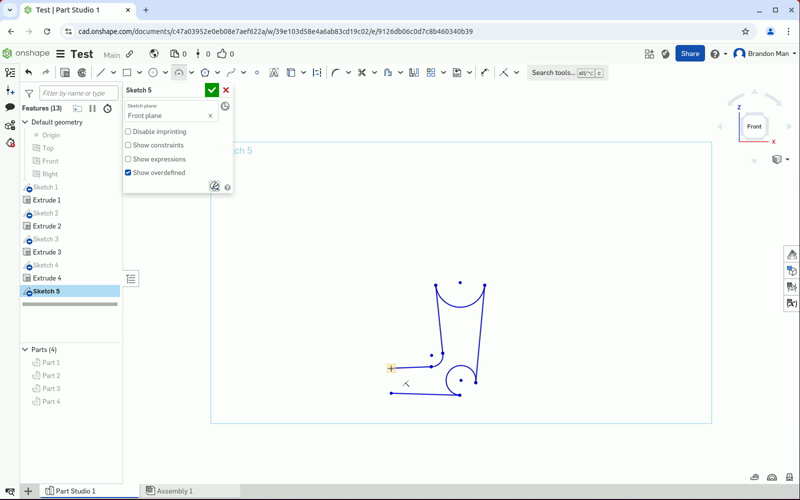
mouse_move(391, 393)
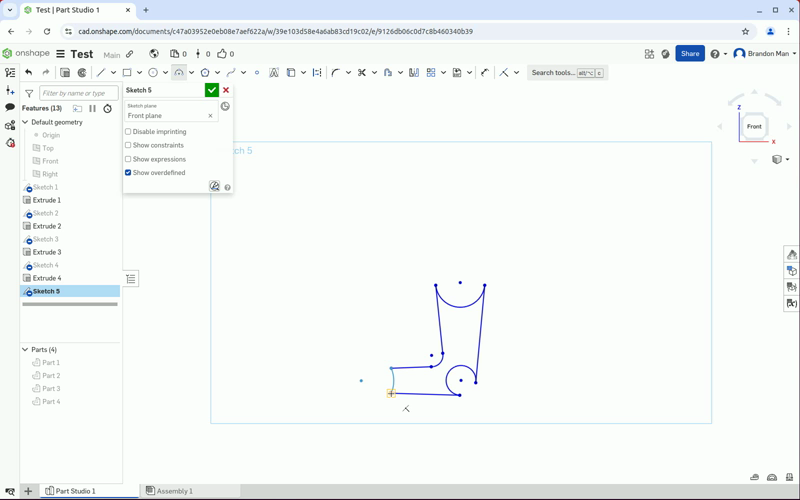
click(391, 393)
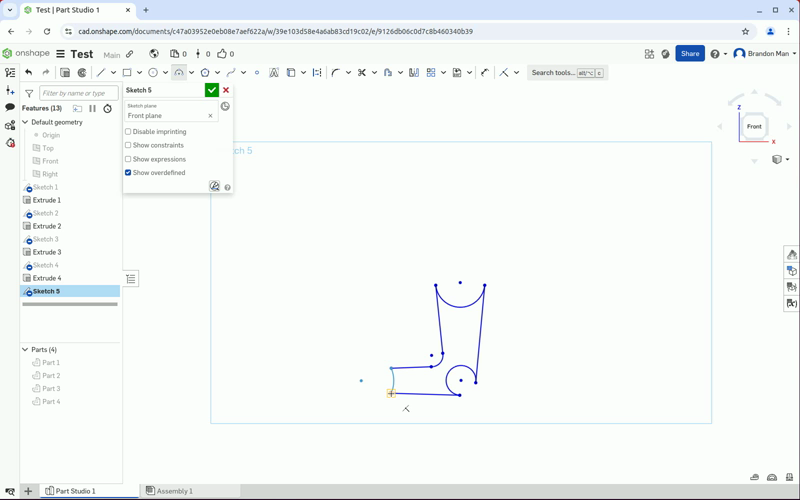
key_down(shift)
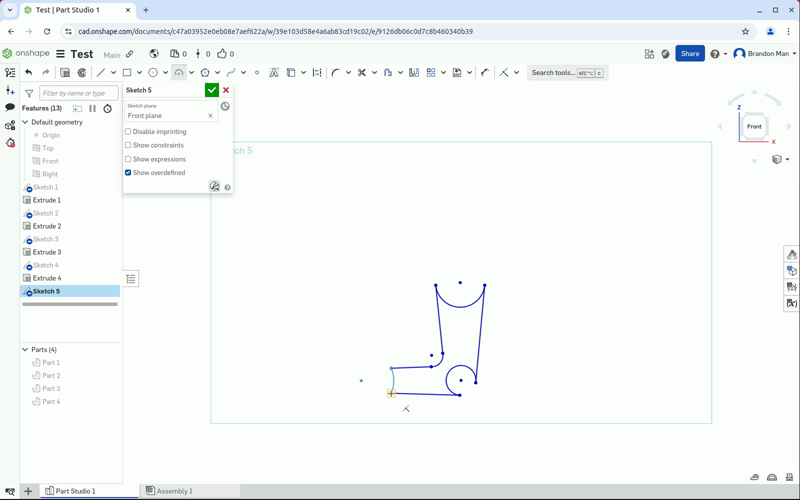
mouse_move(404, 380)
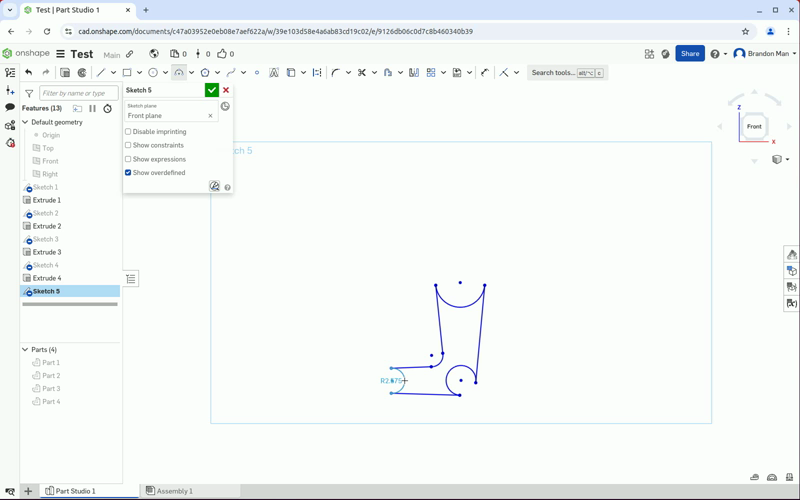
click(404, 380)
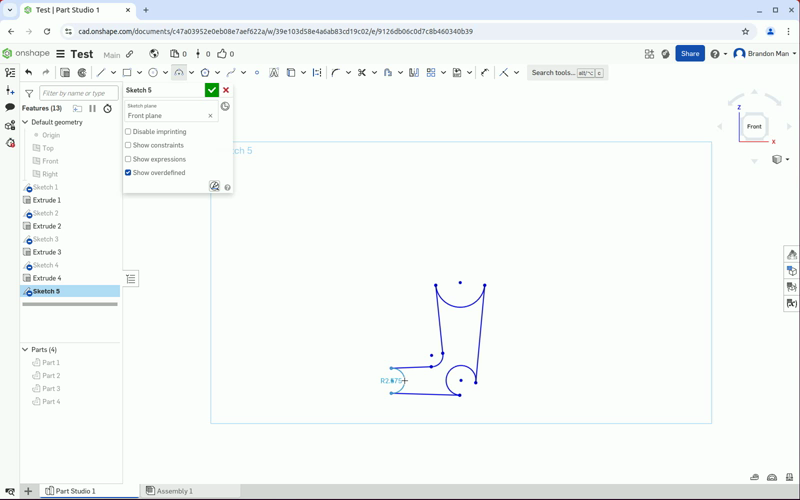
key_up(shift)
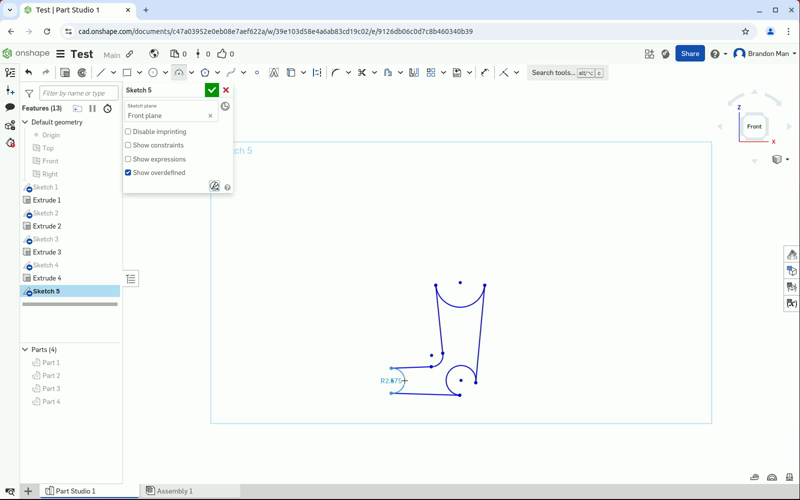
key(esc)
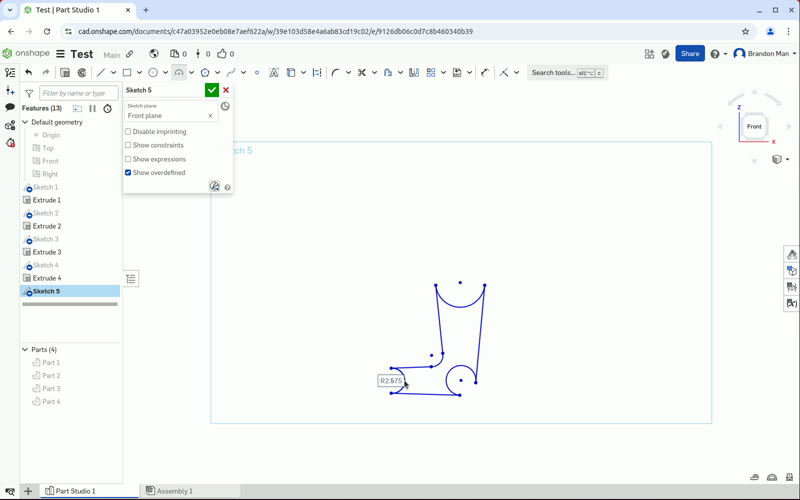
mouse_move(451, 356)
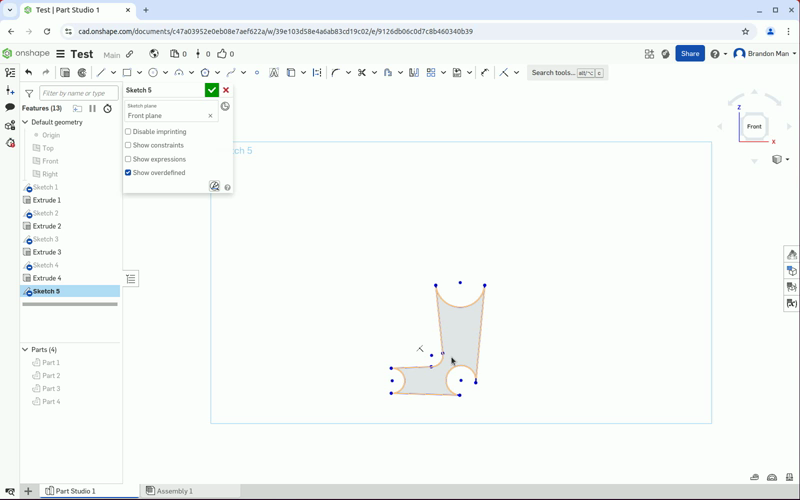
click(451, 356)
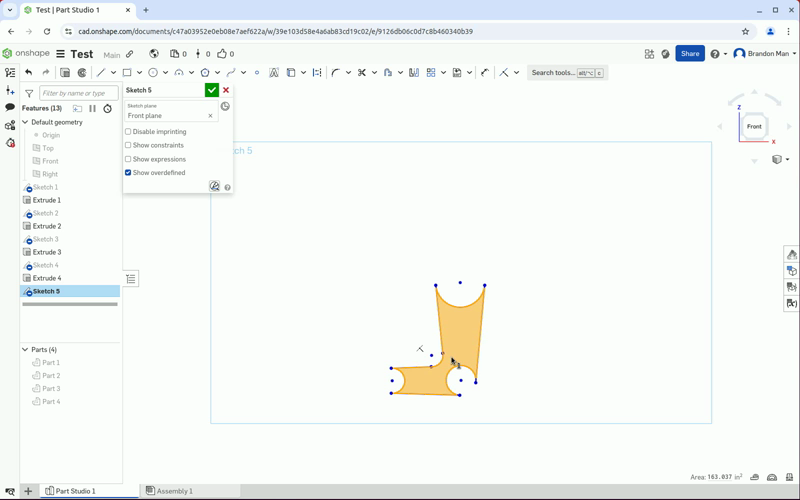
mouse_move(73, 352)
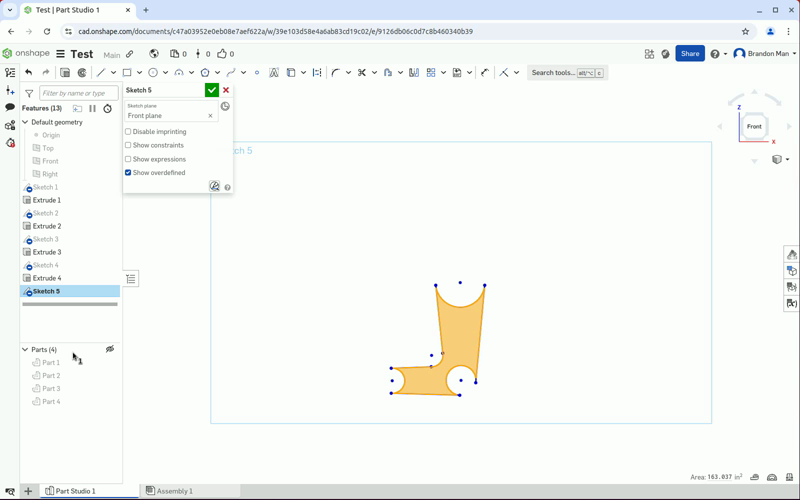
key(shift+y)
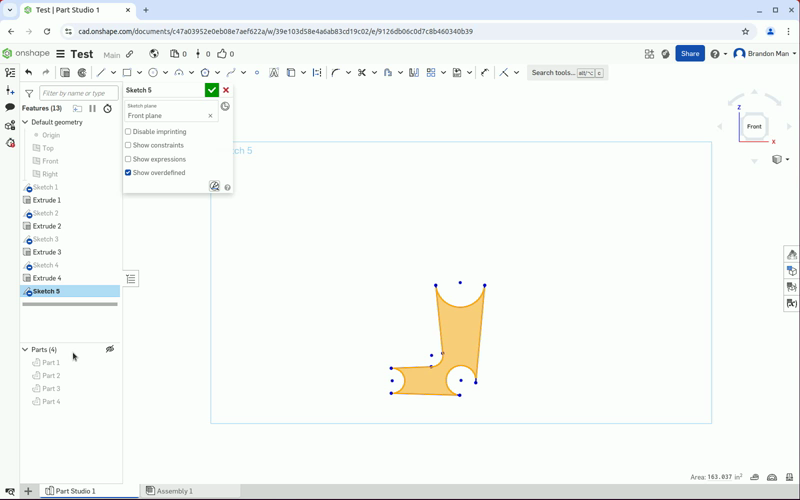
key(shift+e)
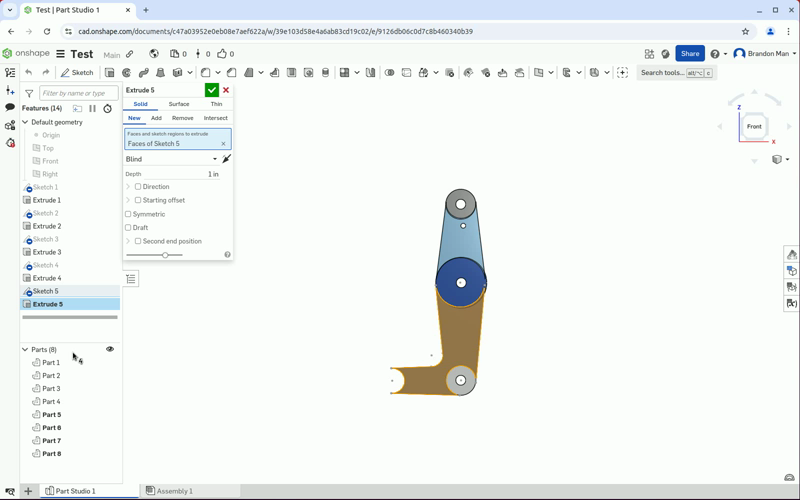
mouse_move(143, 106)
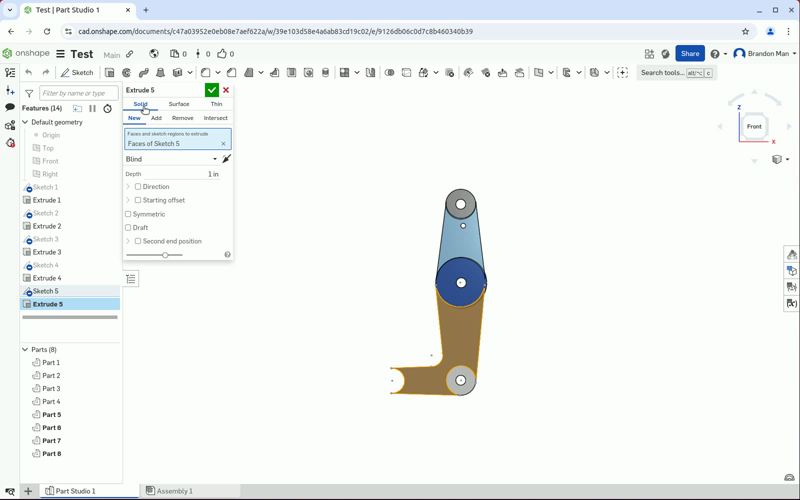
click(143, 106)
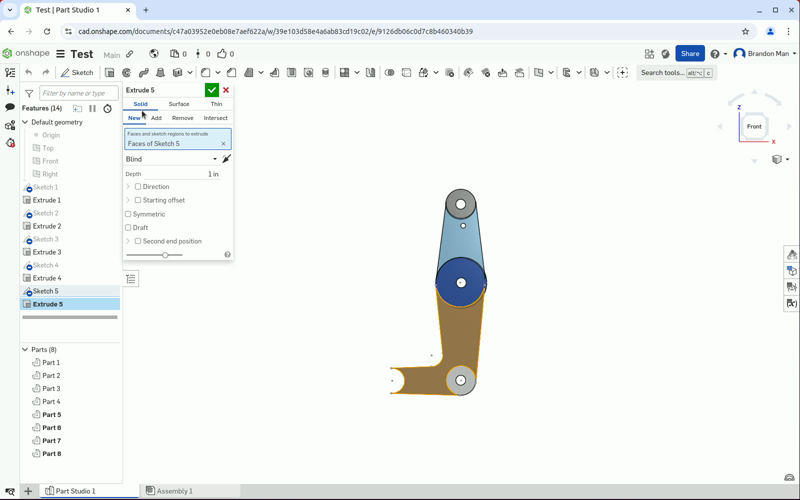
mouse_move(137, 120)
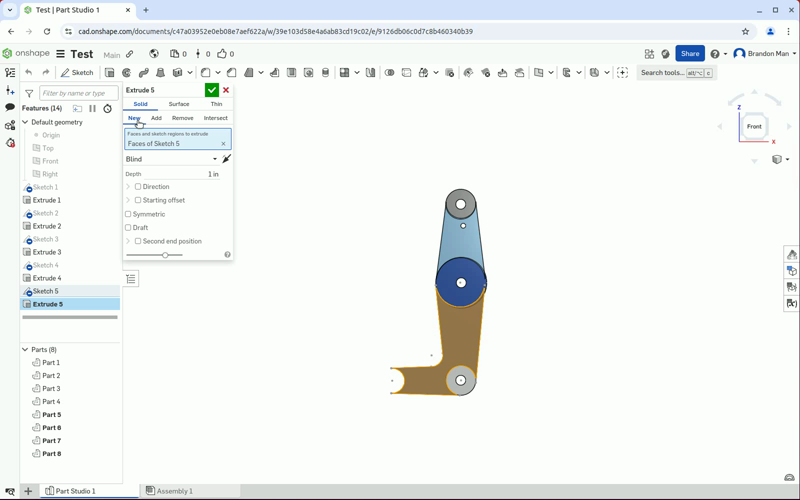
click(137, 120)
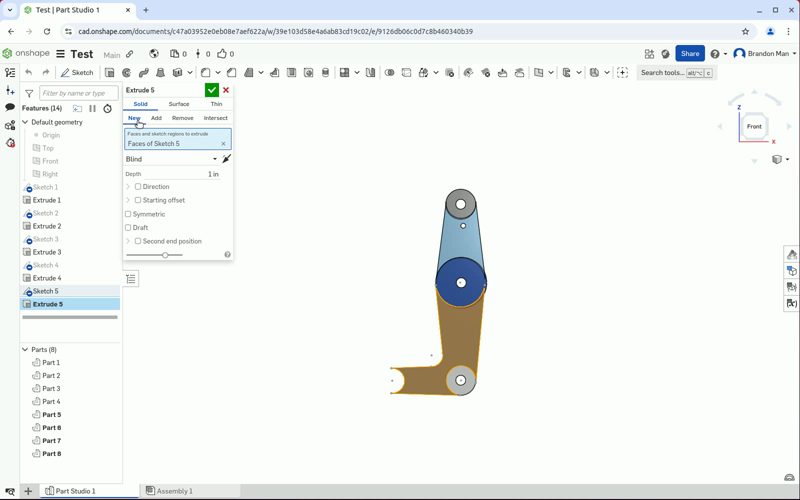
key(tab, 4)
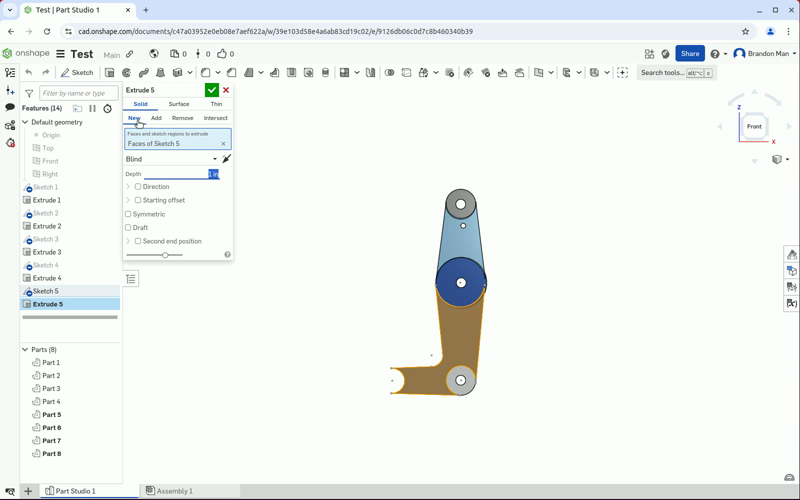
text(0.963)
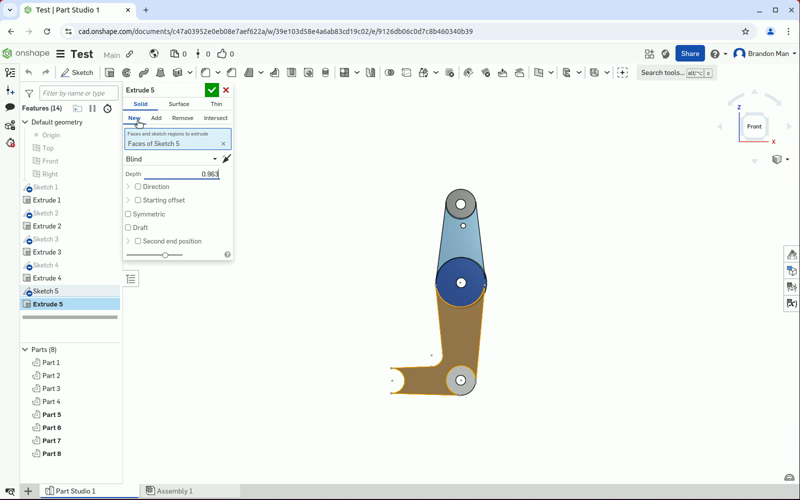
key(enter)
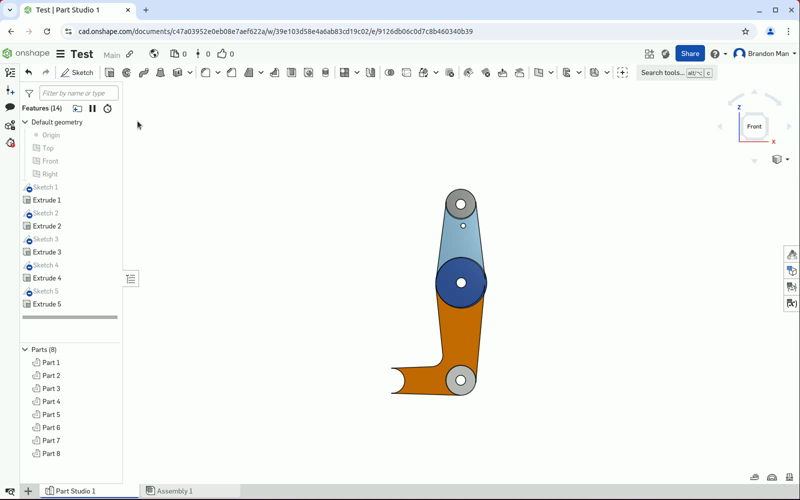
key(shift+h)
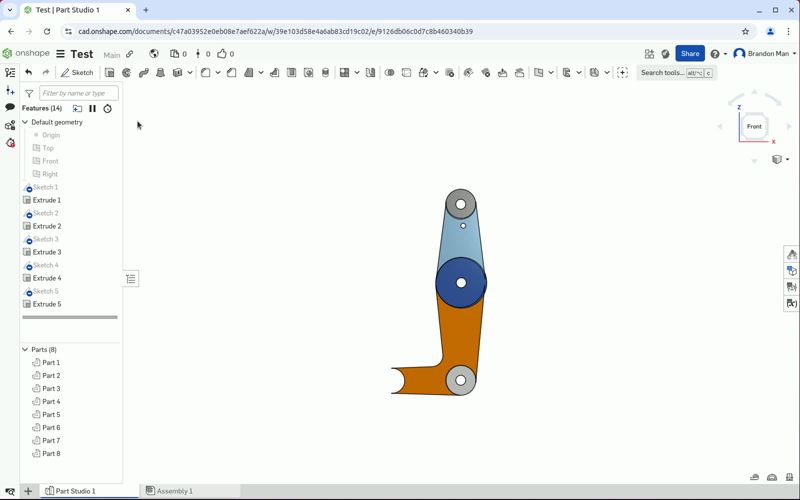
key(shift+h)
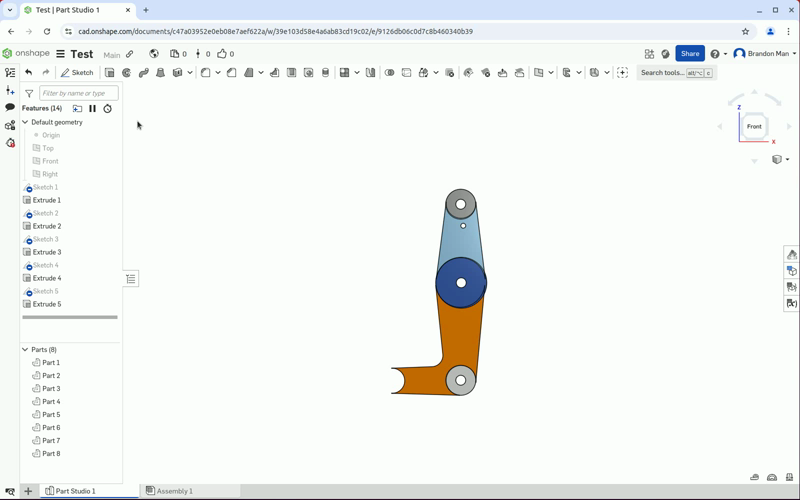
mouse_move(73, 189)
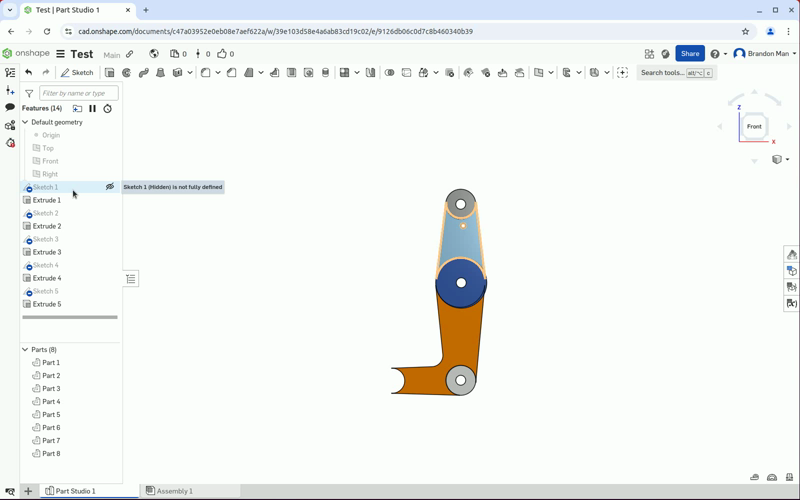
click(73, 189)
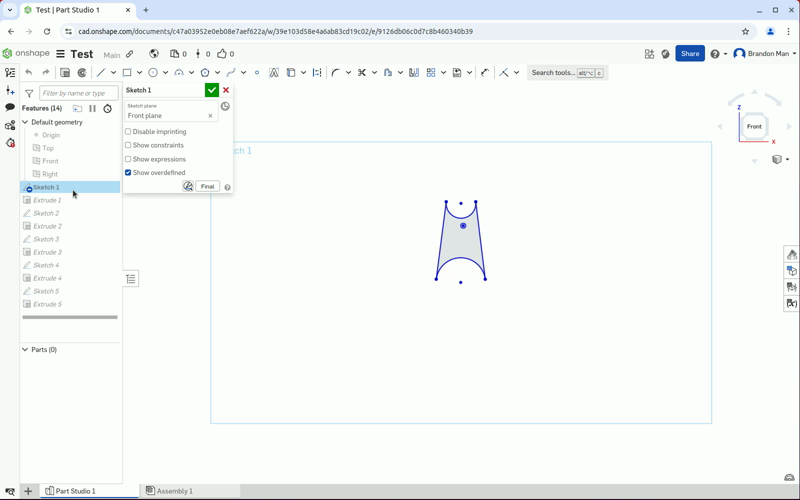
mouse_move(229, 92)
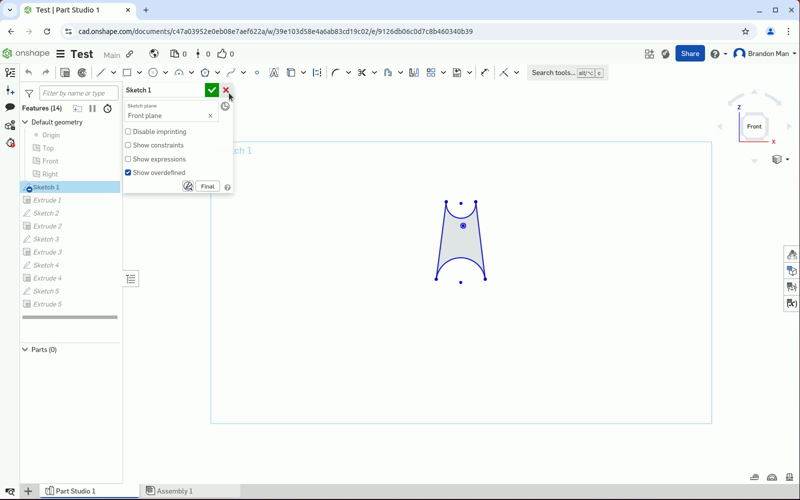
click(229, 92)
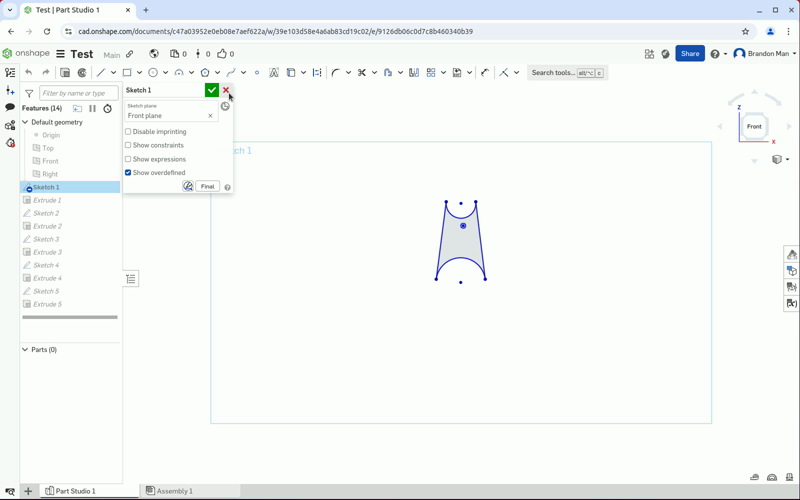
key(shift+s)
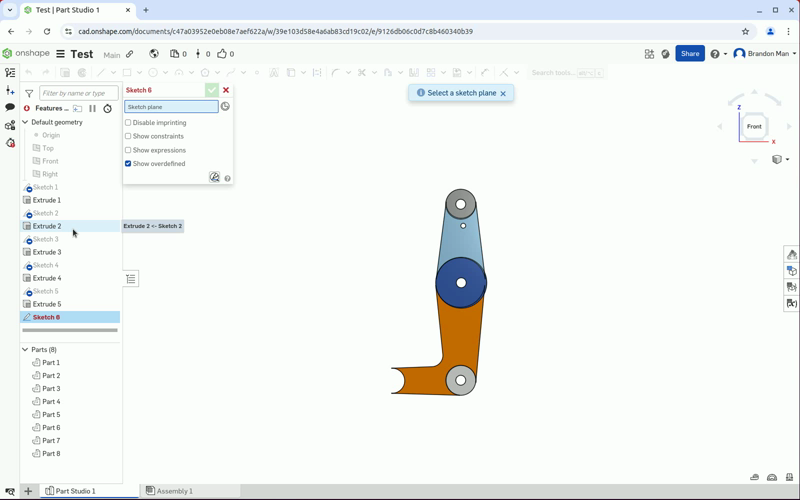
scroll(3)
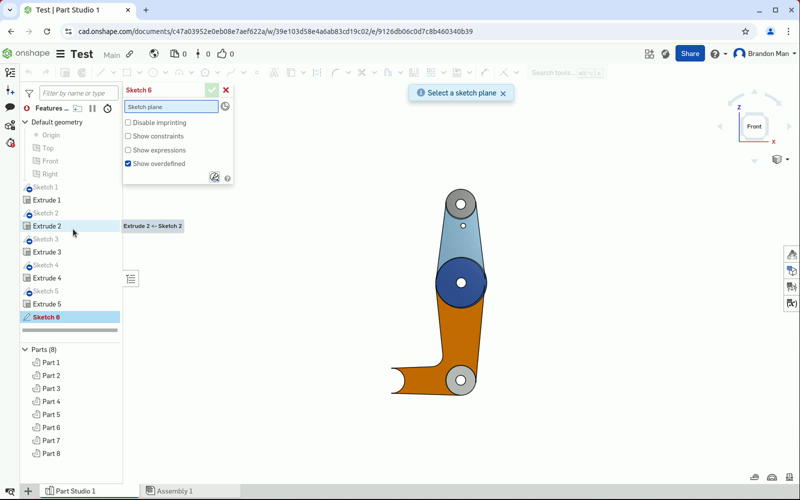
mouse_move(73, 163)
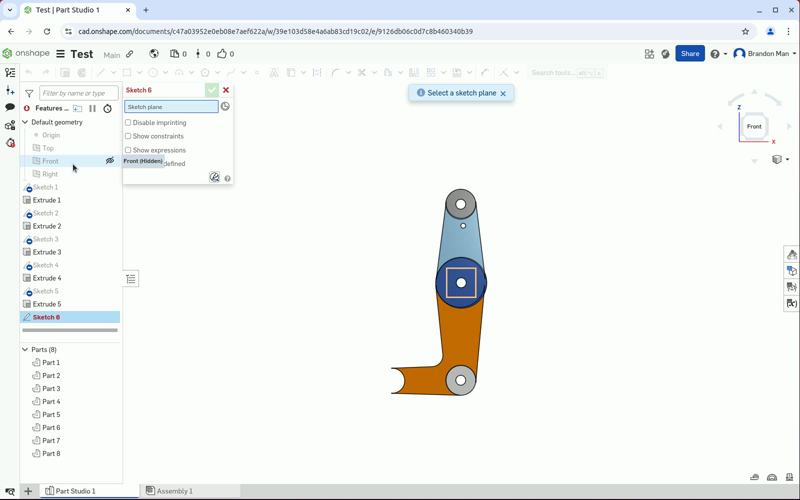
click(73, 163)
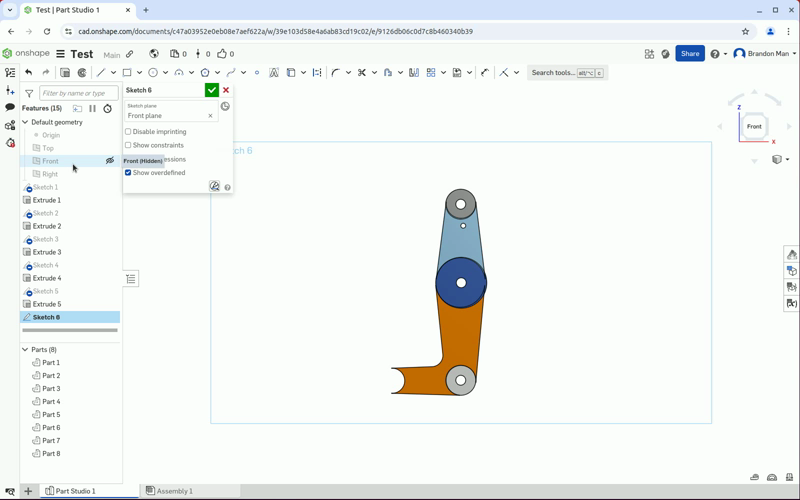
mouse_move(73, 352)
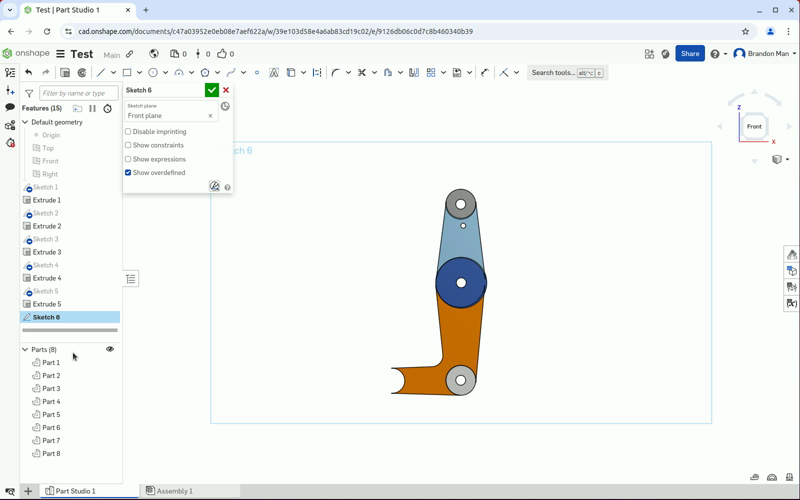
key(y)
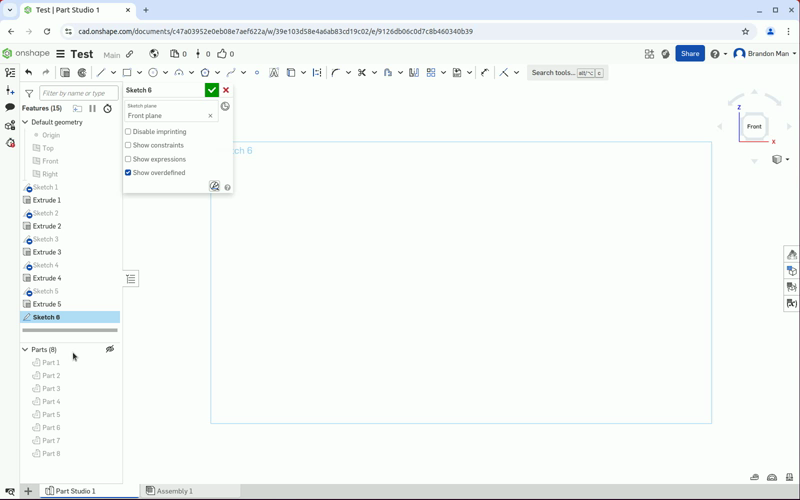
key(c)
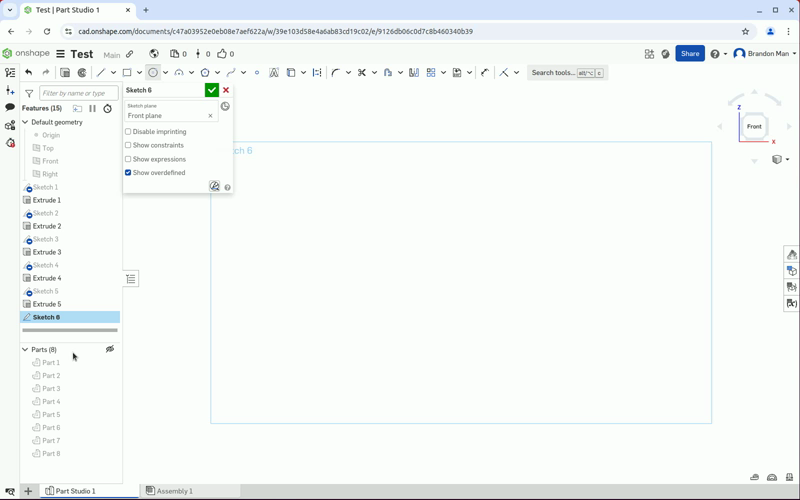
key_down(shift)
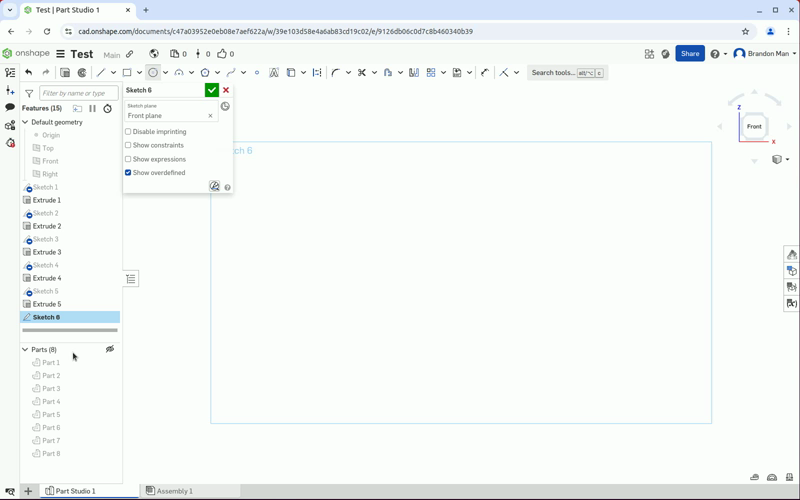
mouse_move(392, 380)
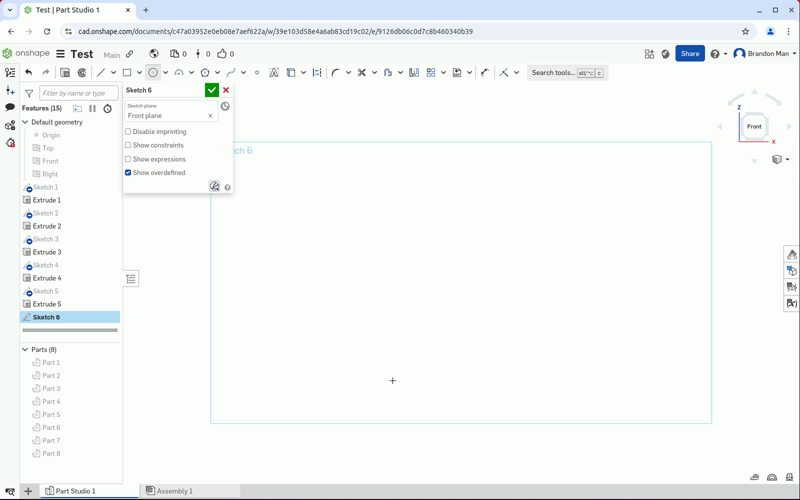
click(392, 380)
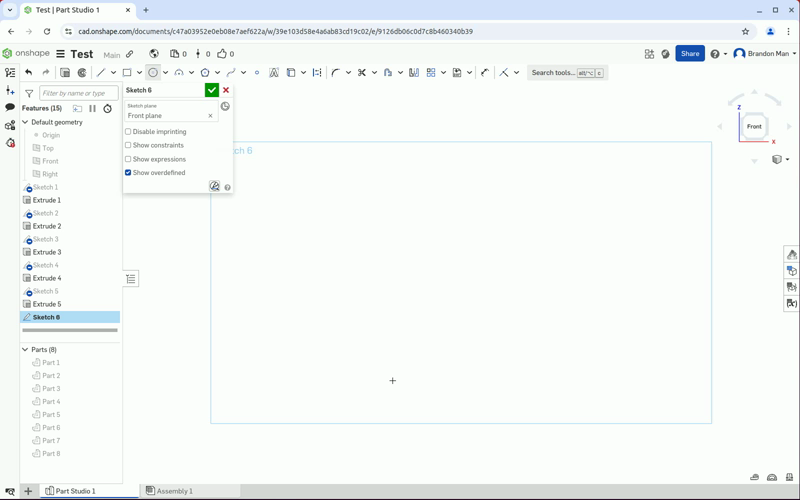
key_up(shift)
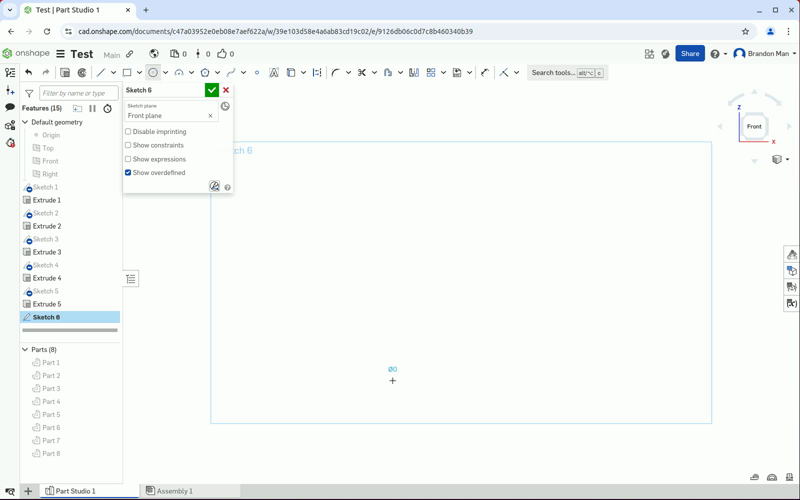
mouse_move(405, 380)
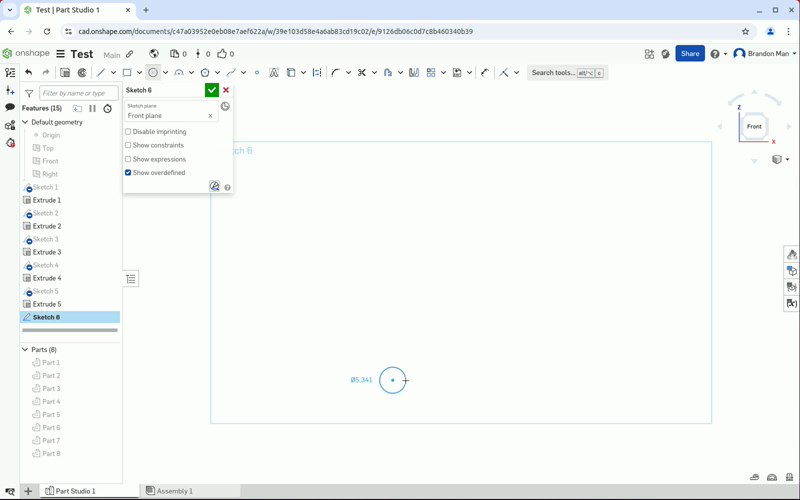
click(405, 380)
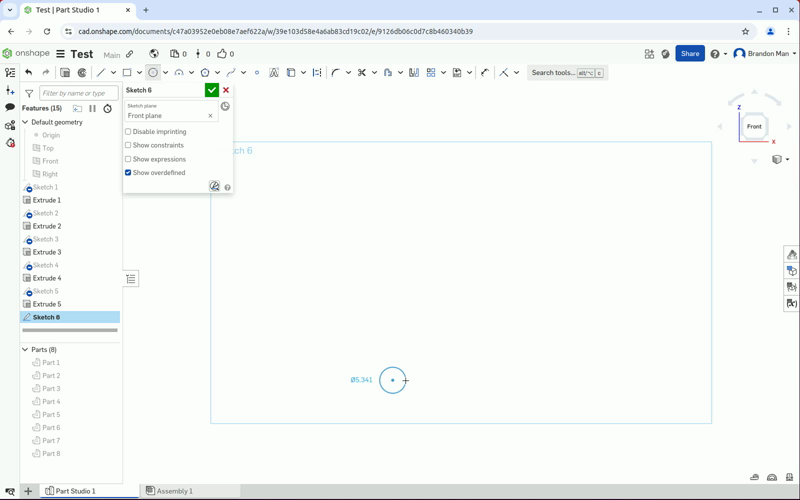
key(esc)
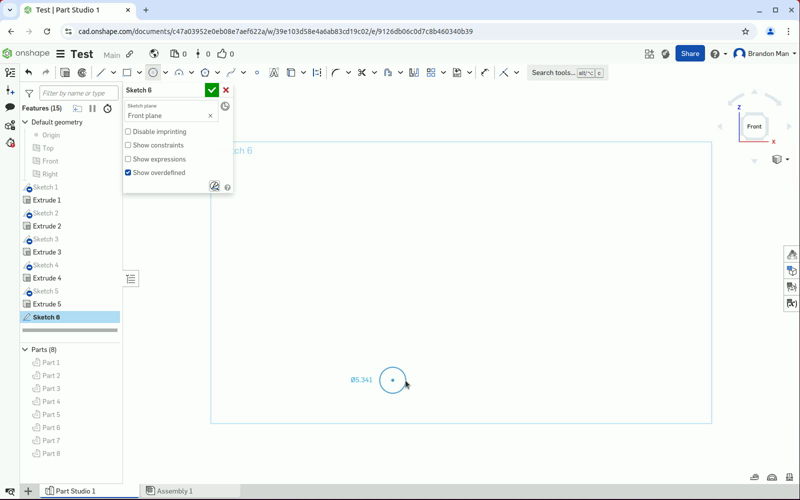
key(c)
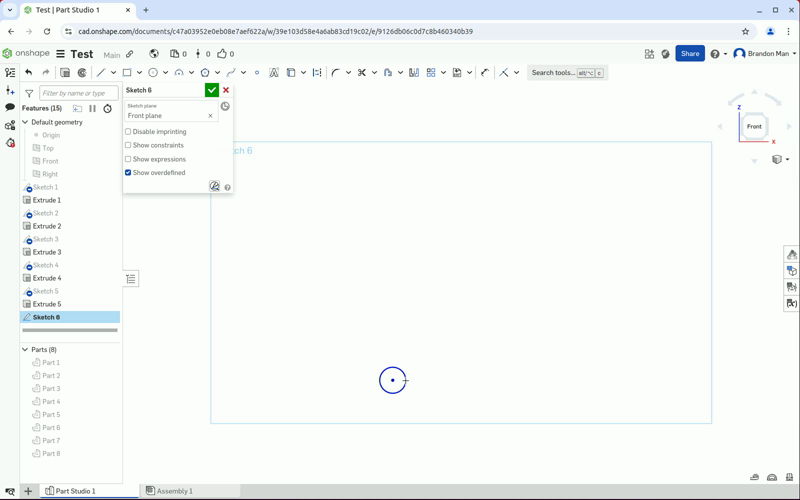
key_down(shift)
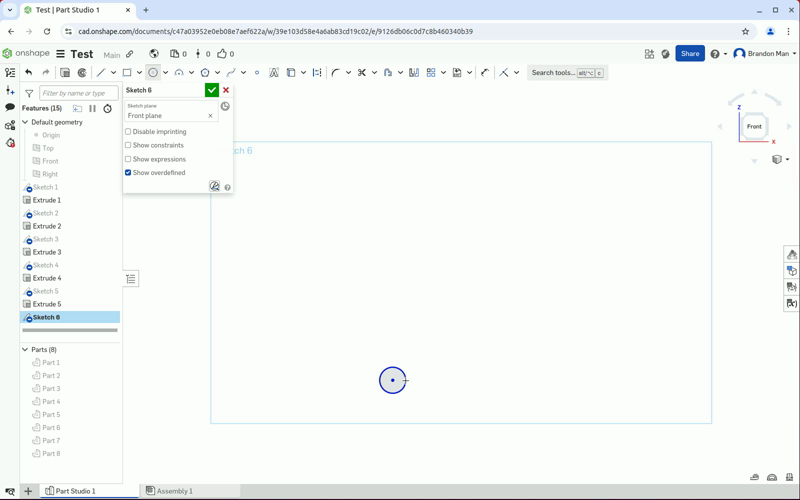
mouse_move(392, 380)
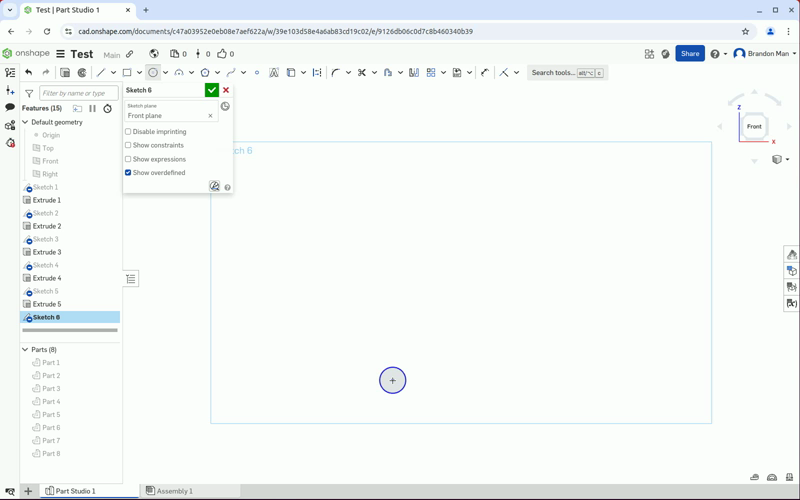
click(392, 380)
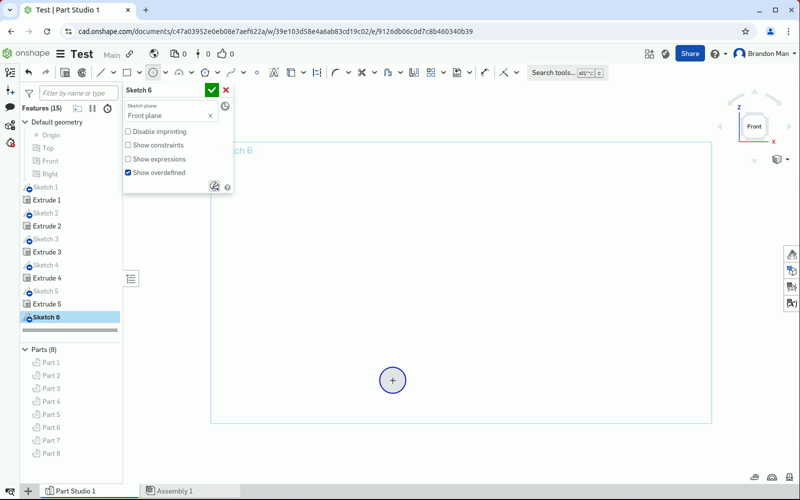
key_up(shift)
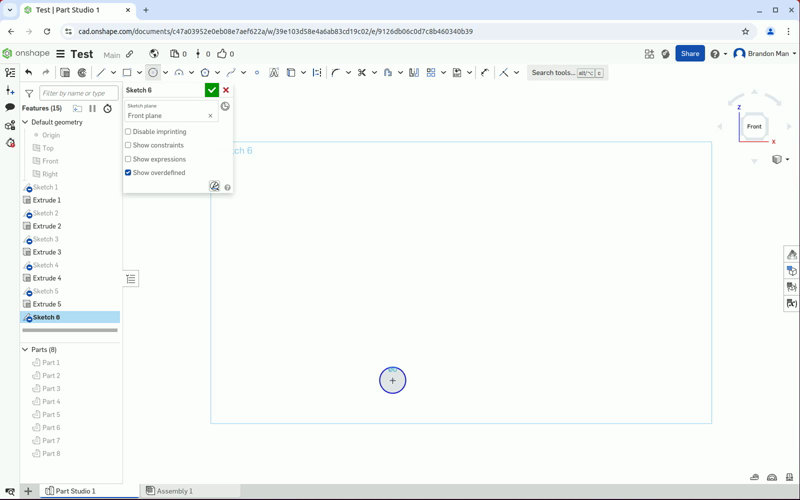
mouse_move(397, 380)
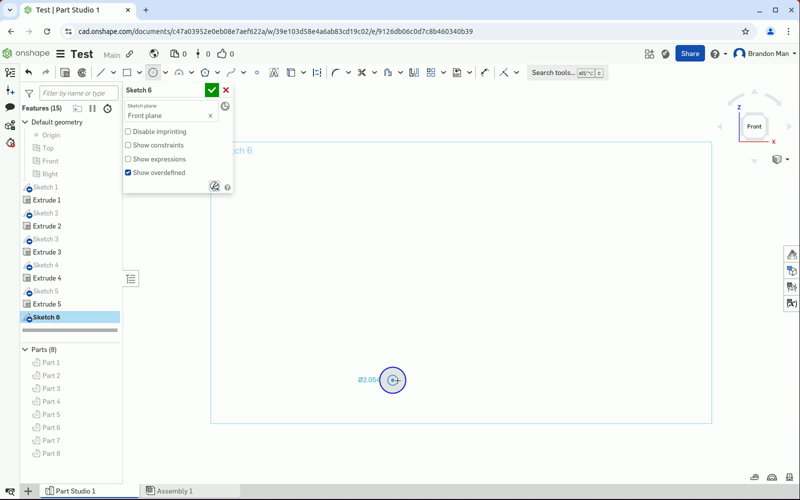
click(397, 380)
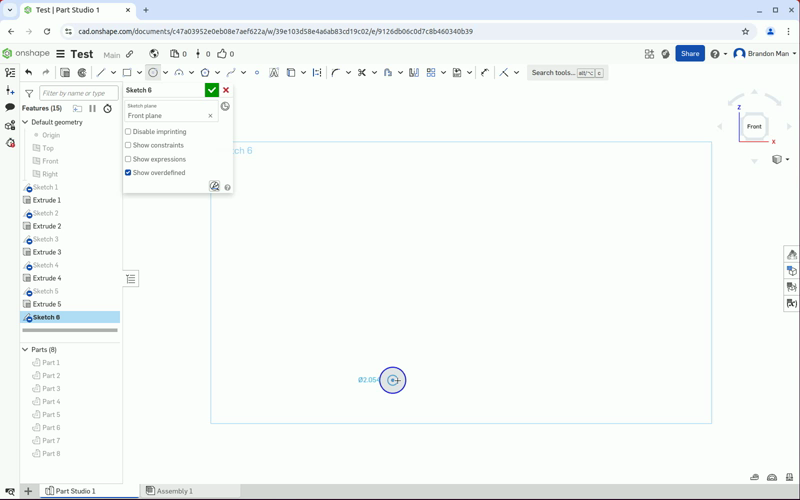
key(esc)
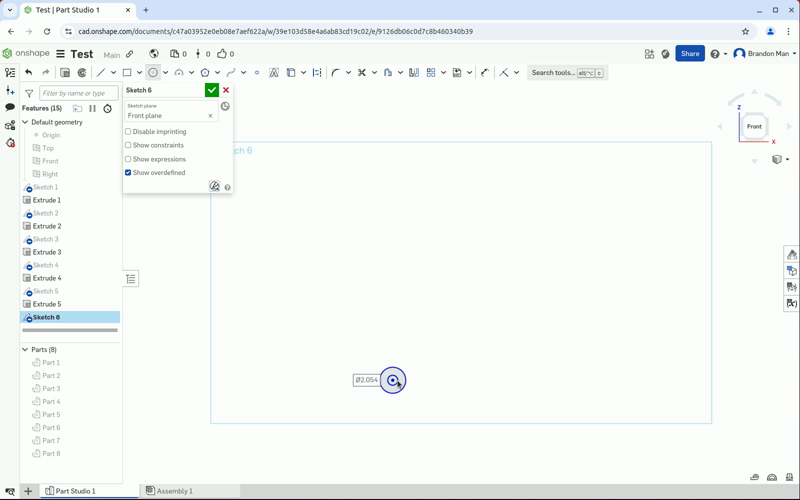
mouse_move(398, 389)
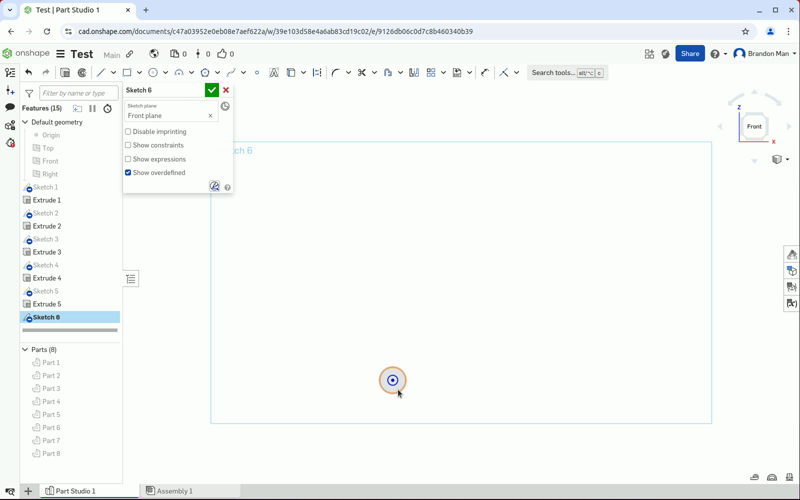
scroll(6)
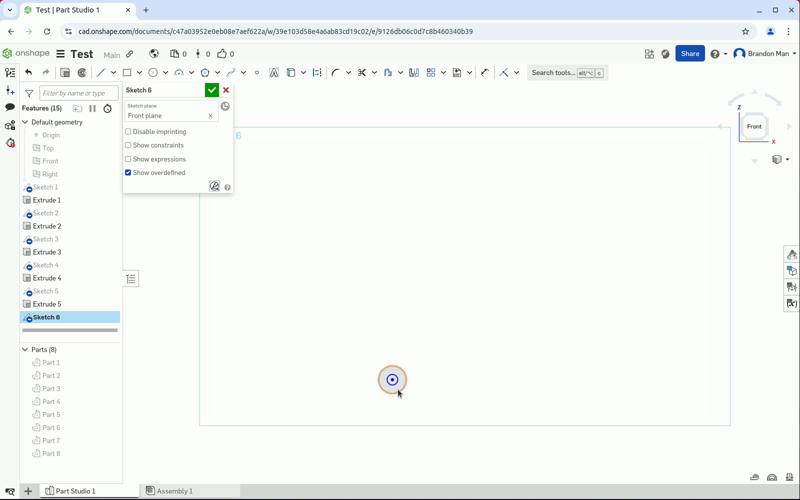
scroll(6)
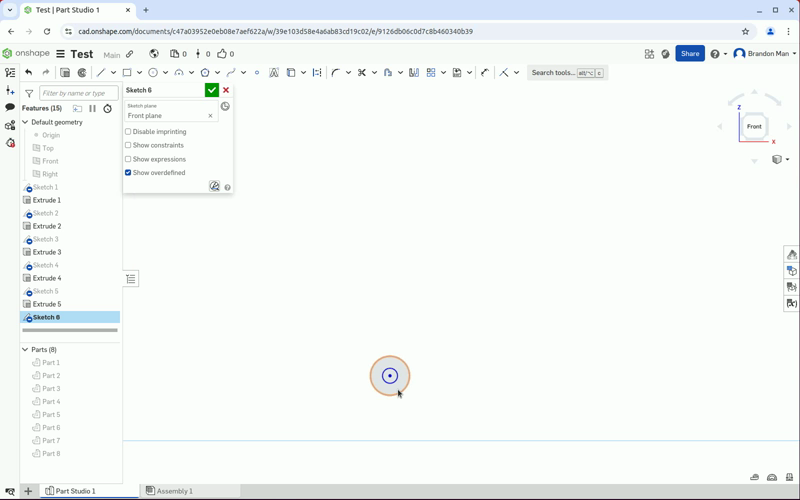
scroll(6)
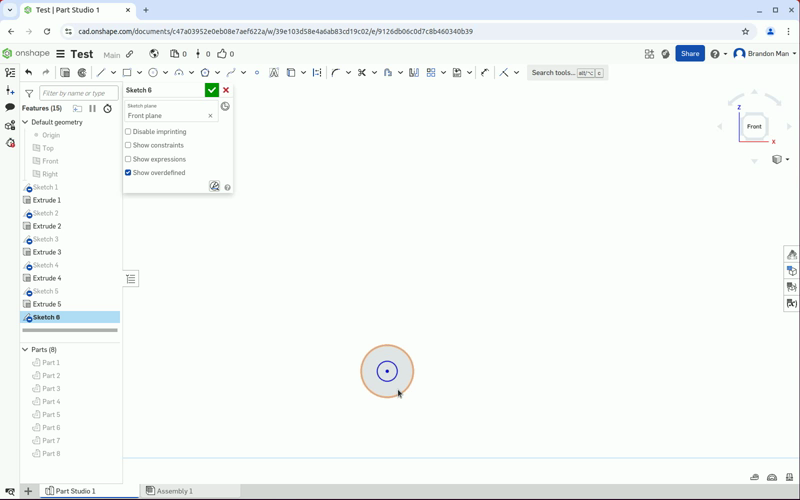
scroll(6)
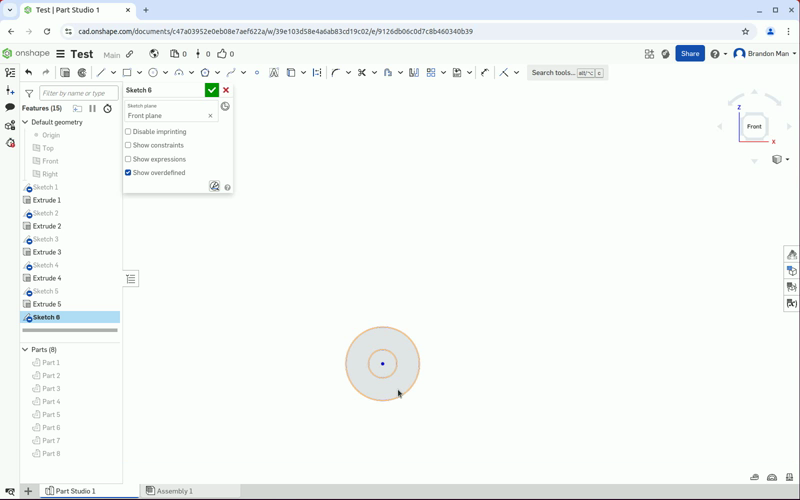
scroll(6)
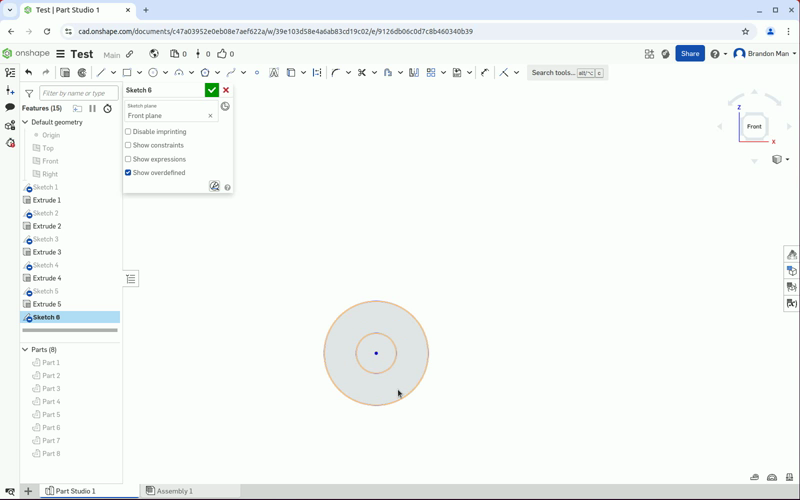
scroll(6)
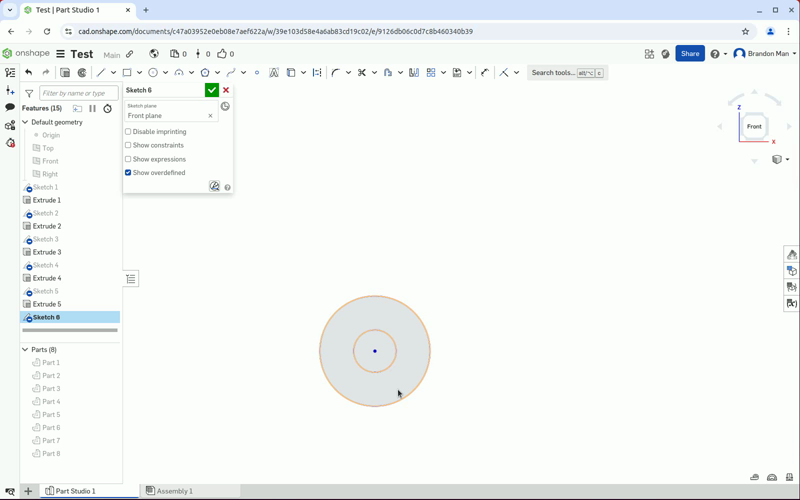
scroll(6)
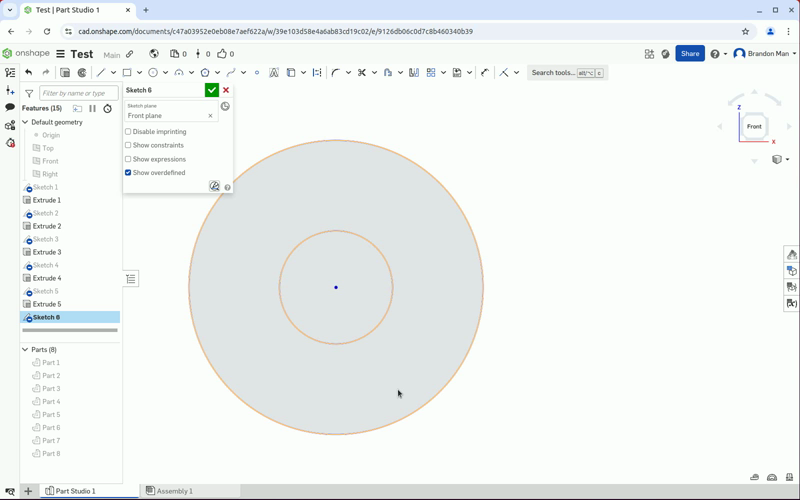
click(398, 389)
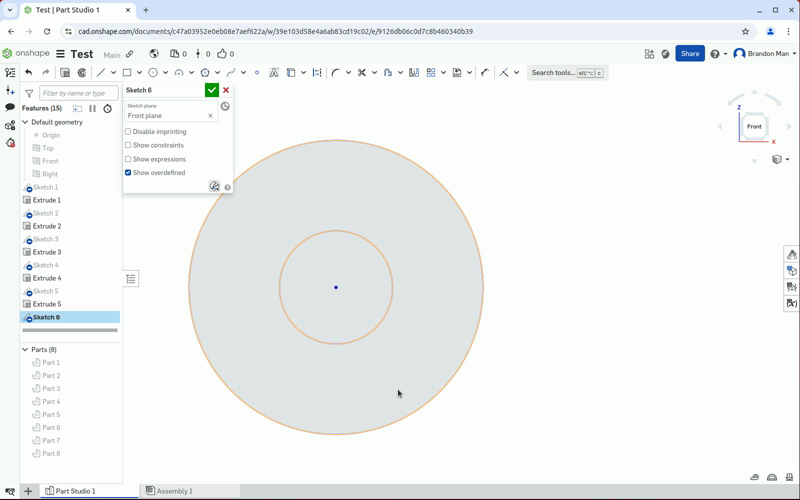
scroll(-6)
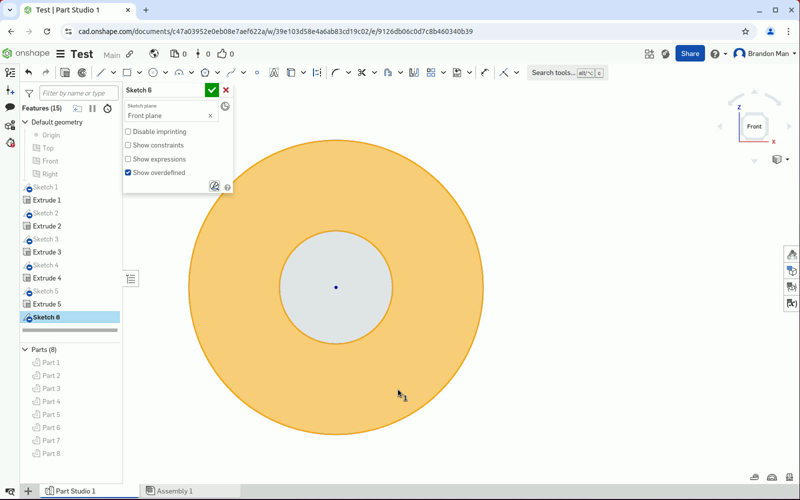
scroll(-6)
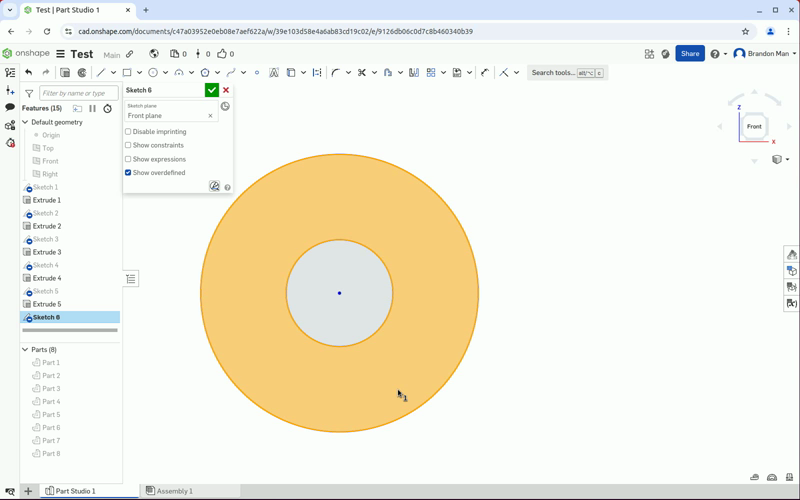
scroll(-6)
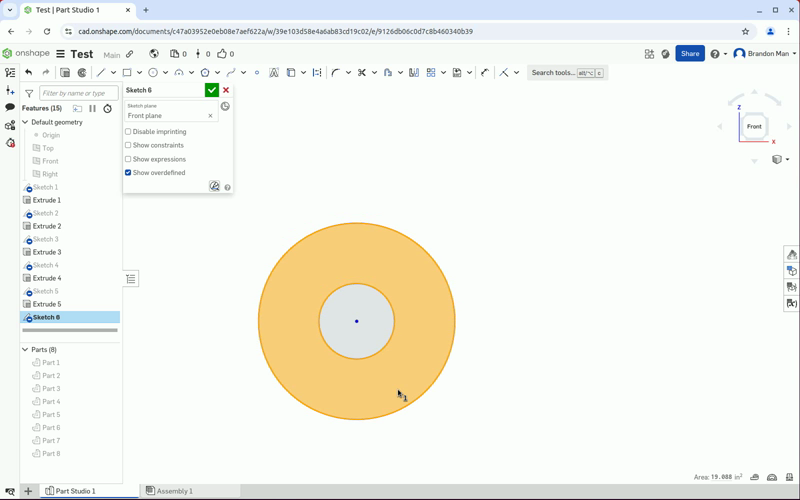
scroll(-6)
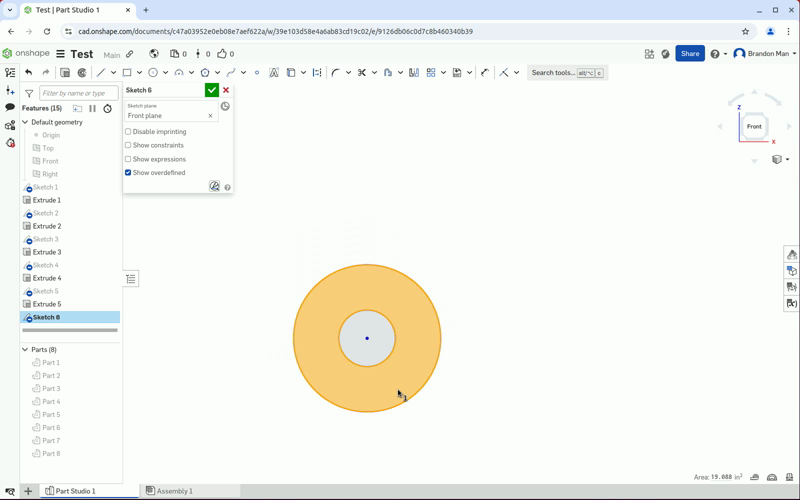
scroll(-6)
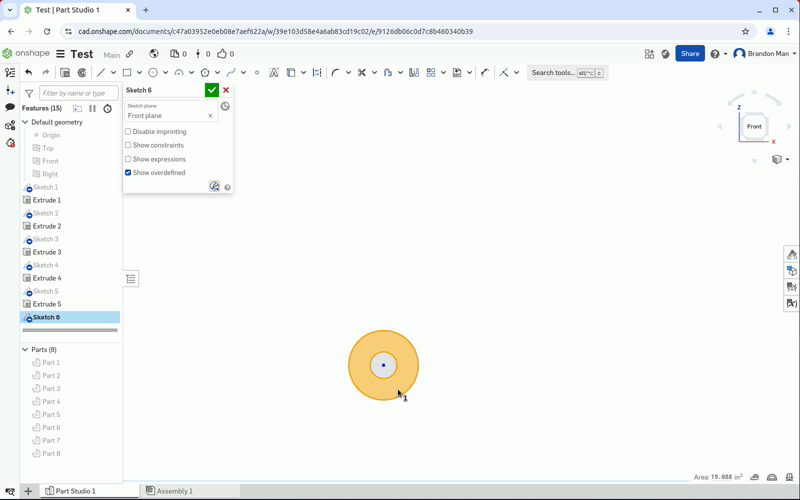
scroll(-6)
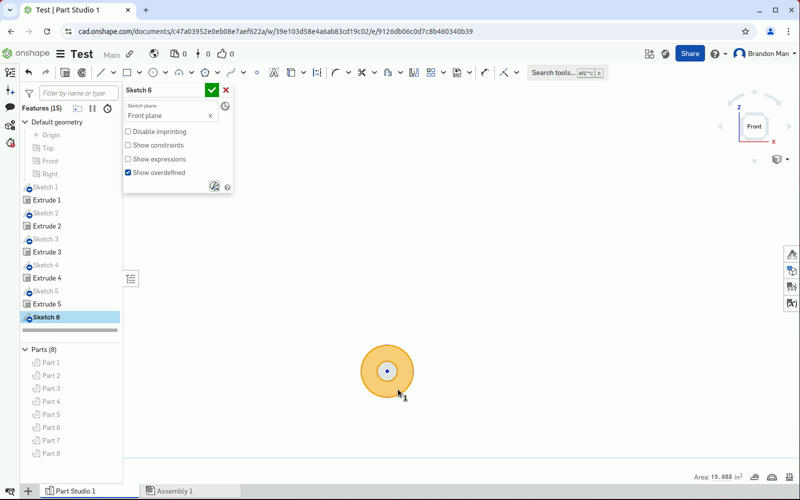
scroll(-6)
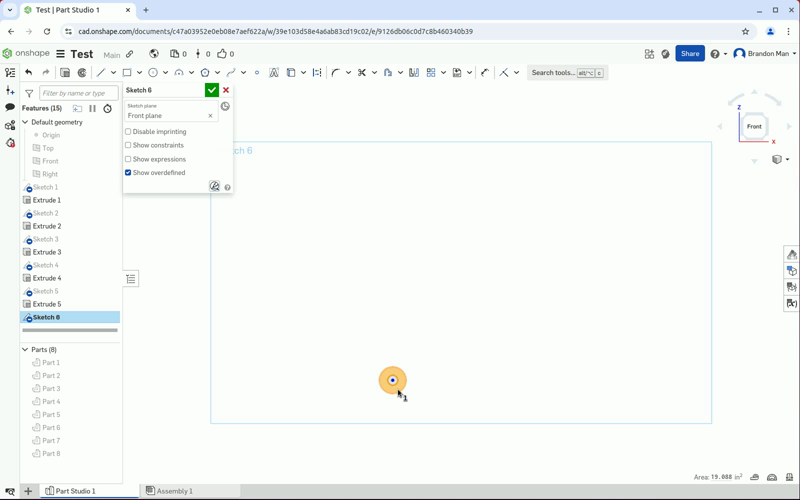
mouse_move(73, 352)
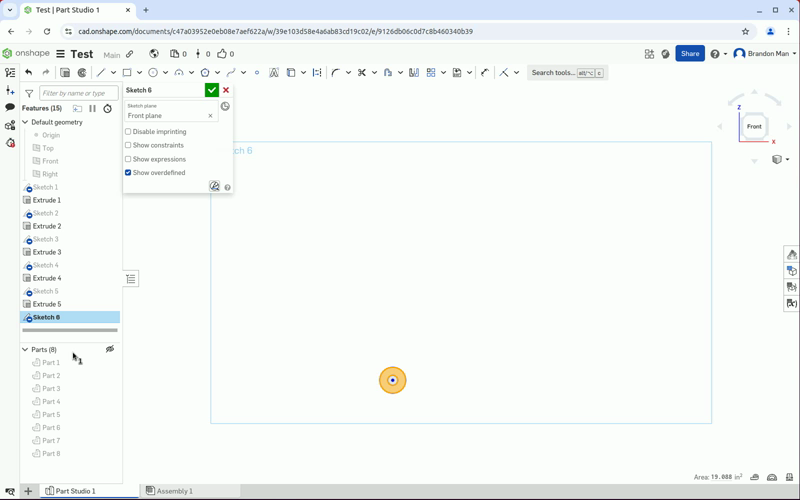
key(shift+y)
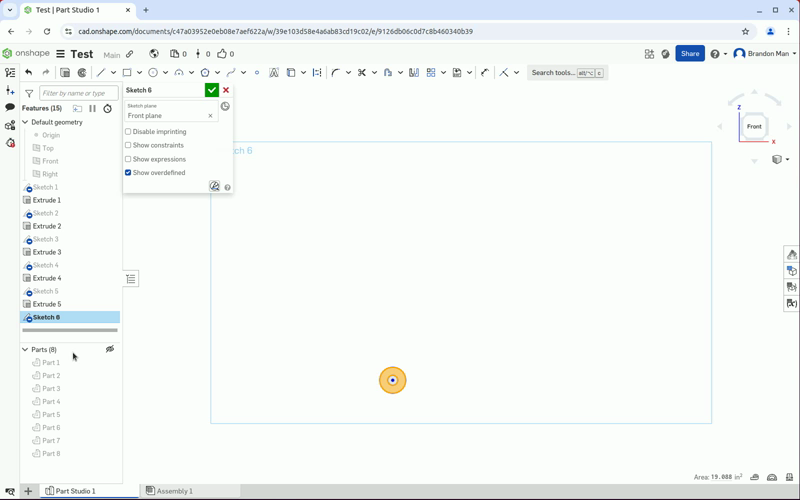
key(shift+e)
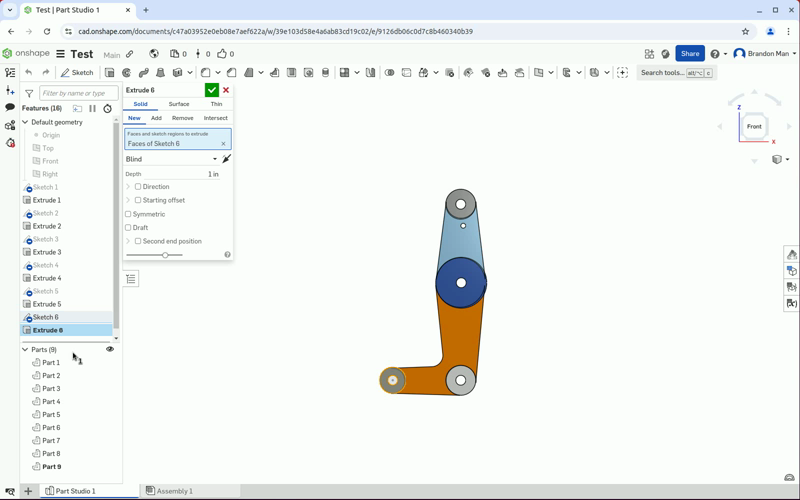
mouse_move(143, 106)
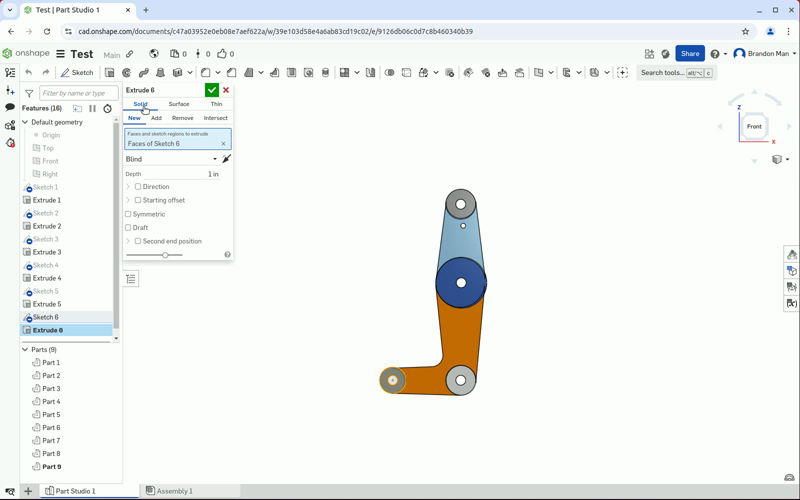
click(143, 106)
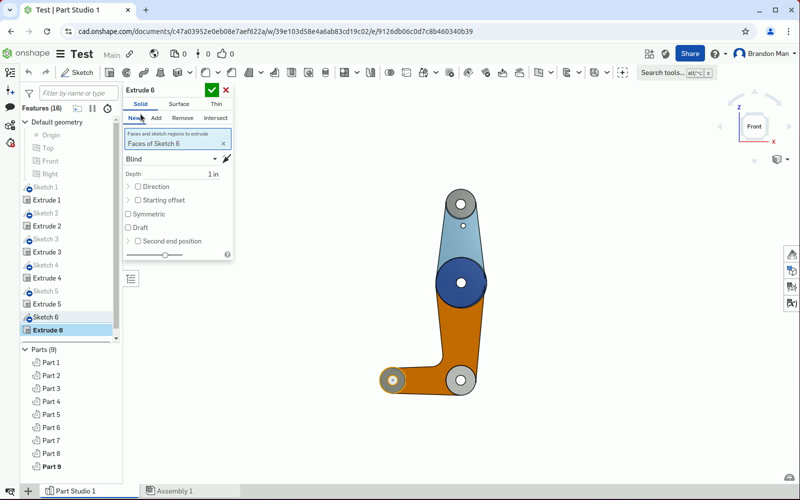
mouse_move(137, 120)
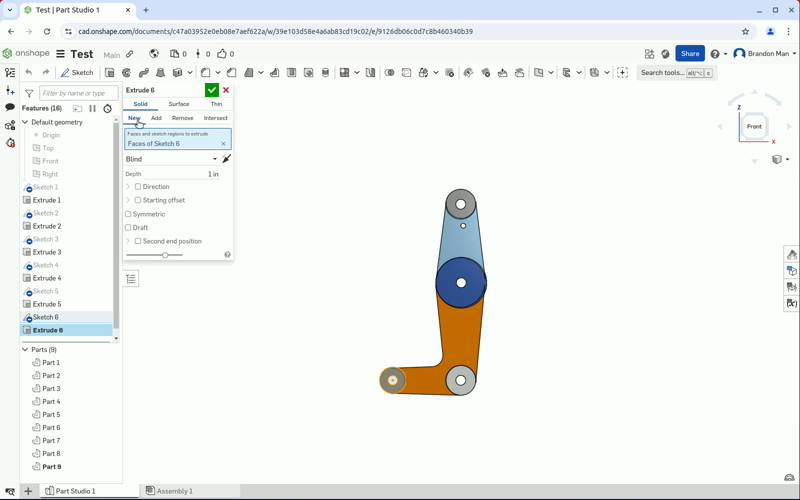
click(137, 120)
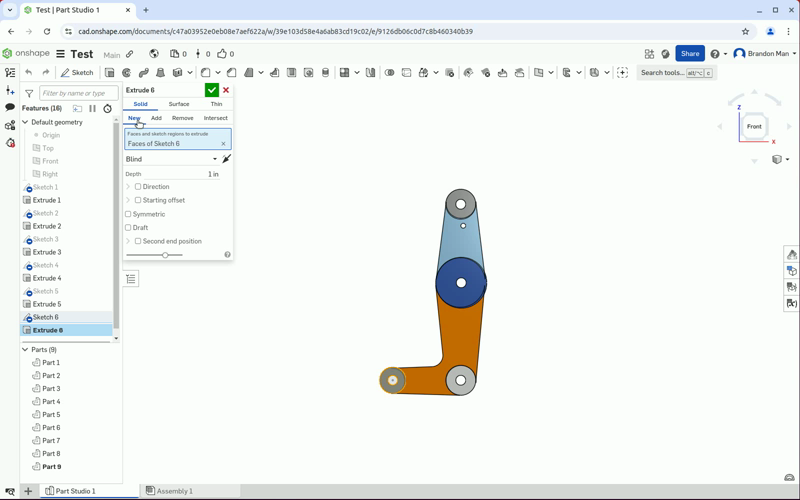
key(tab, 4)
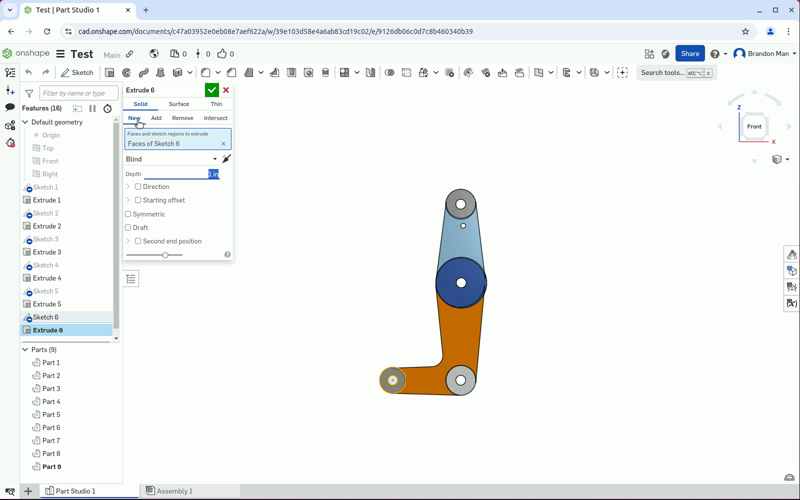
text(0.963)
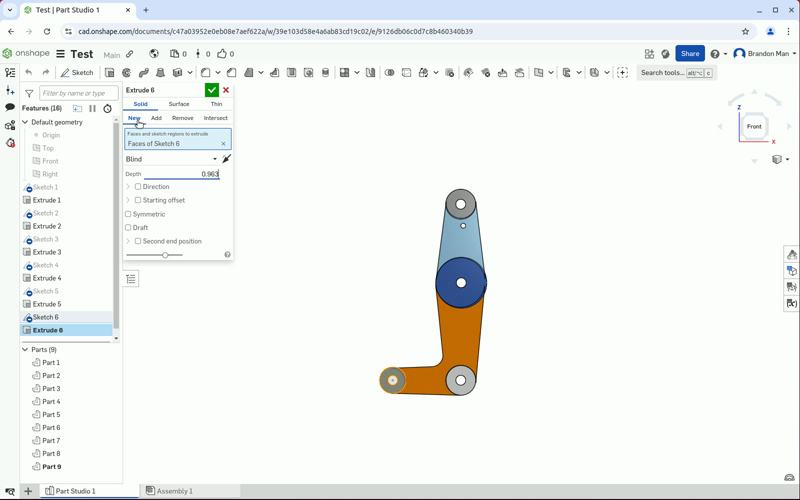
key(enter)
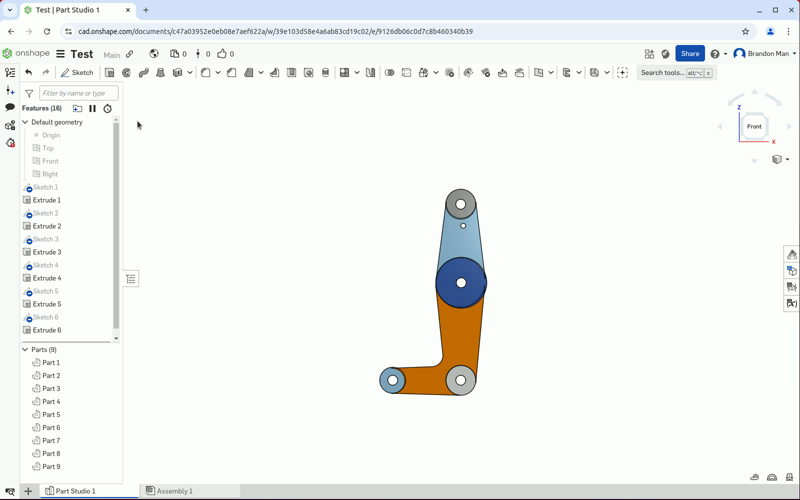
key(shift+h)
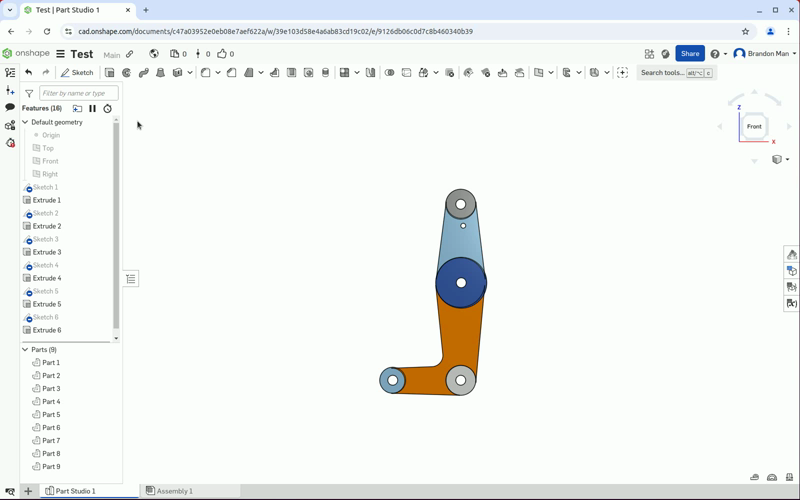
key(shift+h)
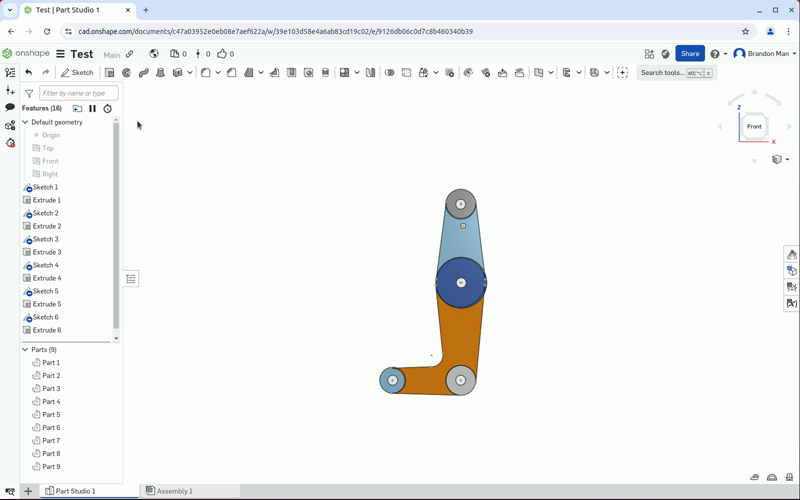
key(shift+7)
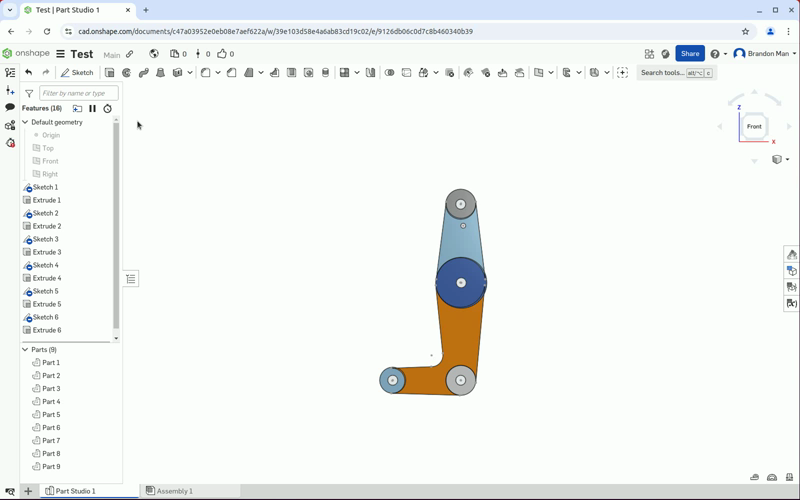
key(left, 2)
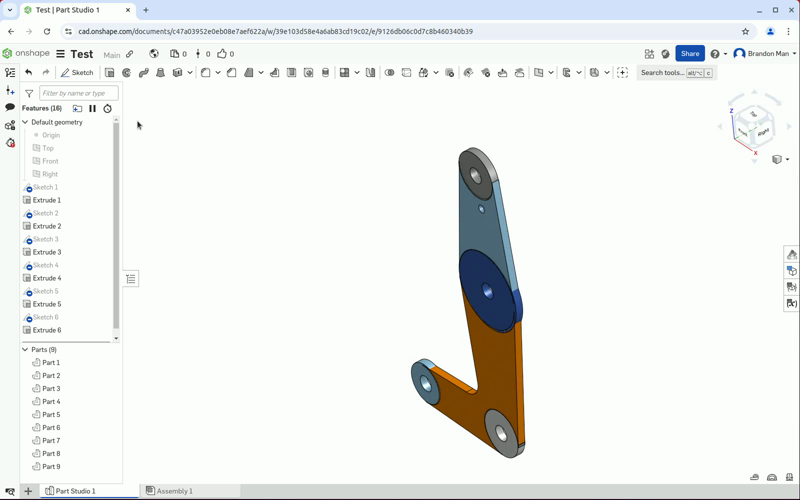
key(down, 2)
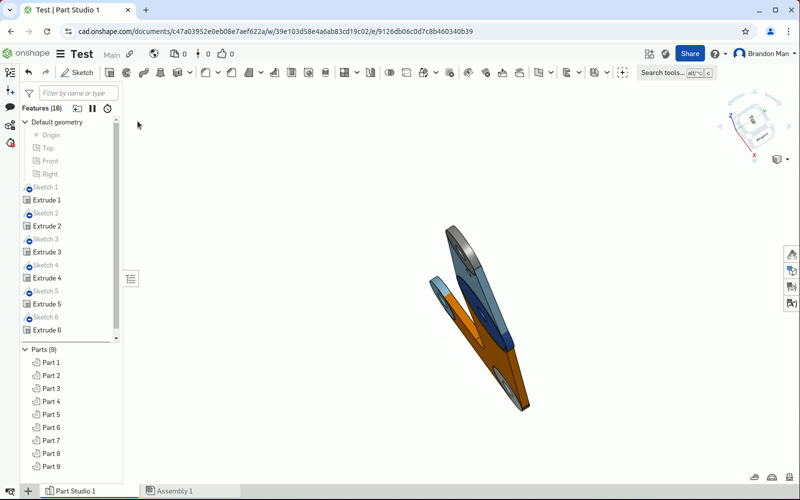
key(up, 2)
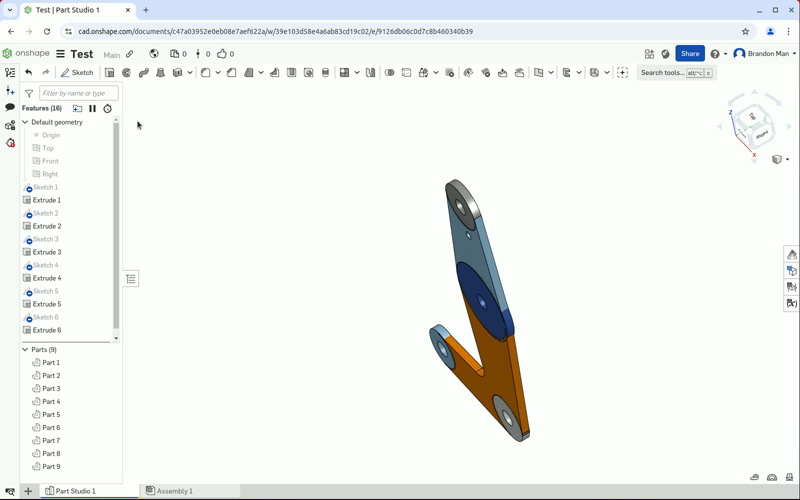
key(right, 2)
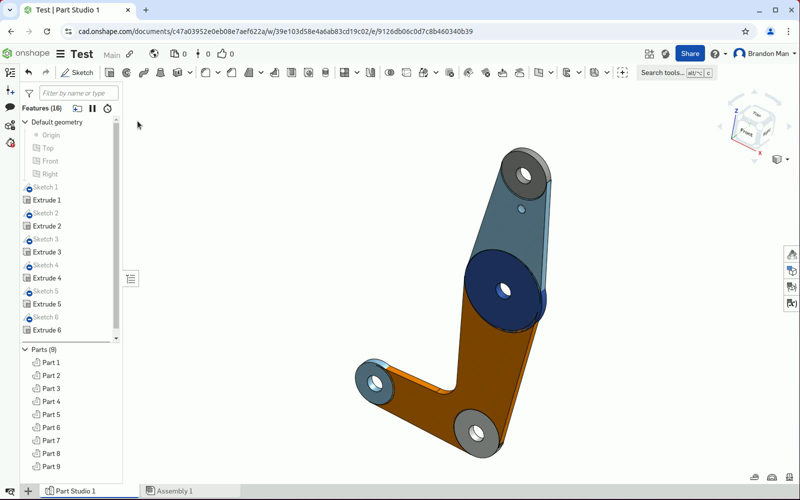
mouse_move(69, 189)
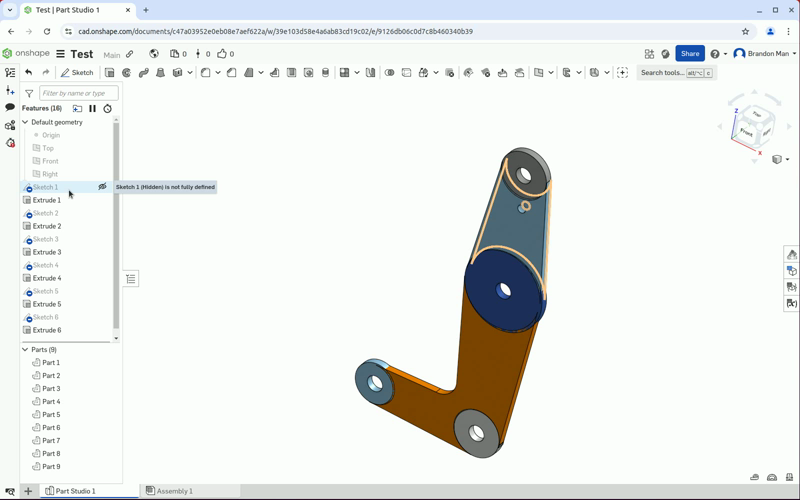
click(69, 189)